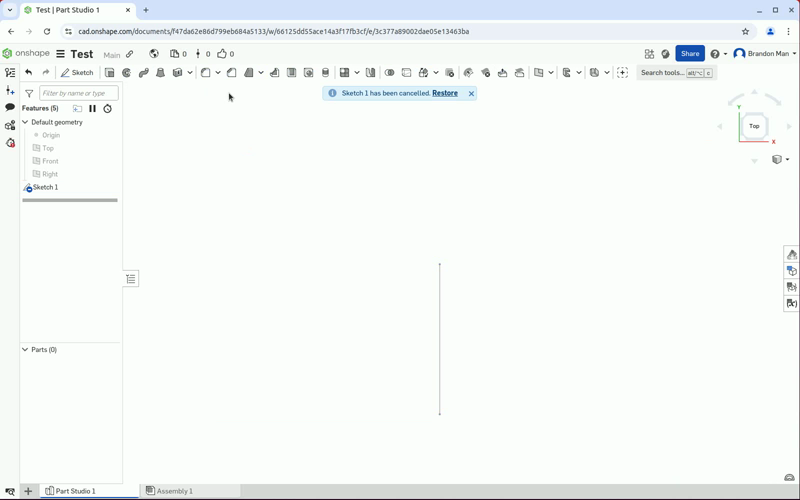
key(shift+h)
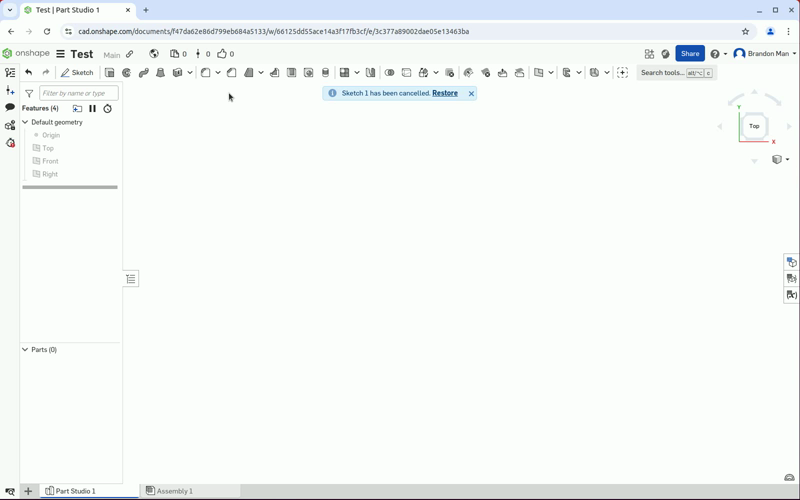
mouse_move(73, 352)
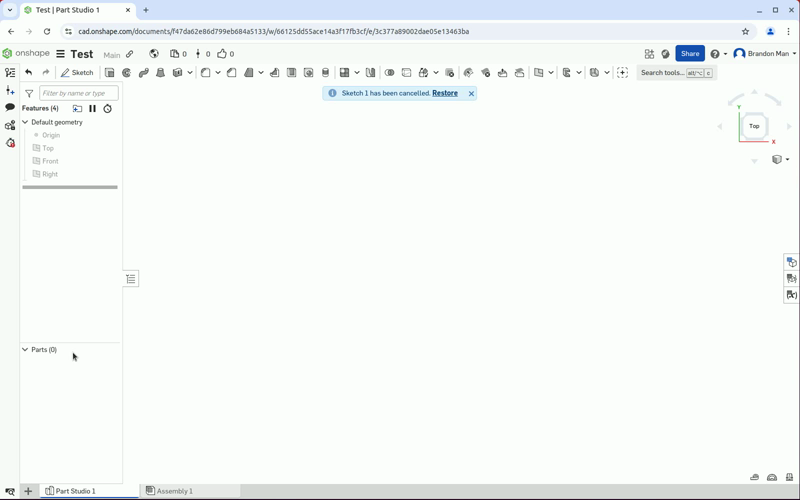
key(y)
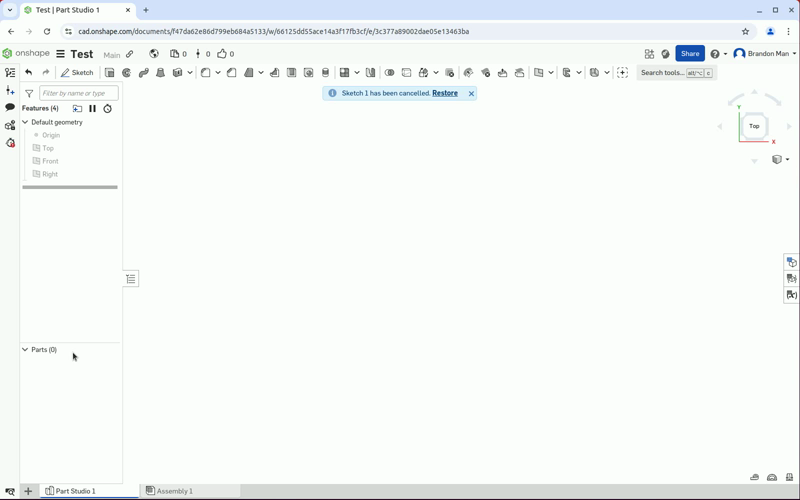
key(shift+p)
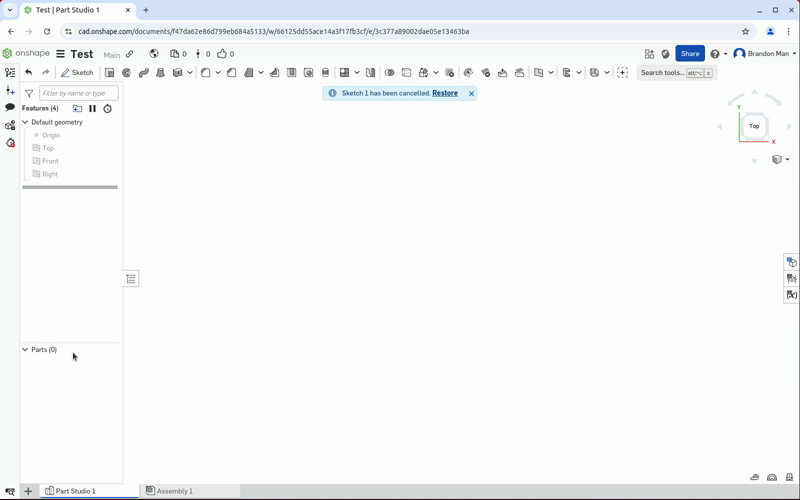
key(space)
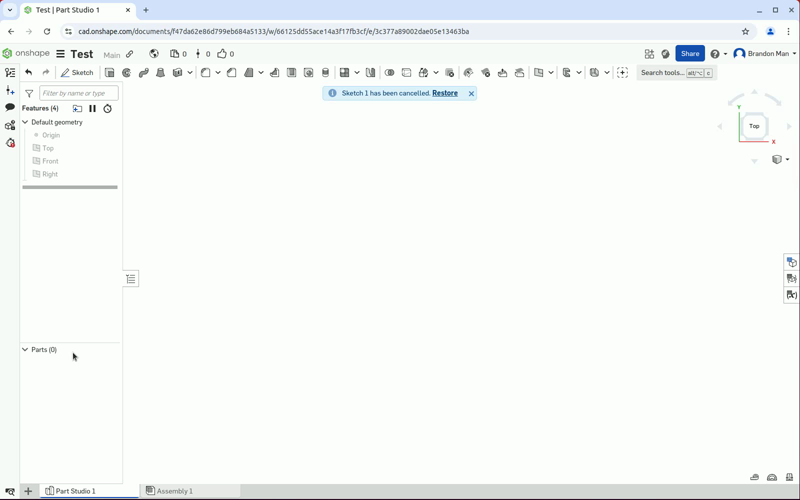
key_down(shift)
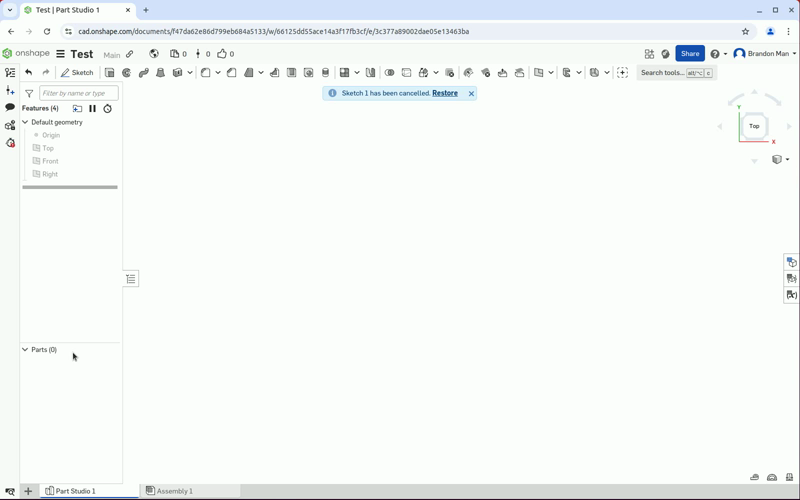
key(up)
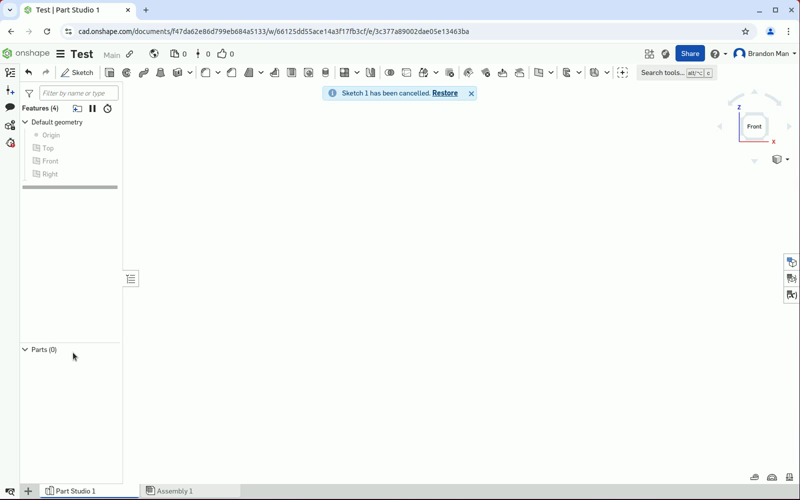
key_up(shift)
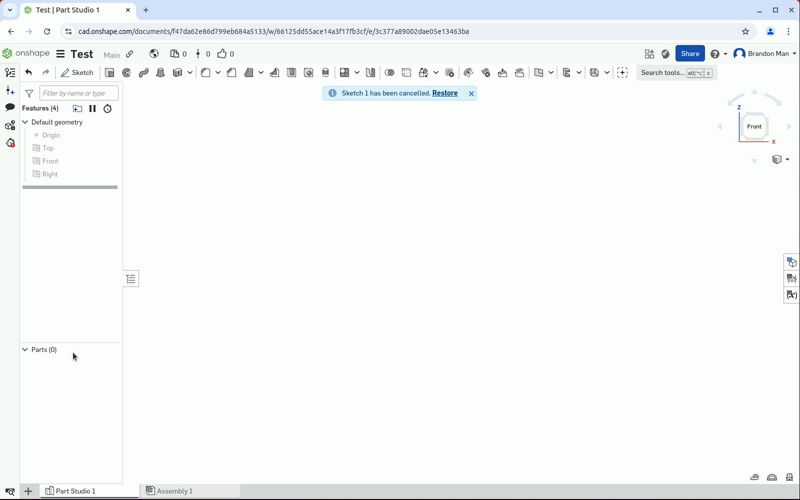
mouse_move(73, 352)
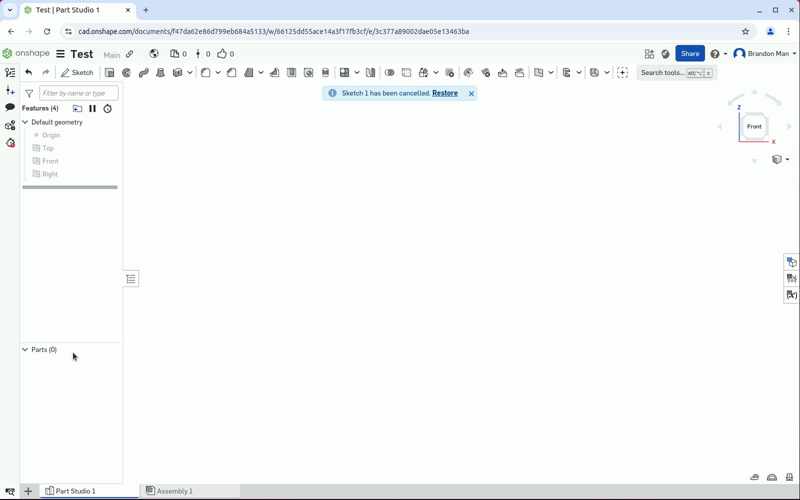
key(shift+y)
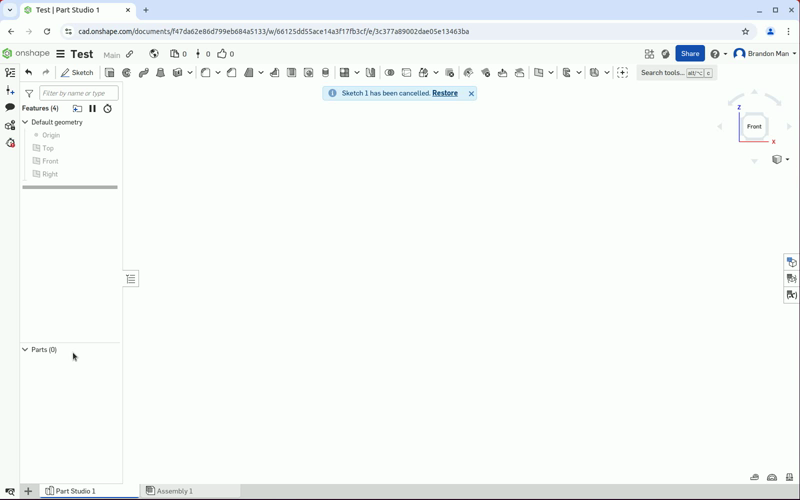
key(shift+s)
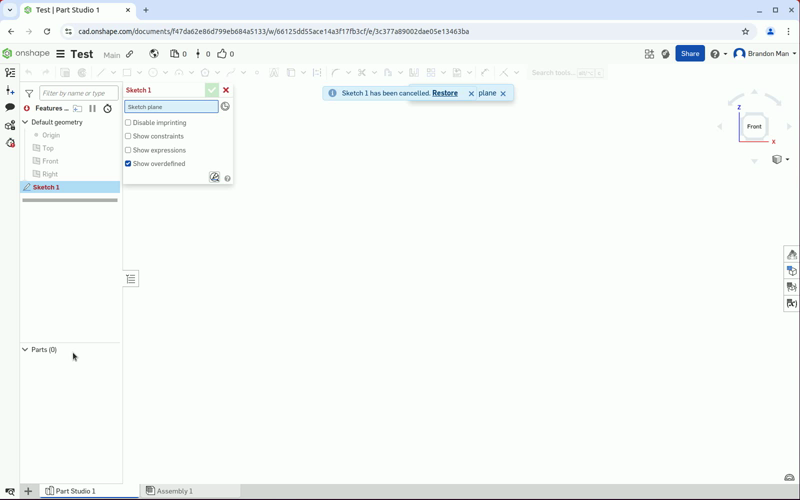
mouse_move(73, 163)
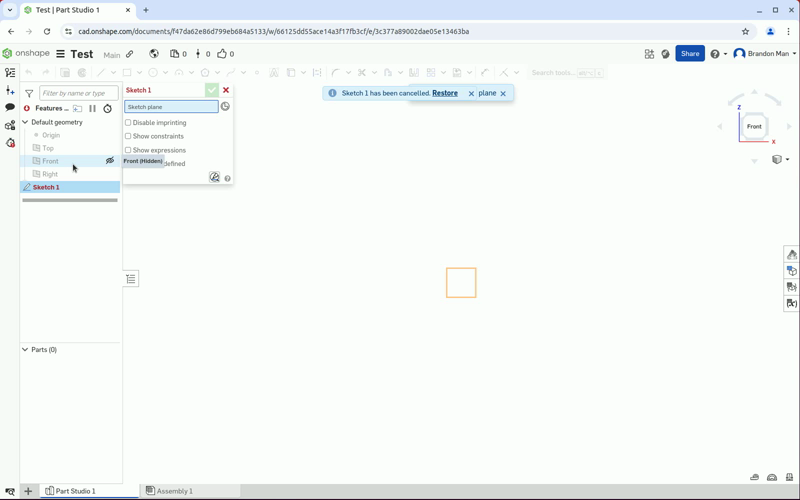
click(73, 163)
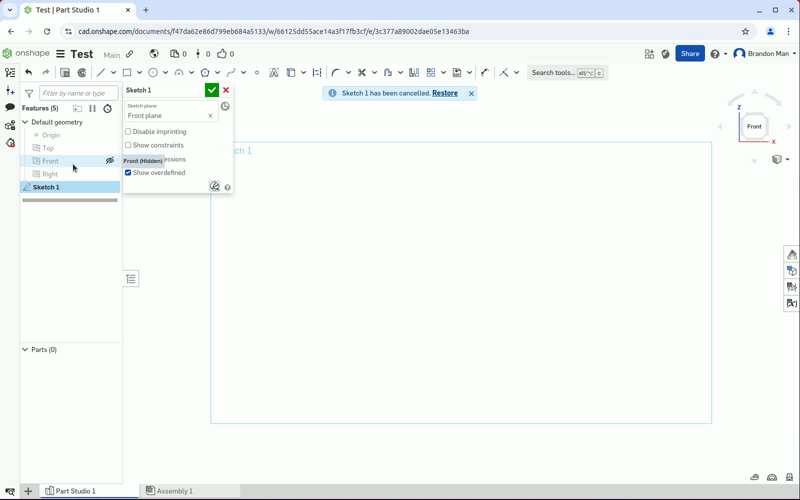
mouse_move(73, 352)
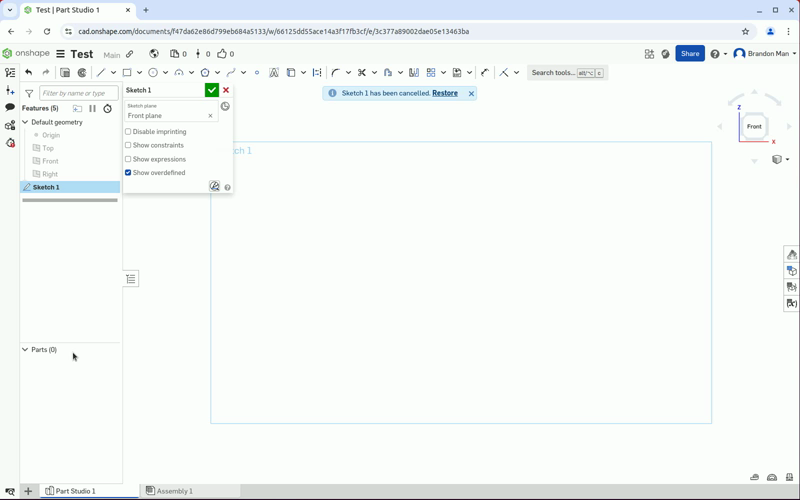
key(y)
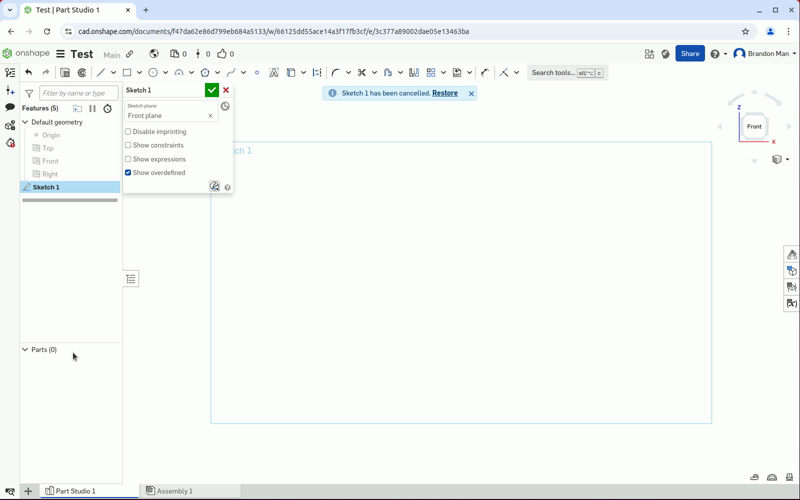
key(l)
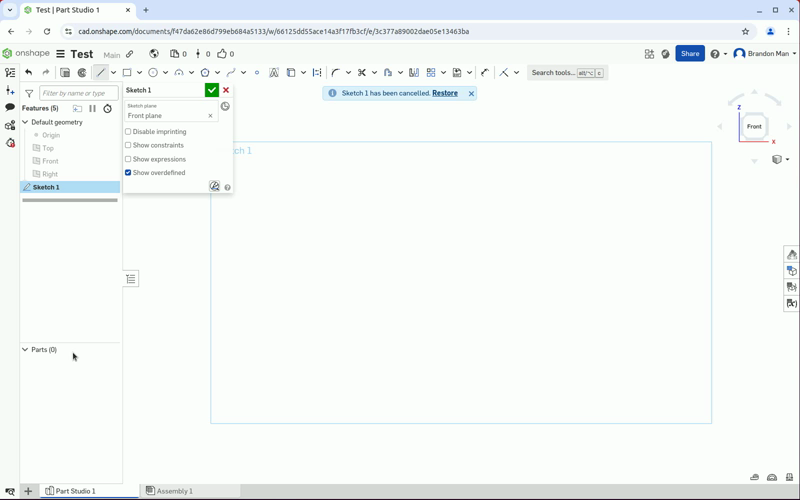
key_down(shift)
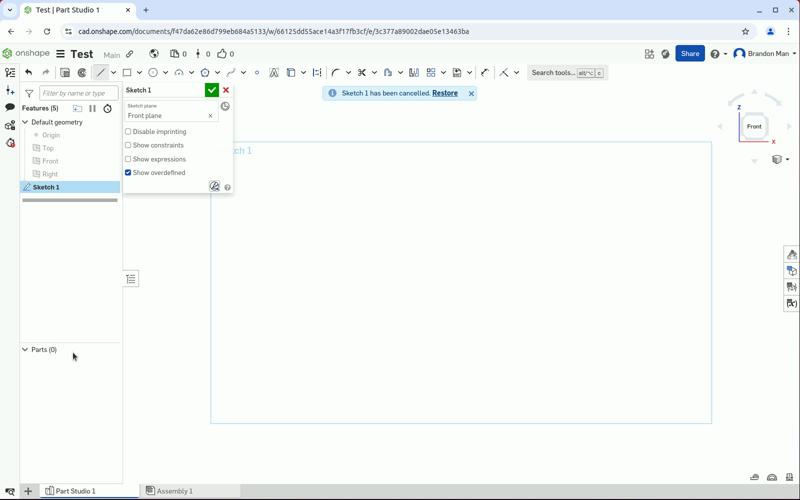
mouse_move(362, 319)
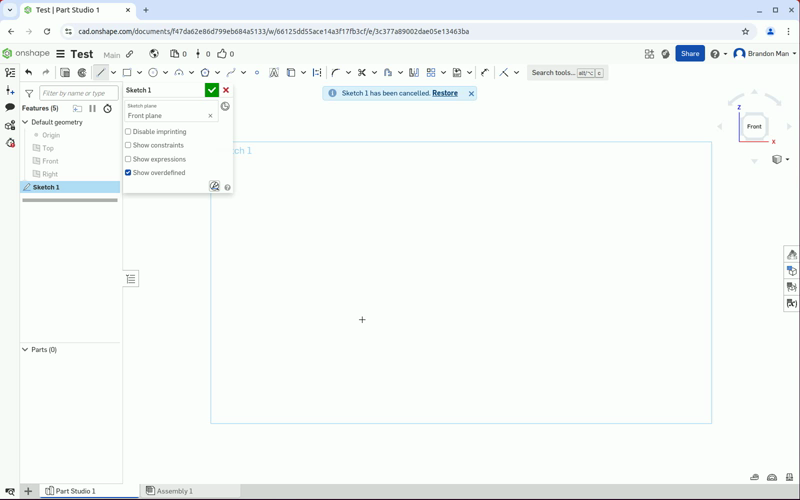
click(362, 319)
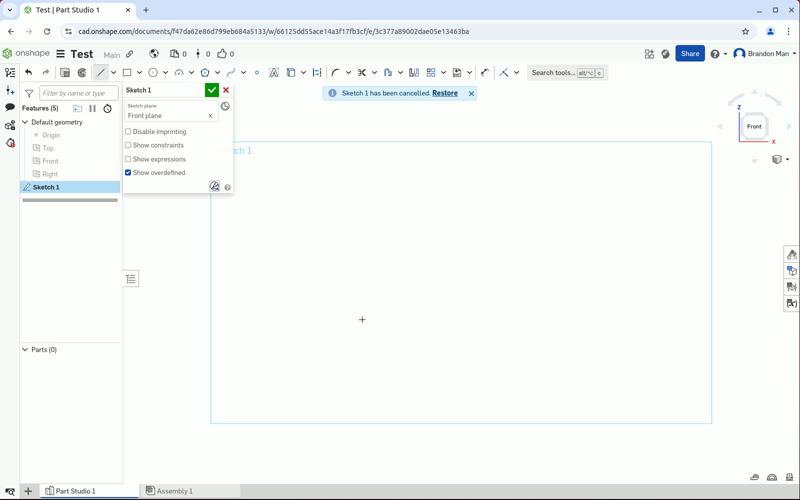
key_up(shift)
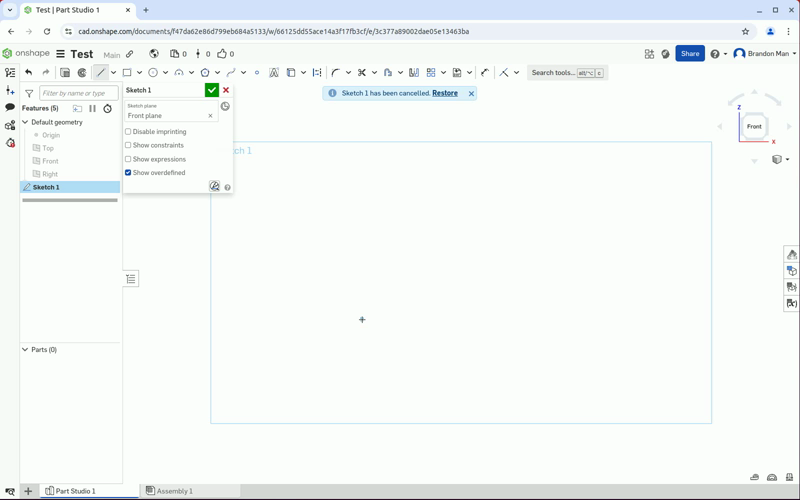
key_down(shift)
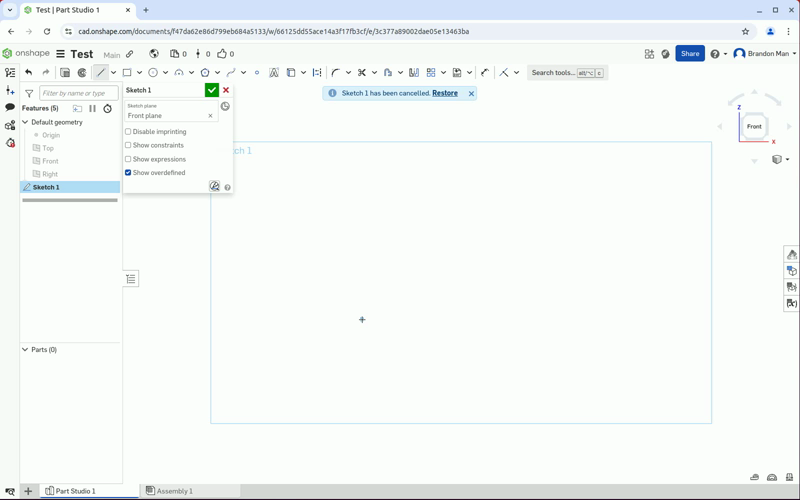
mouse_move(507, 319)
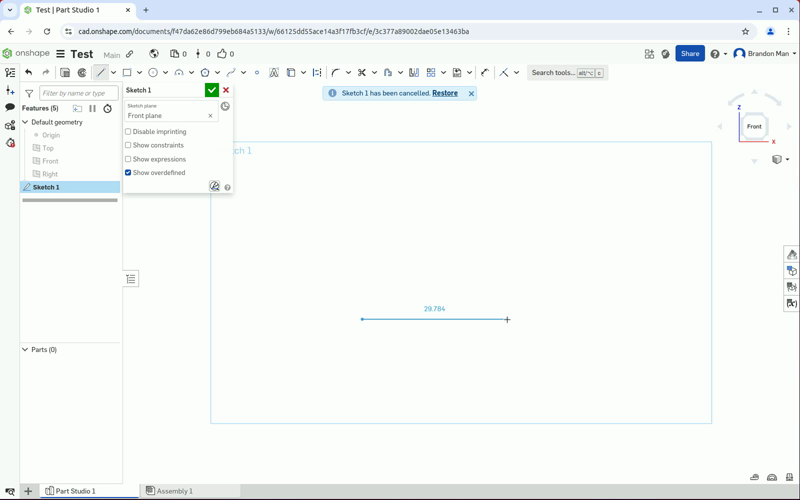
click(507, 319)
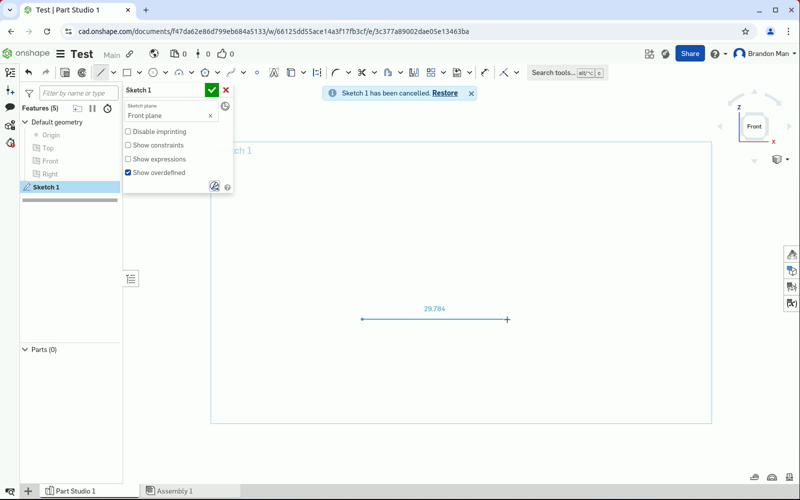
key_up(shift)
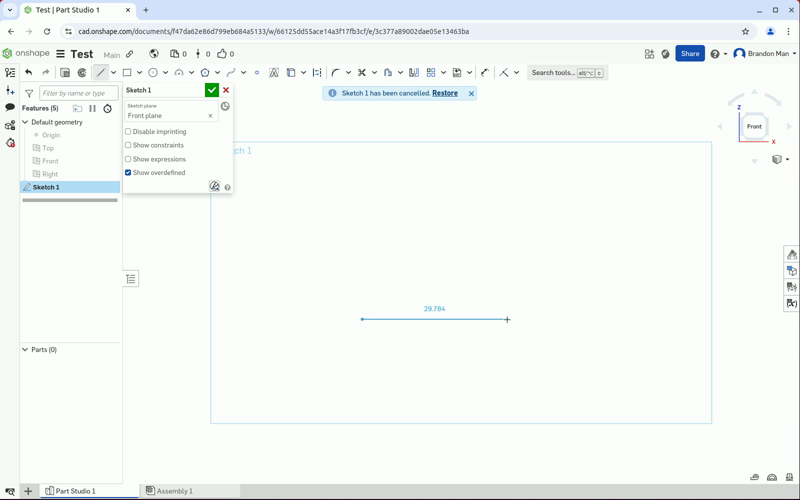
key_down(shift)
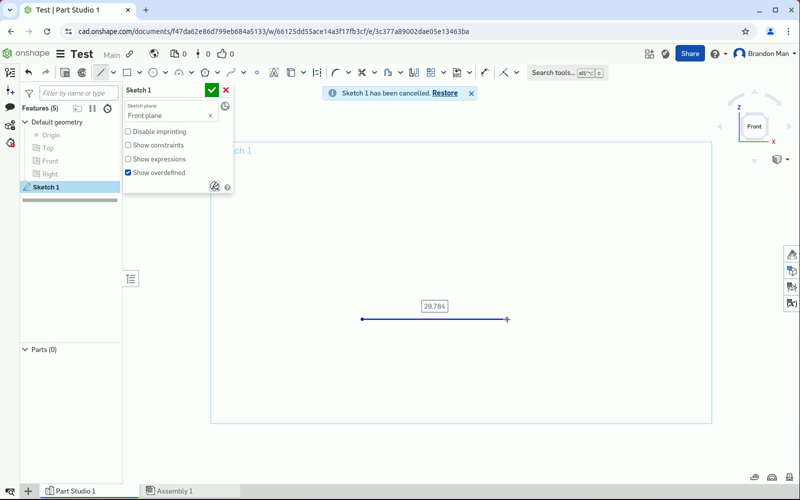
mouse_move(507, 246)
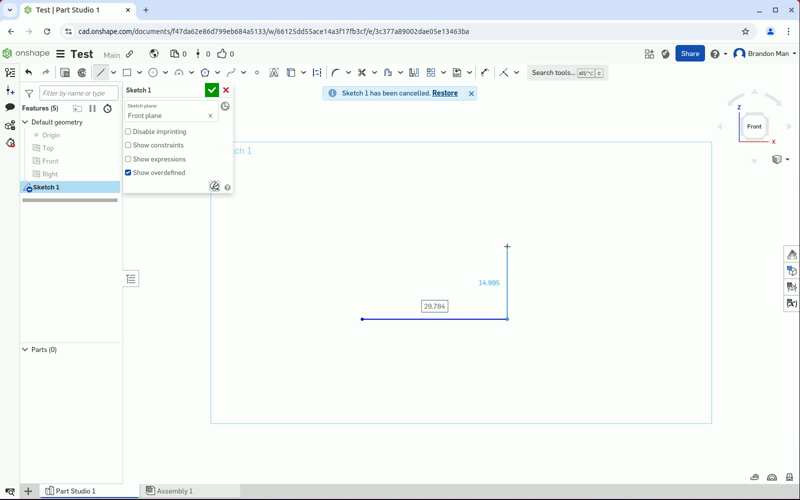
click(507, 246)
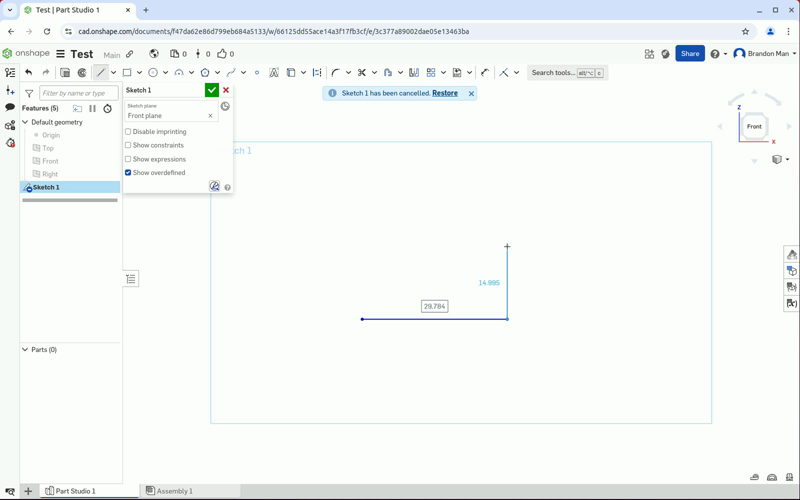
key_up(shift)
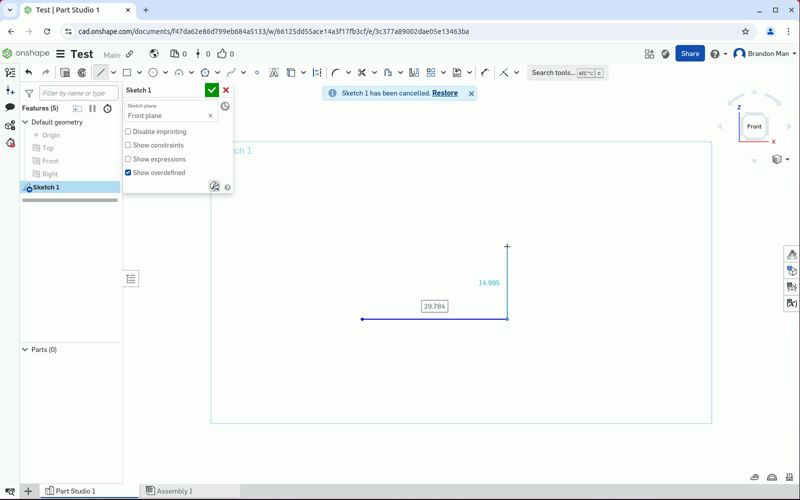
key_down(shift)
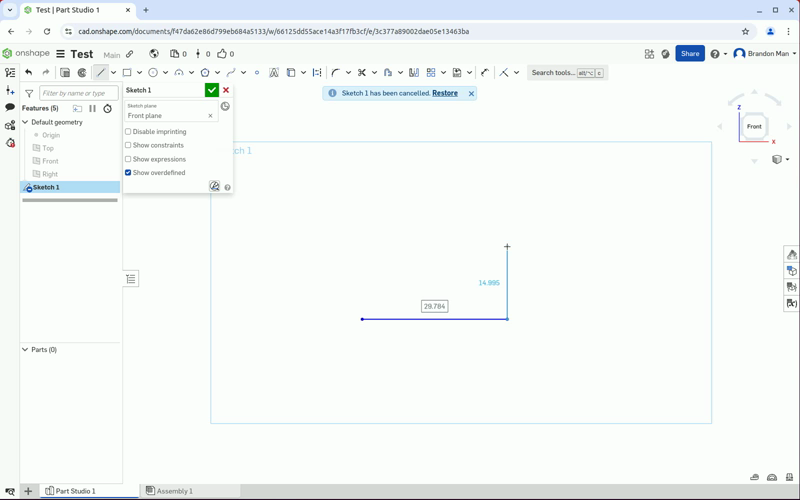
mouse_move(432, 246)
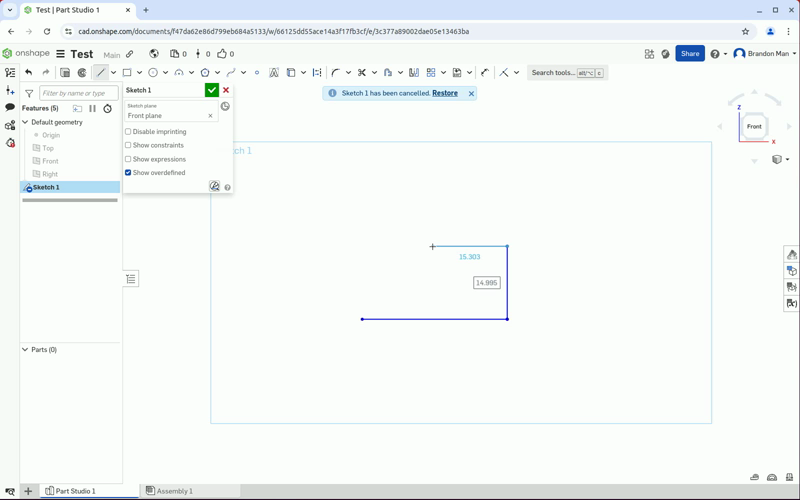
click(432, 246)
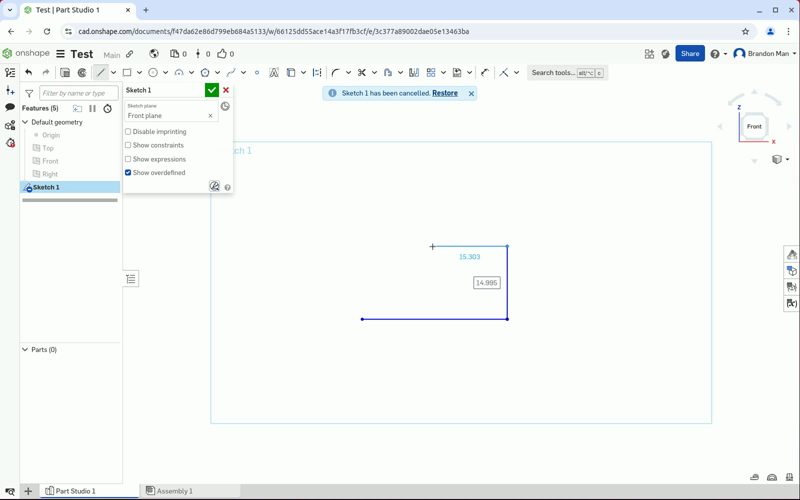
key_up(shift)
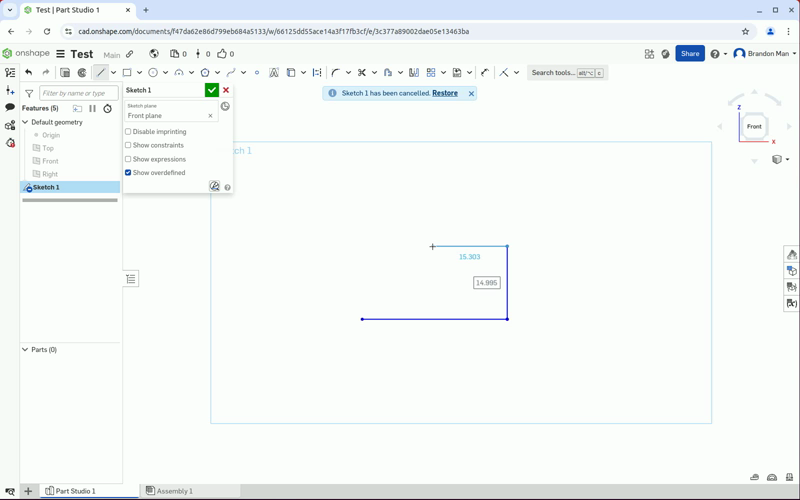
key_down(shift)
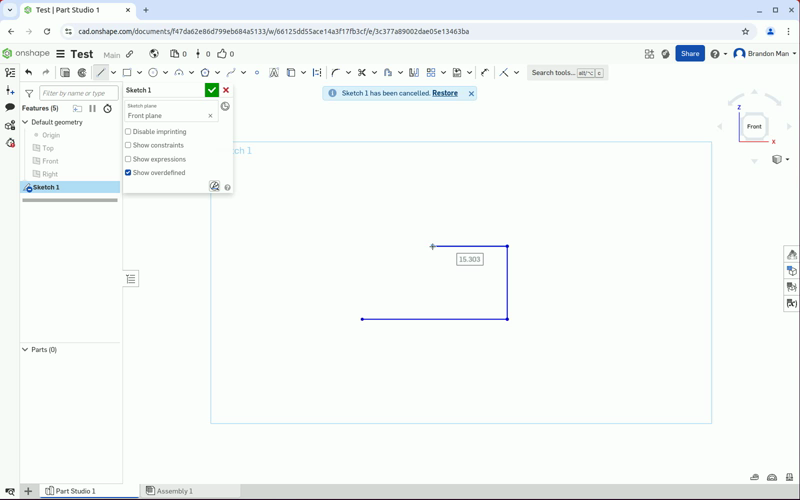
mouse_move(362, 246)
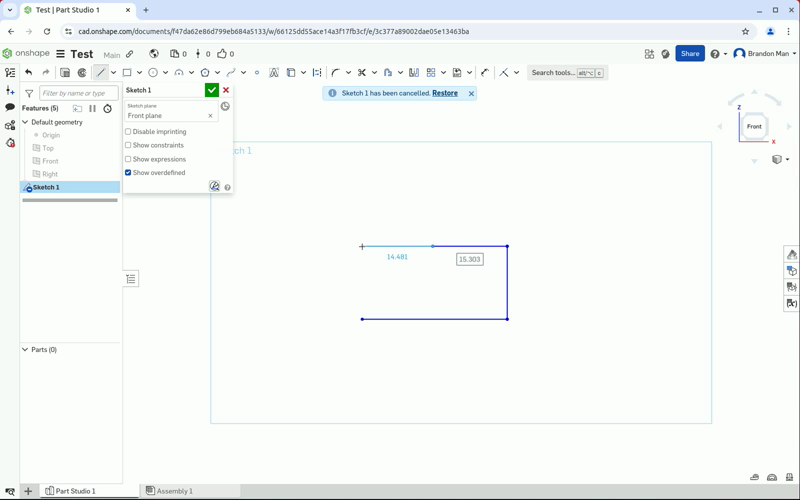
click(362, 246)
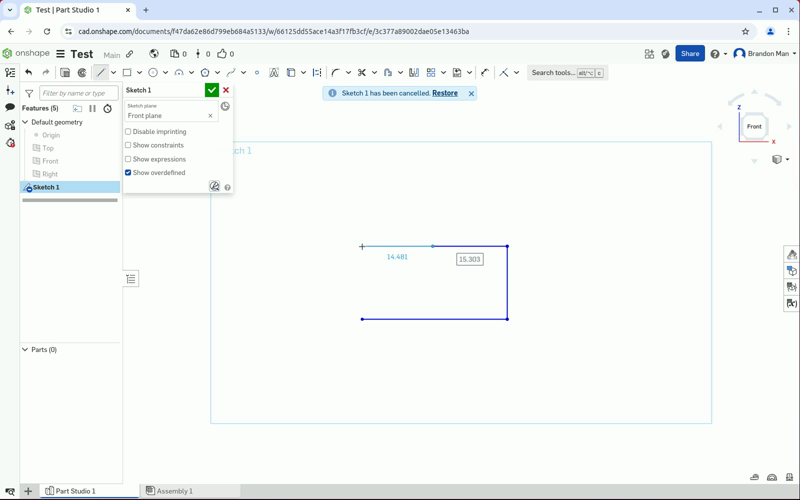
key_up(shift)
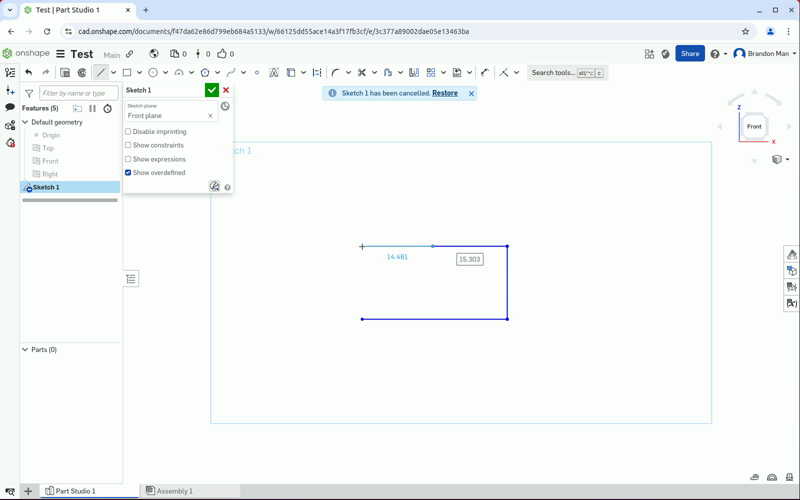
key_down(shift)
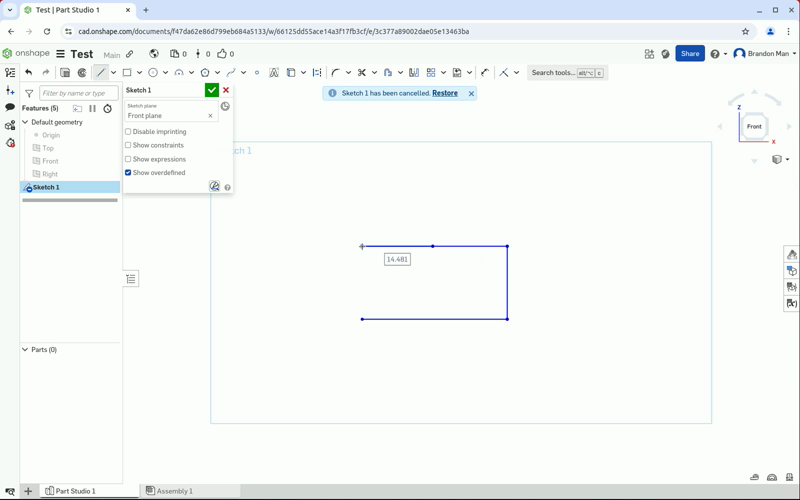
mouse_move(362, 319)
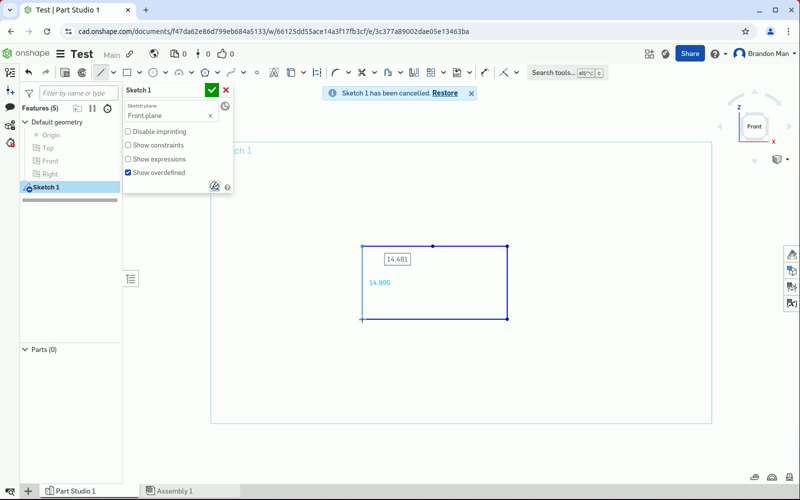
key_up(shift)
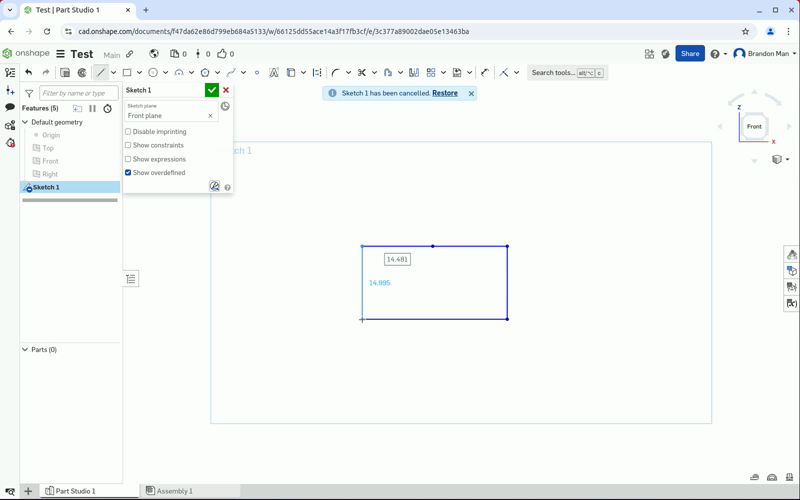
click(362, 319)
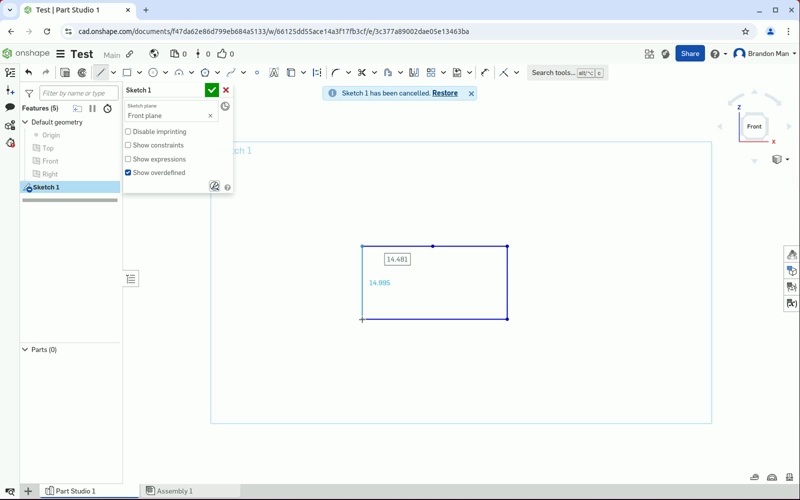
key(esc)
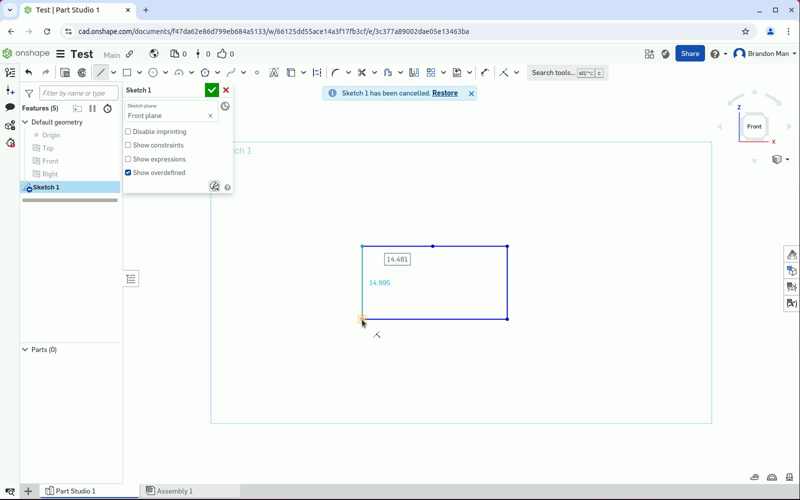
mouse_move(446, 254)
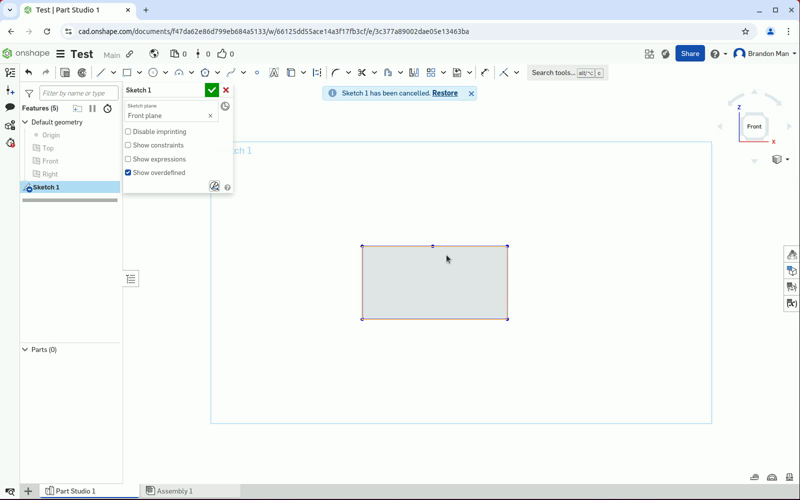
click(446, 254)
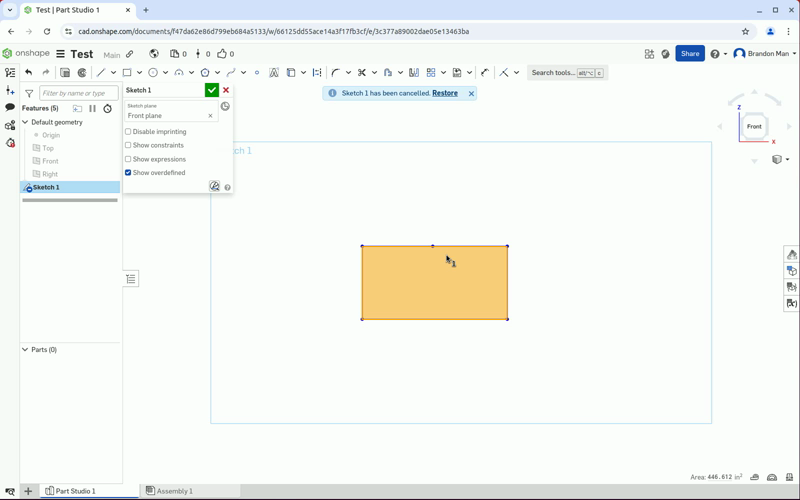
mouse_move(73, 352)
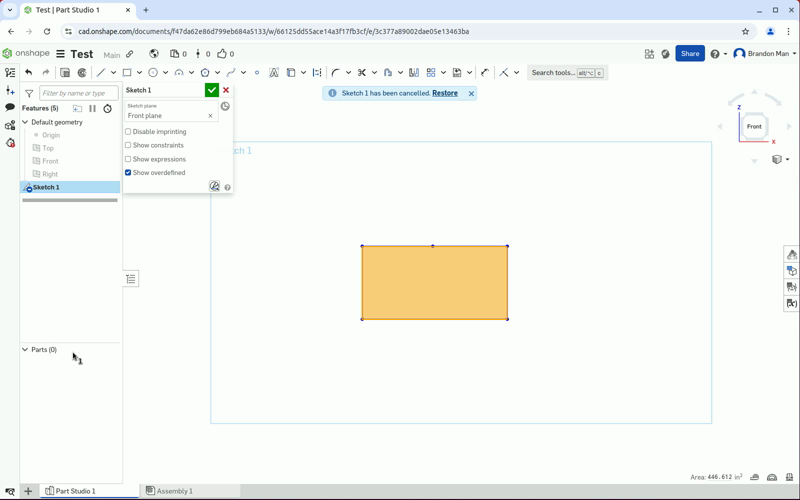
key(shift+y)
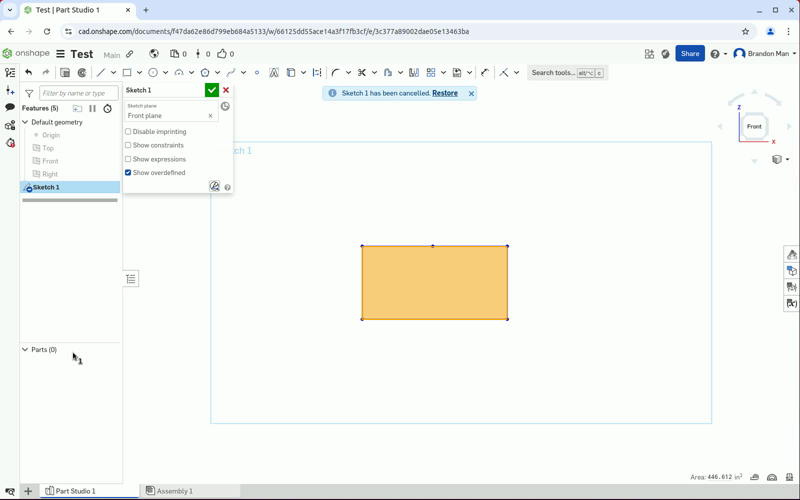
key(shift+e)
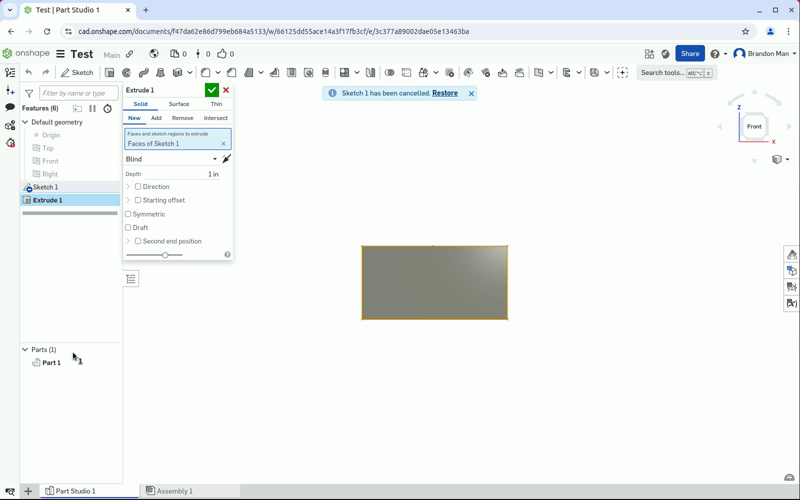
mouse_move(143, 106)
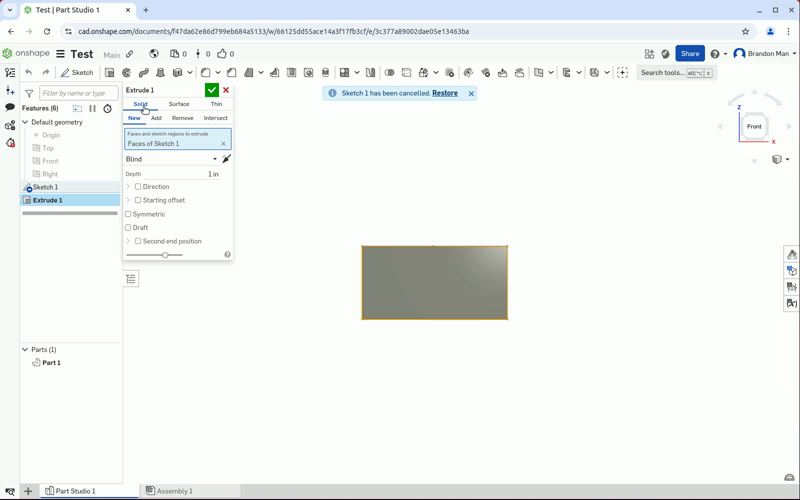
click(143, 106)
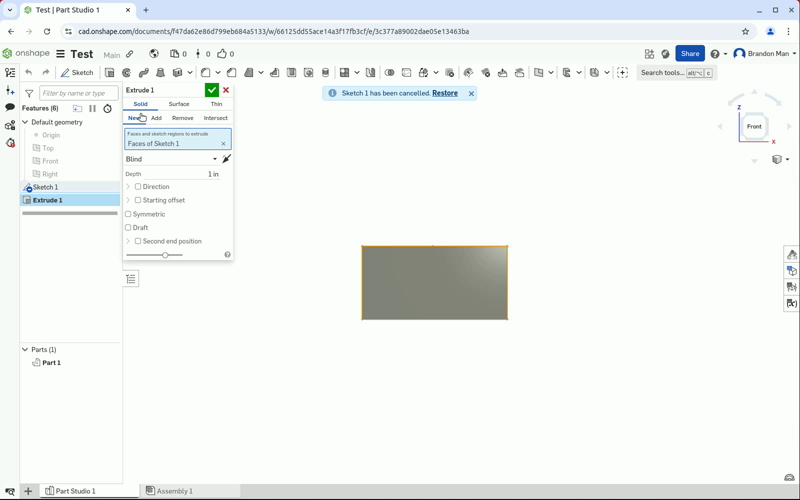
mouse_move(137, 120)
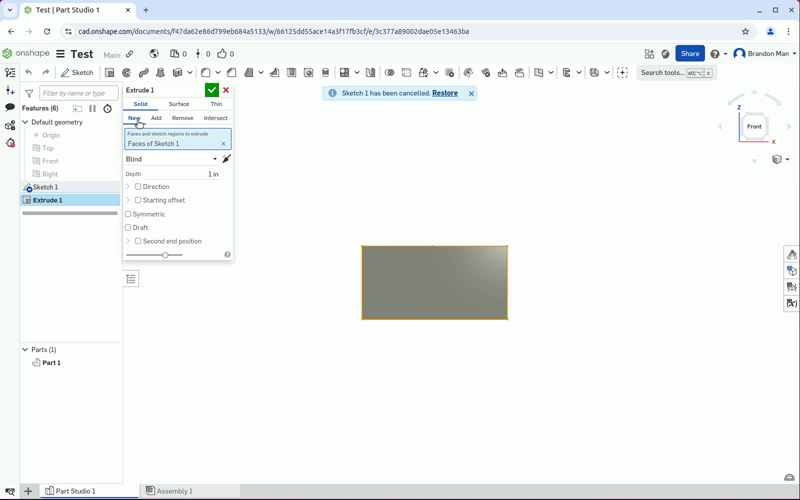
click(137, 120)
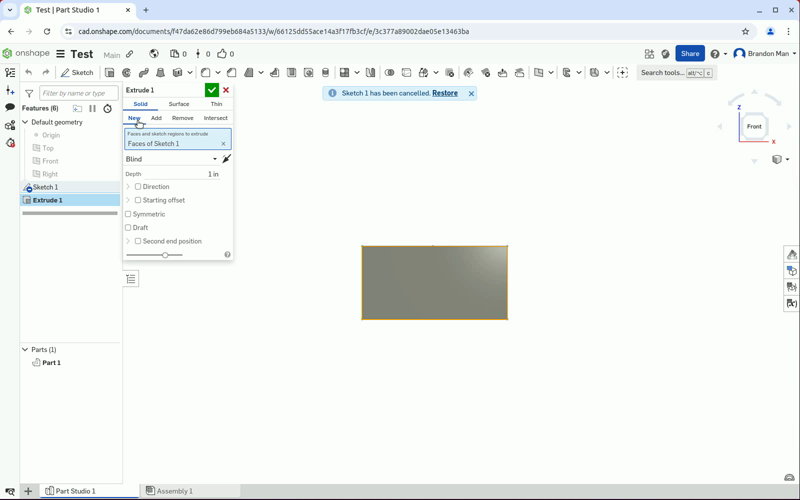
key(tab, 4)
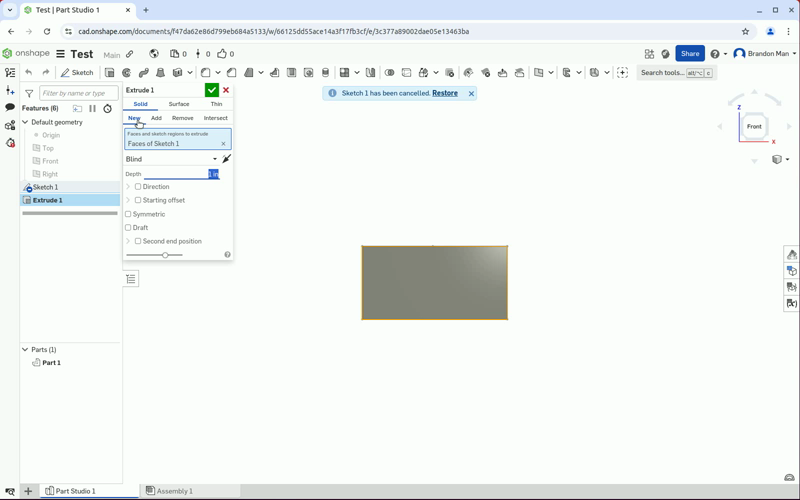
text(-6.018)
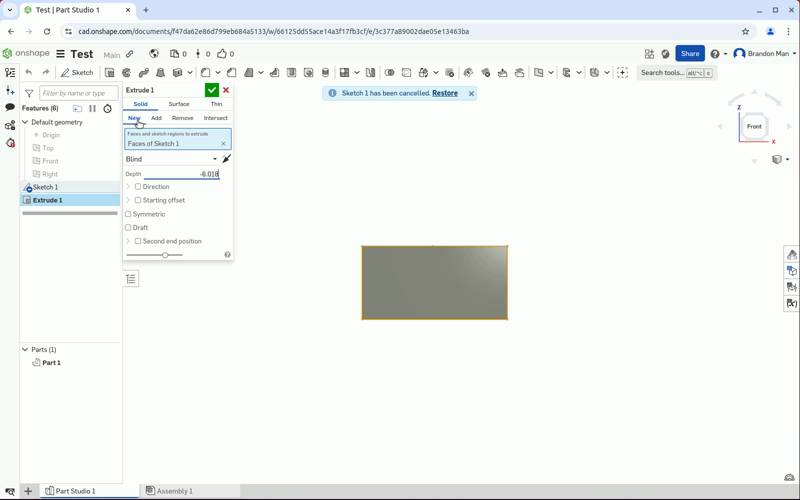
key(enter)
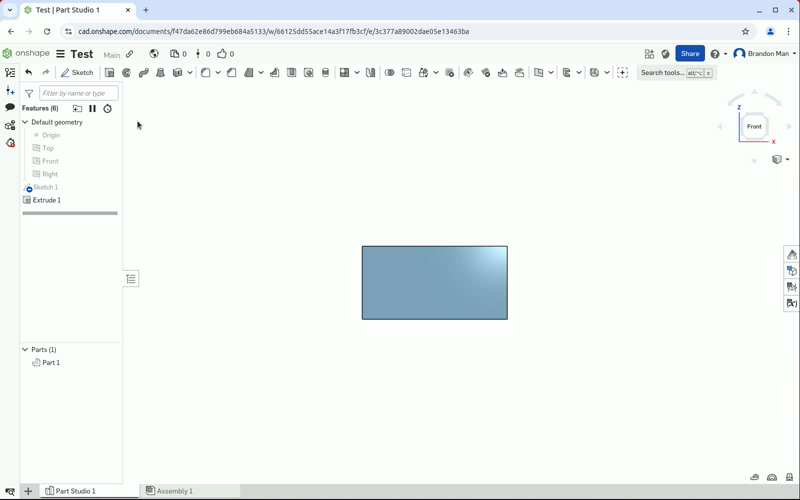
key(shift+h)
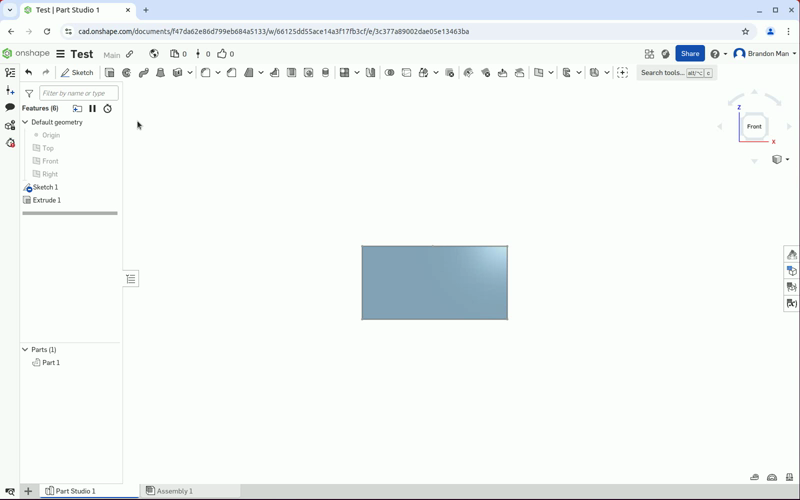
key(shift+h)
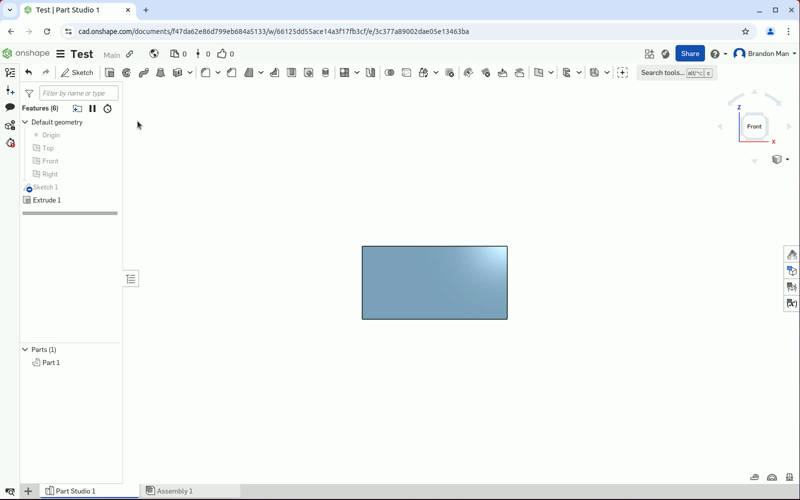
mouse_move(73, 189)
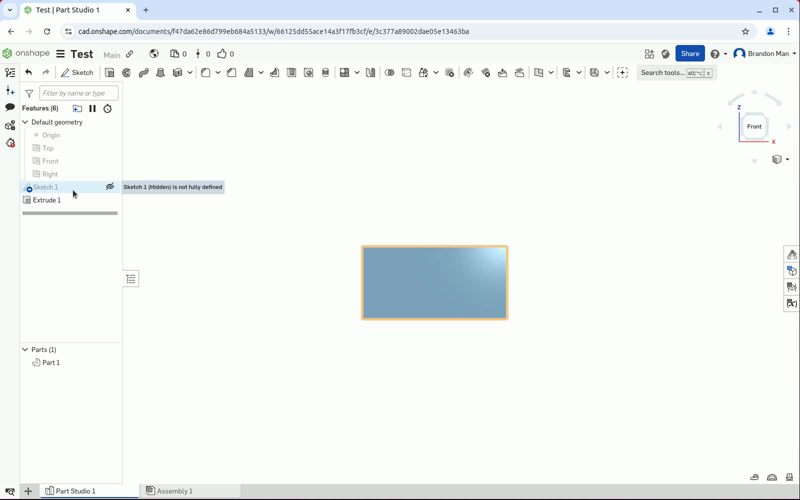
click(73, 189)
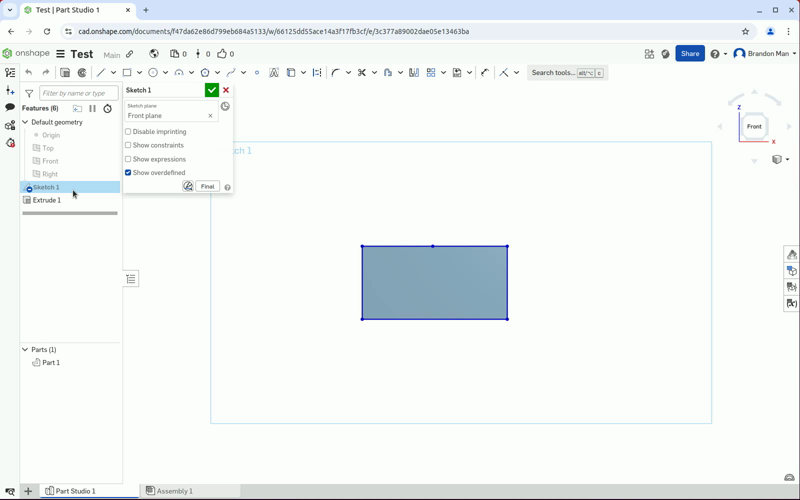
mouse_move(229, 92)
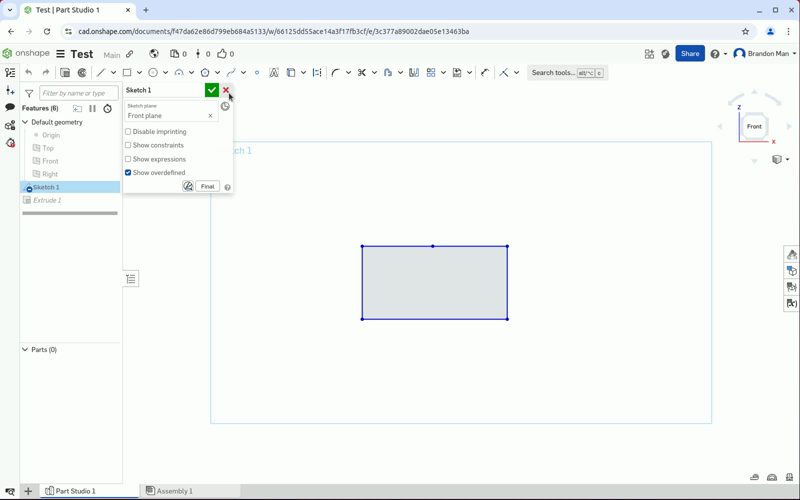
click(229, 92)
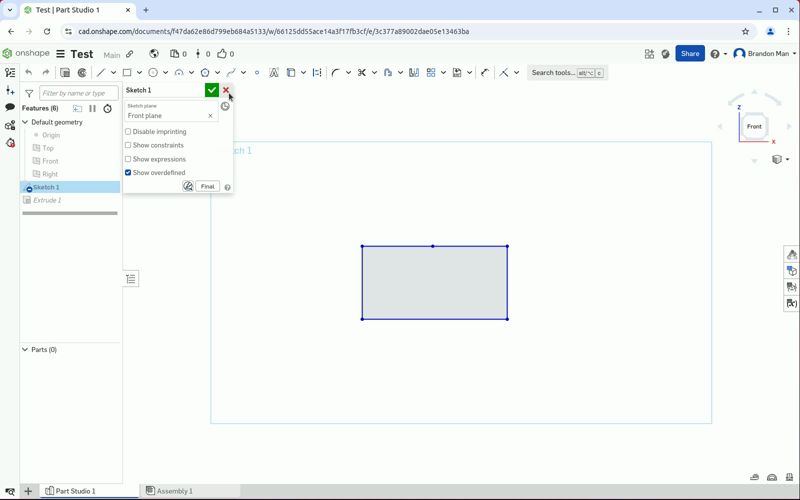
key(shift+s)
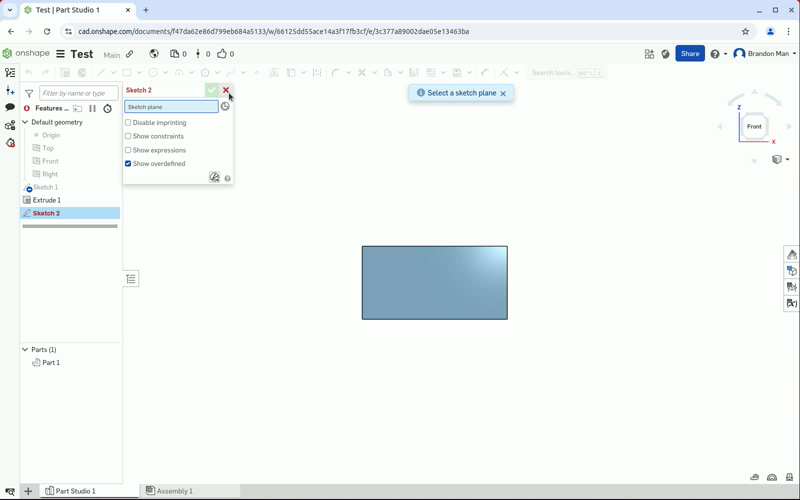
mouse_move(73, 163)
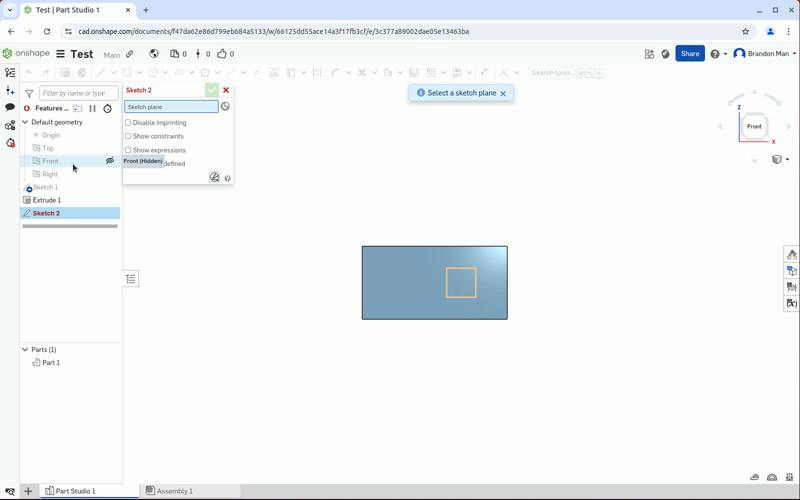
click(73, 163)
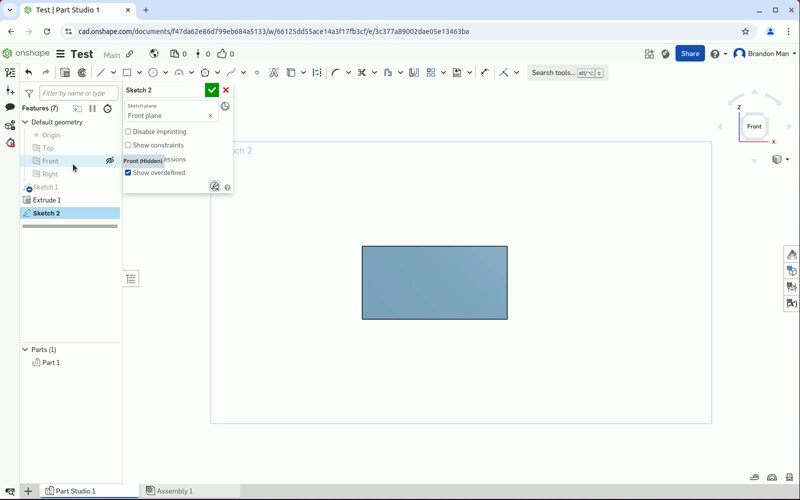
mouse_move(73, 352)
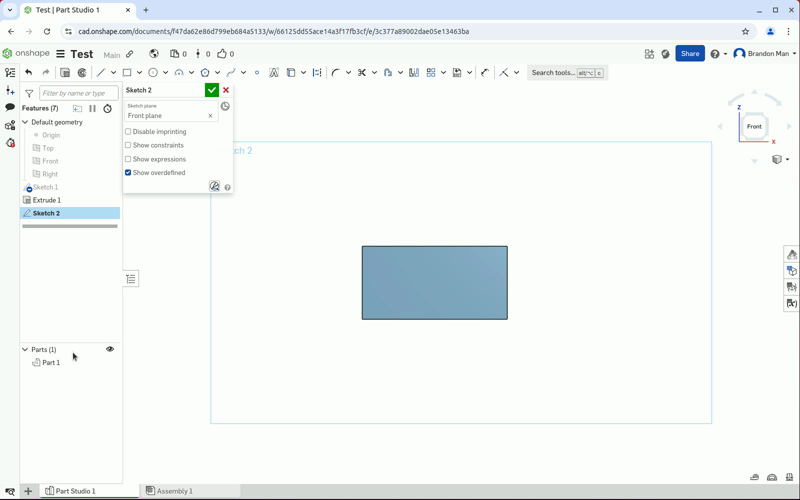
key(y)
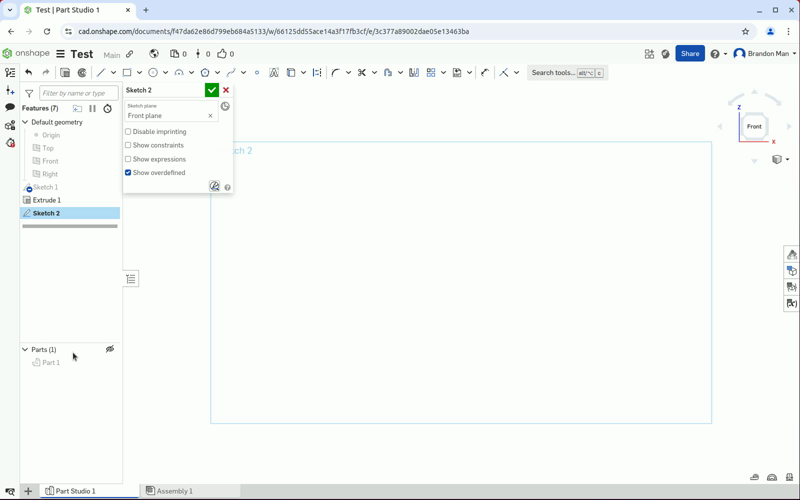
key(l)
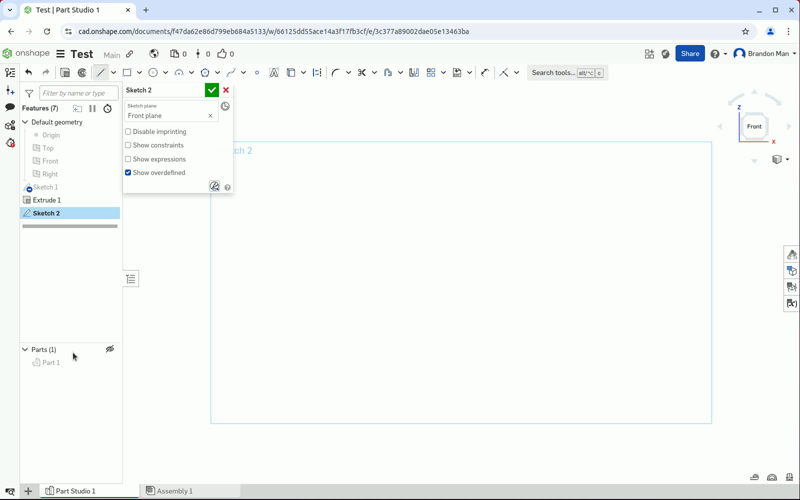
key_down(shift)
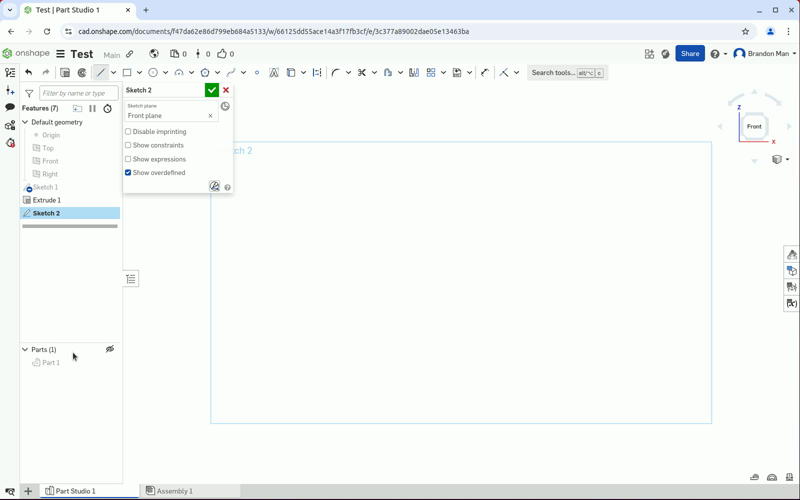
mouse_move(362, 246)
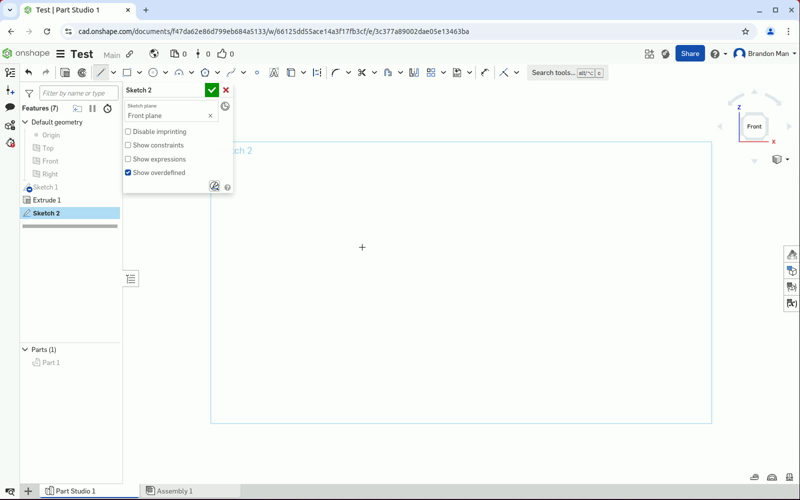
click(362, 246)
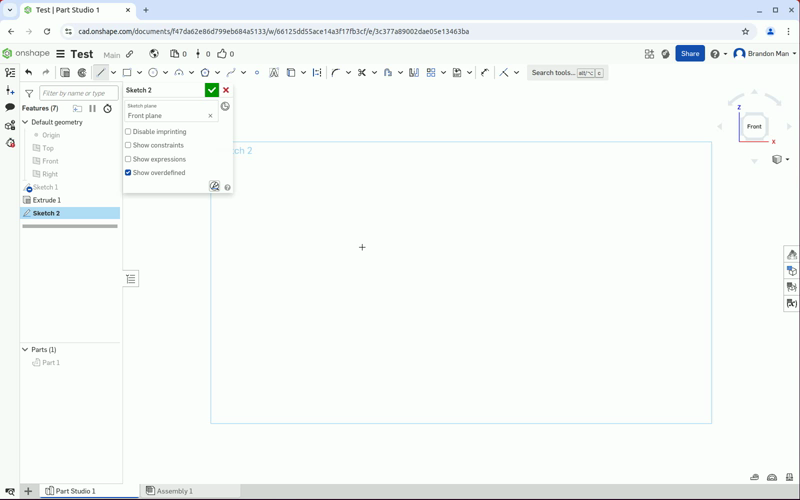
key_up(shift)
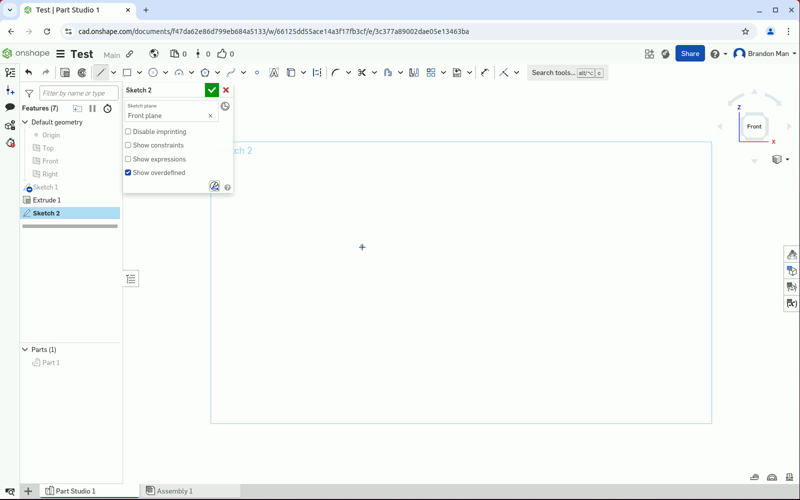
key_down(shift)
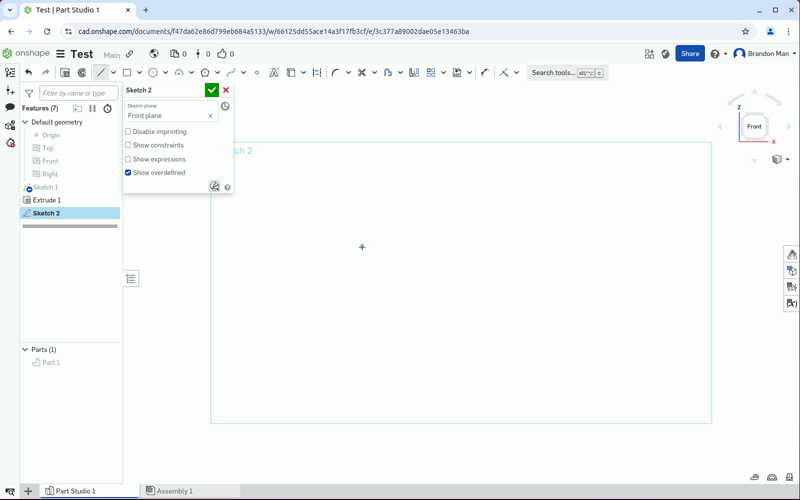
mouse_move(433, 246)
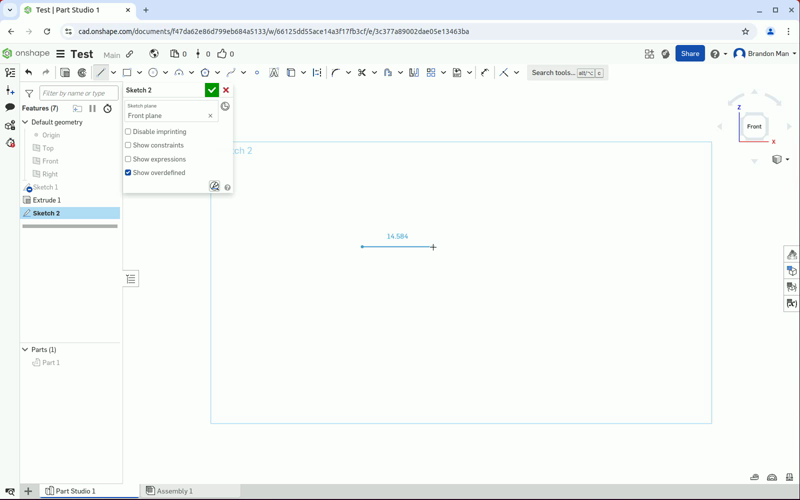
click(433, 246)
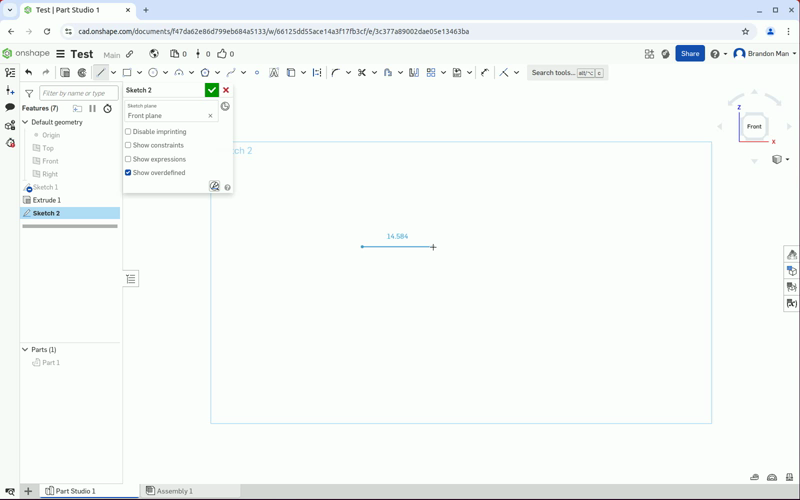
key_up(shift)
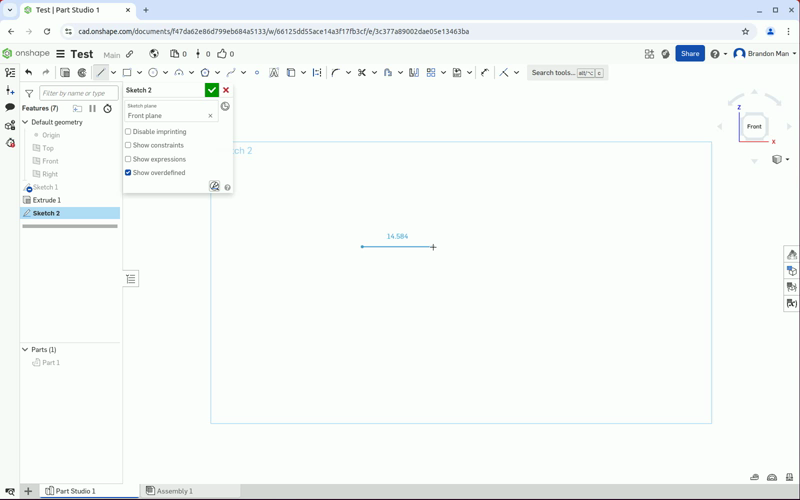
key_down(shift)
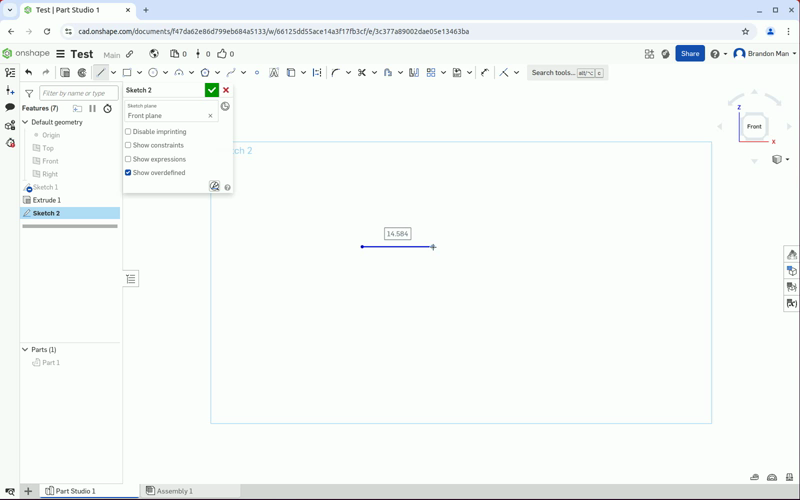
mouse_move(463, 246)
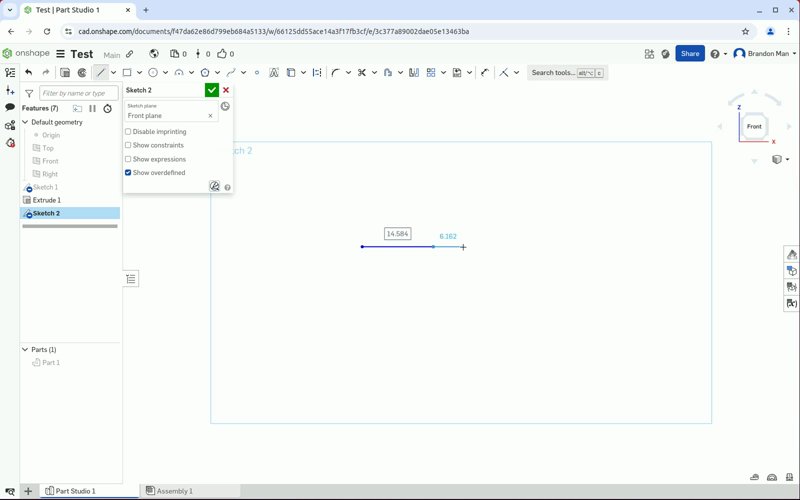
mouse_move(433, 217)
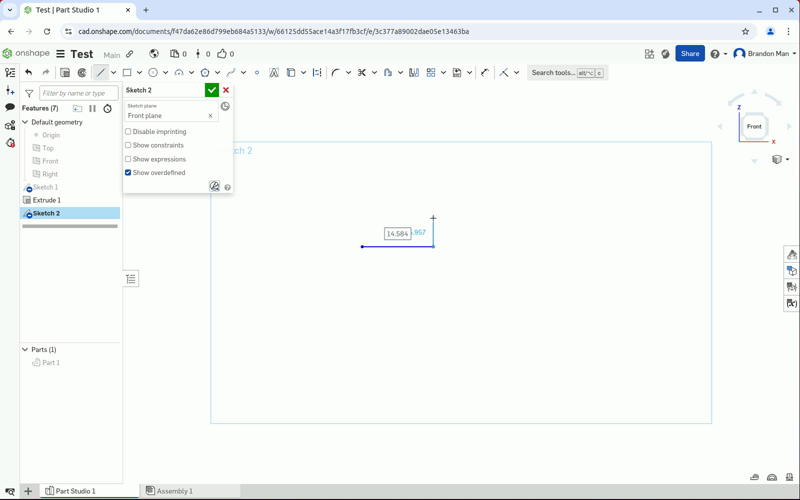
click(433, 217)
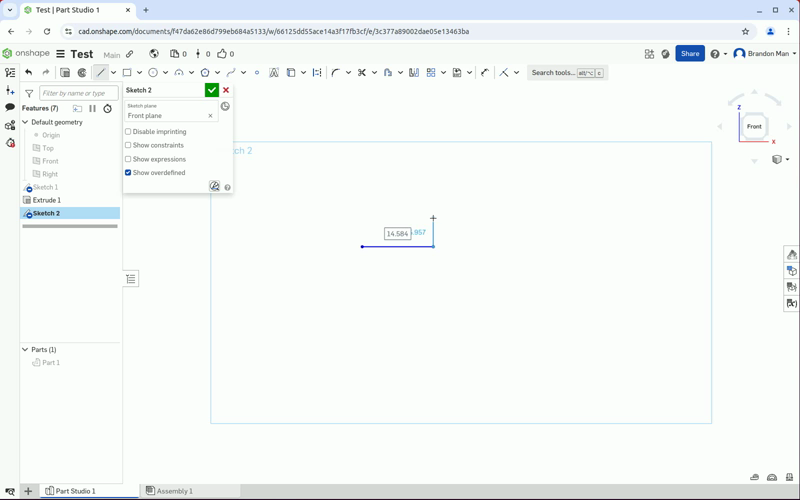
key_up(shift)
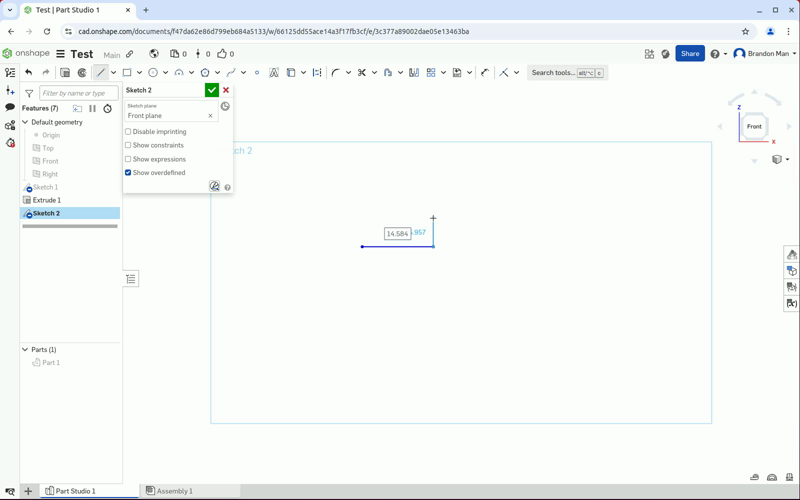
key_down(shift)
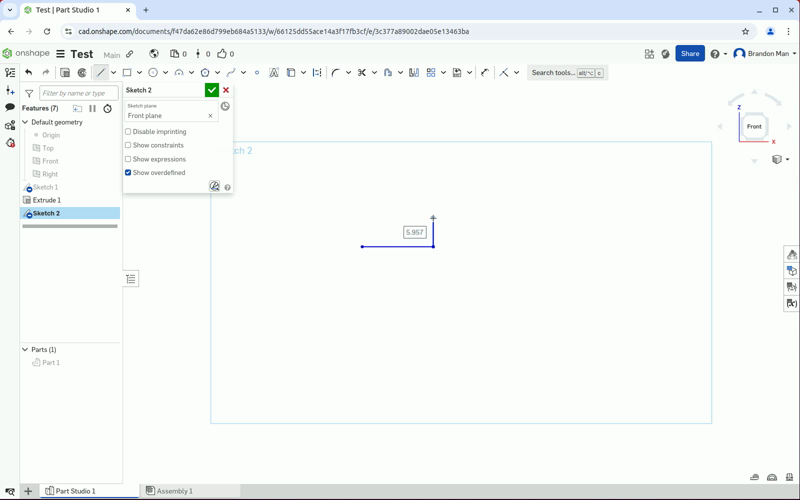
mouse_move(362, 217)
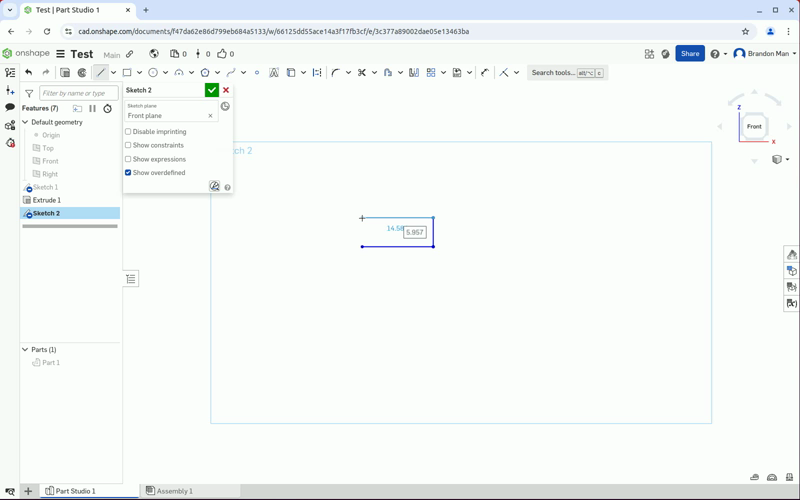
click(362, 217)
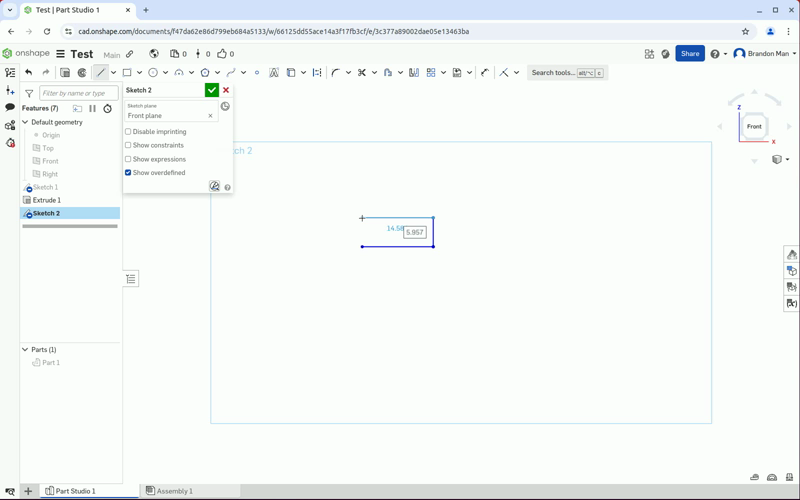
key_up(shift)
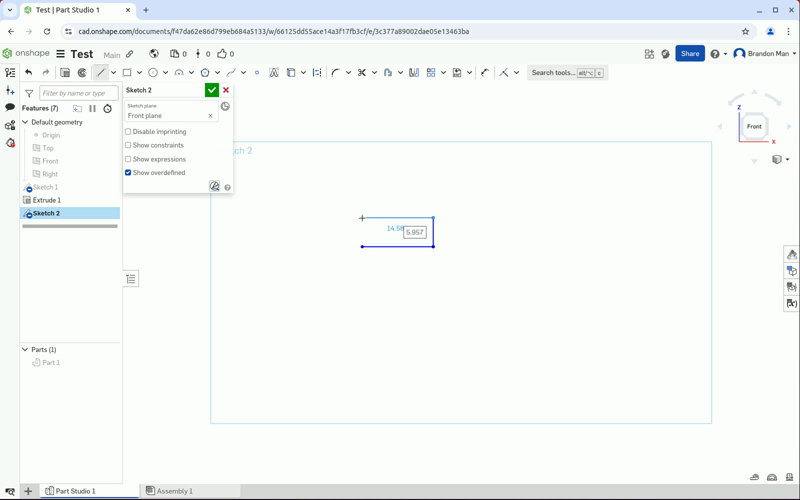
mouse_move(392, 217)
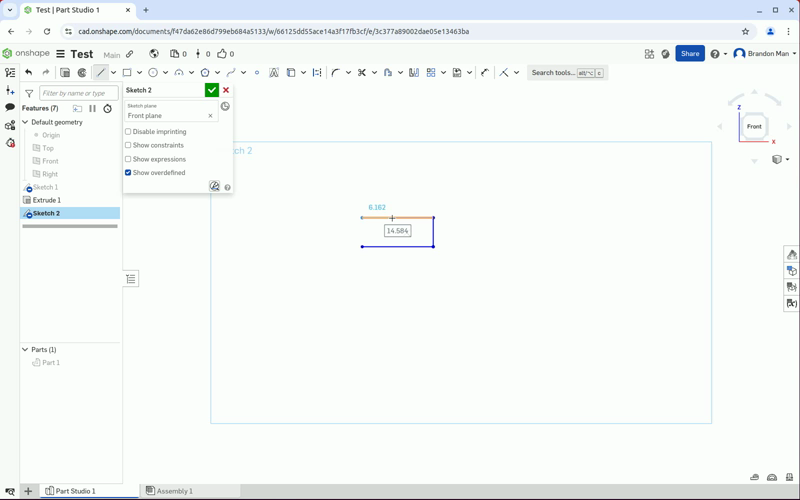
key_down(shift)
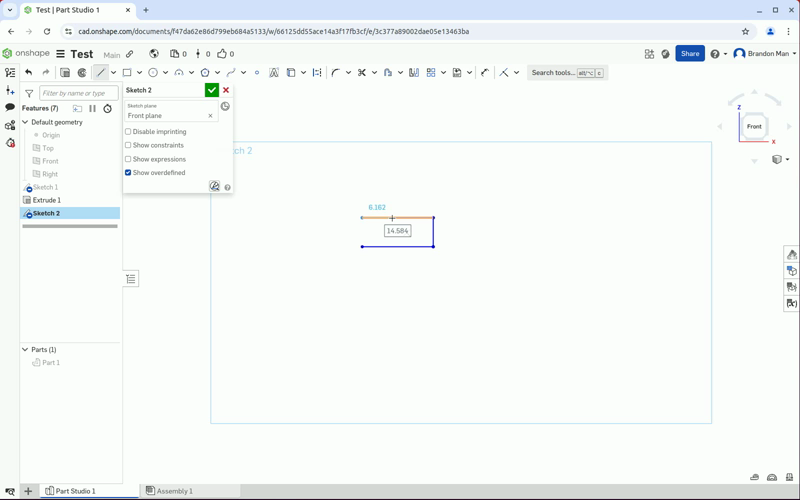
mouse_move(362, 246)
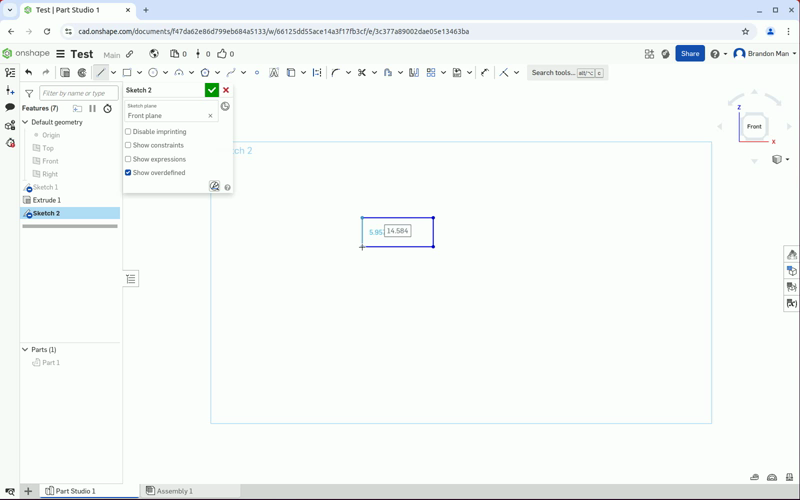
key_up(shift)
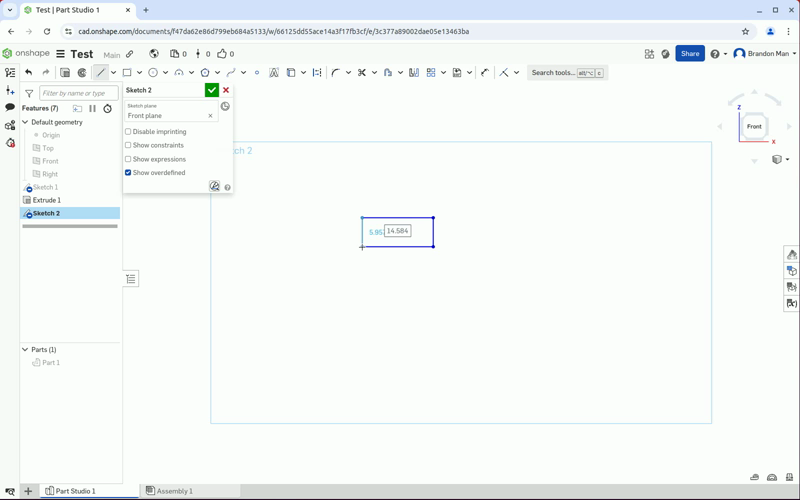
click(362, 246)
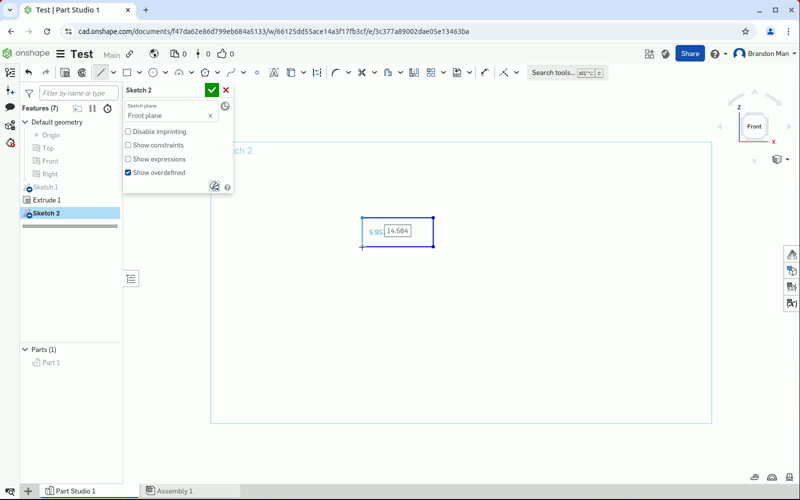
key(esc)
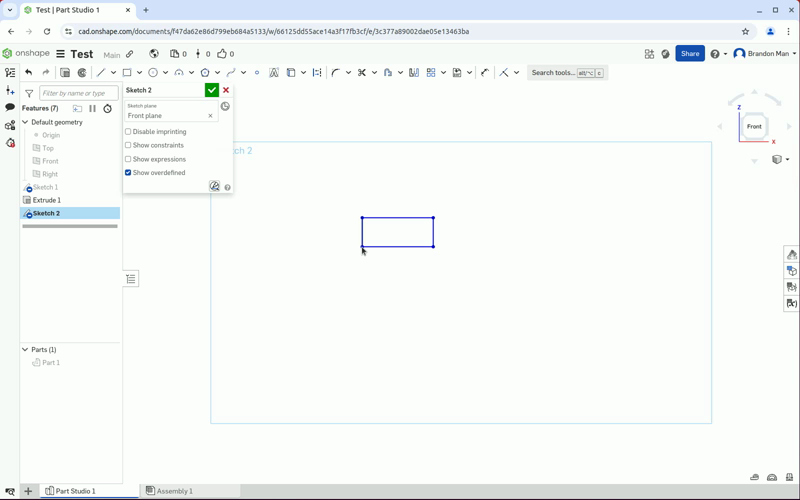
mouse_move(383, 219)
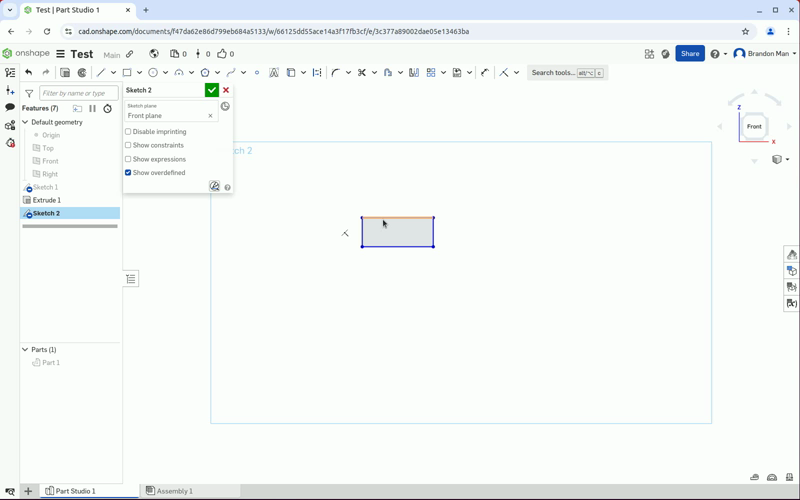
click(383, 219)
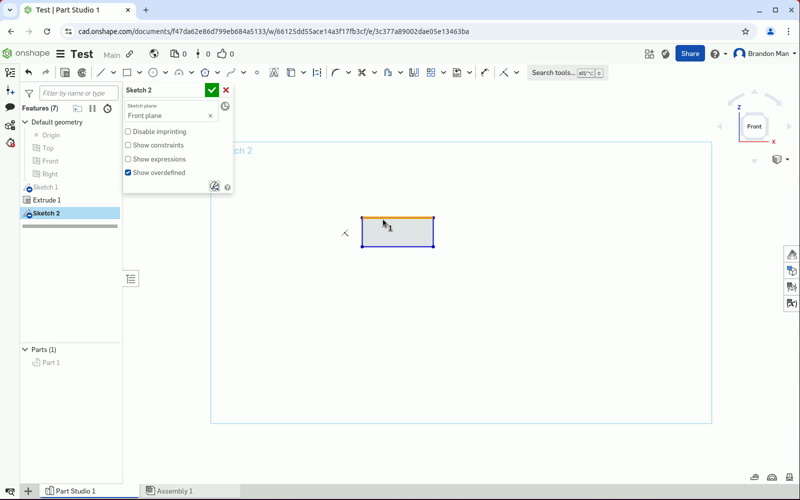
mouse_move(73, 352)
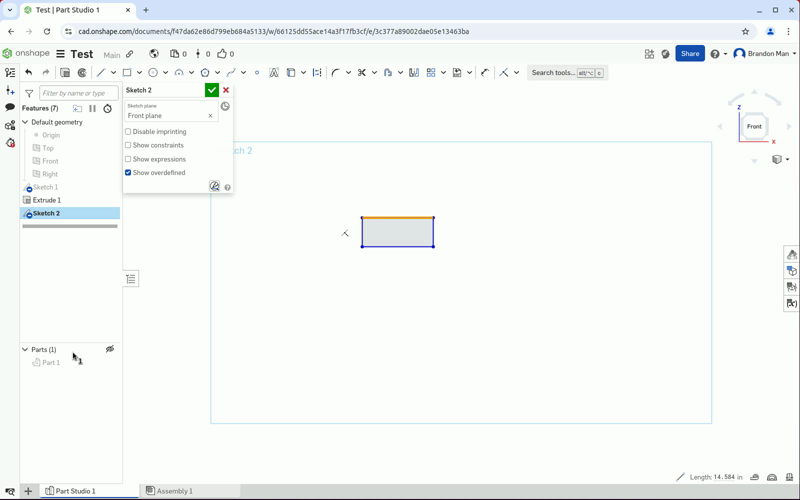
key(shift+y)
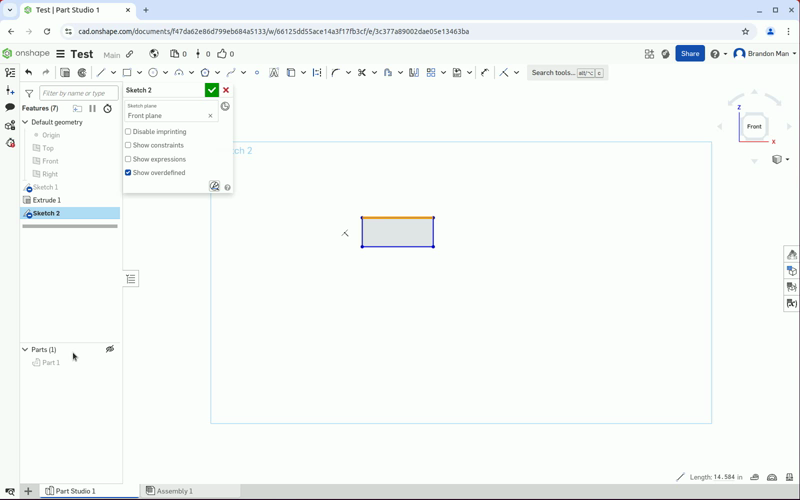
key(shift+e)
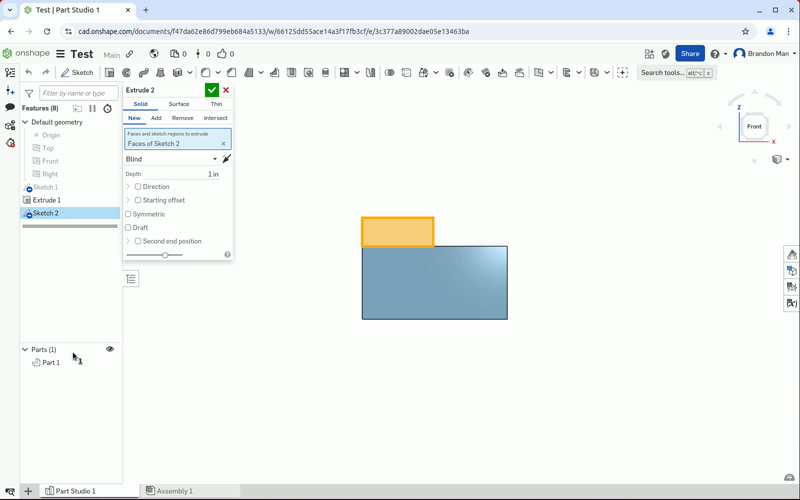
mouse_move(143, 106)
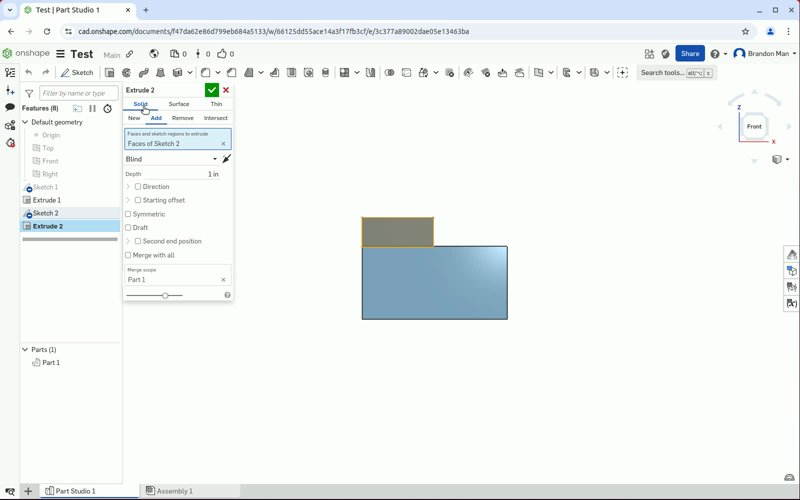
click(143, 106)
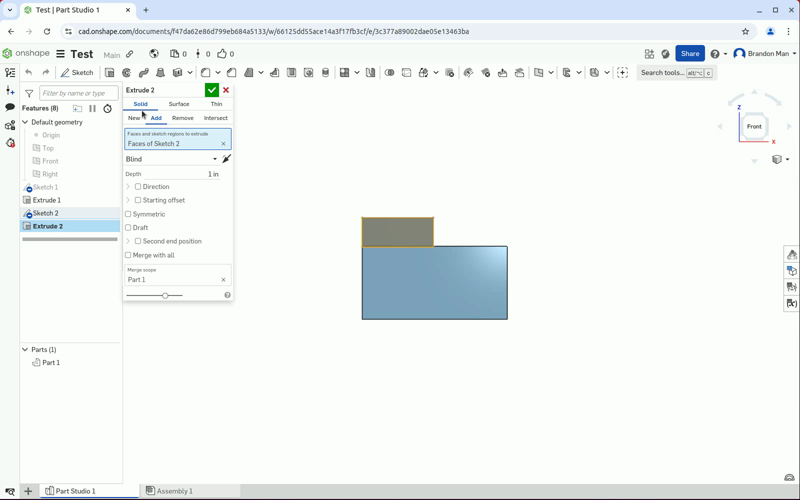
mouse_move(137, 120)
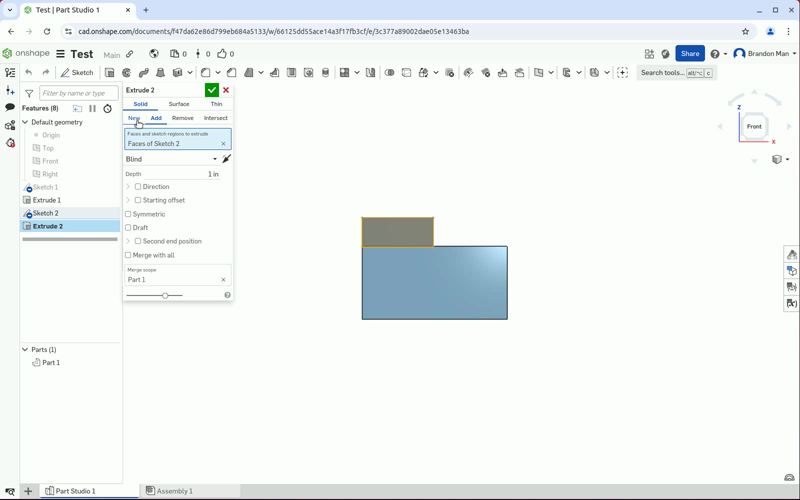
click(137, 120)
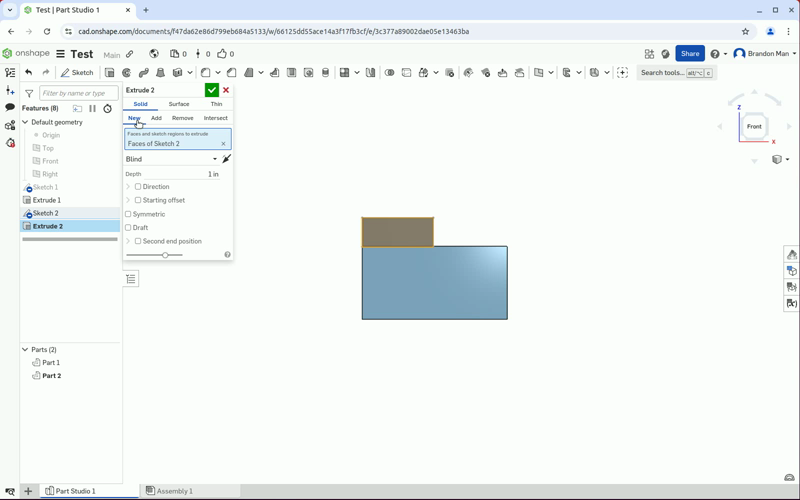
key(tab, 4)
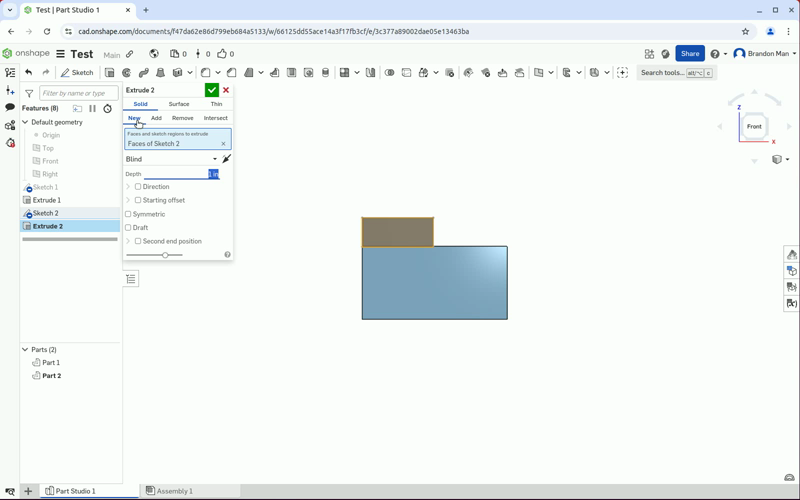
text(-6.018)
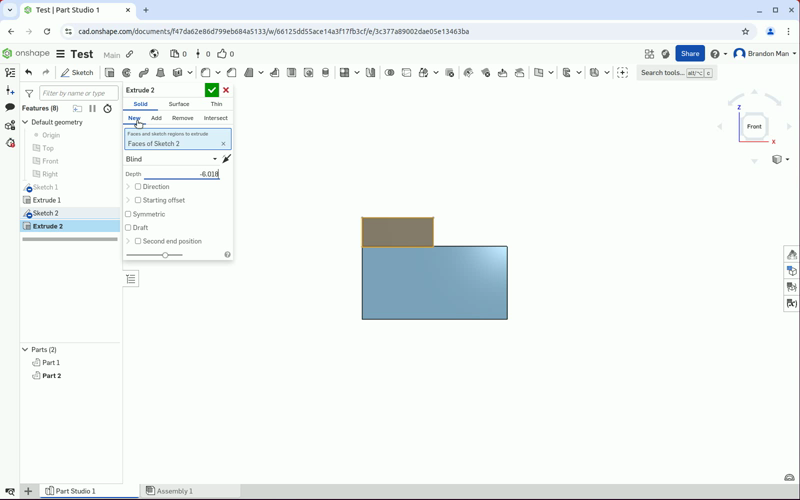
key(enter)
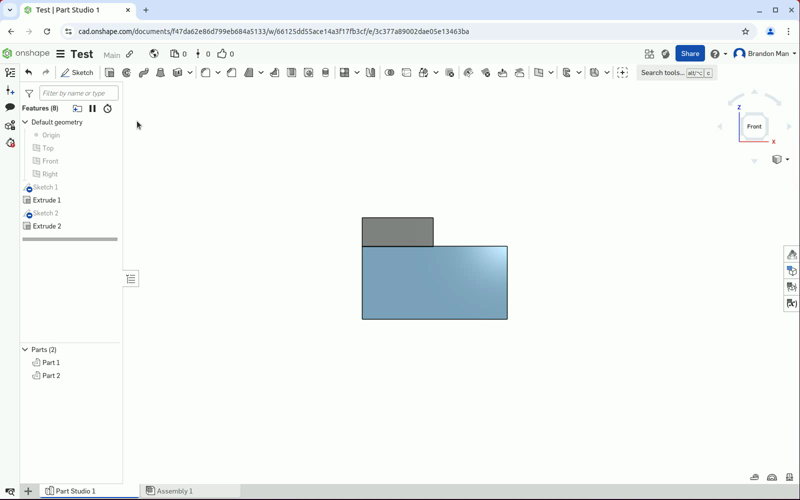
key(shift+h)
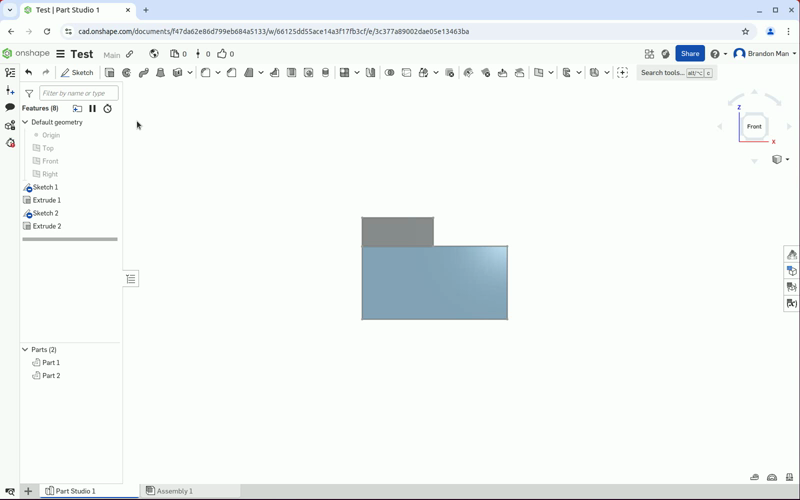
key(shift+h)
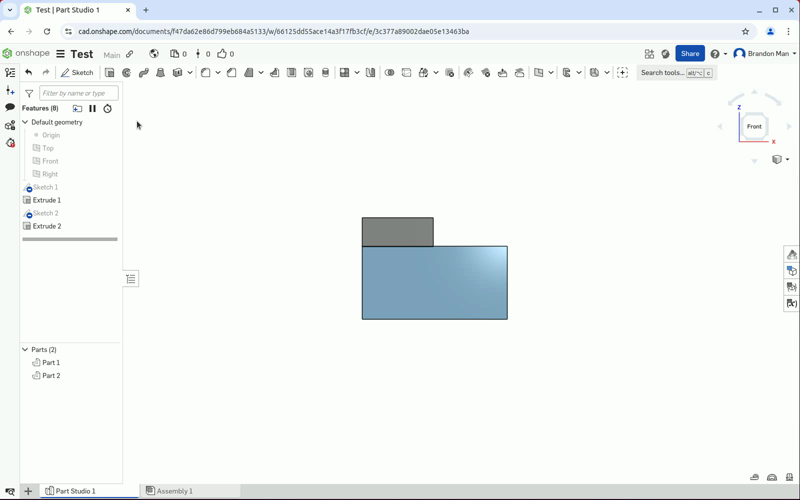
mouse_move(73, 189)
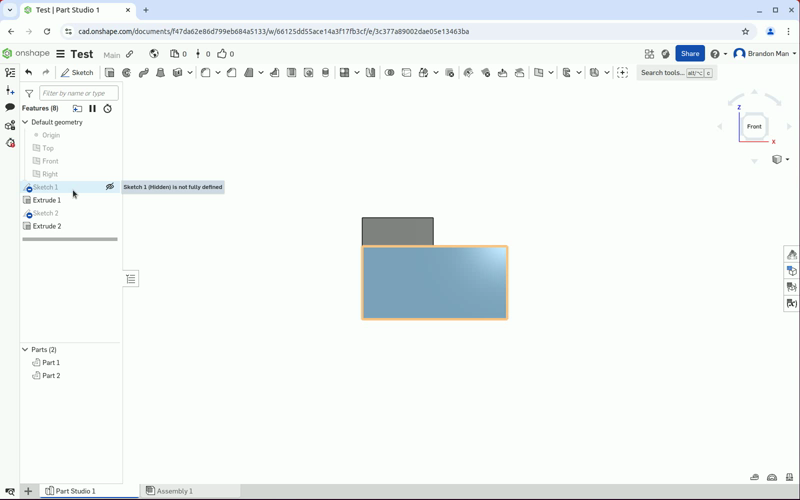
click(73, 189)
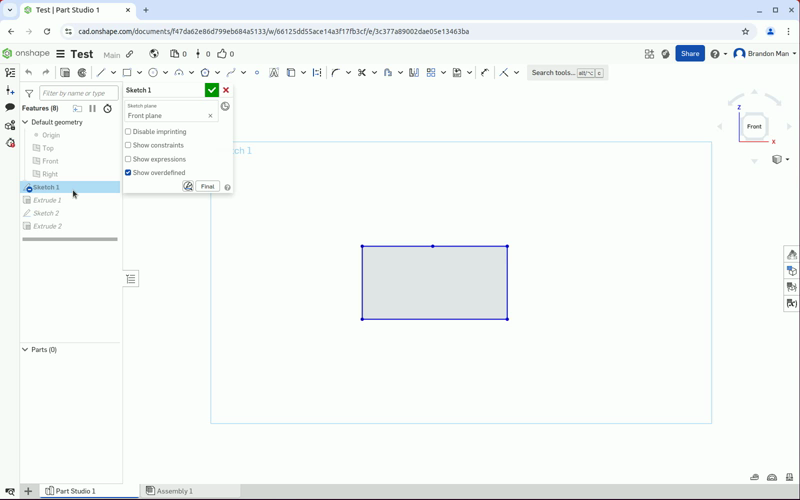
mouse_move(229, 92)
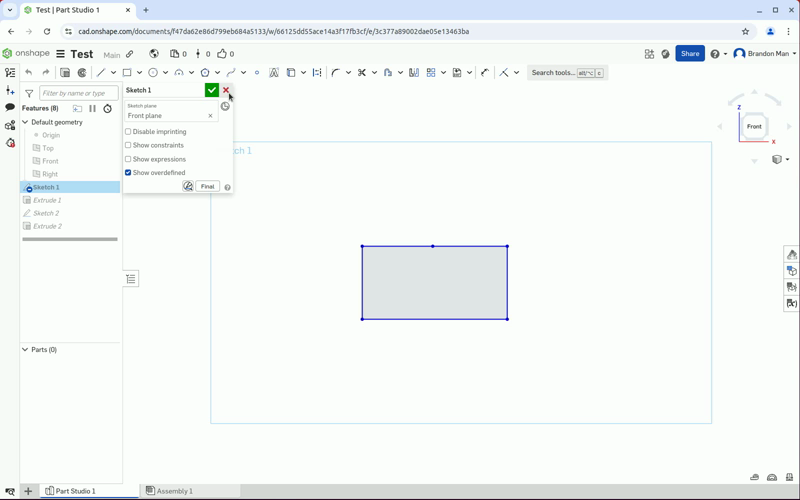
click(229, 92)
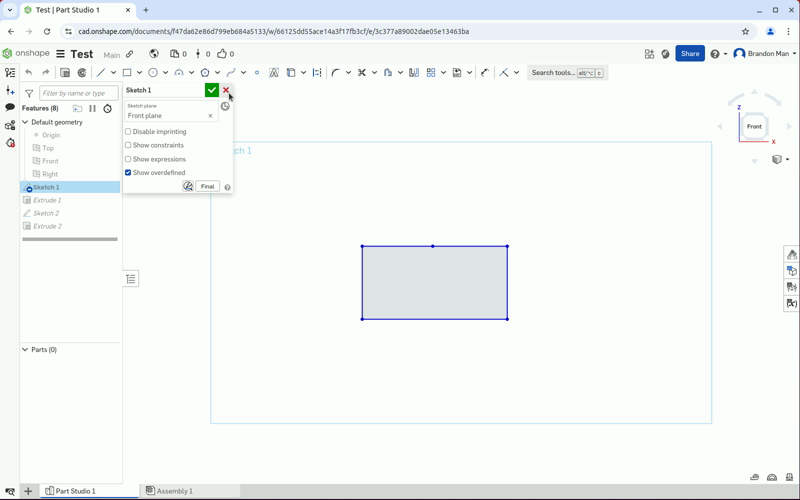
key(shift+s)
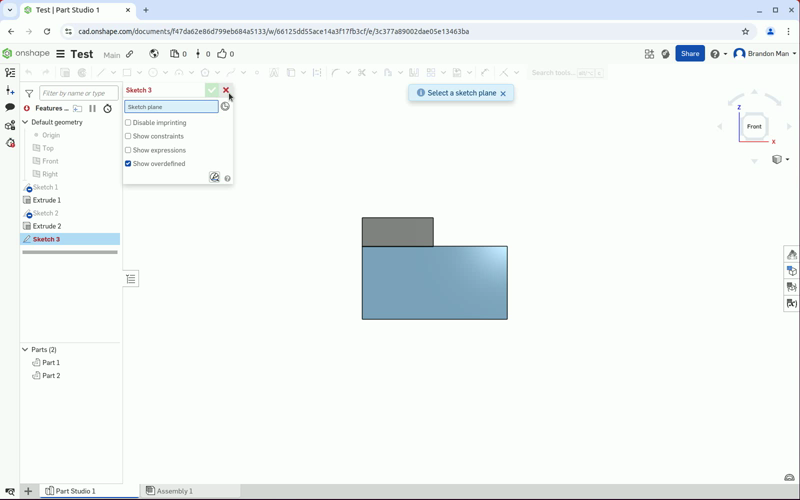
mouse_move(73, 163)
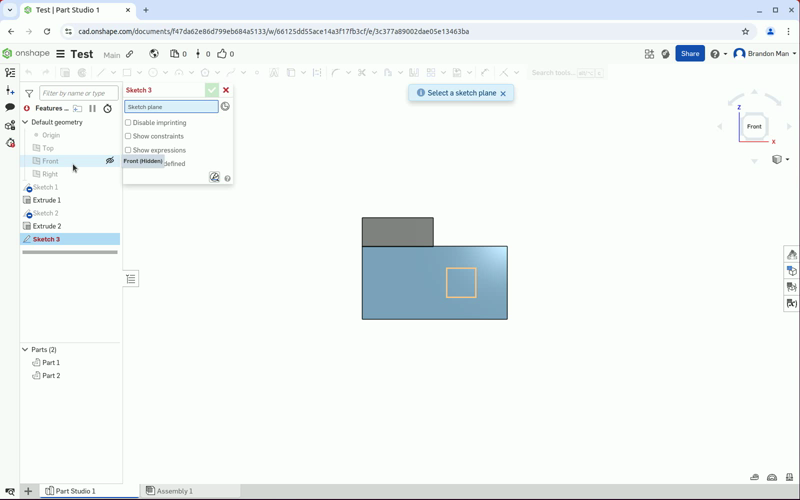
click(73, 163)
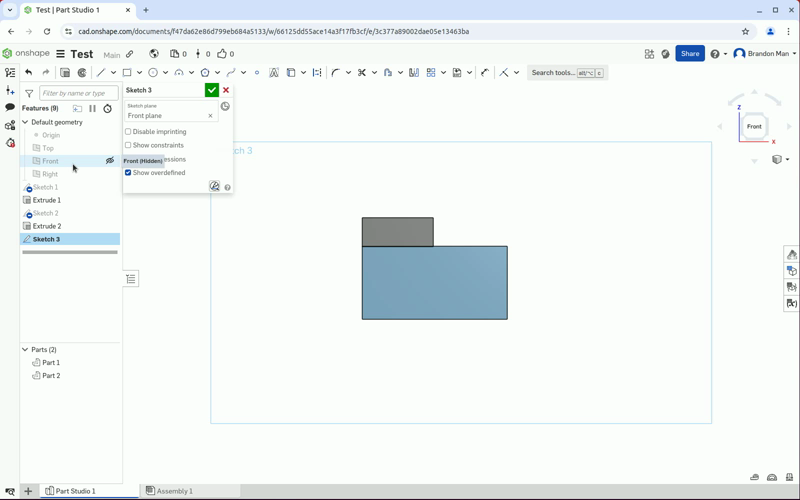
mouse_move(73, 352)
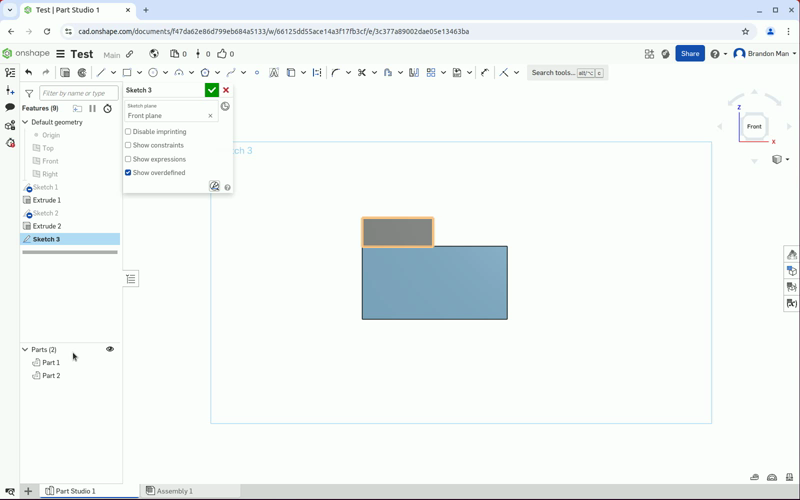
key(y)
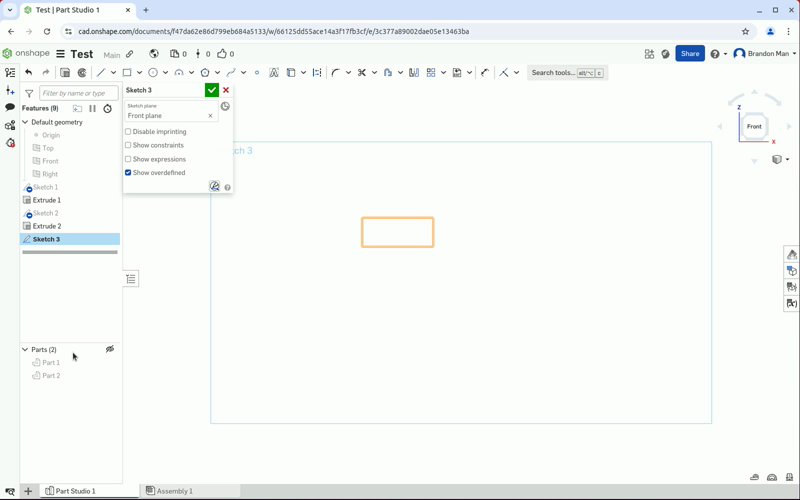
key(l)
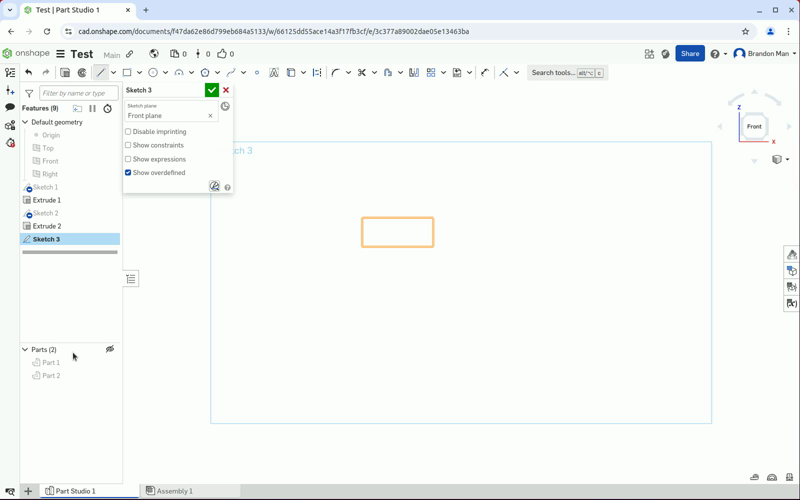
key_down(shift)
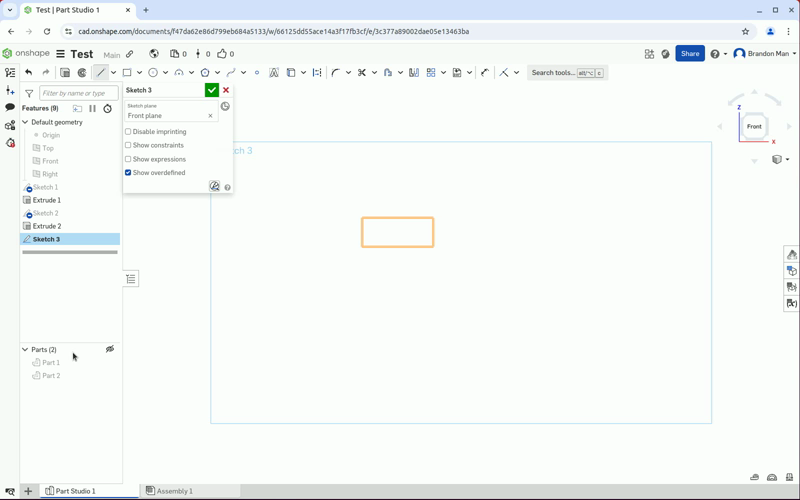
mouse_move(362, 218)
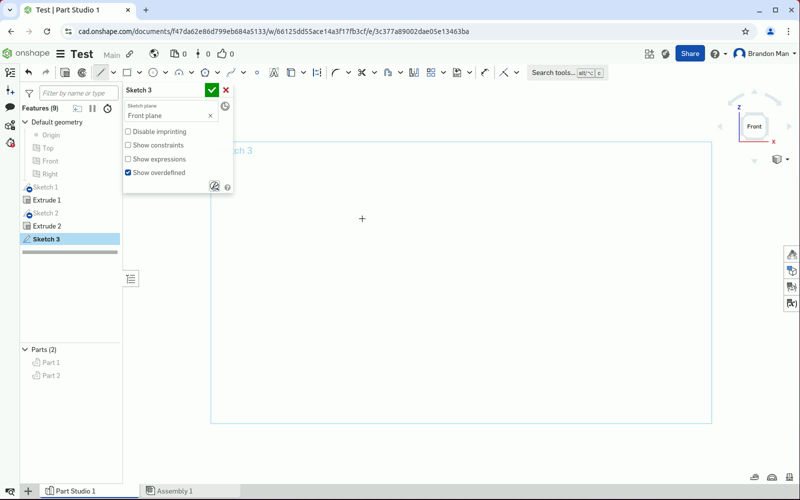
click(362, 218)
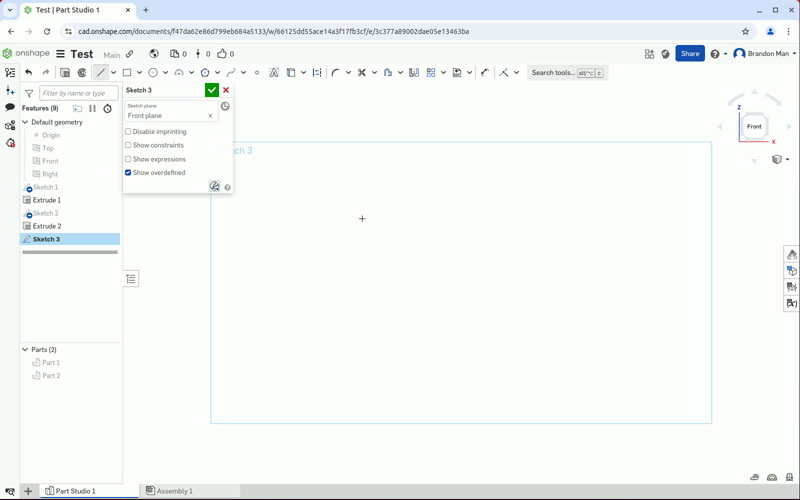
key_up(shift)
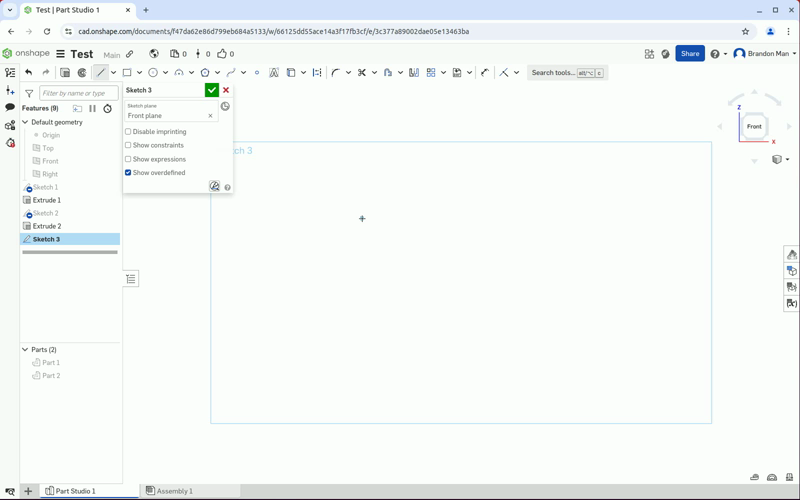
key_down(shift)
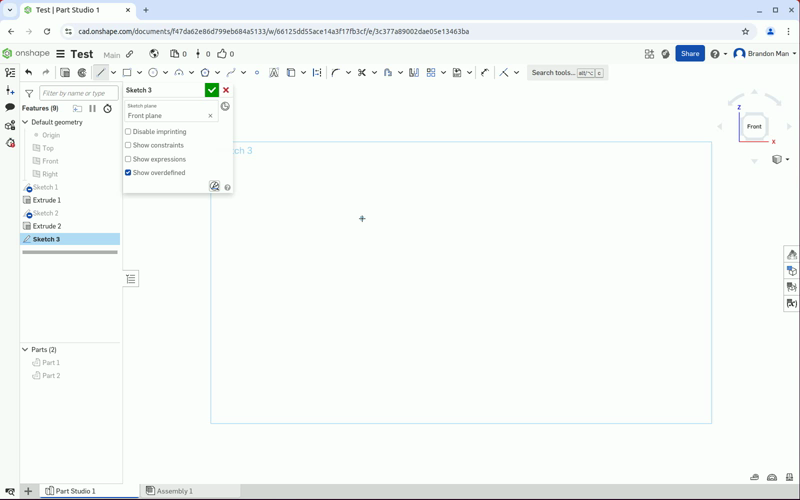
mouse_move(433, 218)
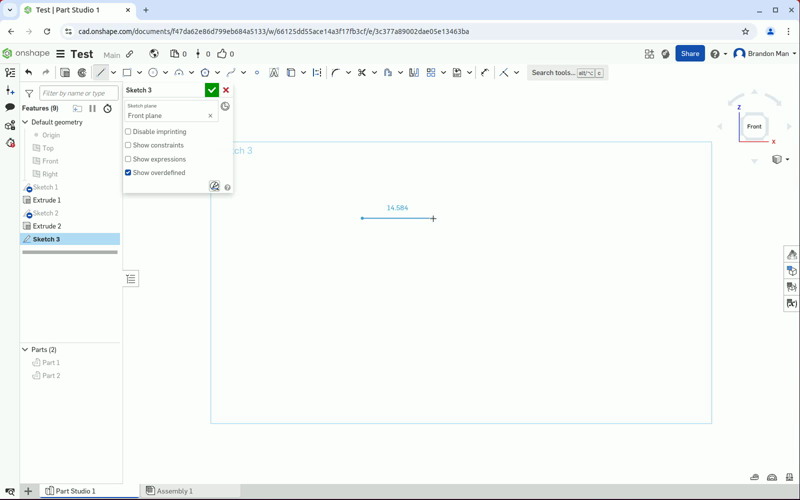
click(433, 218)
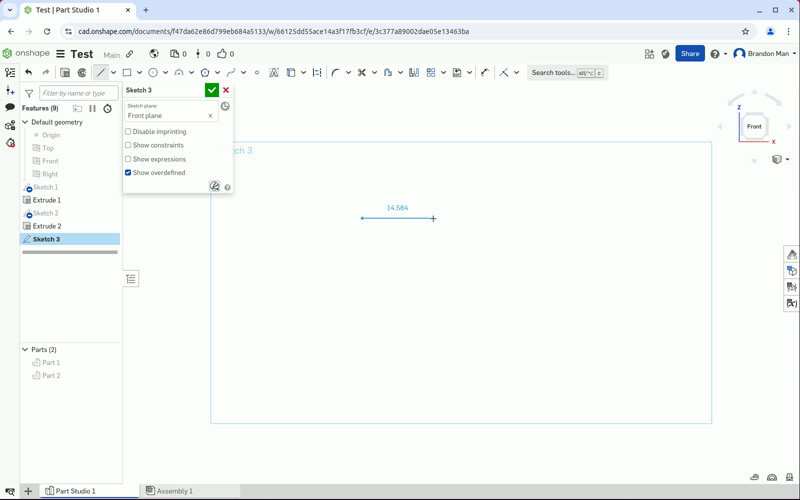
key_up(shift)
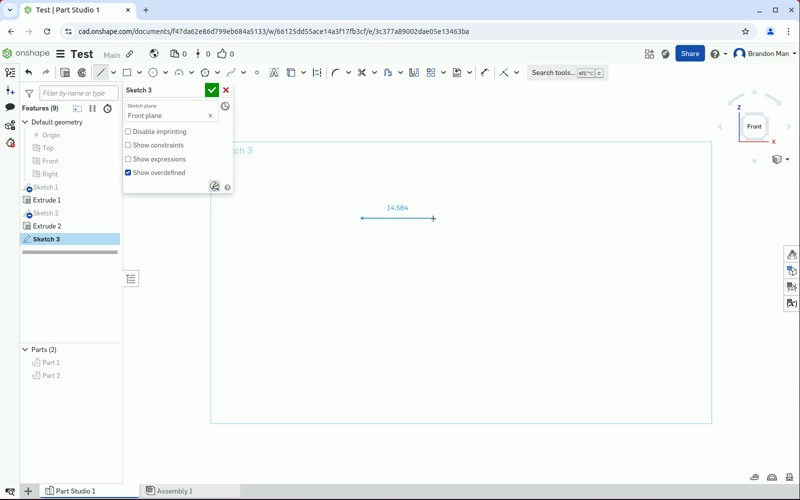
key_down(shift)
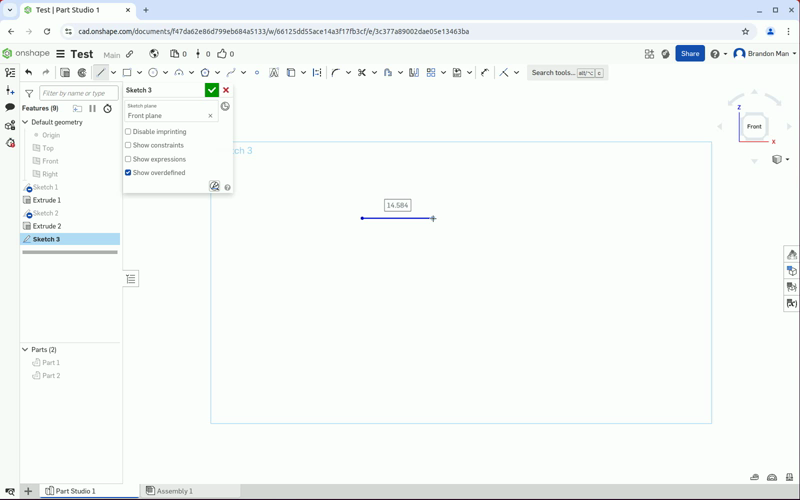
mouse_move(463, 218)
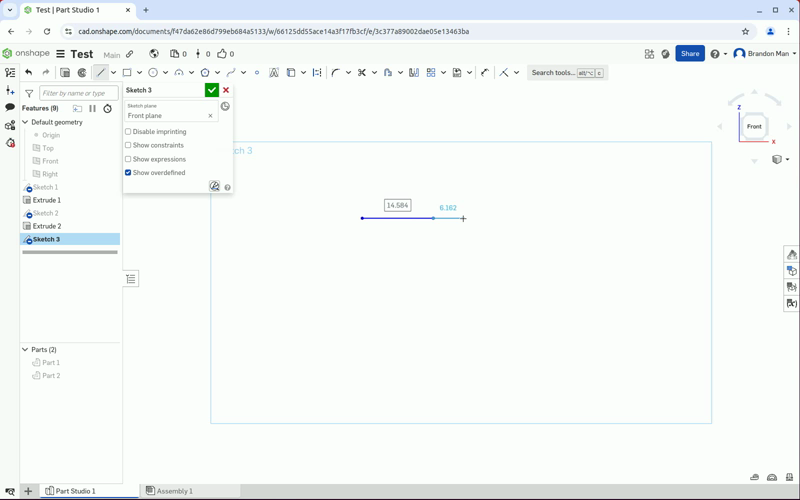
mouse_move(433, 211)
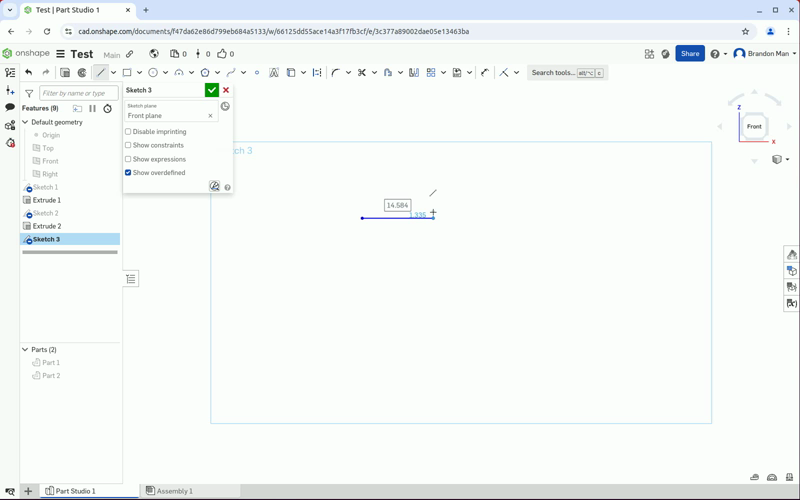
scroll(6)
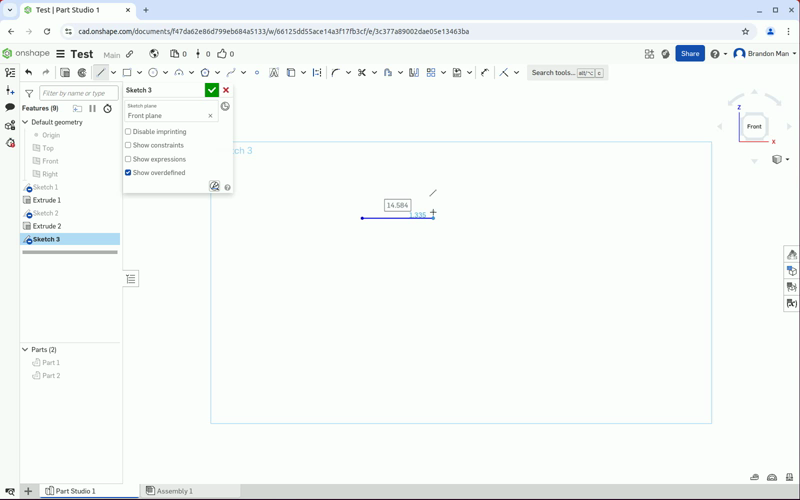
scroll(6)
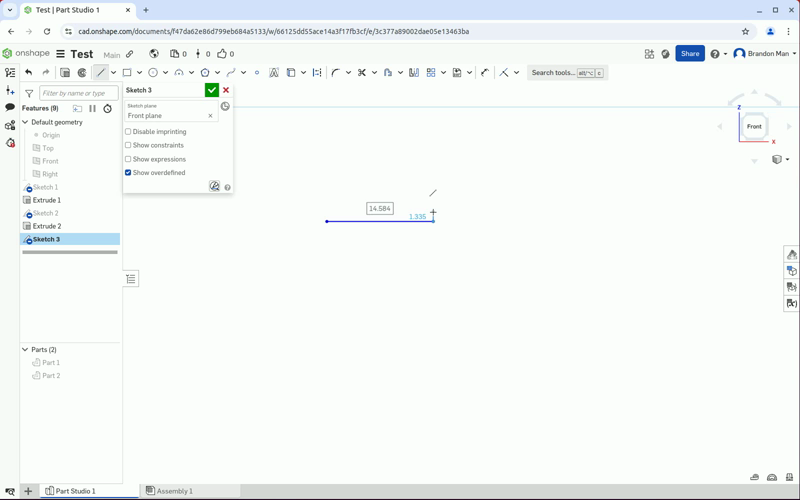
scroll(6)
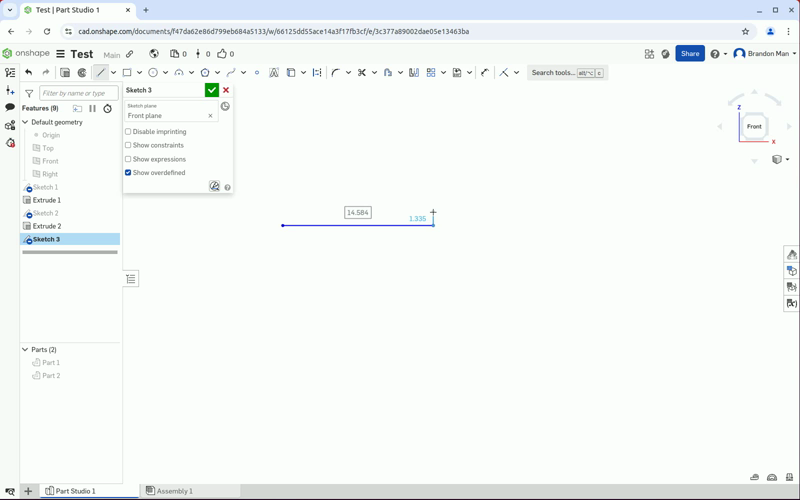
scroll(6)
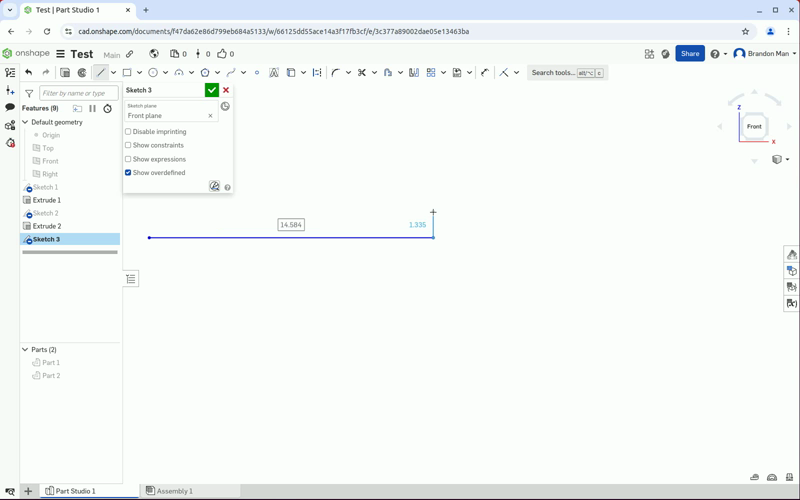
scroll(6)
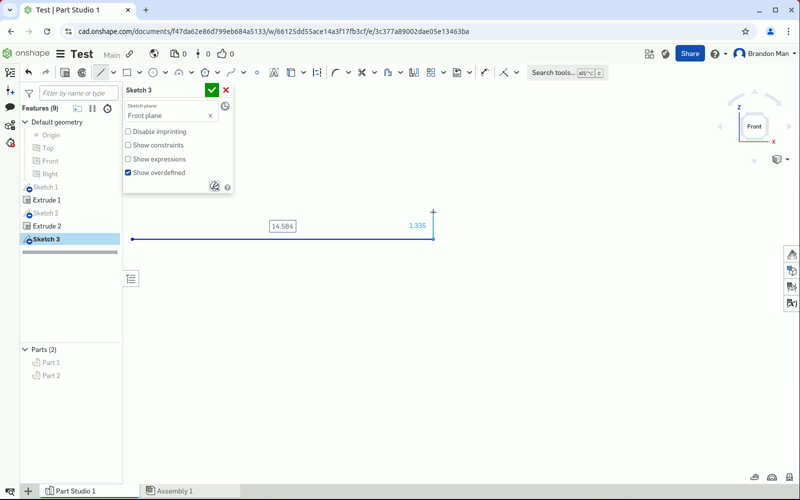
scroll(6)
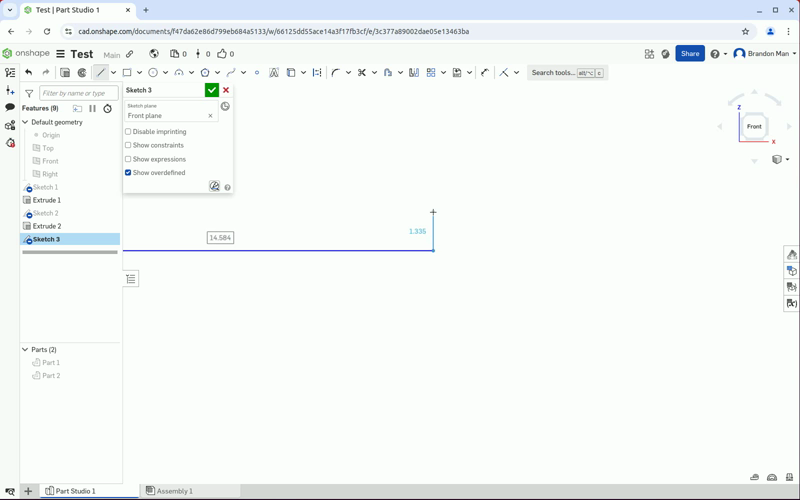
scroll(6)
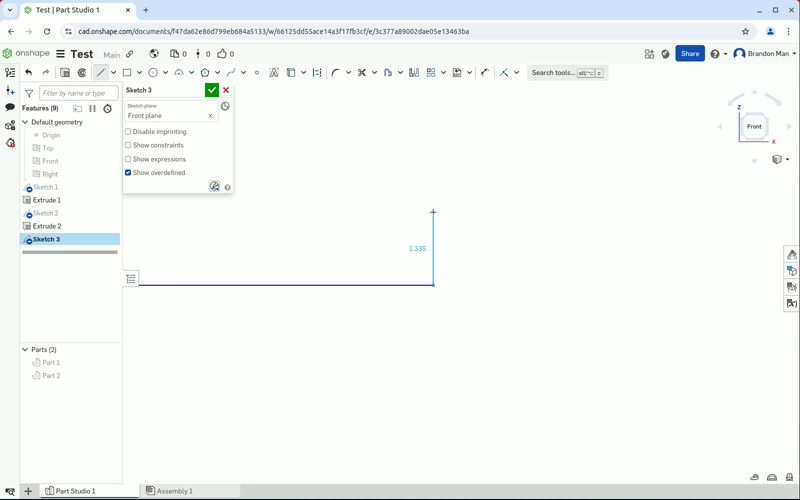
click(433, 211)
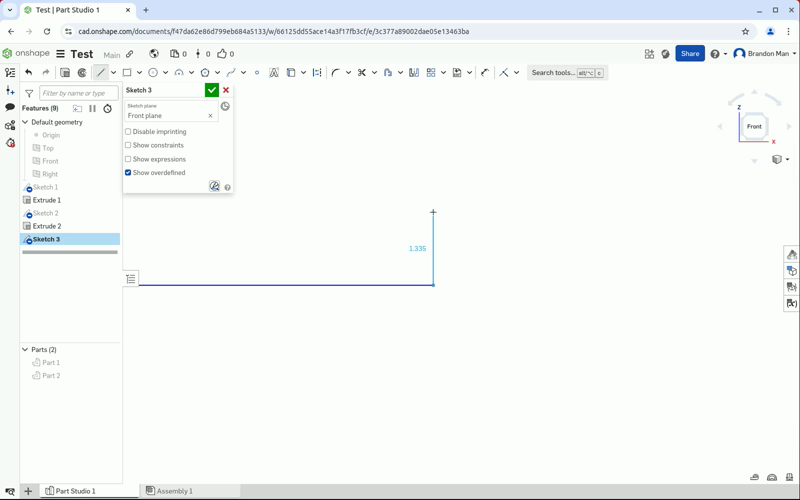
scroll(-6)
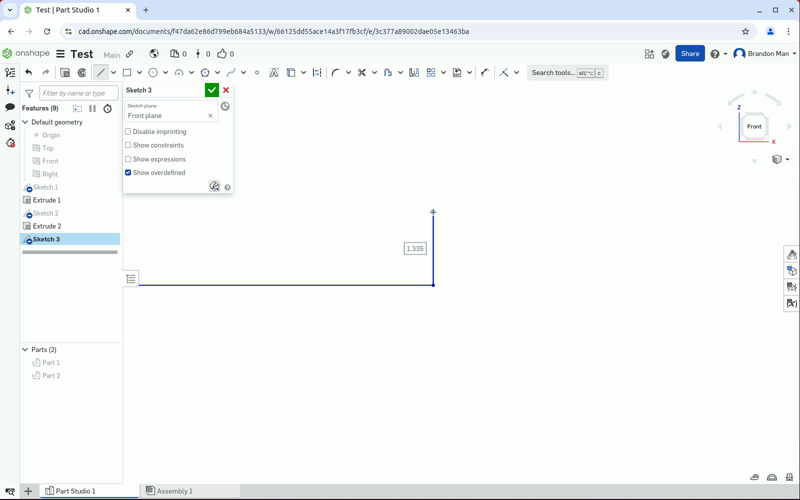
scroll(-6)
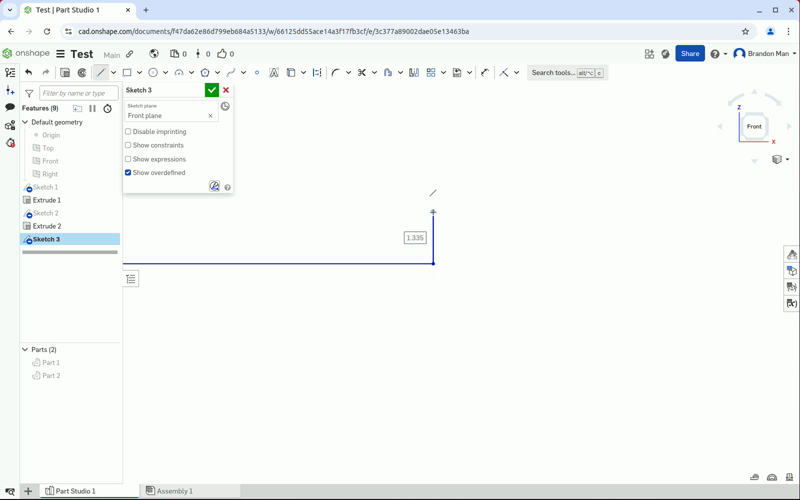
scroll(-6)
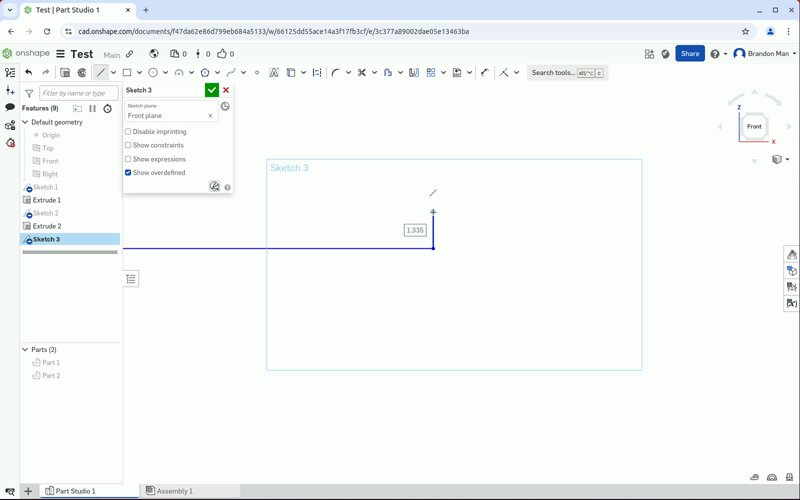
scroll(-6)
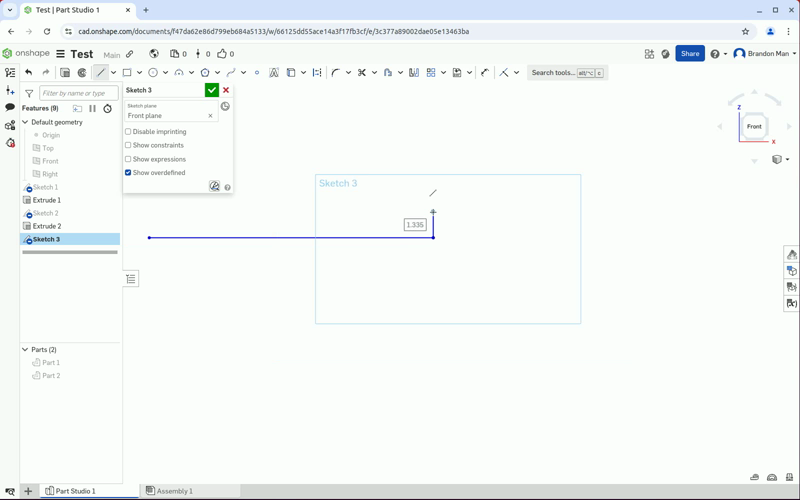
scroll(-6)
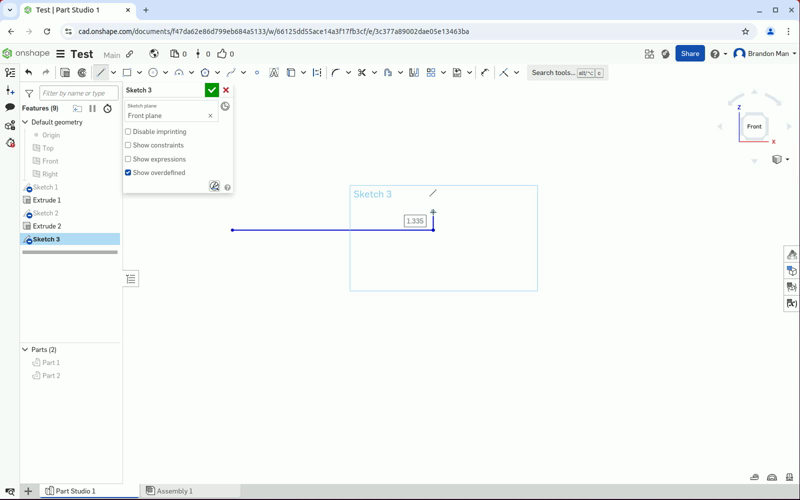
scroll(-6)
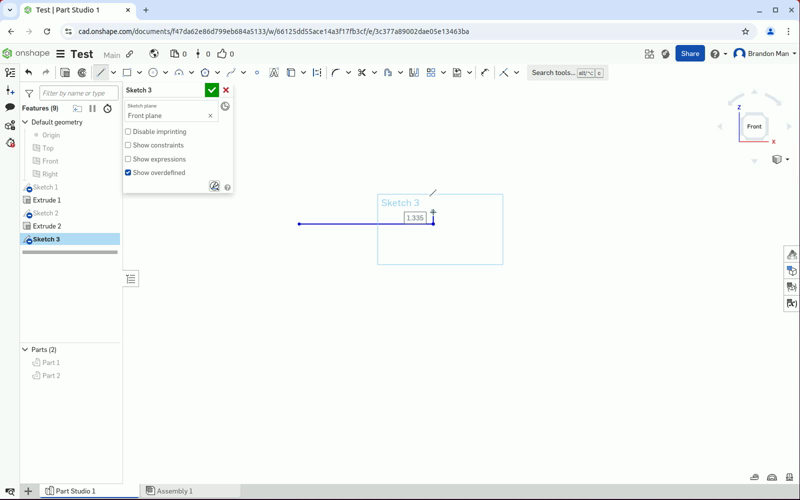
scroll(-6)
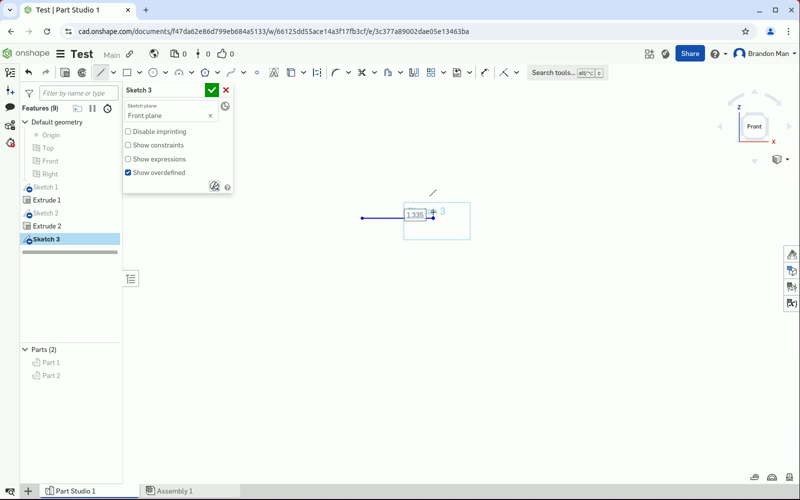
key_up(shift)
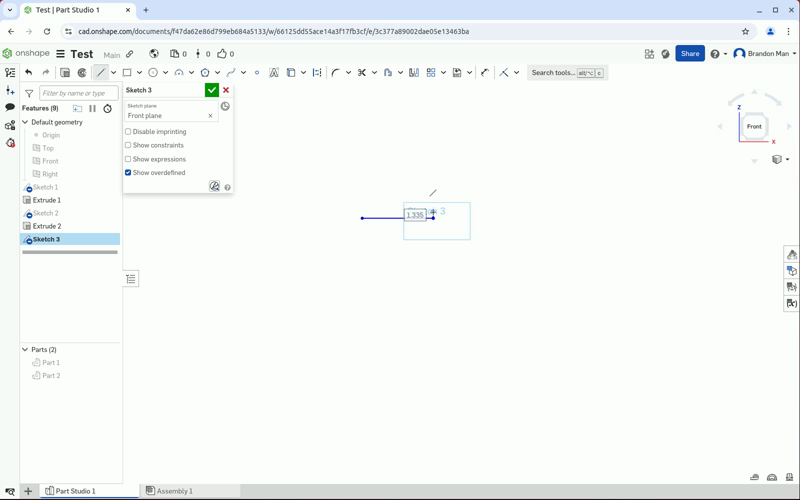
key_down(shift)
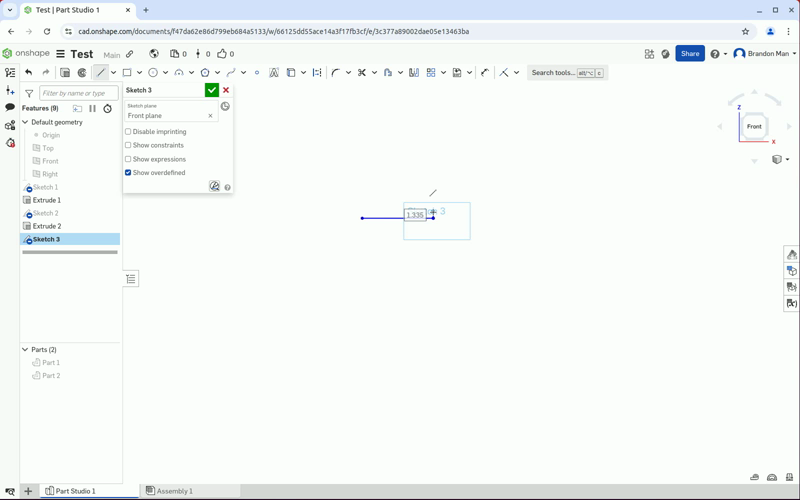
mouse_move(362, 211)
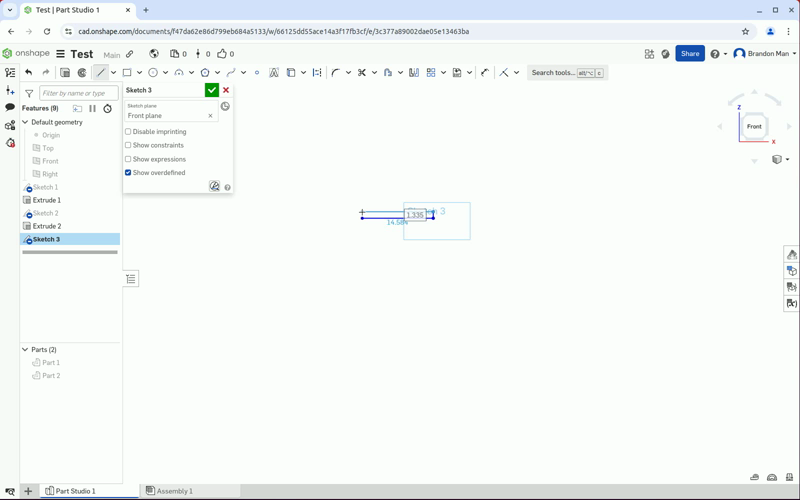
click(362, 211)
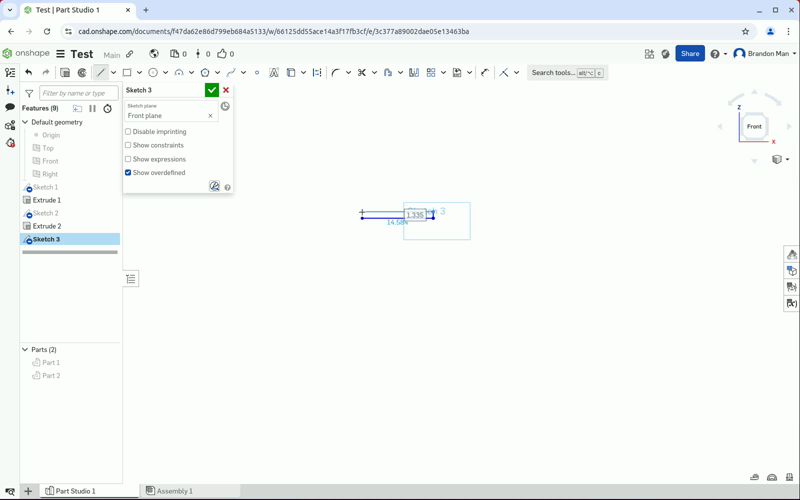
key_up(shift)
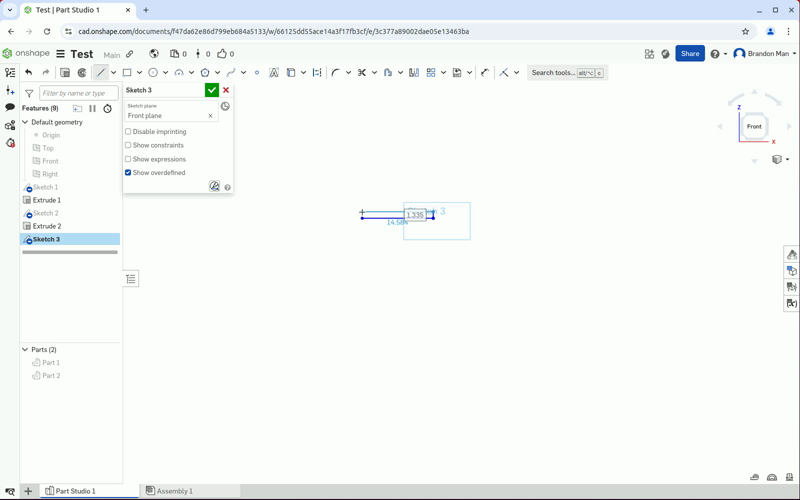
mouse_move(392, 211)
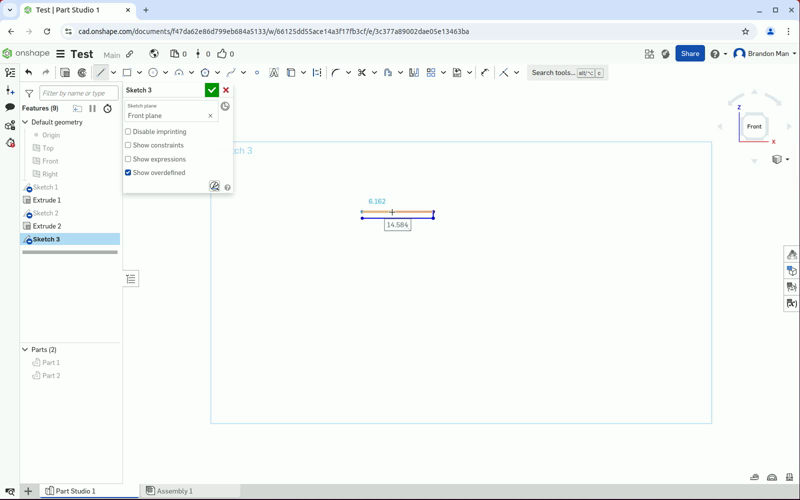
key_down(shift)
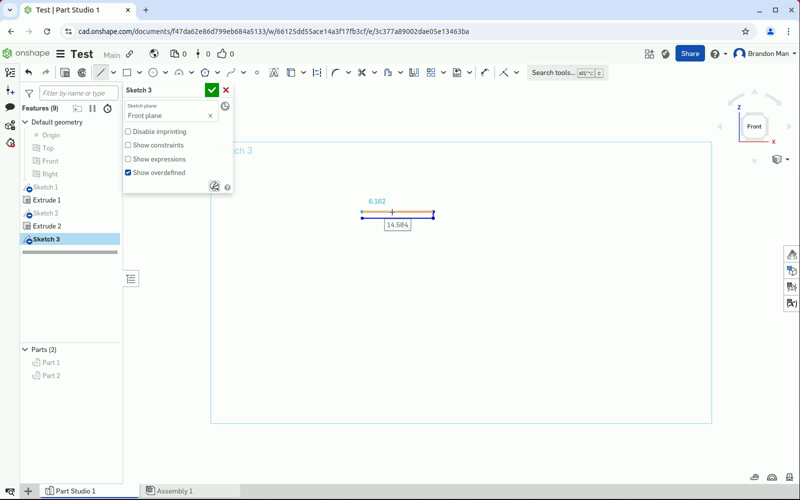
mouse_move(362, 218)
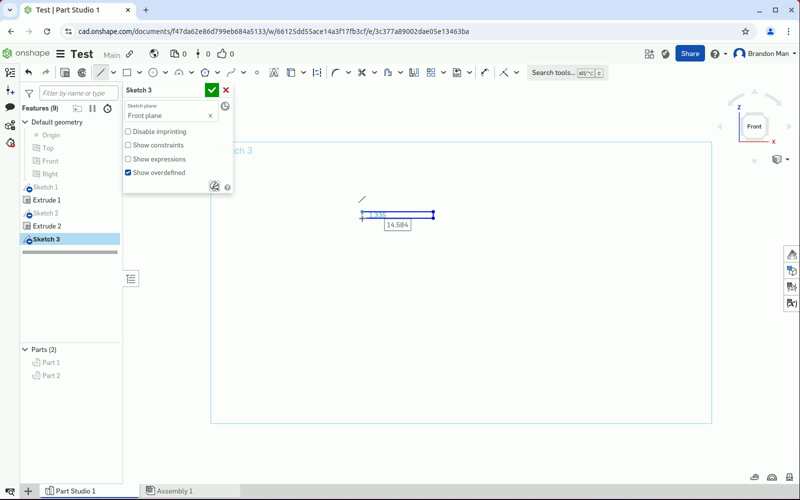
scroll(6)
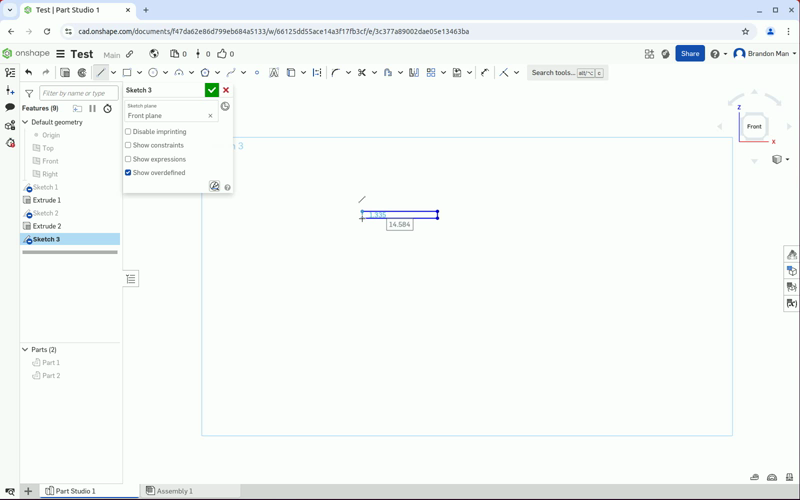
scroll(6)
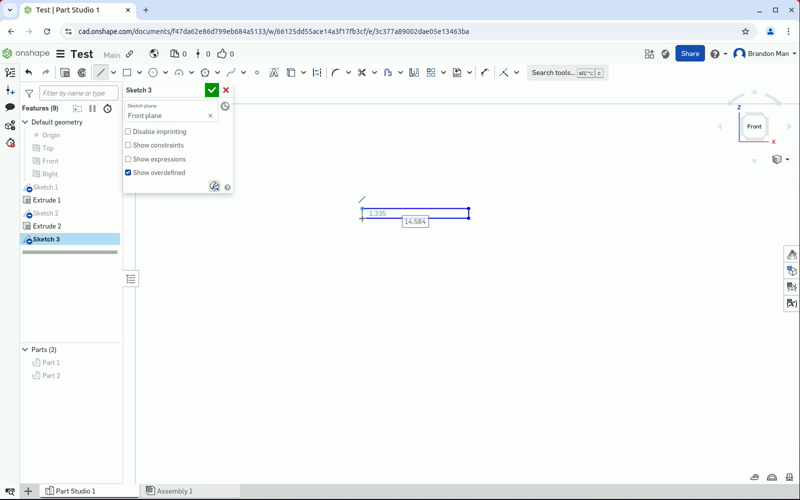
scroll(6)
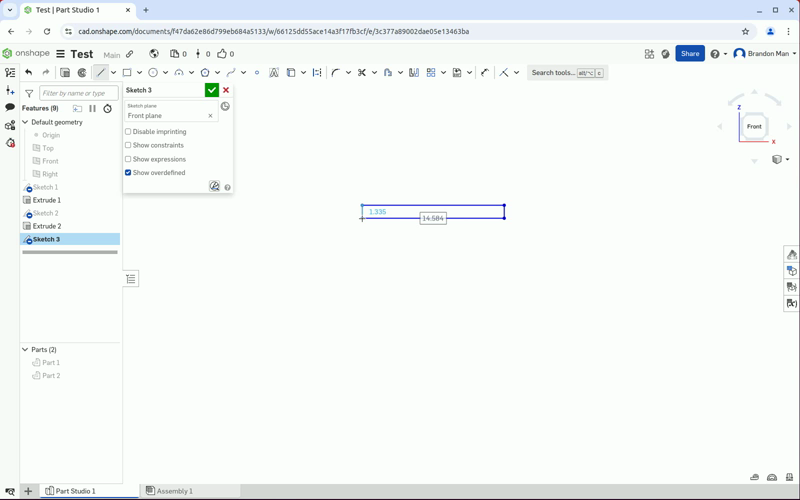
scroll(6)
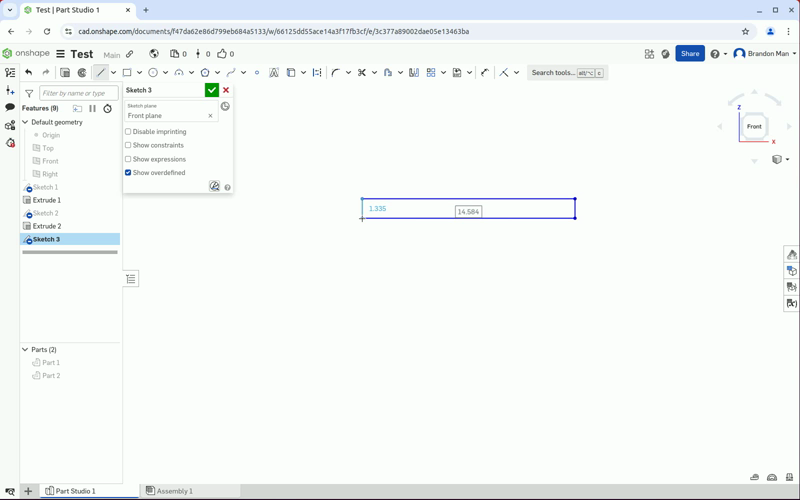
scroll(6)
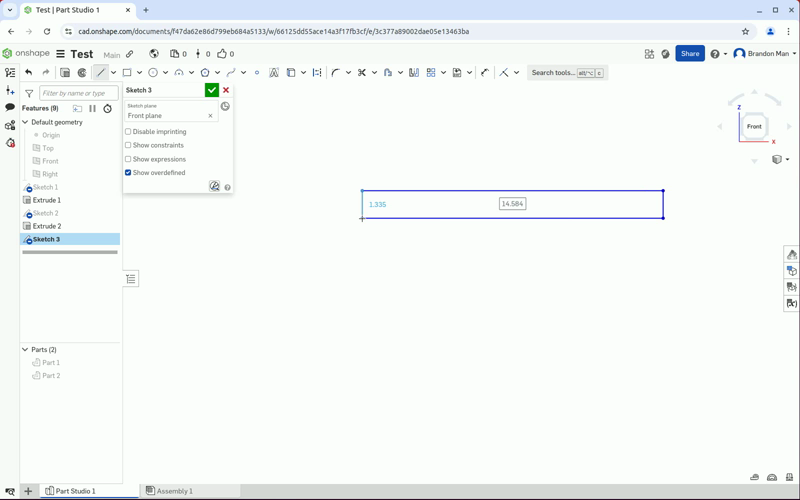
scroll(6)
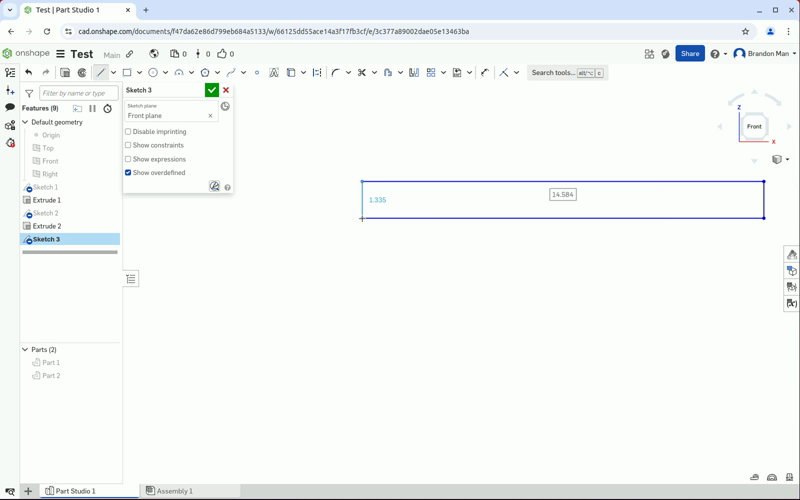
scroll(6)
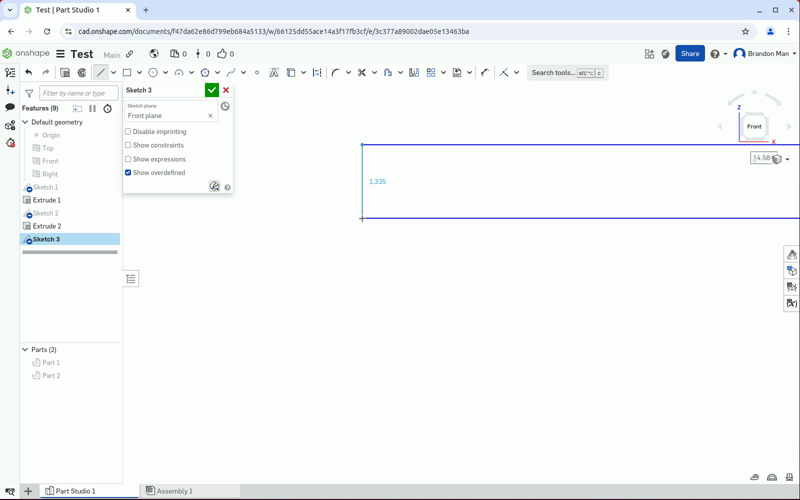
key_up(shift)
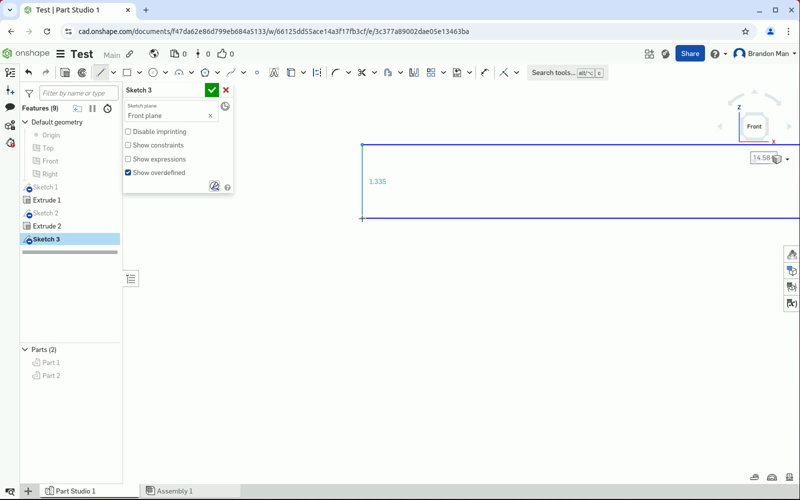
click(362, 218)
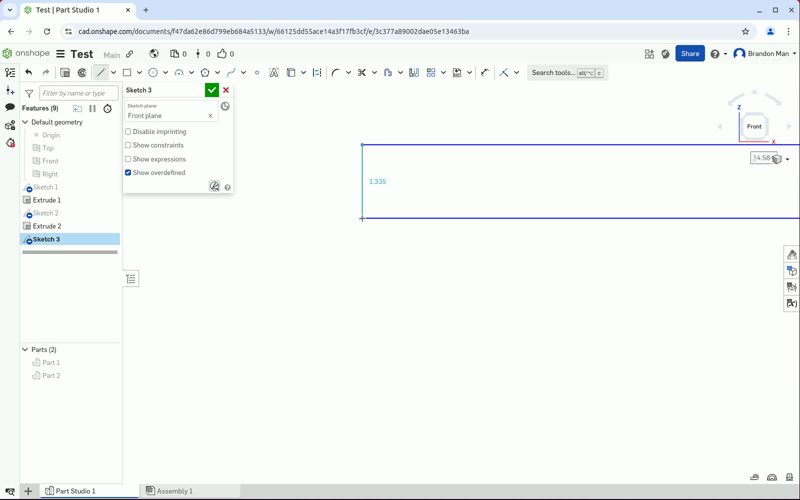
scroll(-6)
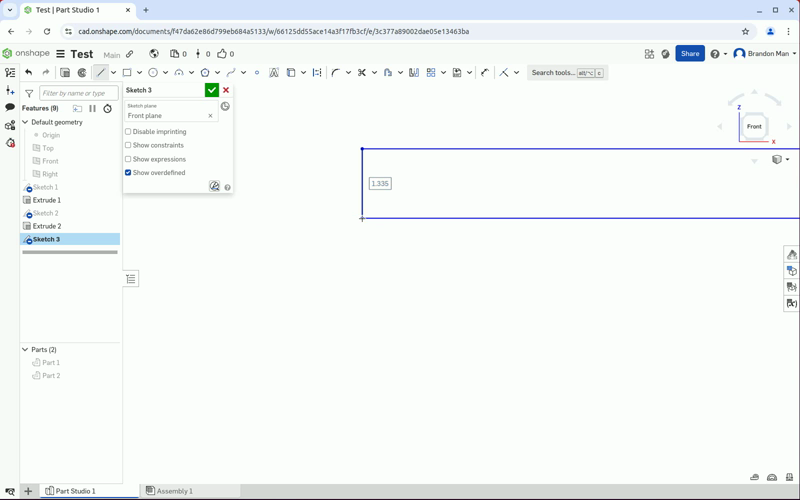
scroll(-6)
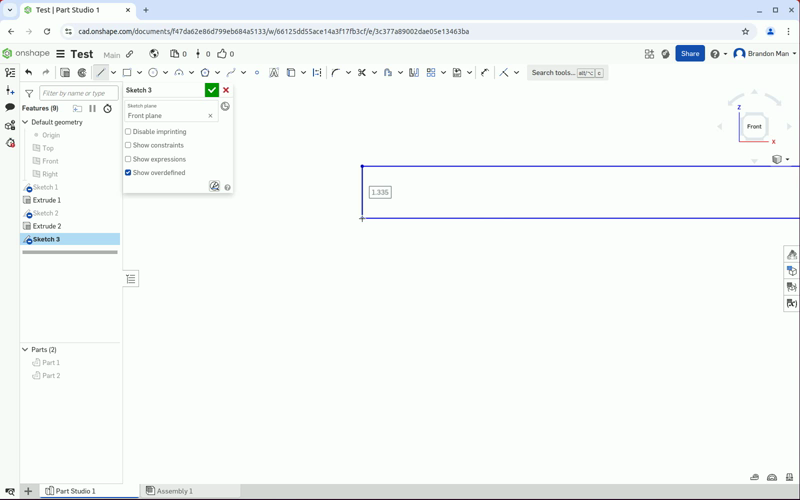
scroll(-6)
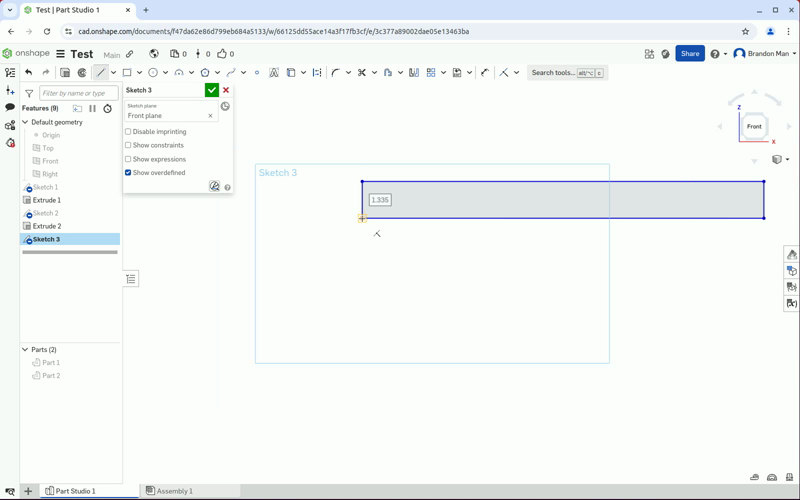
scroll(-6)
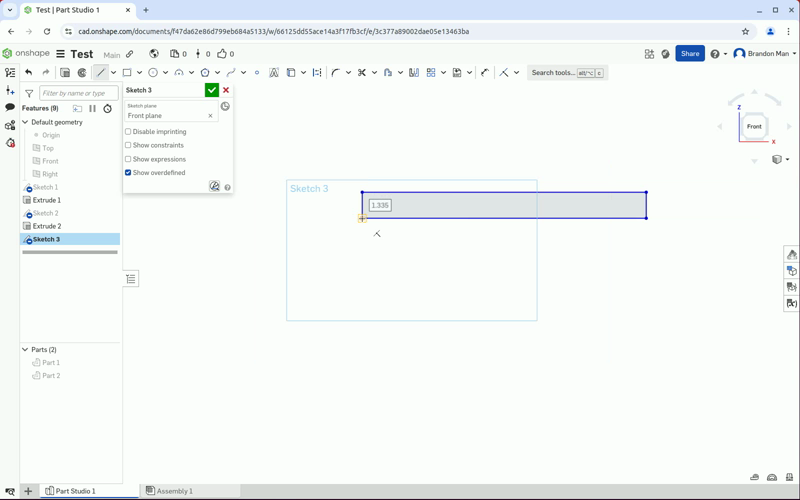
scroll(-6)
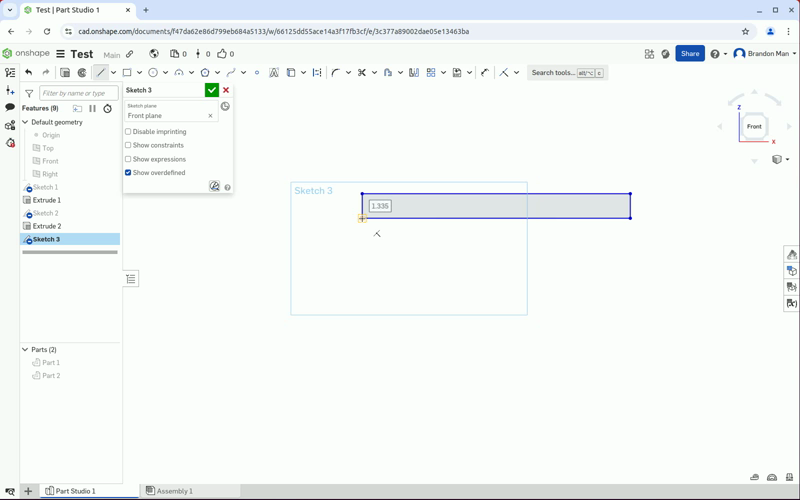
scroll(-6)
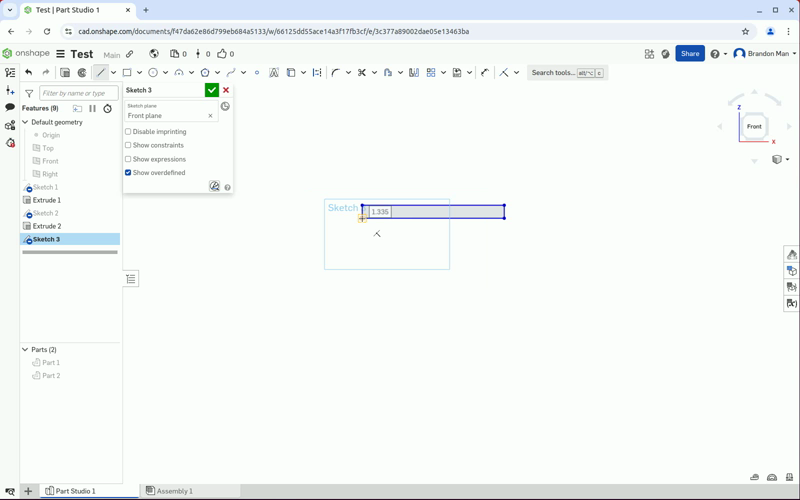
scroll(-6)
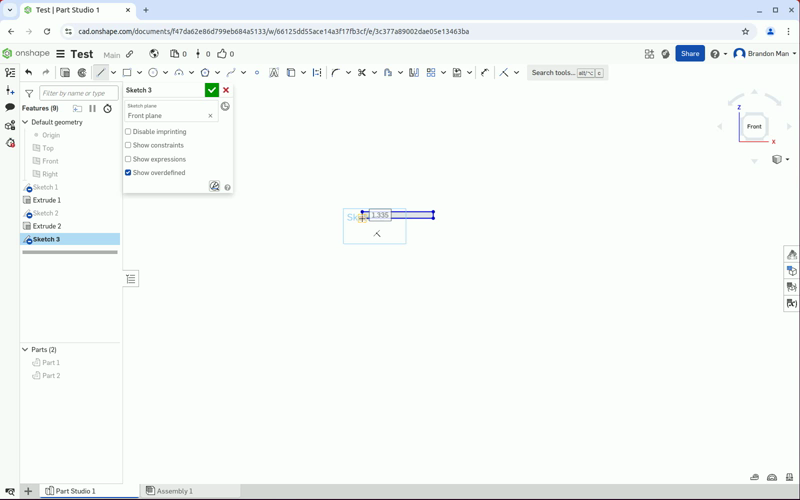
key(esc)
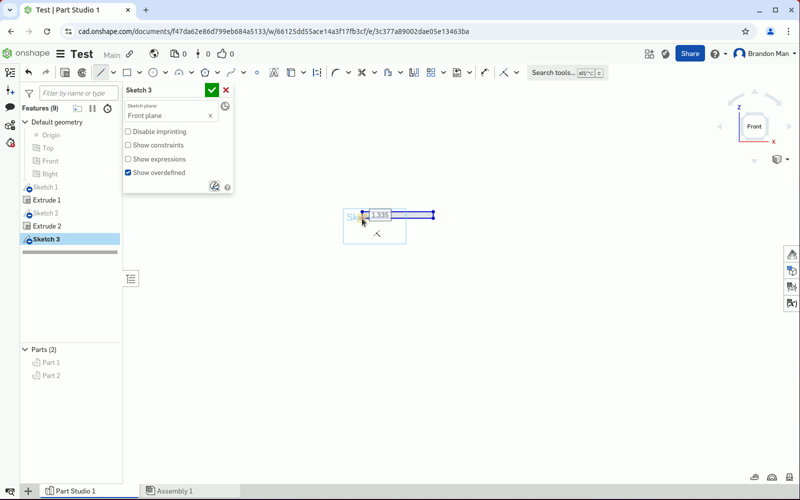
mouse_move(390, 215)
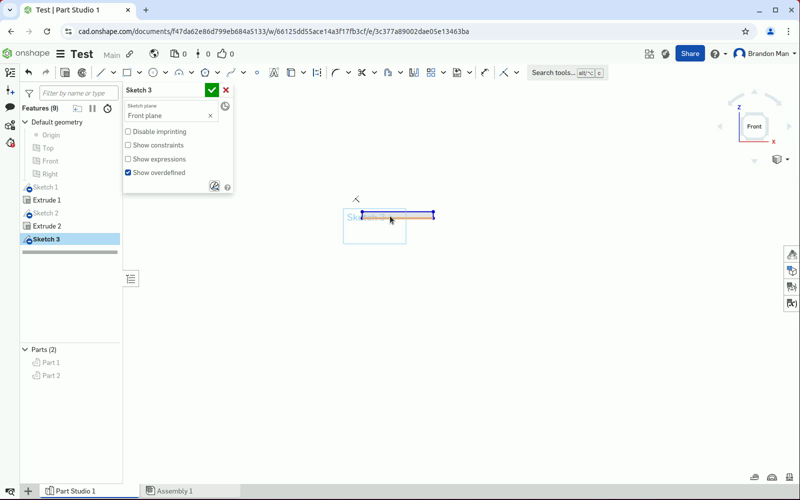
scroll(6)
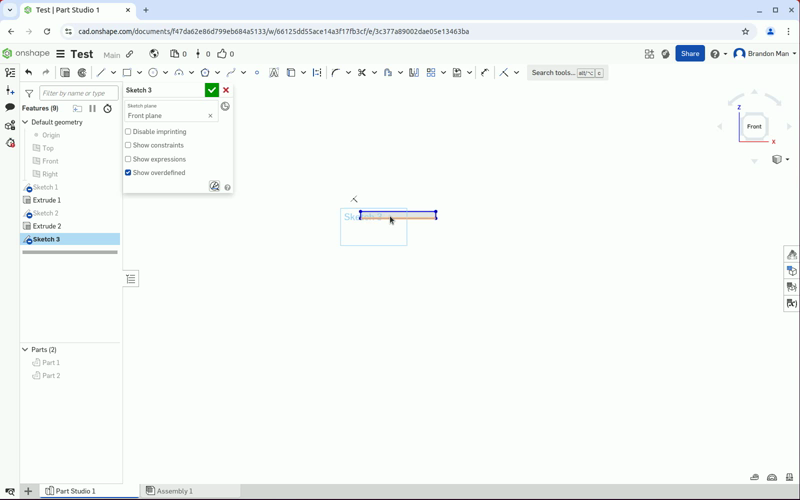
scroll(6)
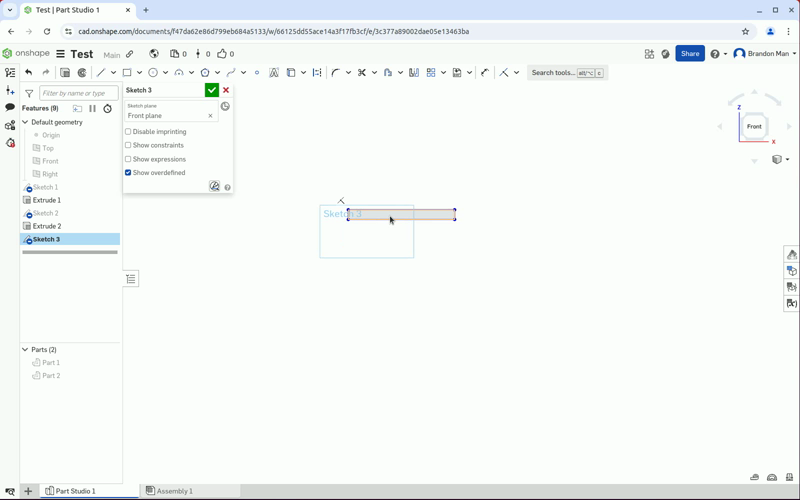
scroll(6)
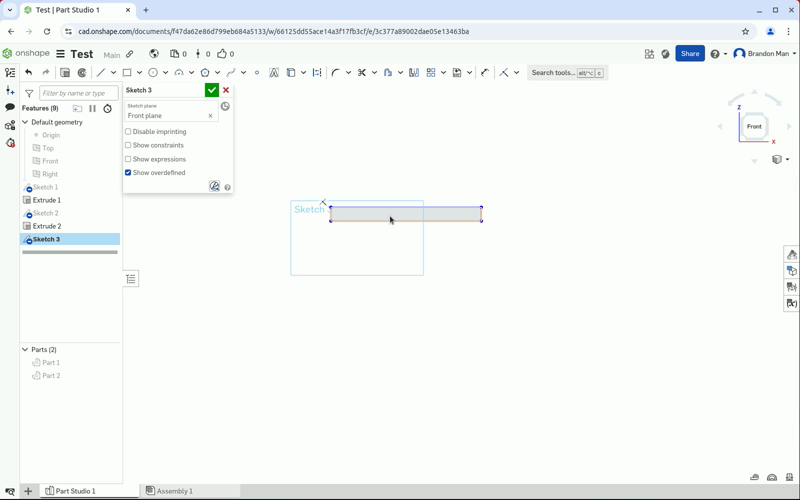
scroll(6)
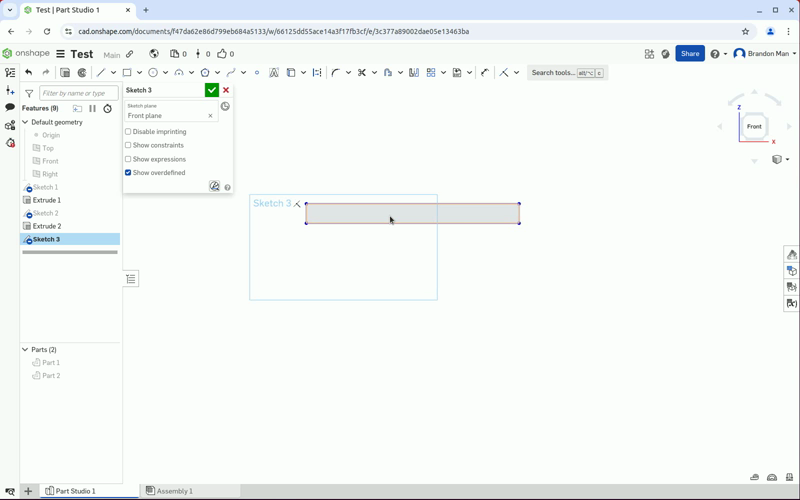
scroll(6)
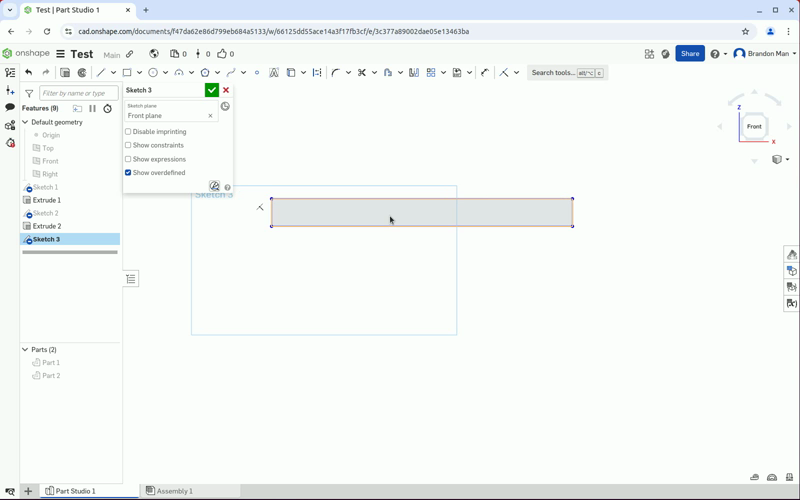
scroll(6)
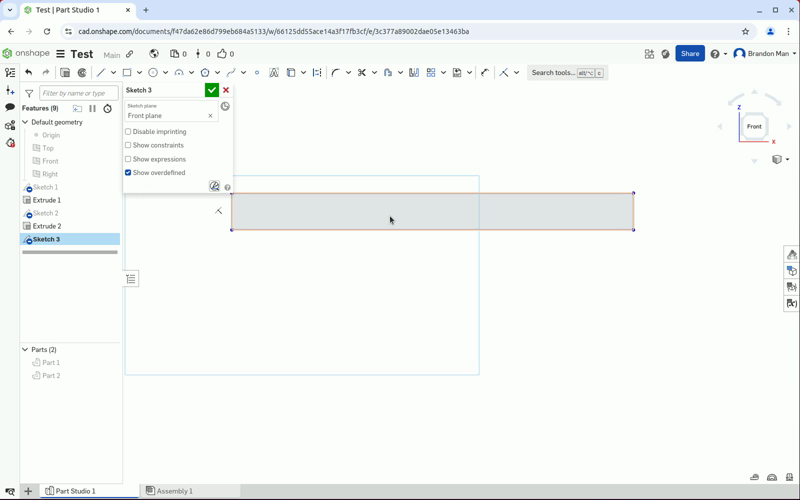
scroll(6)
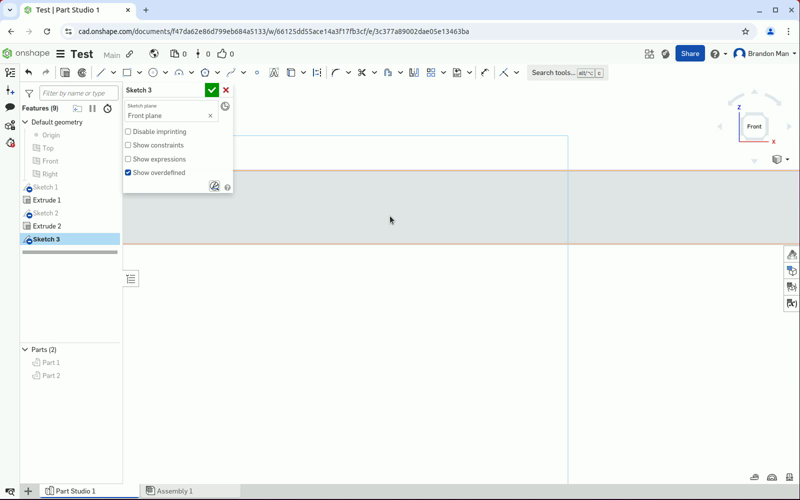
click(390, 215)
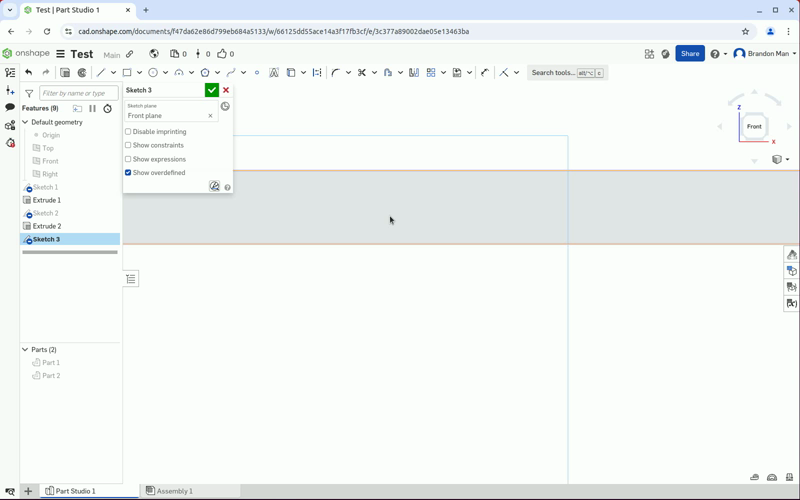
scroll(-6)
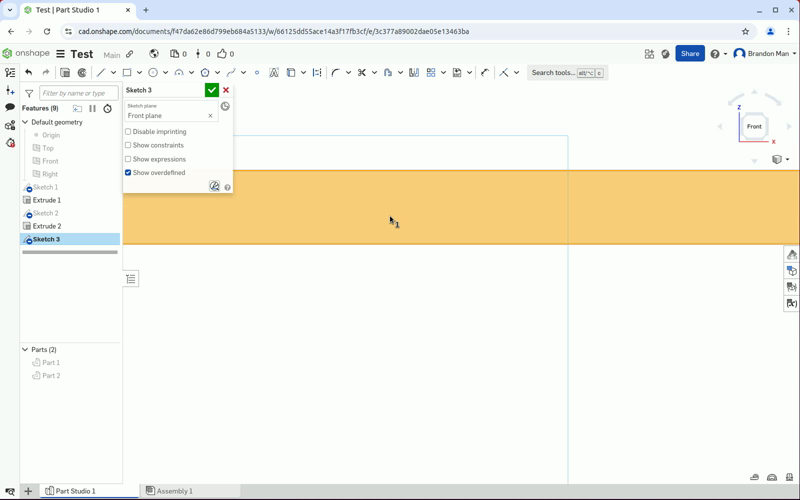
scroll(-6)
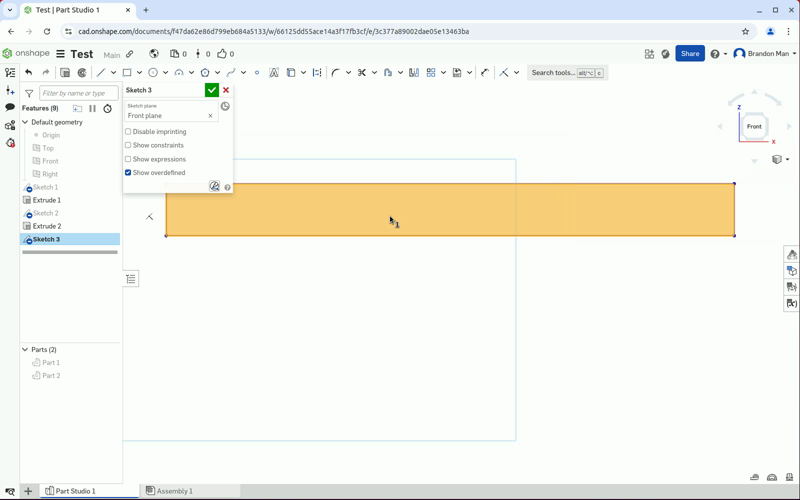
scroll(-6)
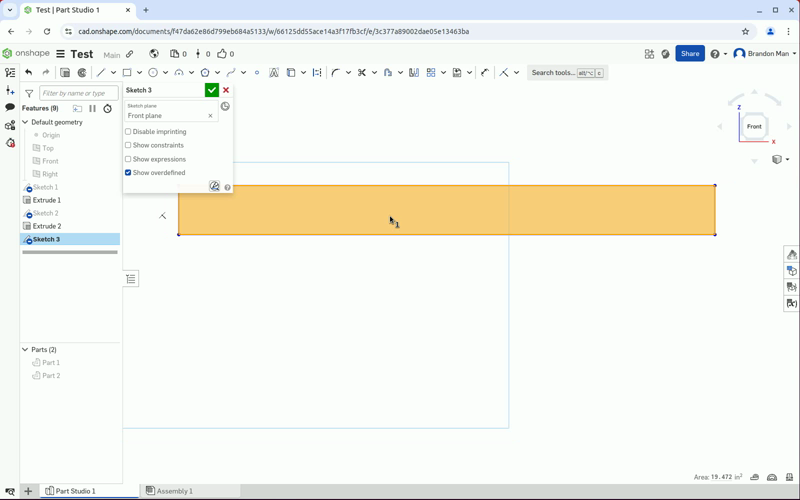
scroll(-6)
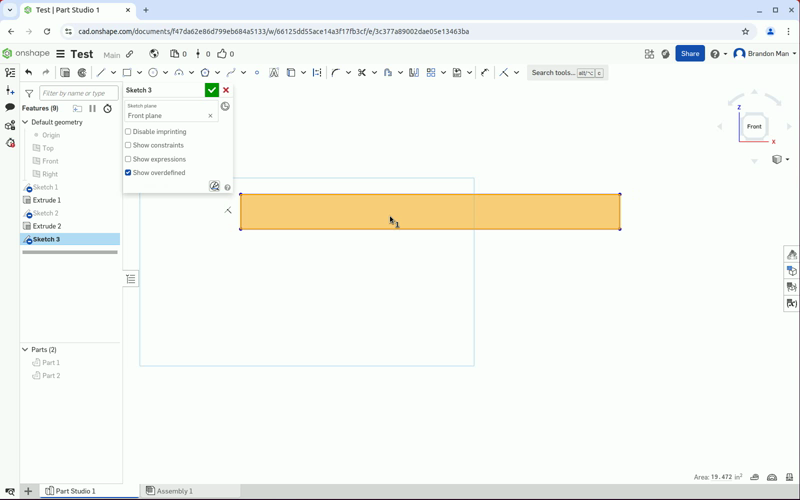
scroll(-6)
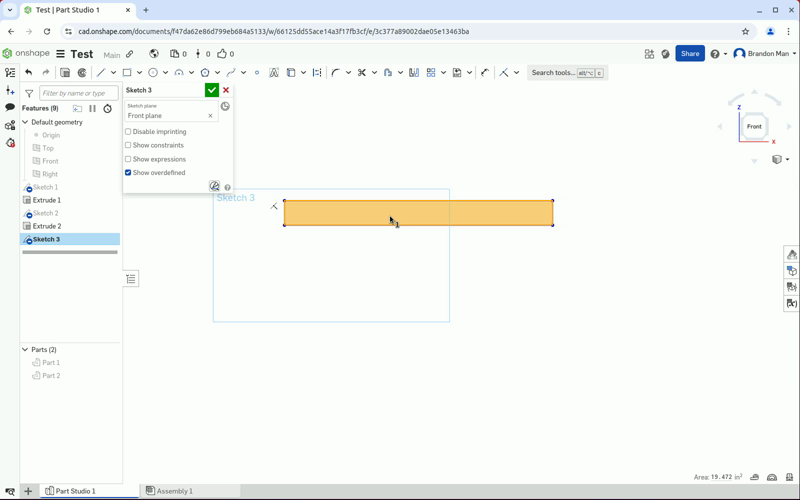
scroll(-6)
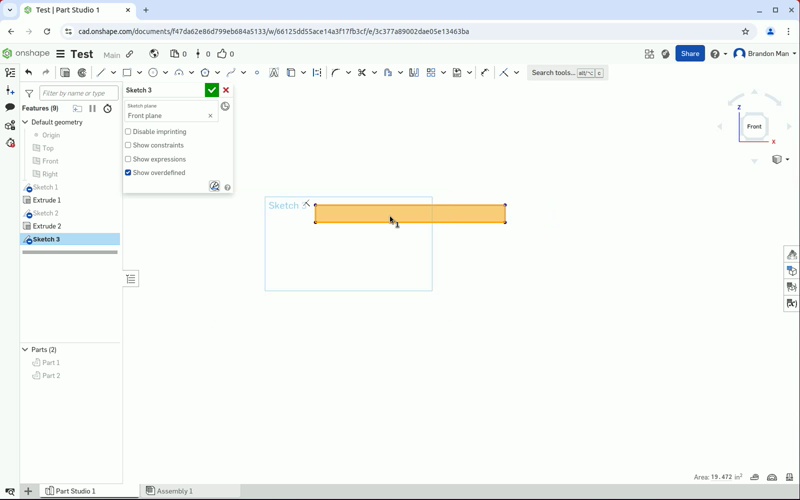
scroll(-6)
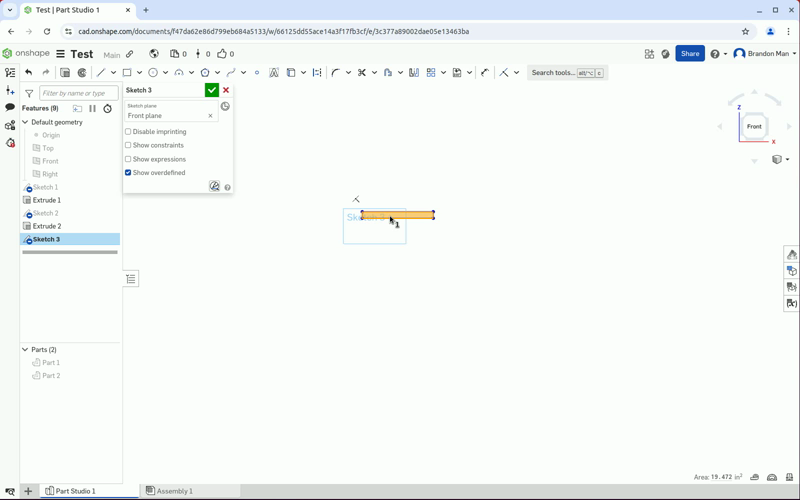
mouse_move(73, 352)
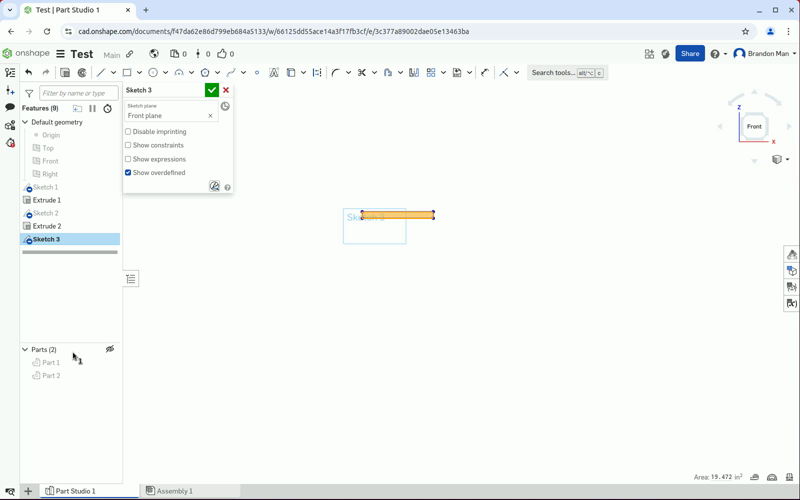
key(shift+y)
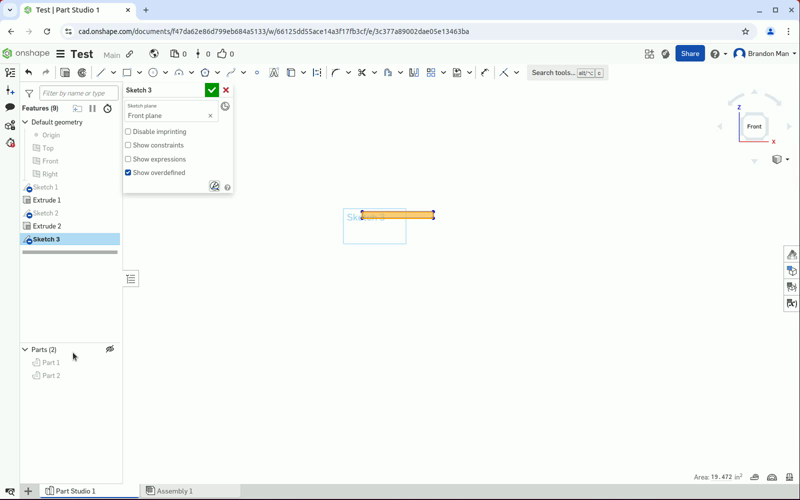
key(shift+e)
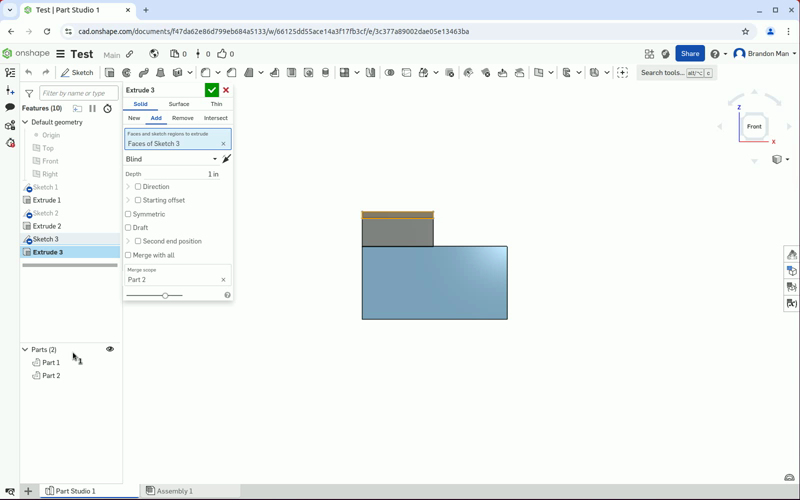
mouse_move(143, 106)
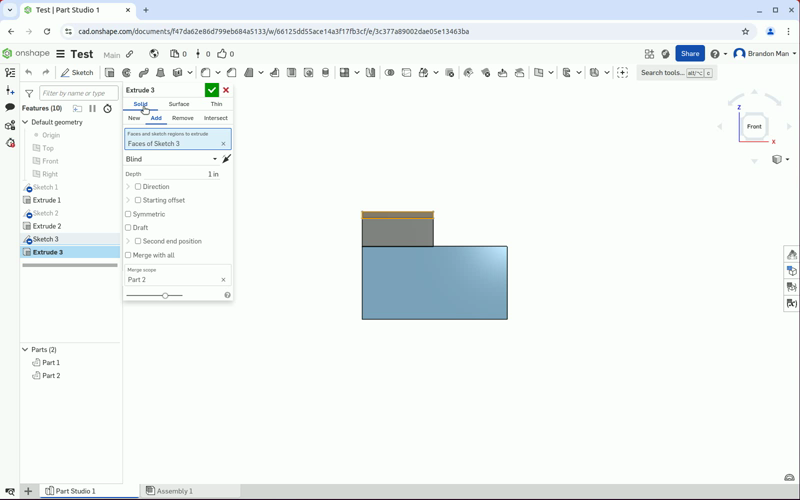
click(143, 106)
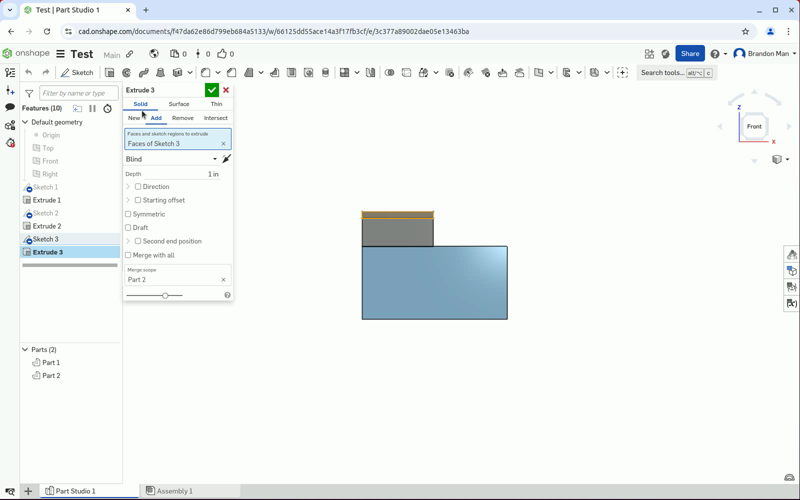
mouse_move(137, 120)
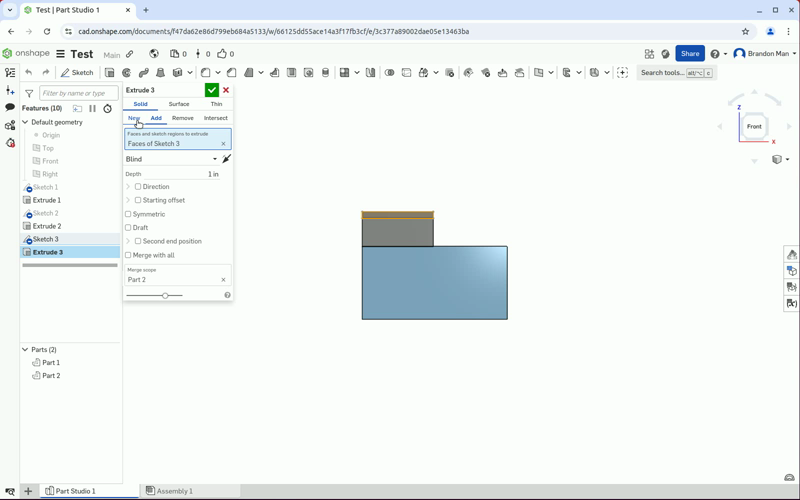
click(137, 120)
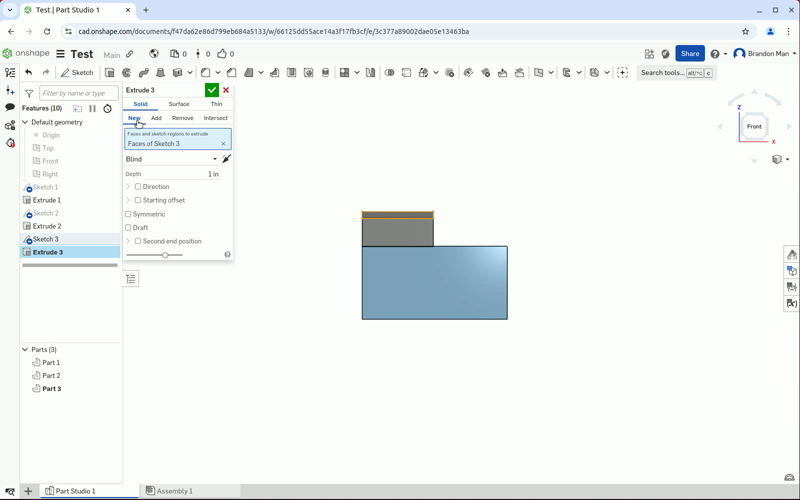
key(tab, 4)
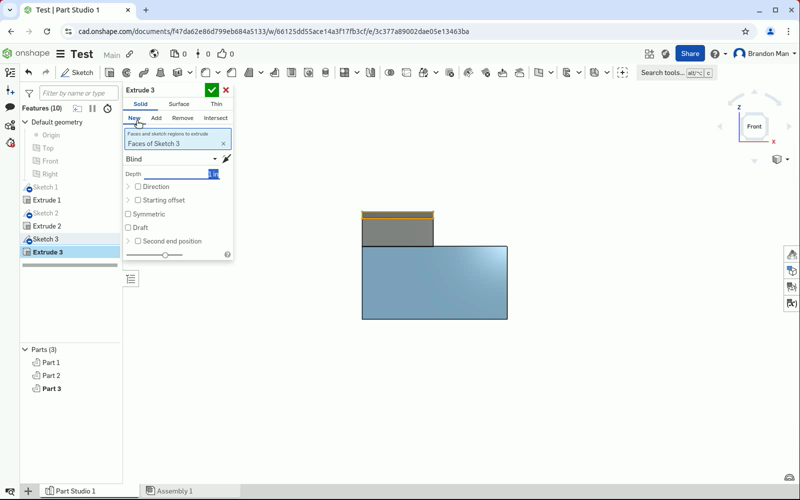
text(6.018)
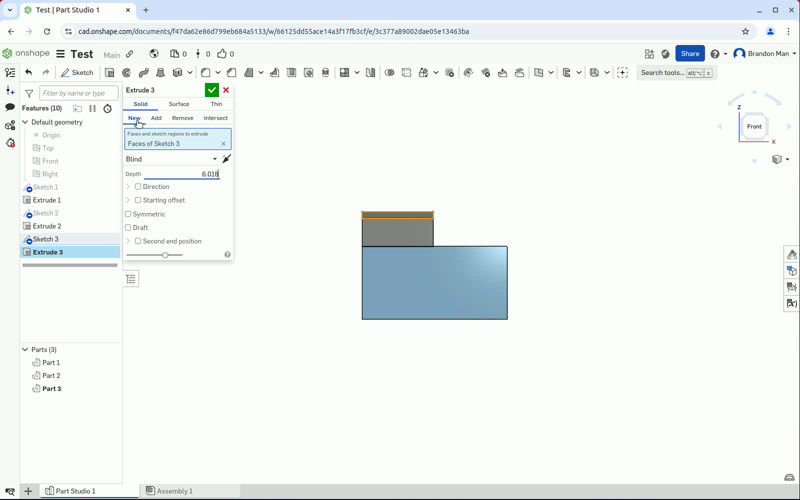
key(tab, 3)
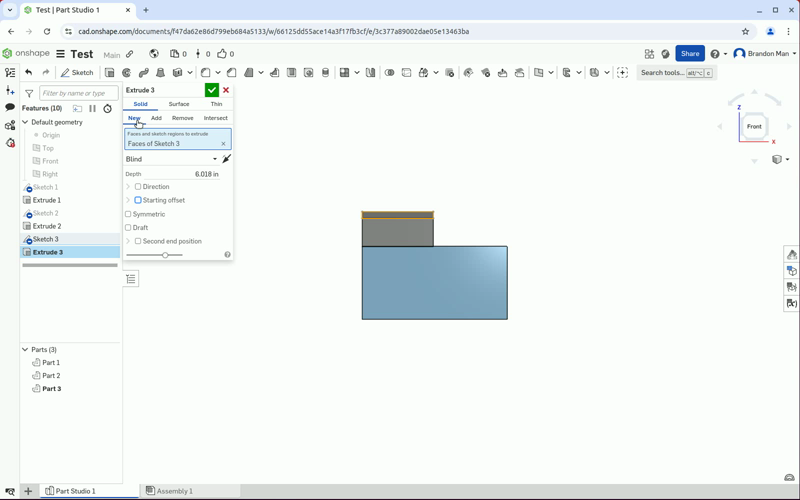
key(tab, 2)
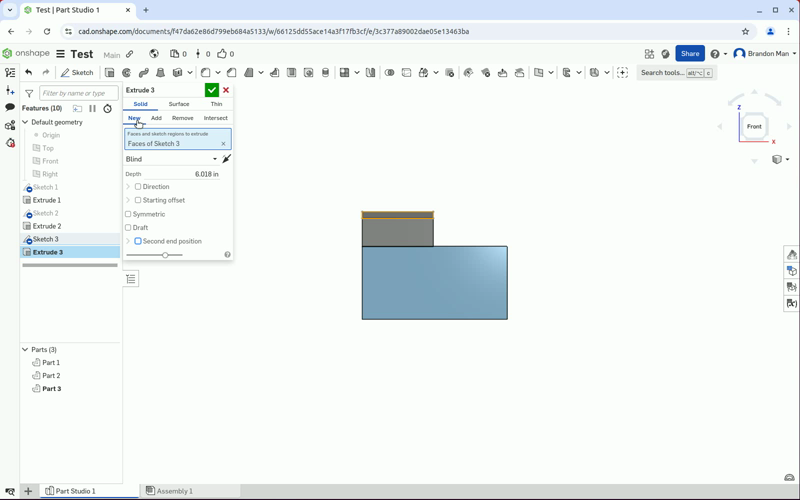
key(space)
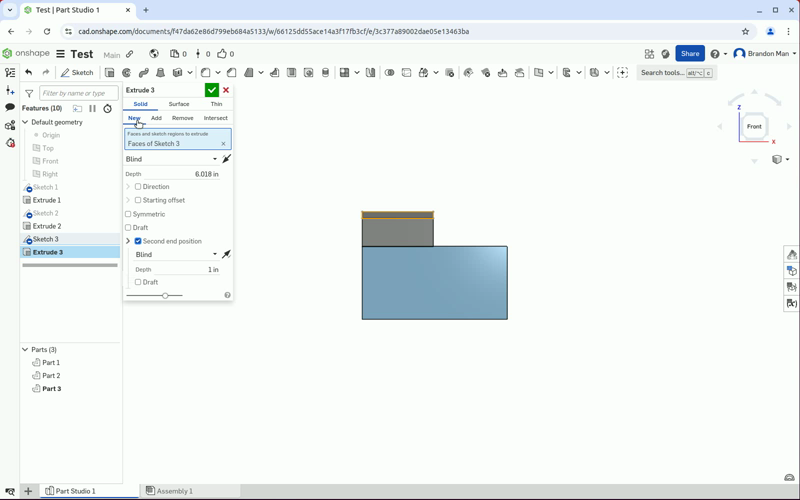
key(tab, 3)
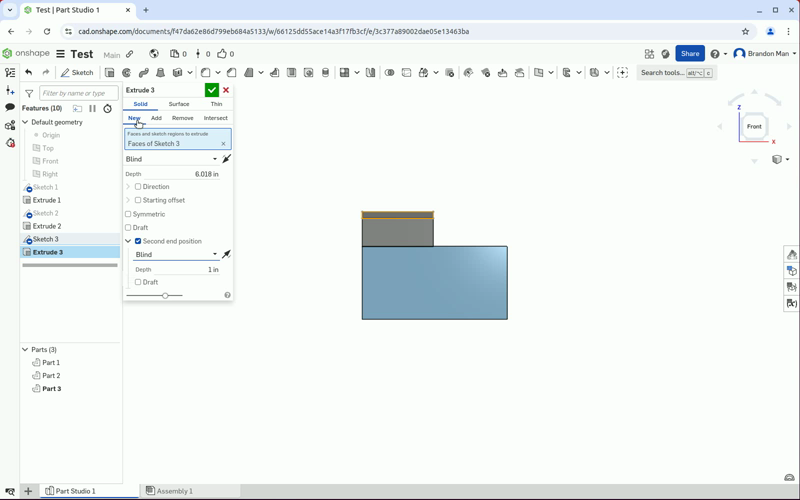
text(6.018)
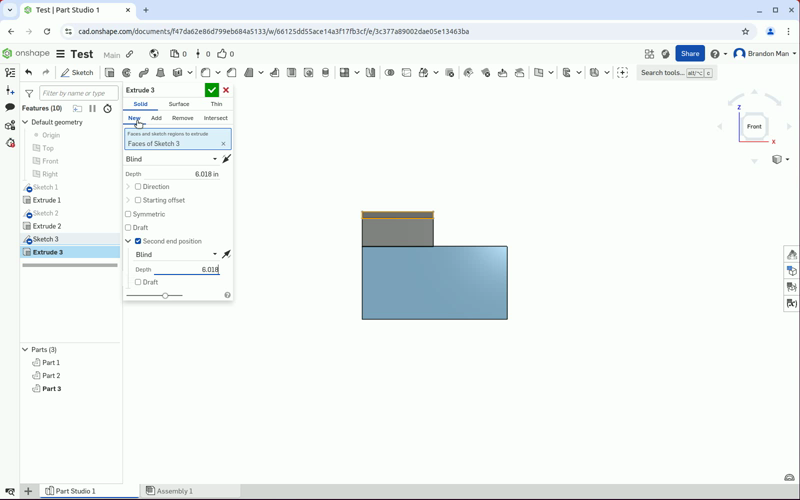
key(enter)
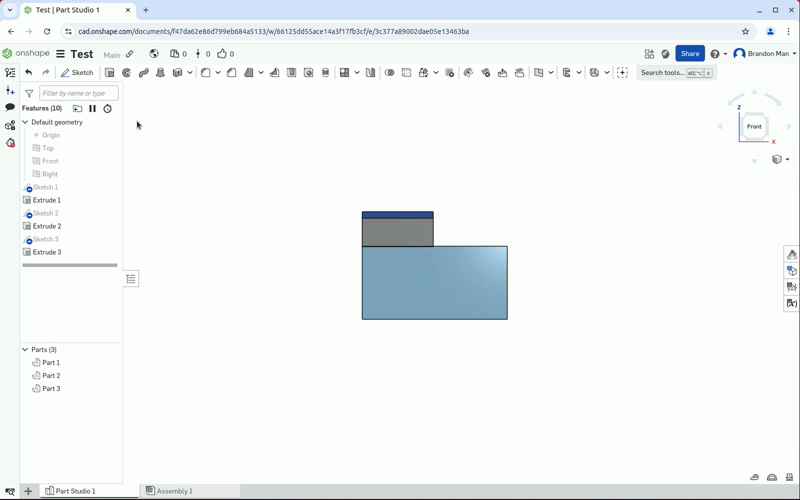
key(shift+h)
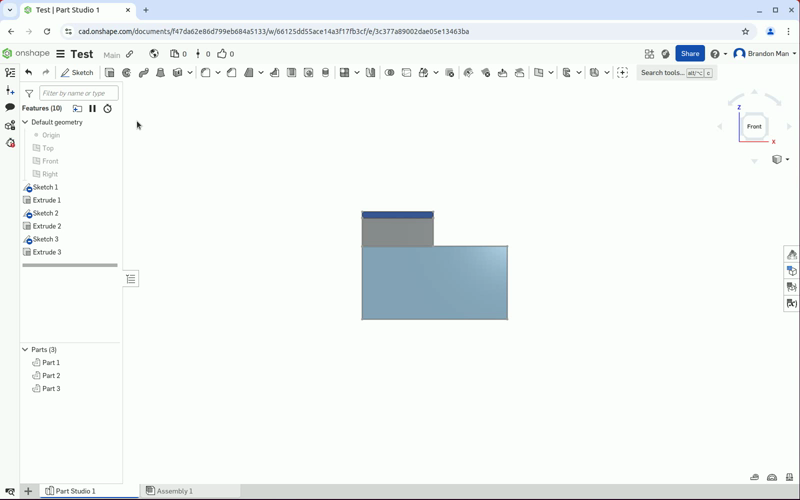
key(shift+h)
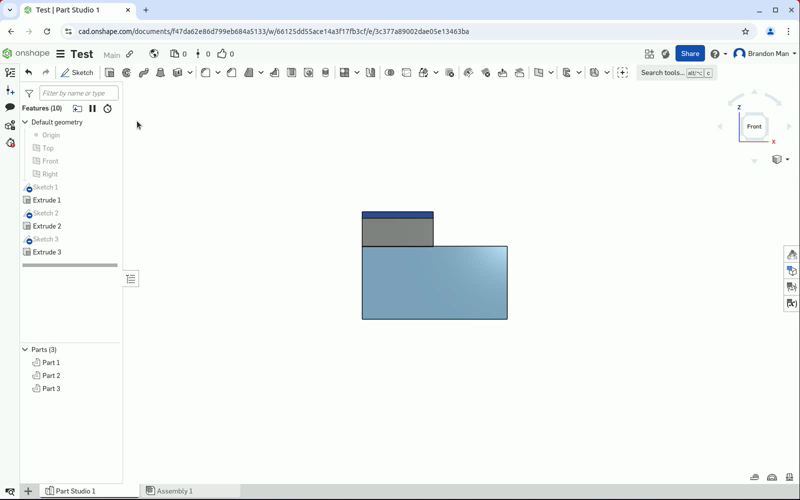
mouse_move(73, 189)
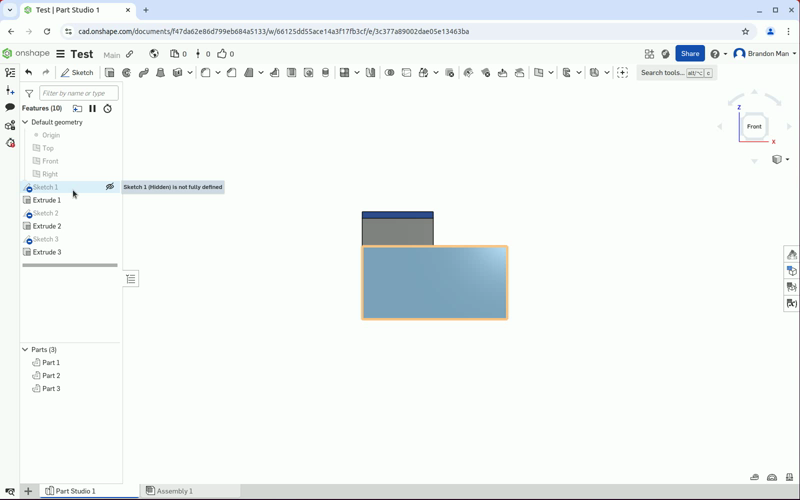
click(73, 189)
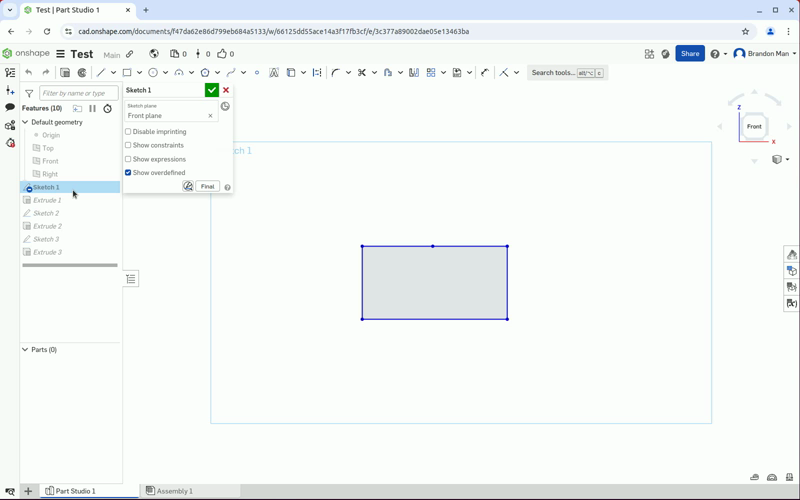
mouse_move(229, 92)
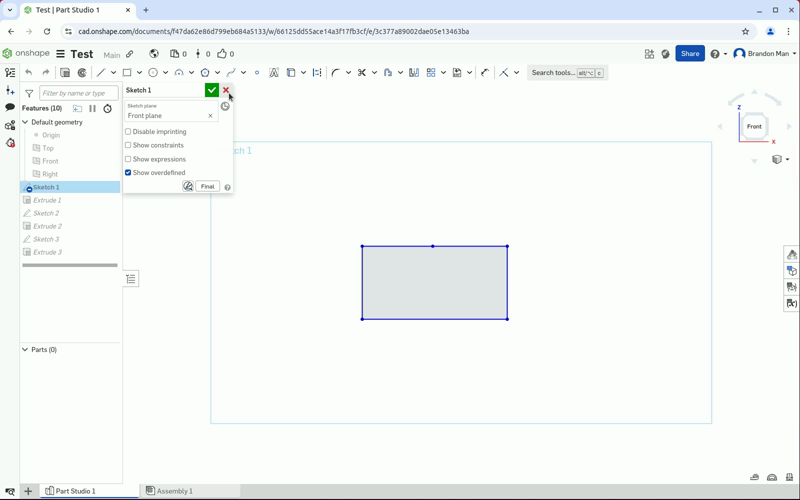
click(229, 92)
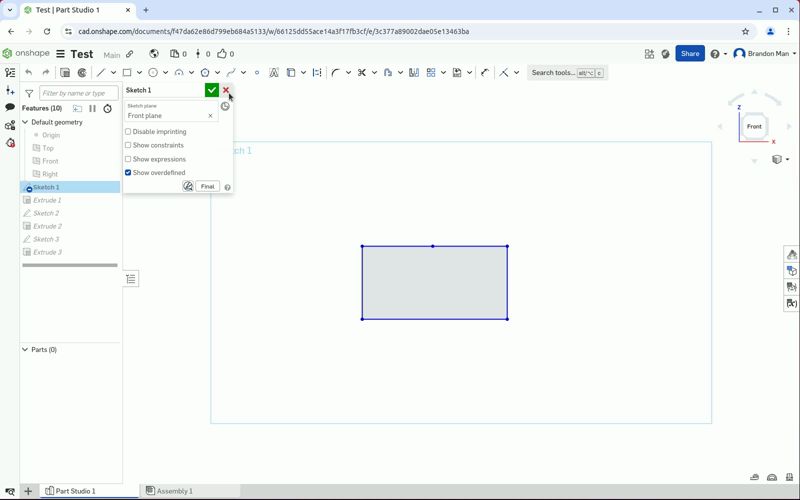
key(shift+s)
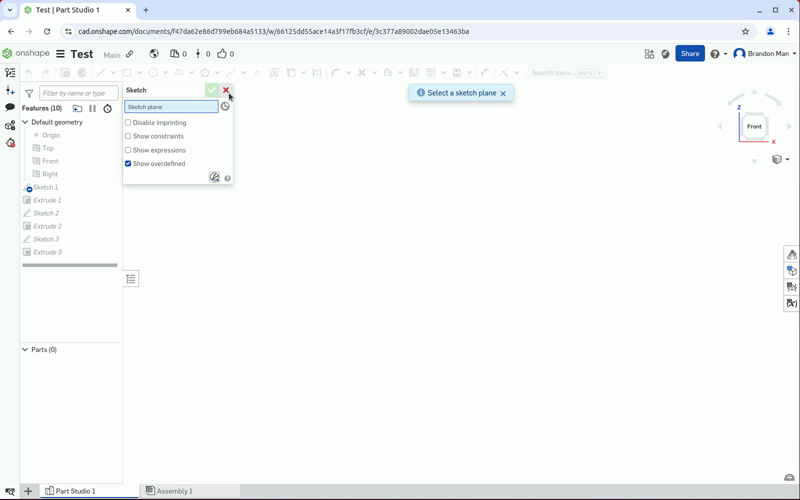
mouse_move(73, 163)
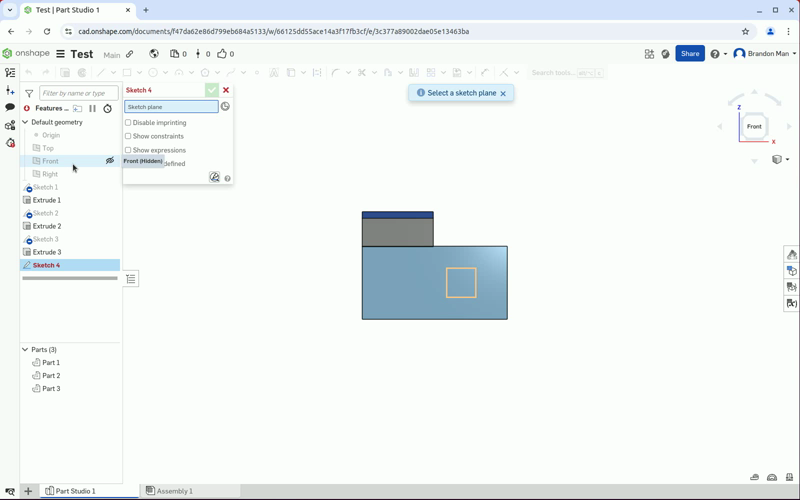
click(73, 163)
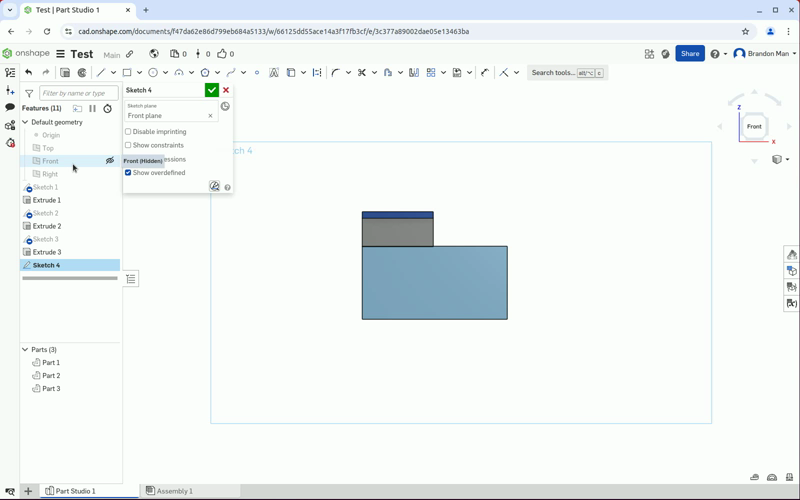
mouse_move(73, 352)
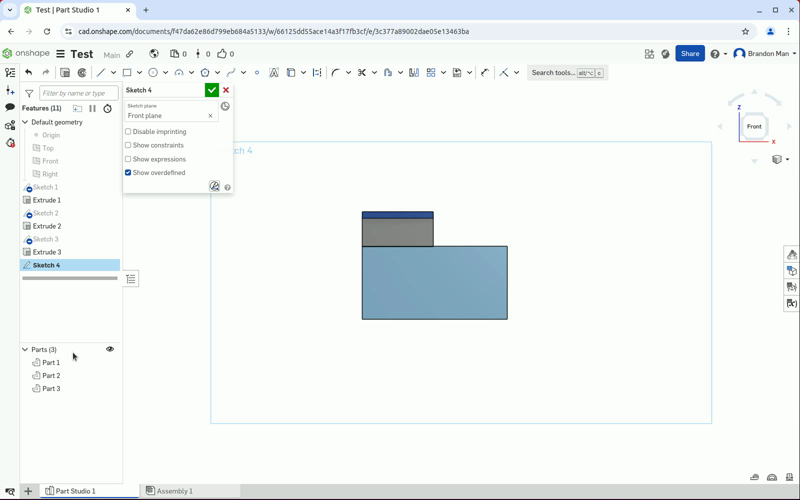
key(y)
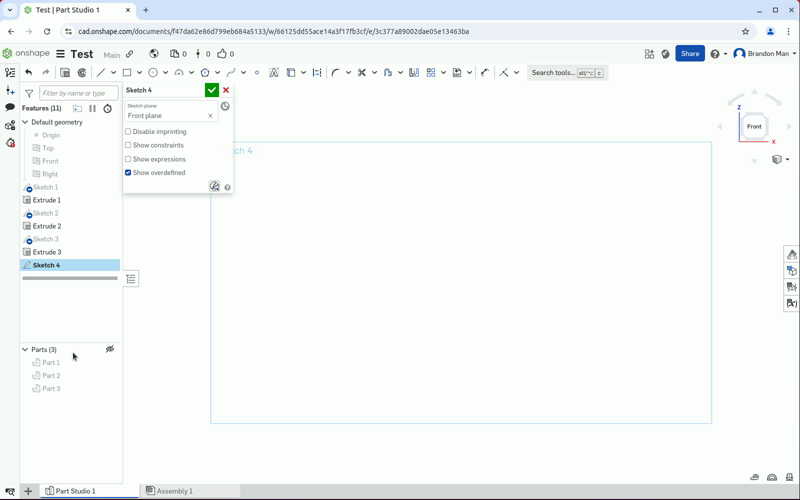
key(l)
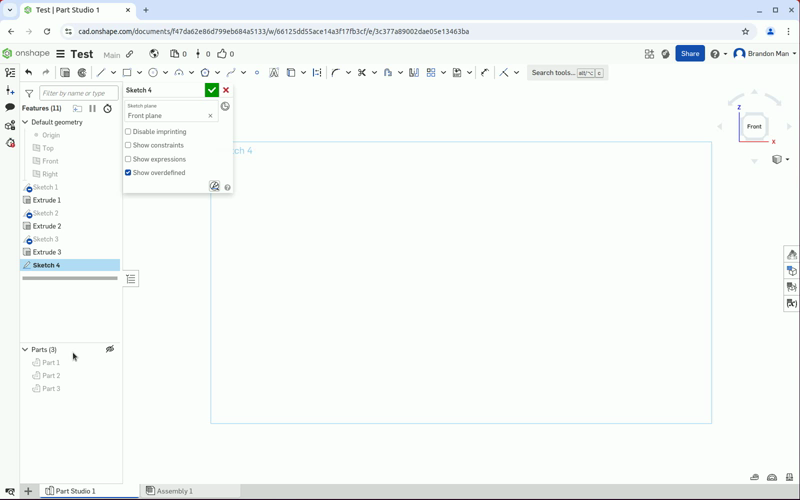
key_down(shift)
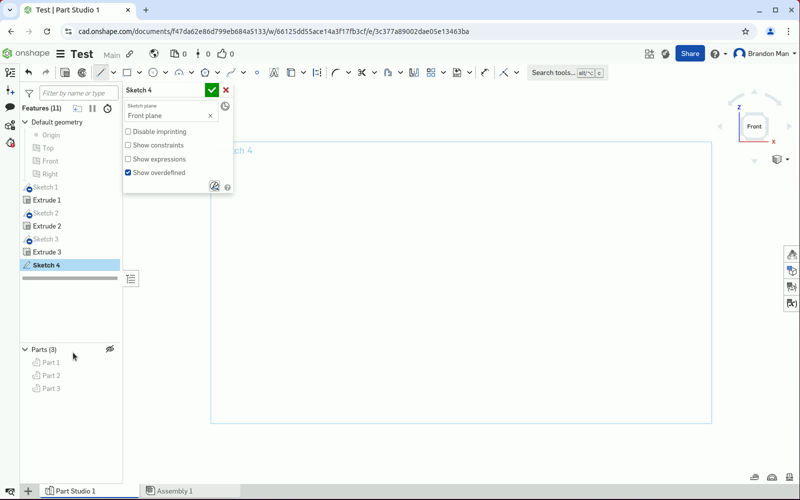
mouse_move(432, 246)
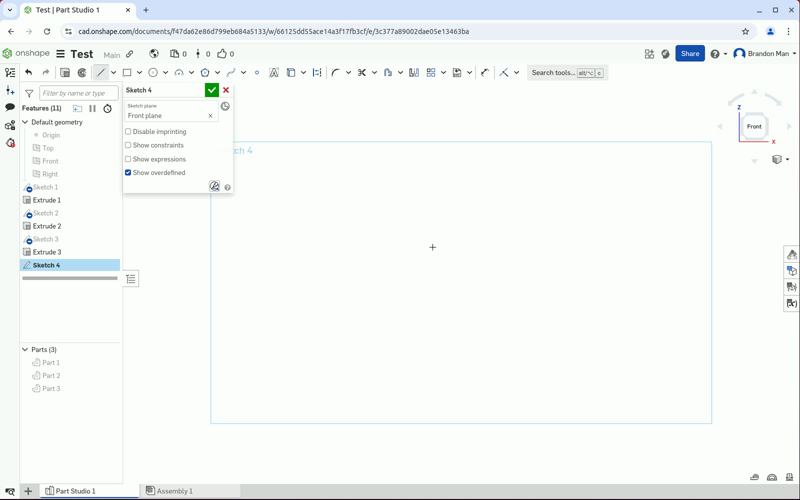
click(432, 246)
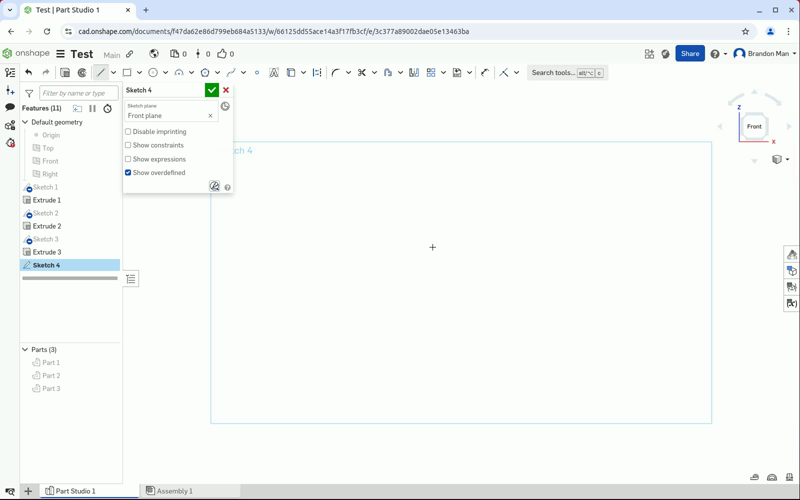
key_up(shift)
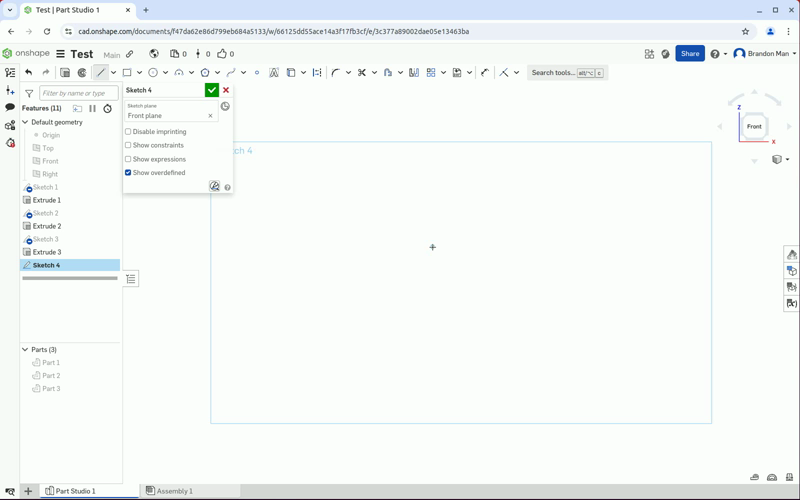
key_down(shift)
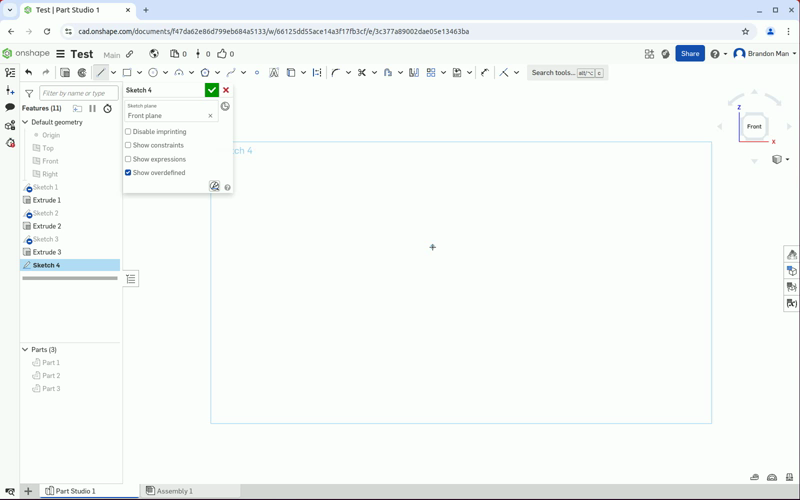
mouse_move(507, 246)
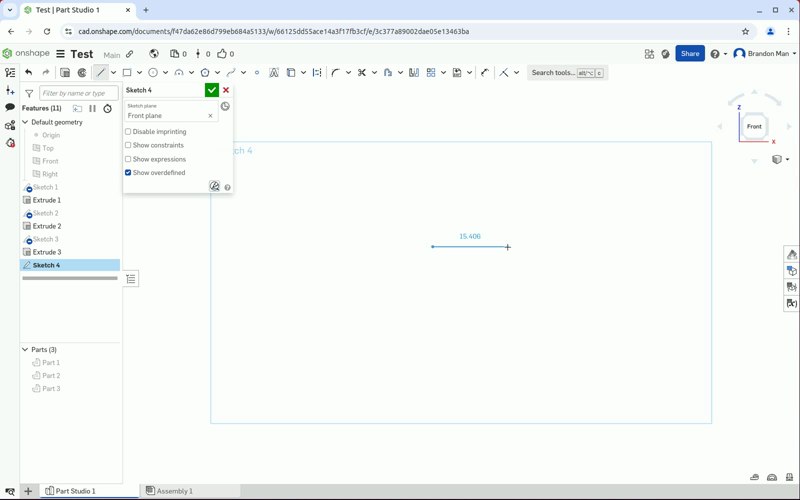
click(507, 246)
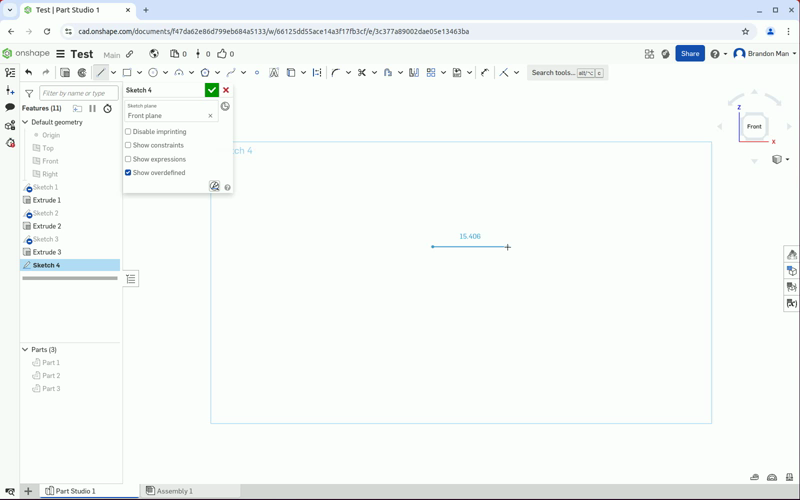
key_up(shift)
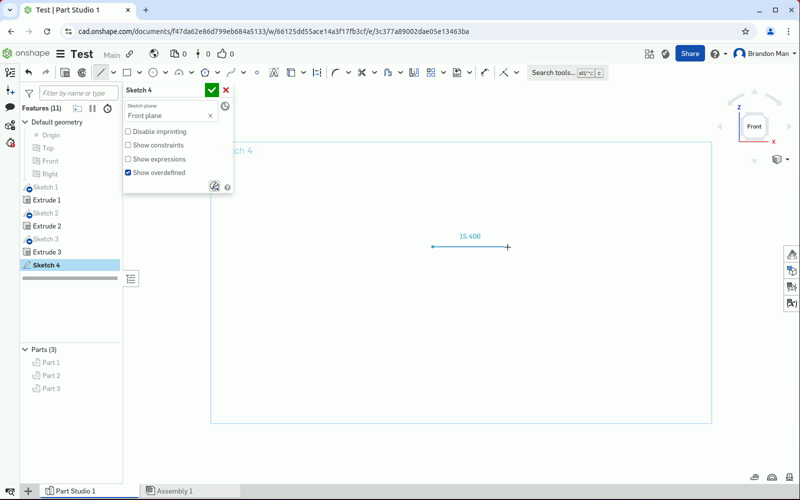
key_down(shift)
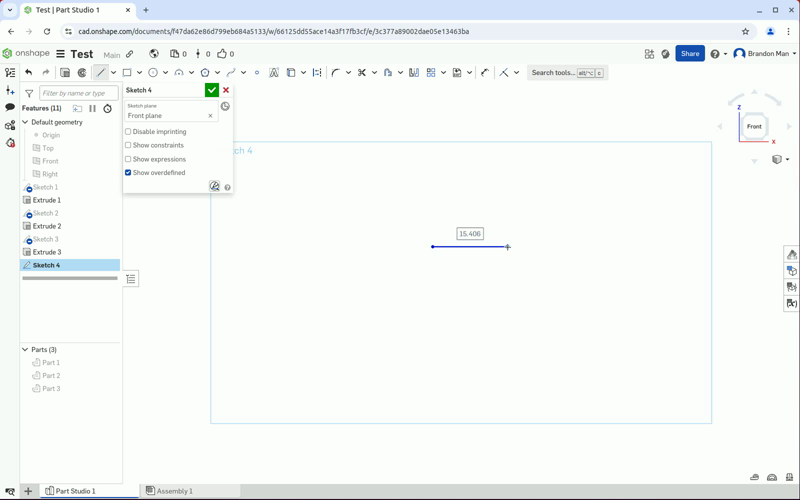
mouse_move(537, 246)
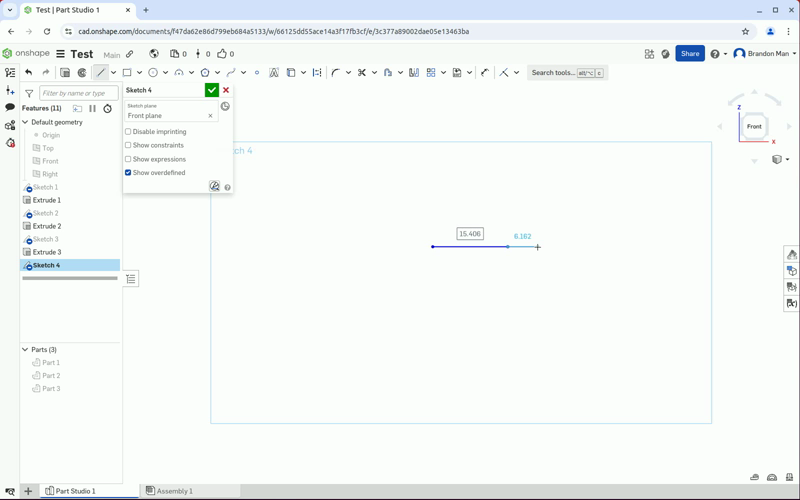
mouse_move(507, 210)
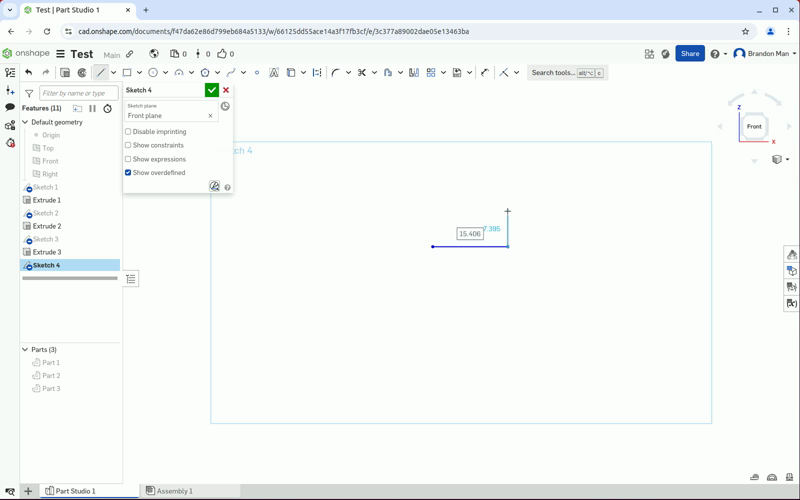
click(507, 210)
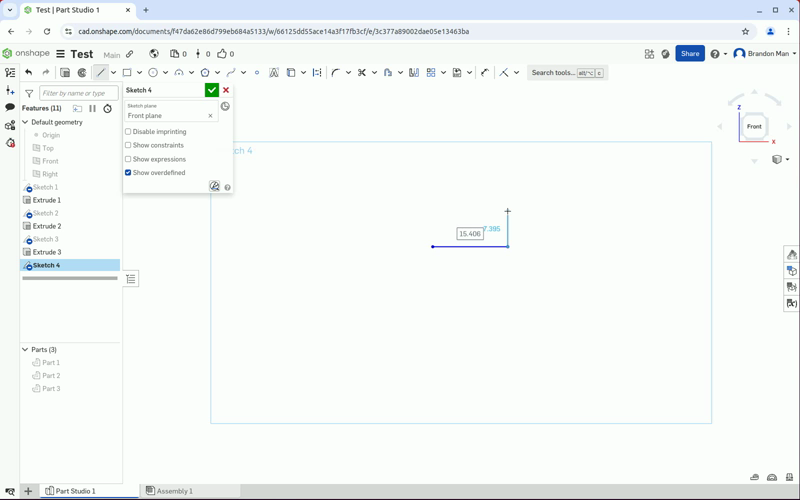
key_up(shift)
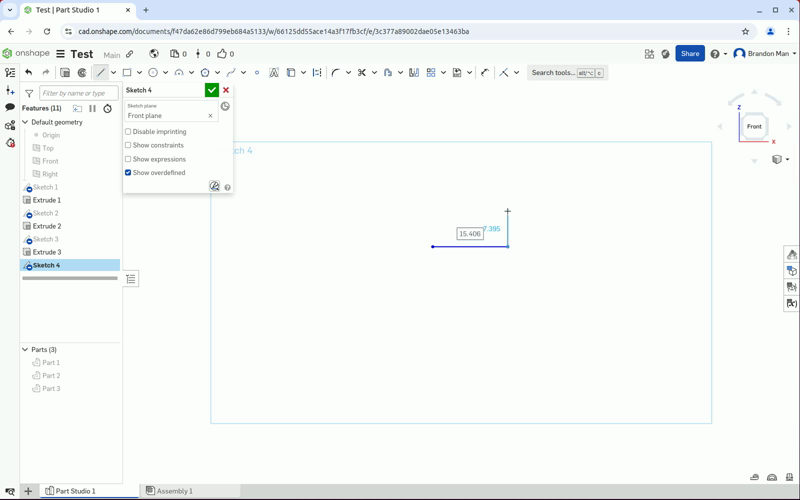
key_down(shift)
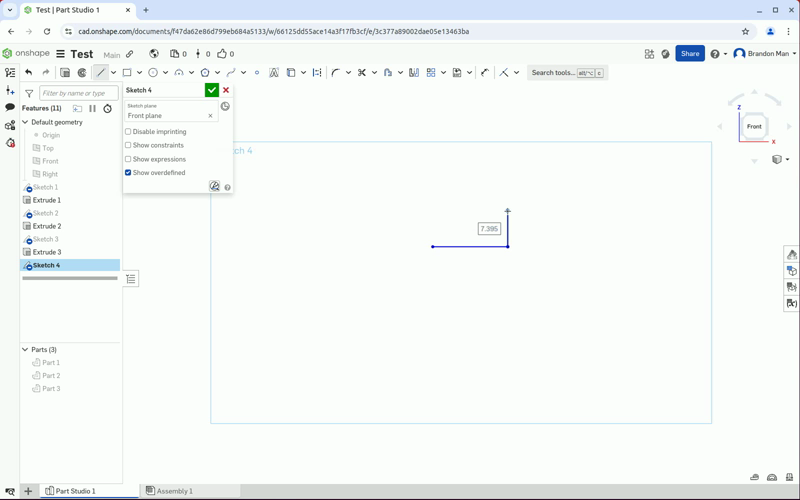
mouse_move(432, 210)
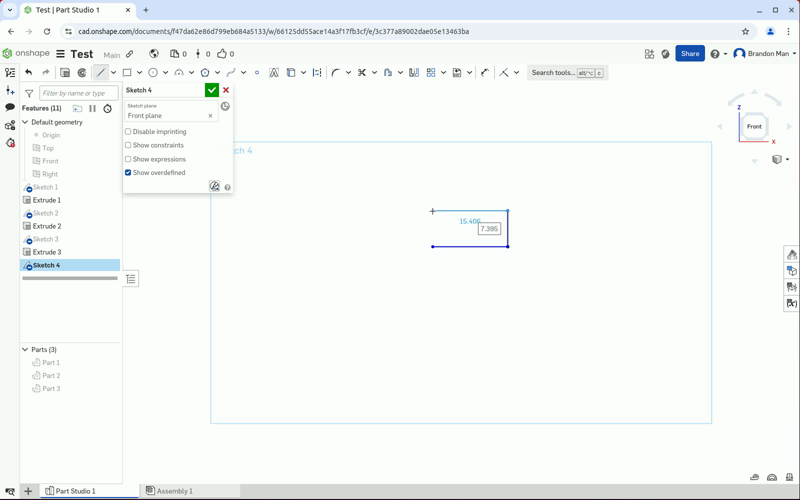
click(432, 210)
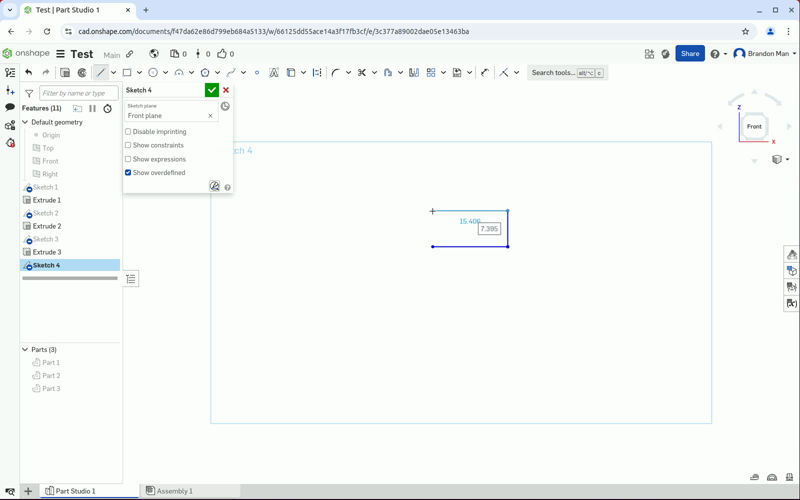
key_up(shift)
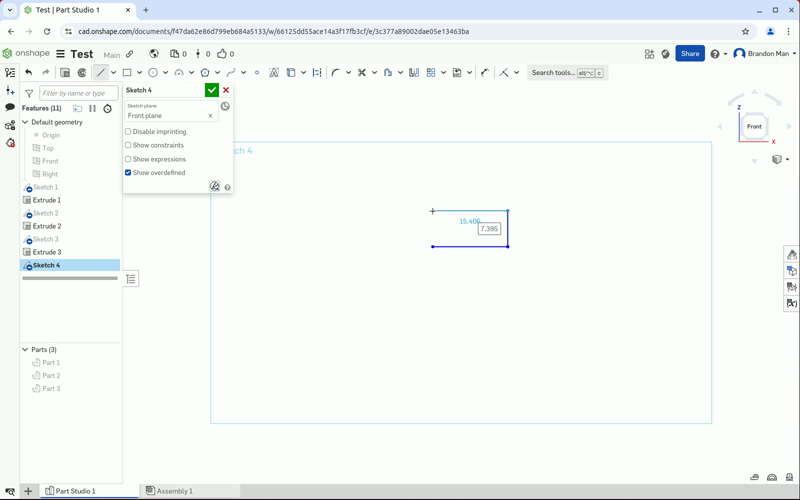
key_down(shift)
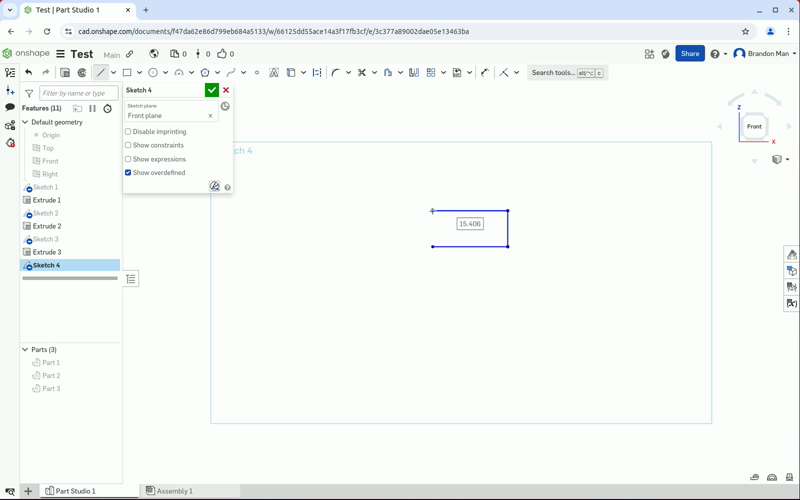
mouse_move(462, 210)
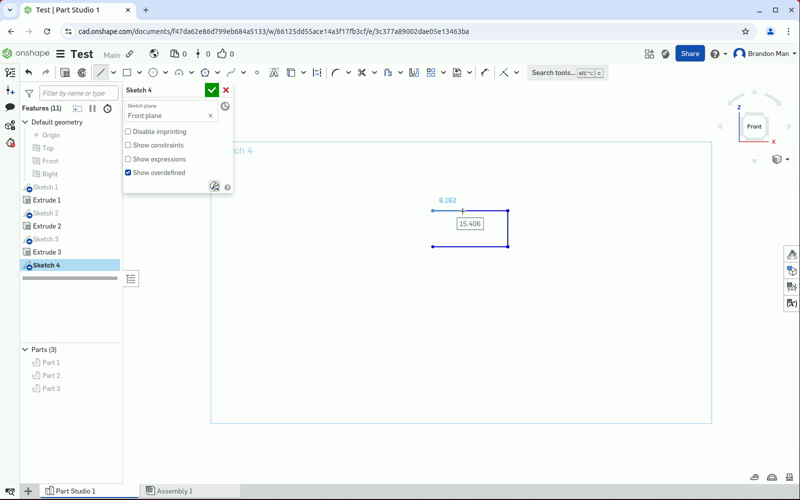
mouse_move(432, 217)
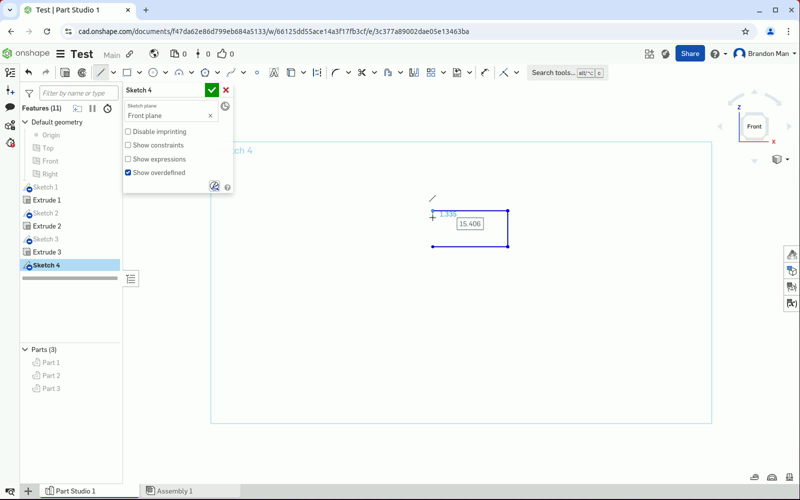
scroll(6)
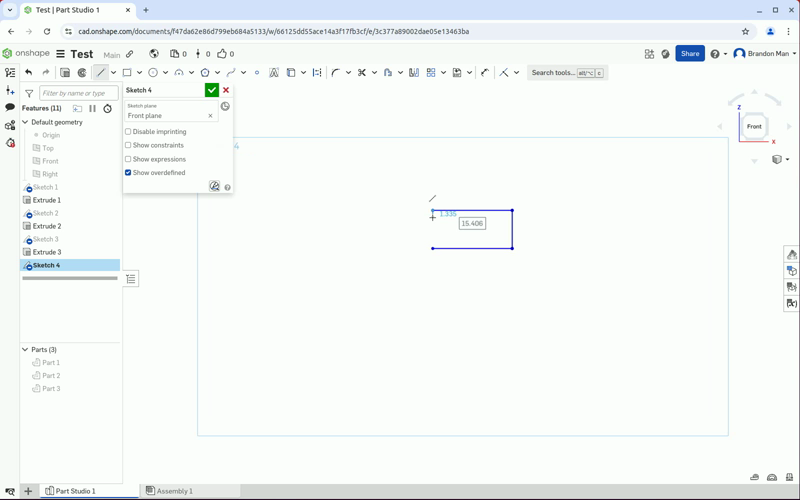
scroll(6)
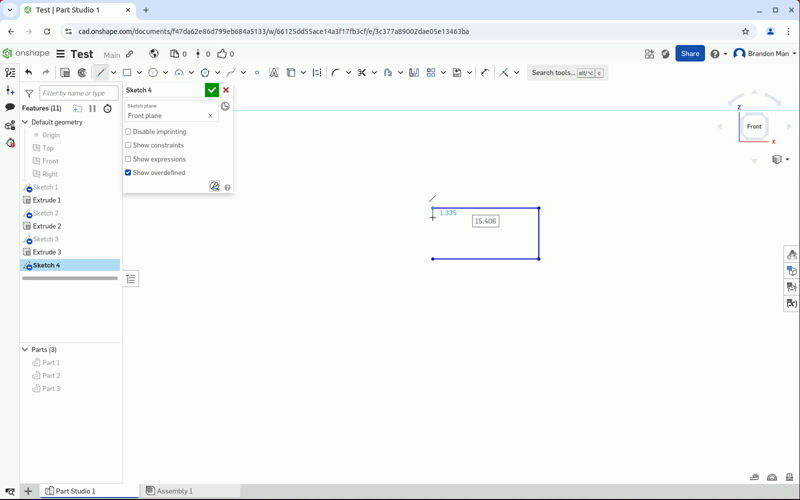
scroll(6)
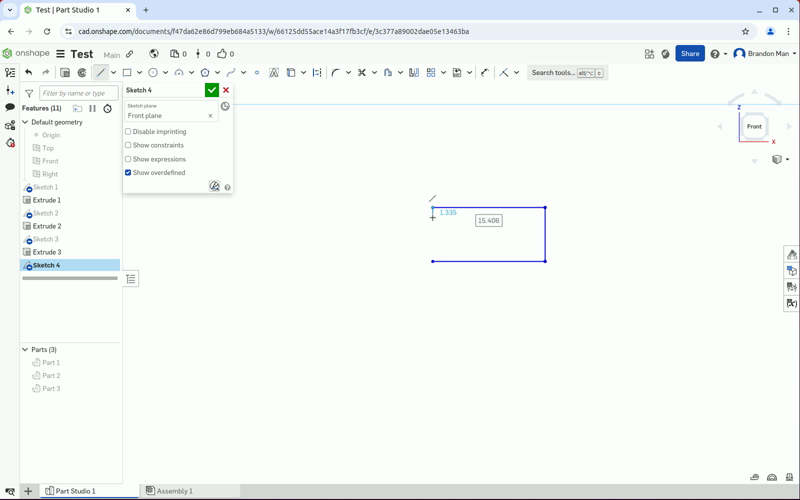
scroll(6)
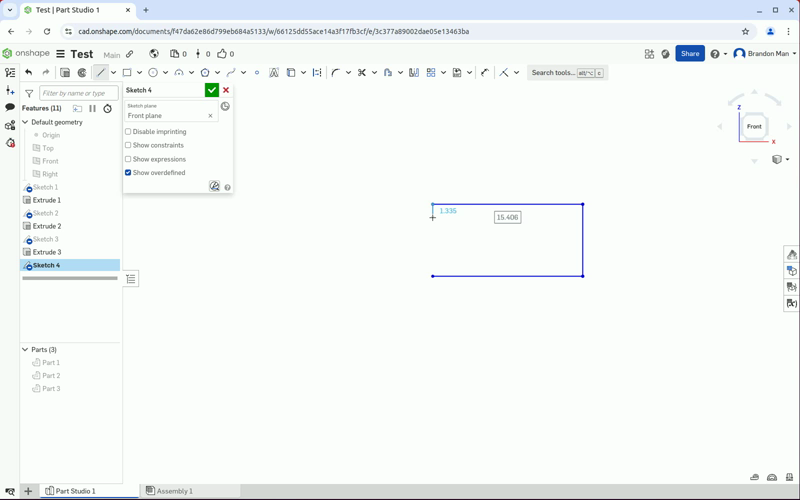
scroll(6)
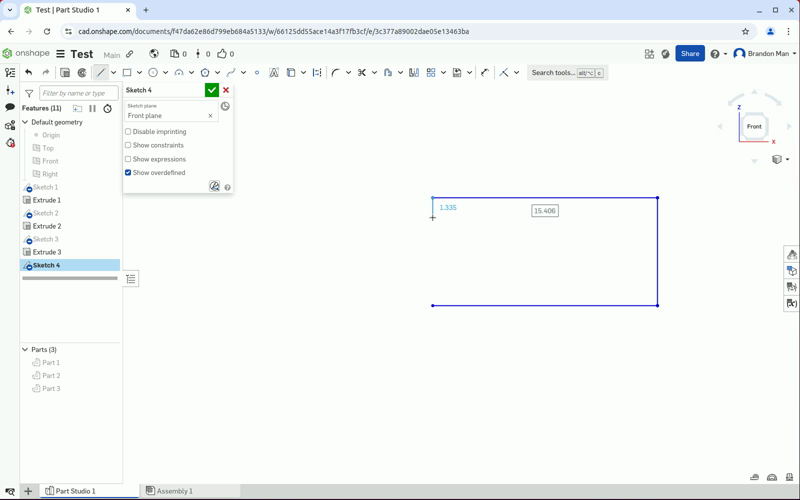
scroll(6)
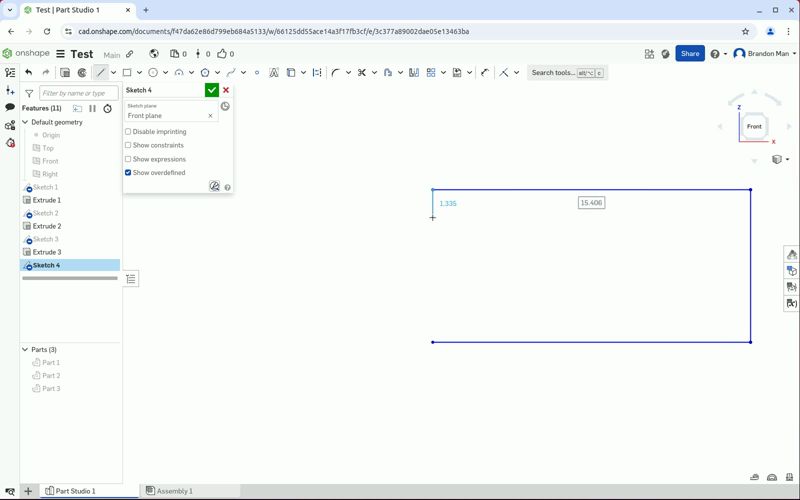
scroll(6)
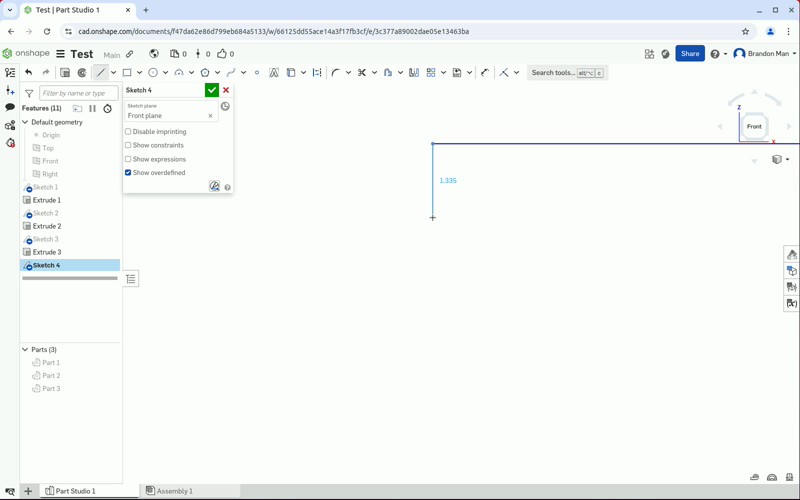
click(432, 217)
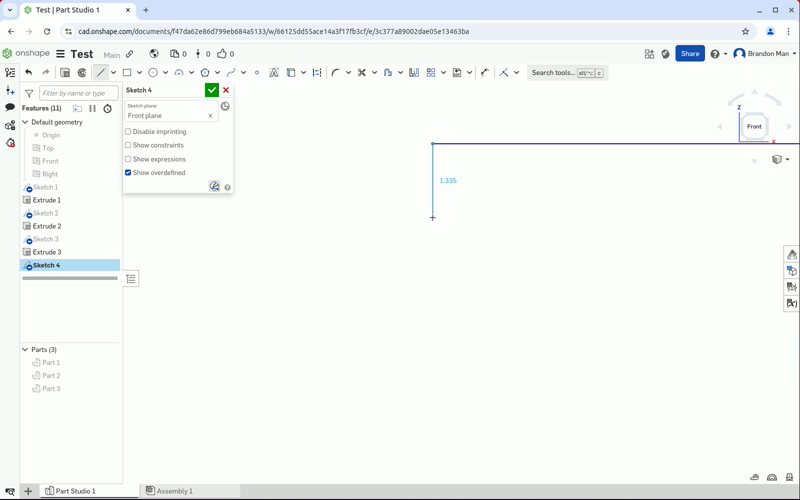
scroll(-6)
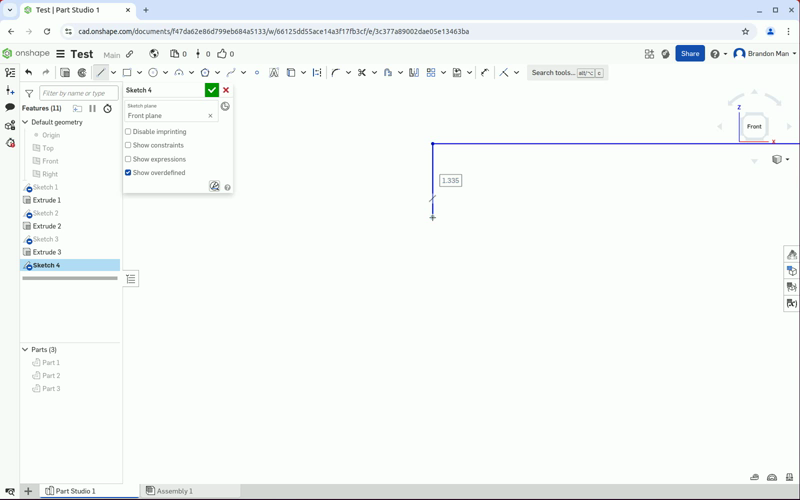
scroll(-6)
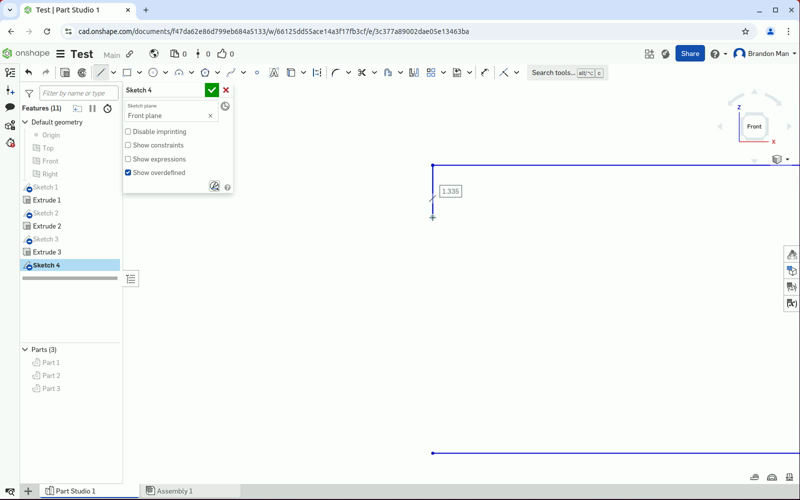
scroll(-6)
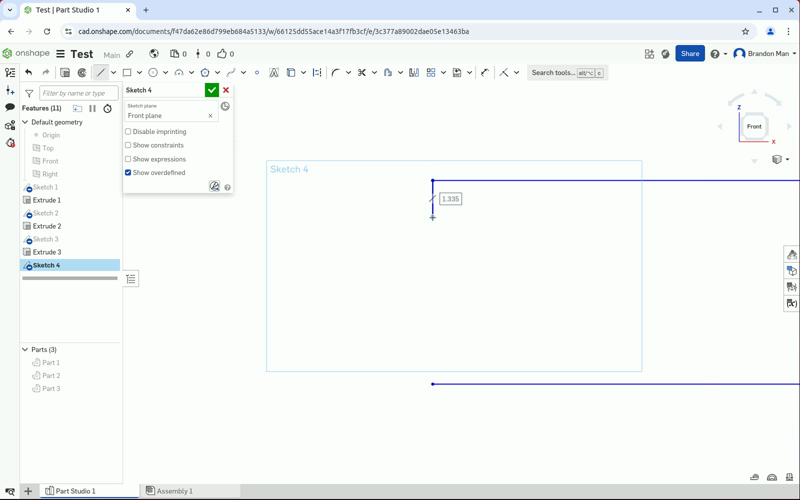
scroll(-6)
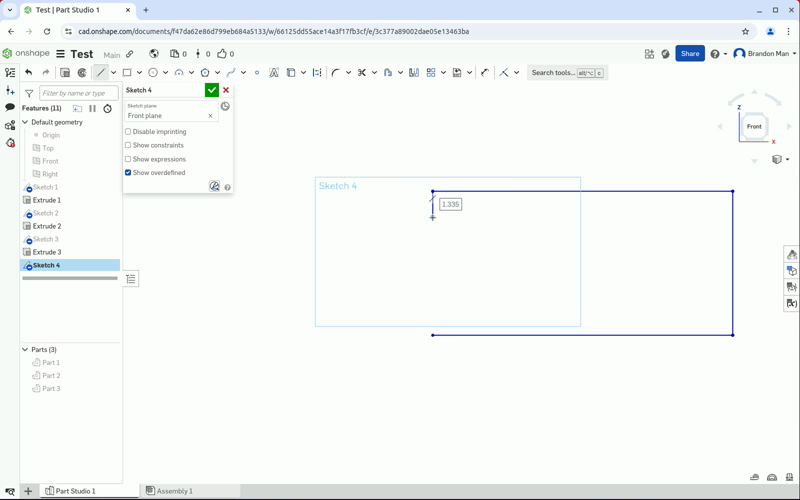
scroll(-6)
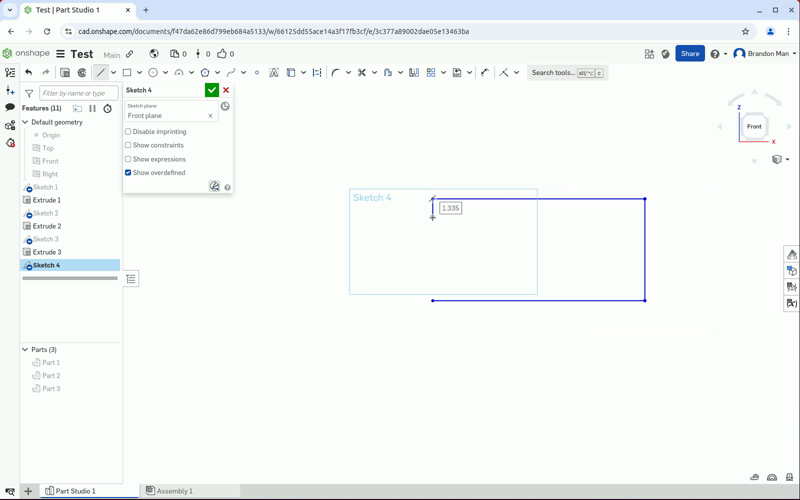
scroll(-6)
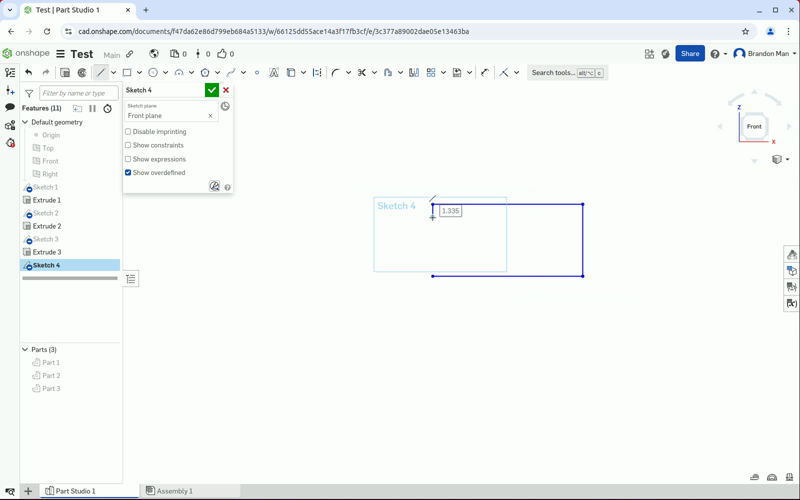
scroll(-6)
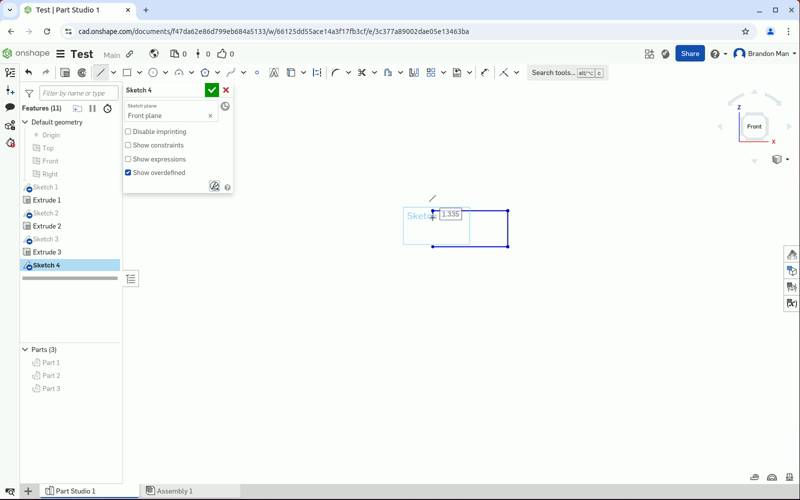
key_up(shift)
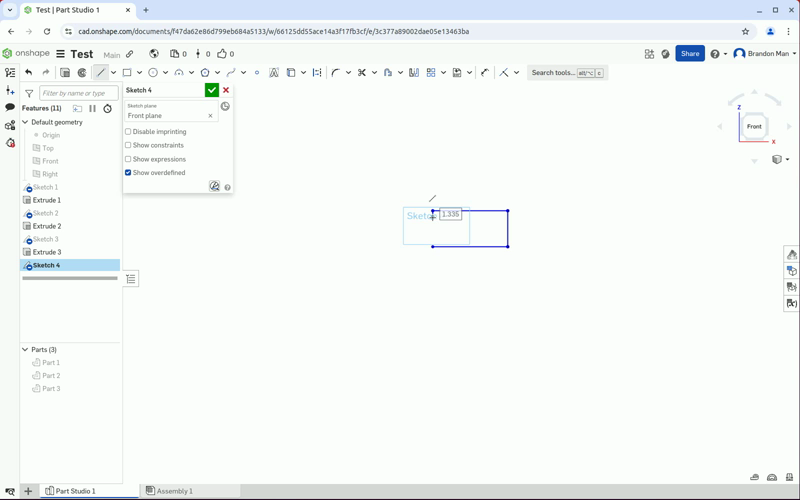
mouse_move(462, 217)
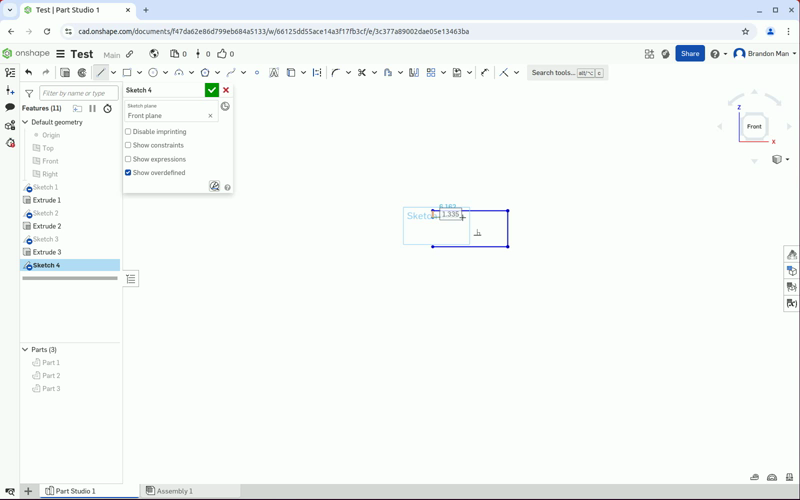
key_down(shift)
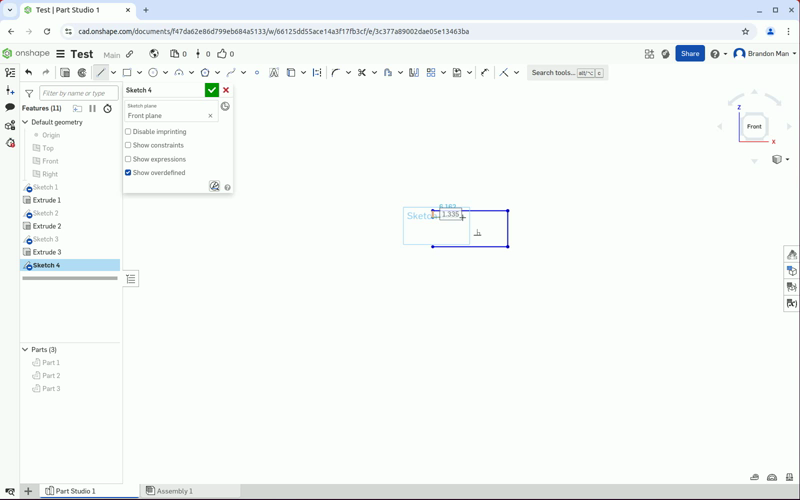
mouse_move(432, 246)
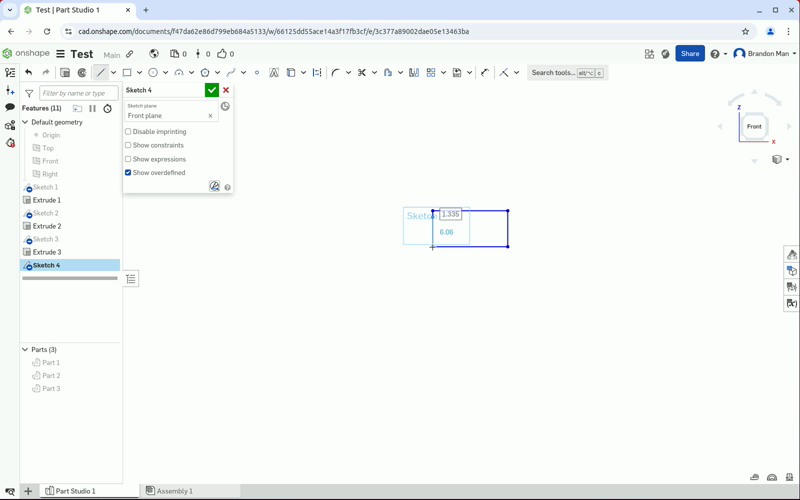
key_up(shift)
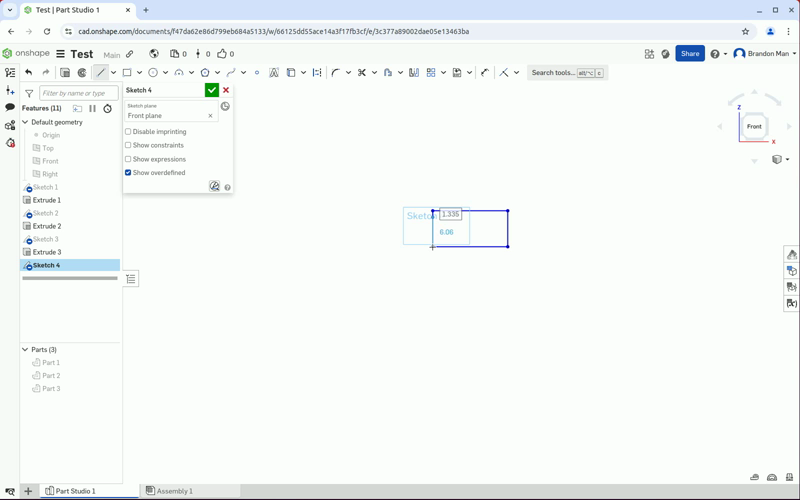
click(432, 246)
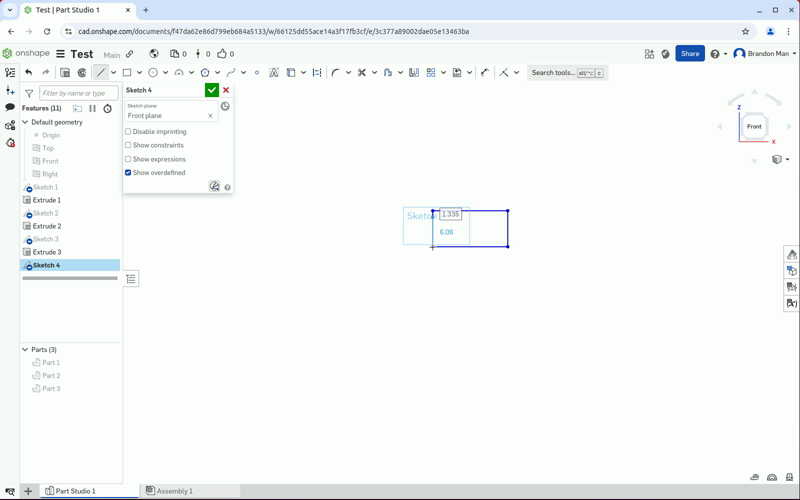
key(esc)
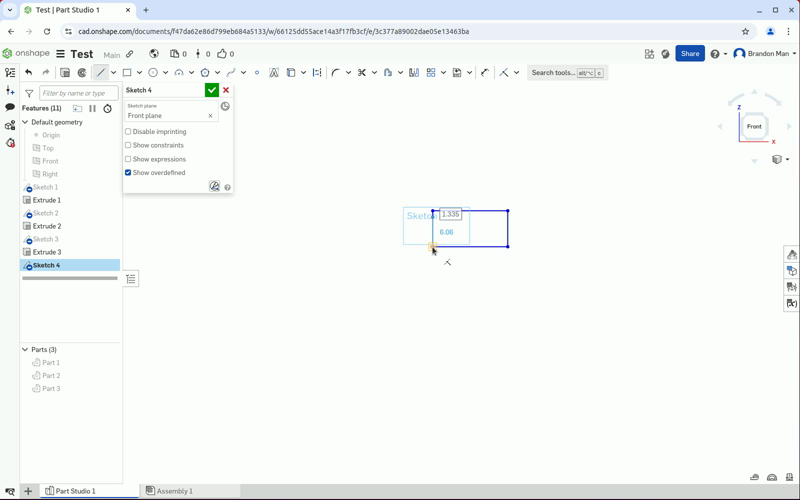
mouse_move(493, 218)
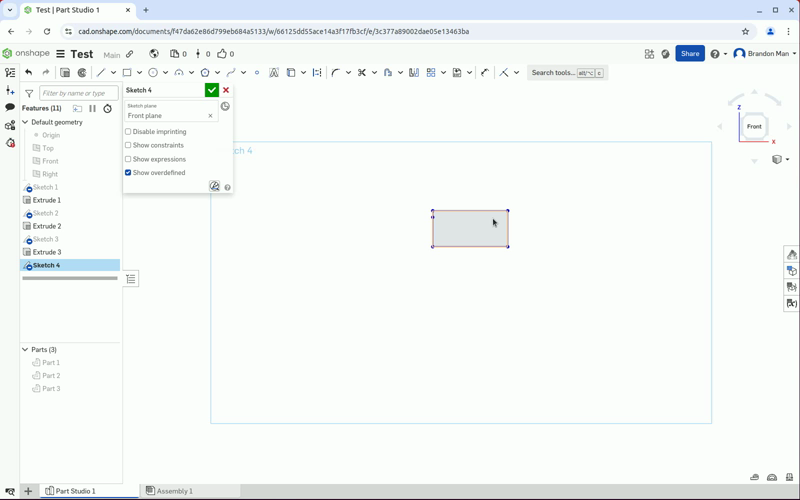
click(493, 218)
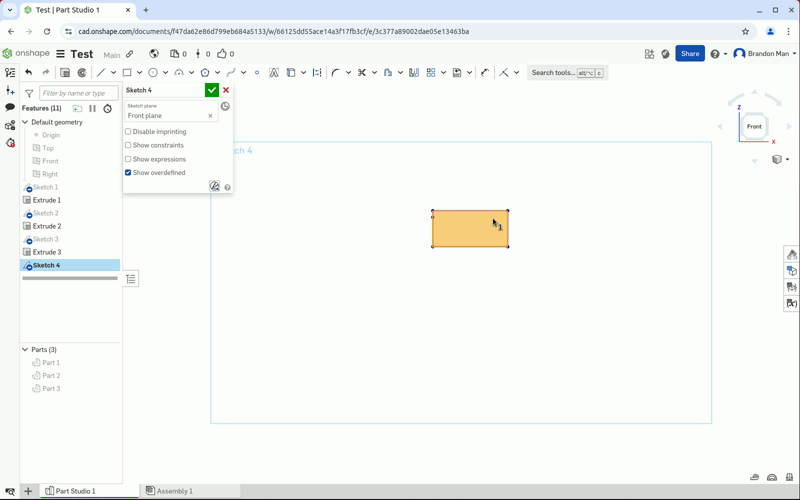
mouse_move(73, 352)
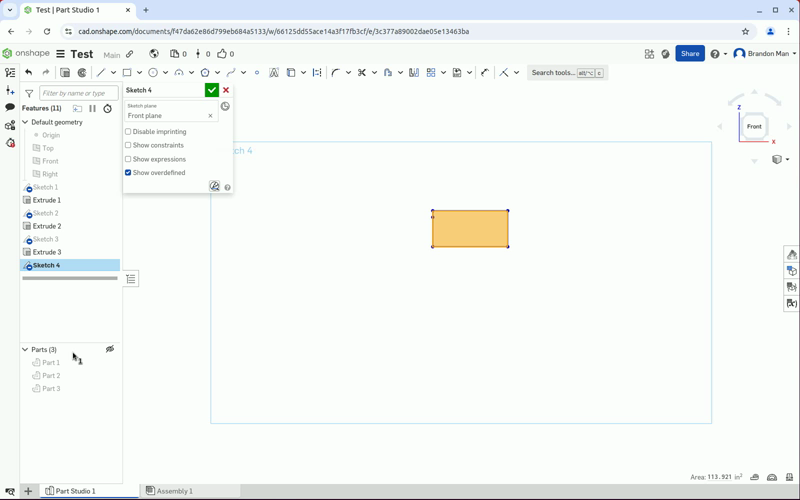
key(shift+y)
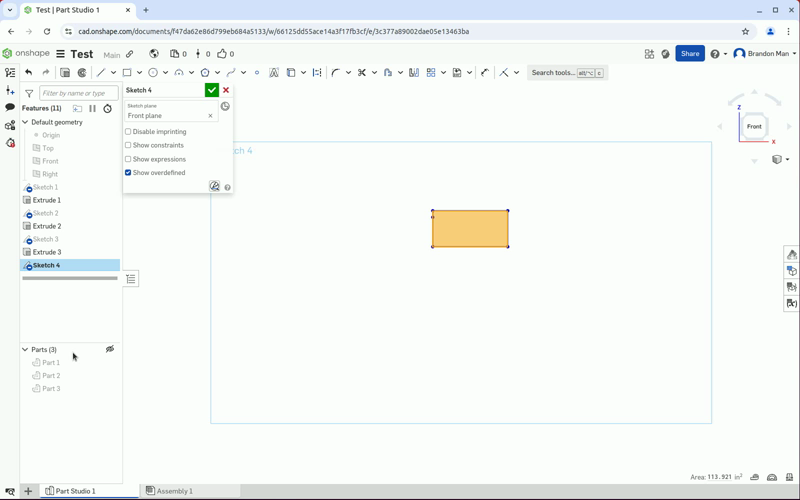
key(shift+e)
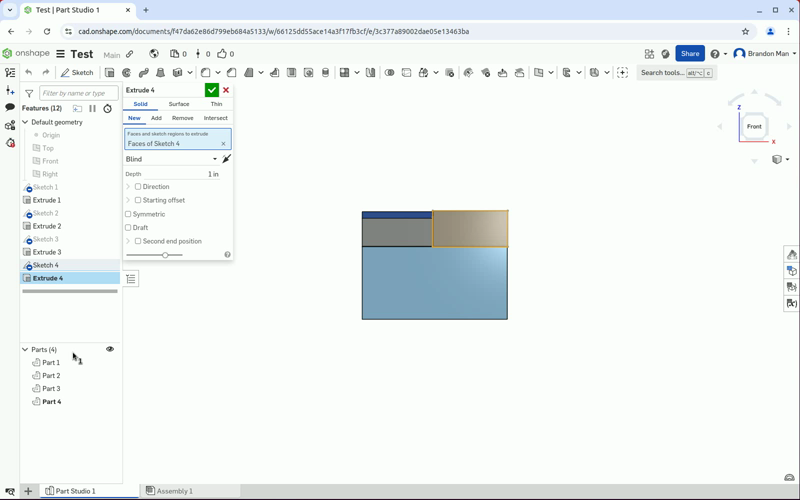
mouse_move(143, 106)
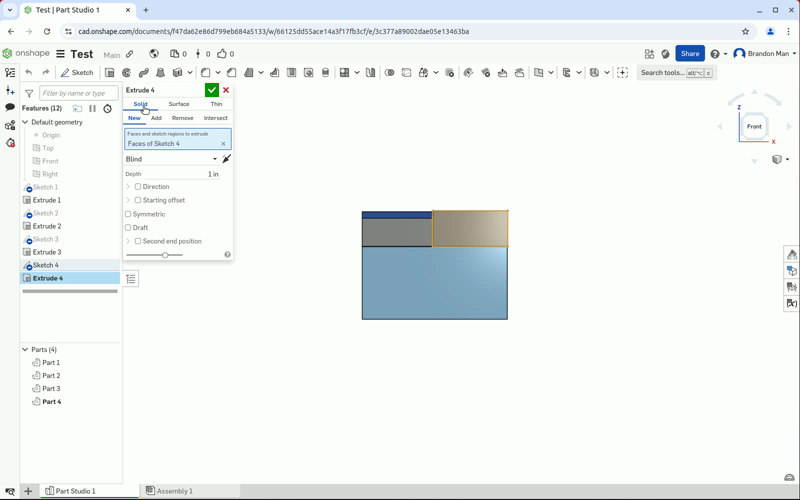
click(143, 106)
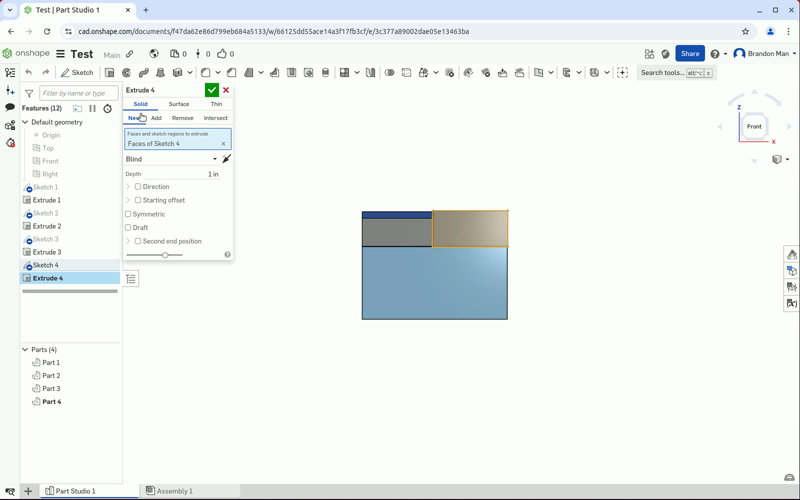
mouse_move(137, 120)
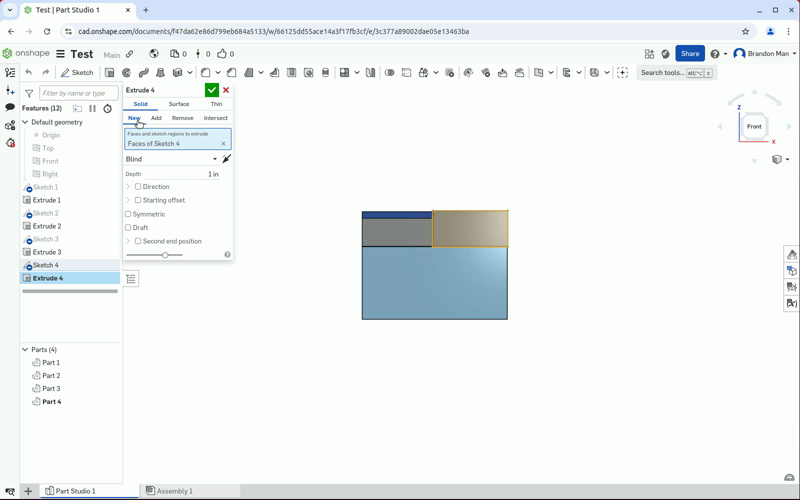
click(137, 120)
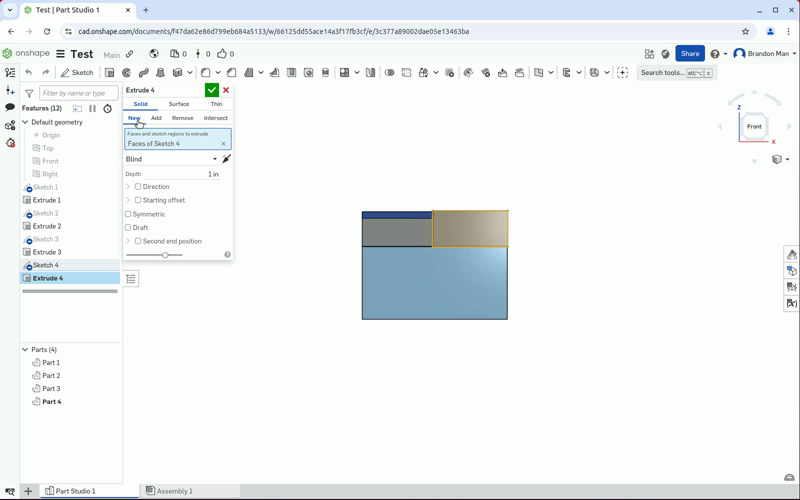
key(tab, 4)
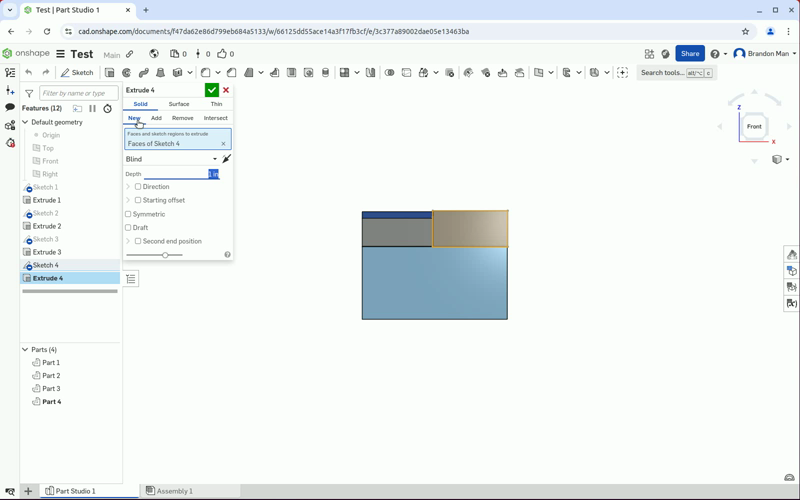
text(6.018)
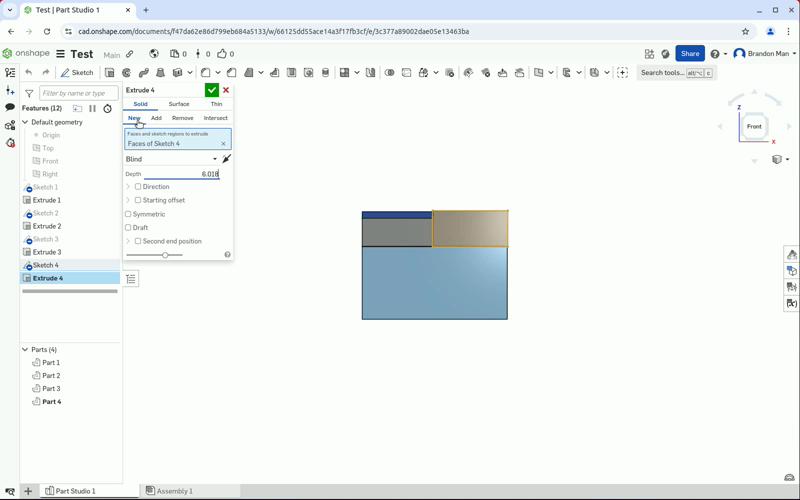
key(tab, 3)
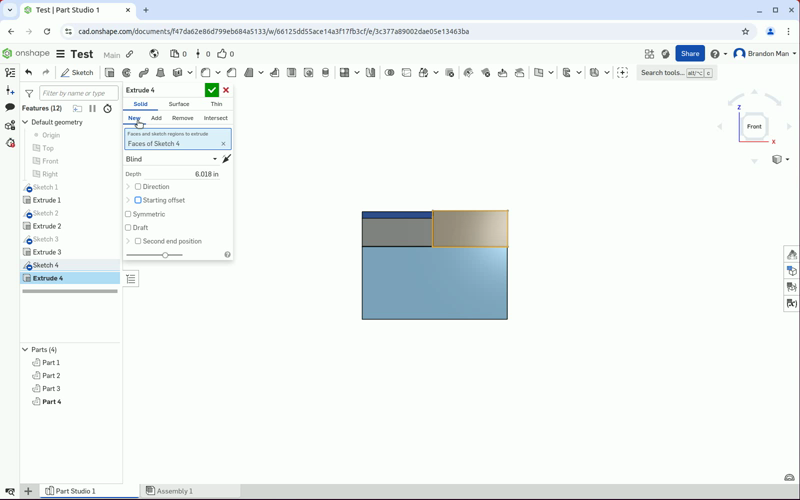
key(tab, 2)
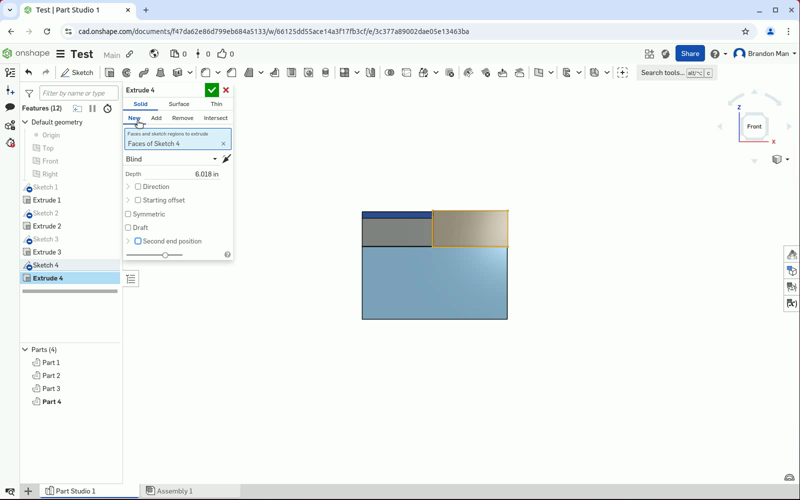
key(space)
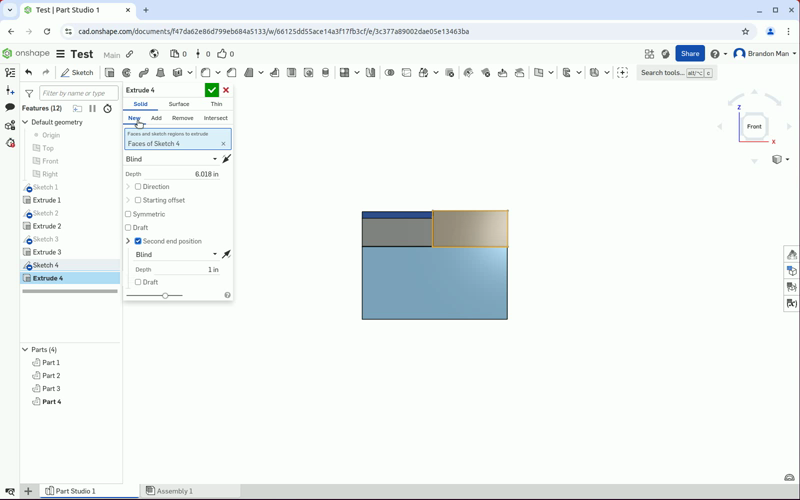
key(tab, 3)
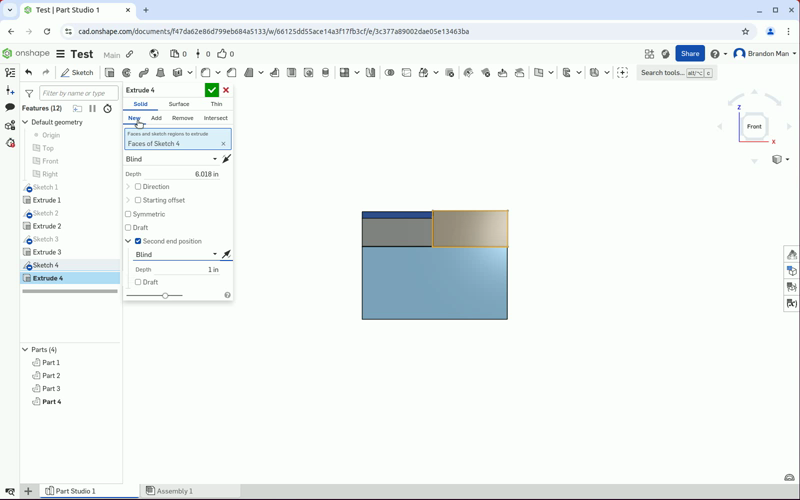
text(6.018)
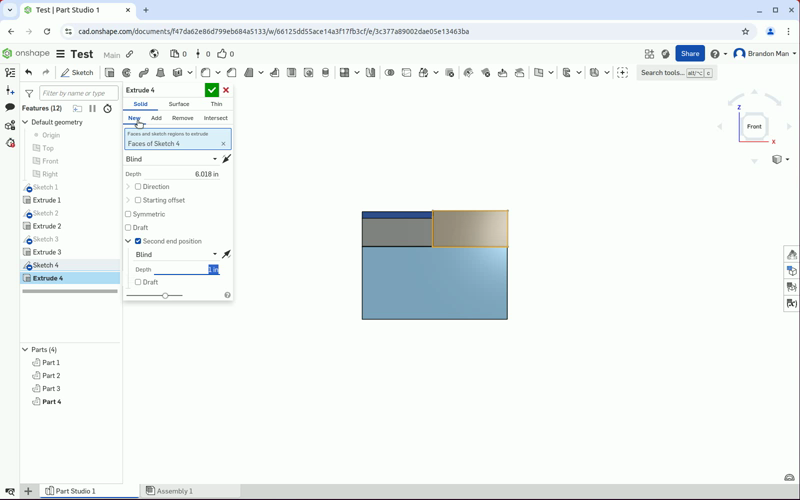
key(enter)
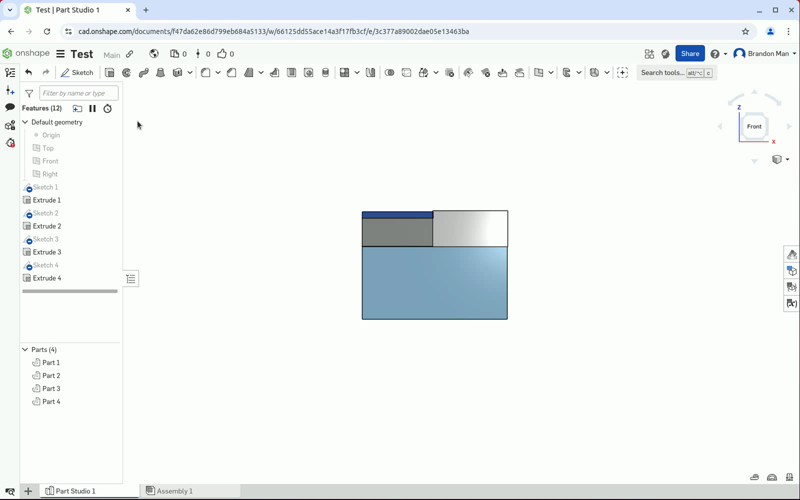
key(shift+h)
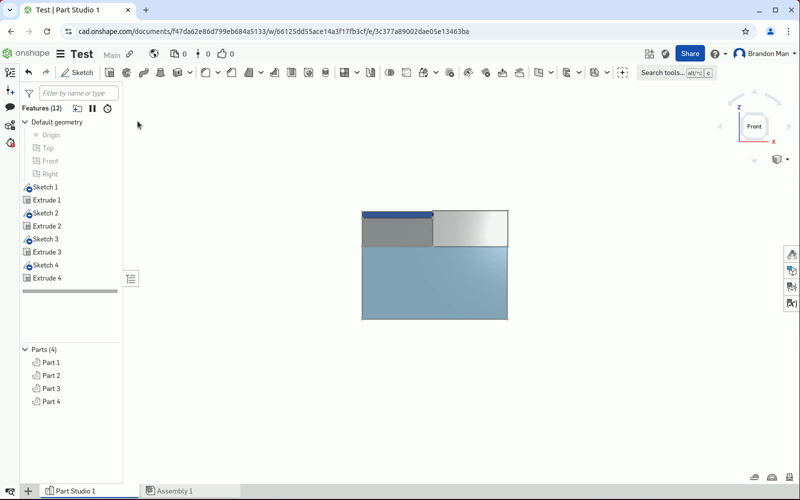
key(shift+h)
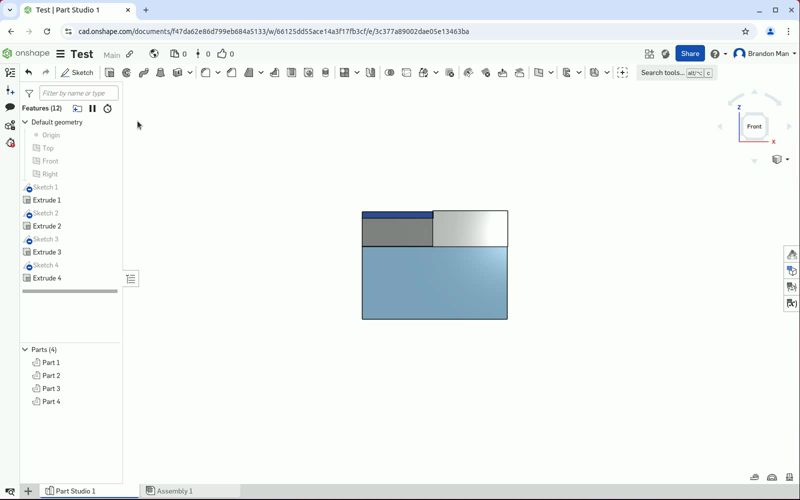
mouse_move(73, 189)
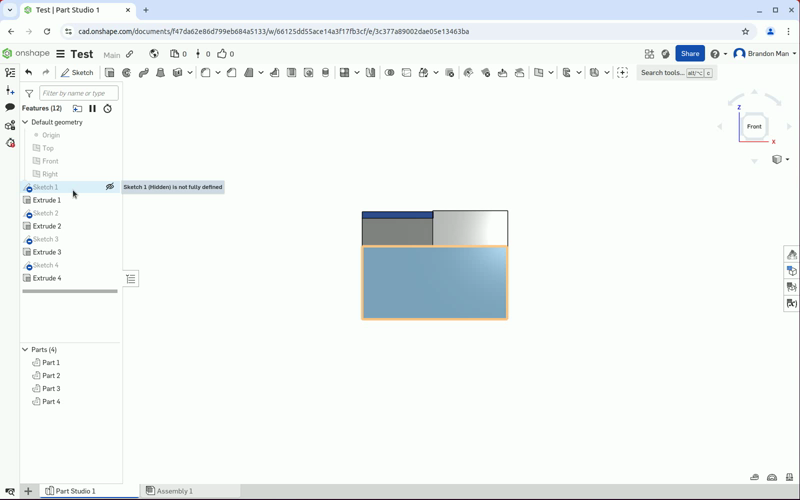
click(73, 189)
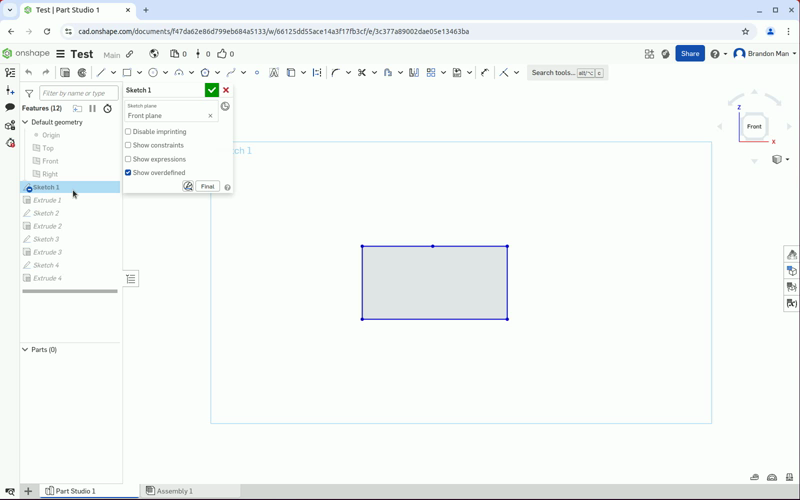
mouse_move(229, 92)
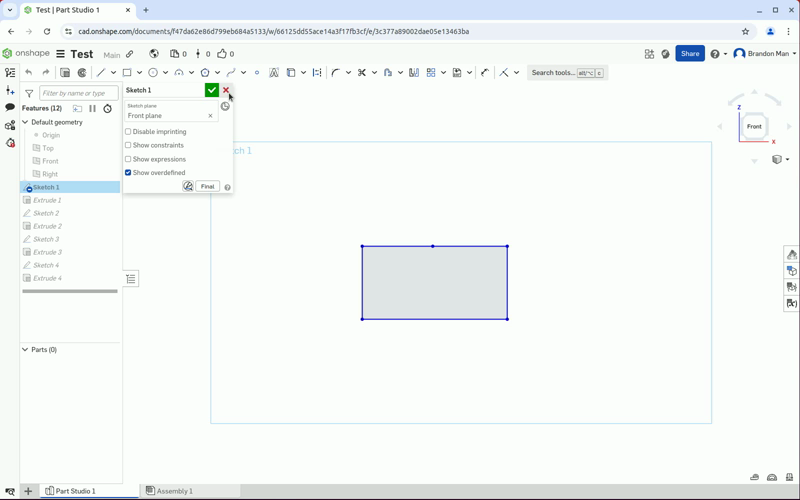
click(229, 92)
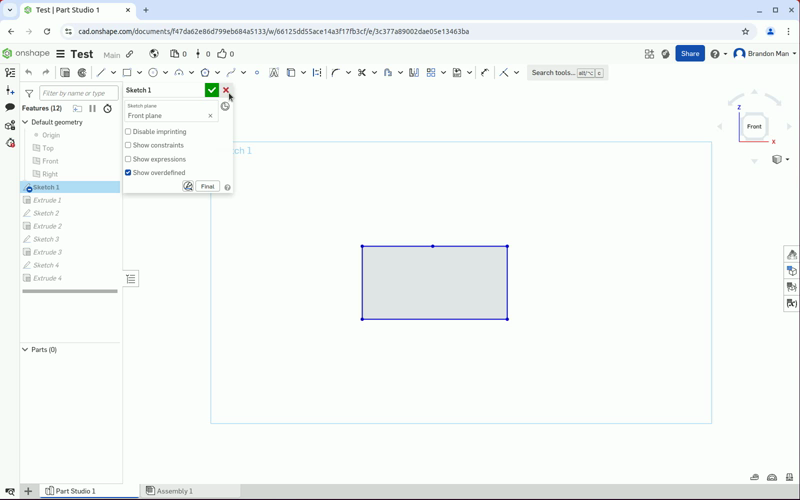
key(shift+s)
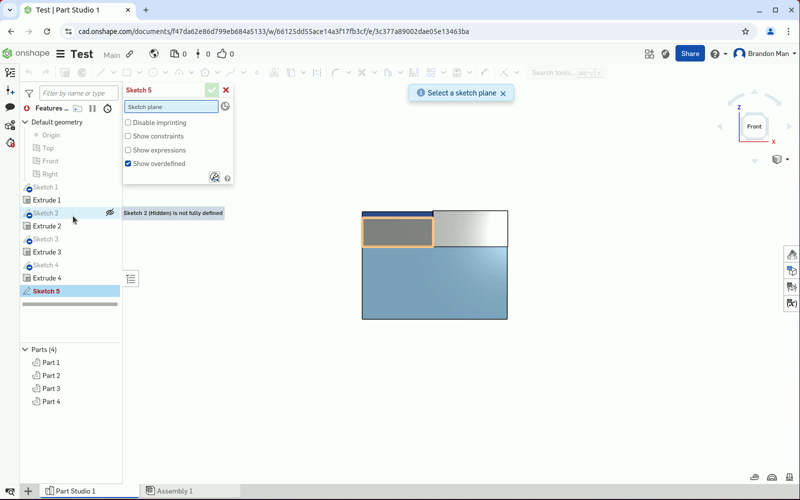
scroll(3)
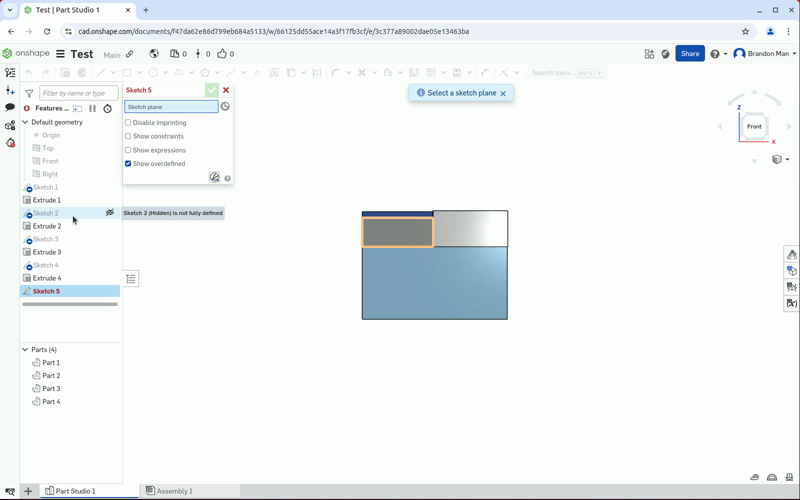
mouse_move(73, 163)
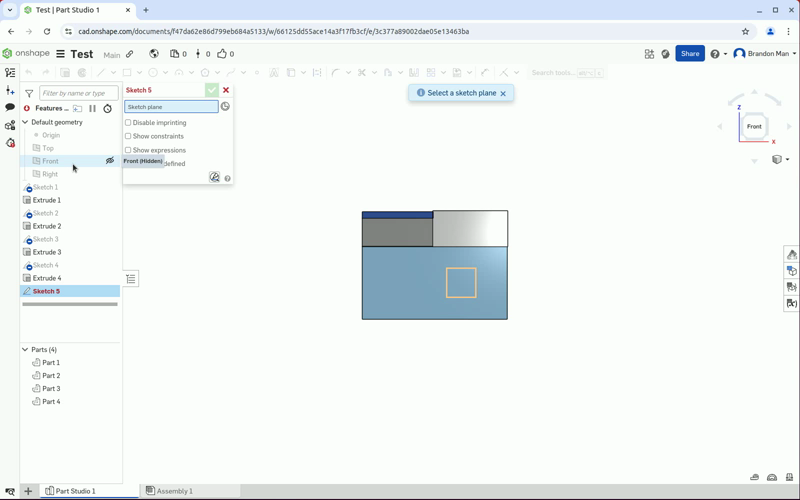
click(73, 163)
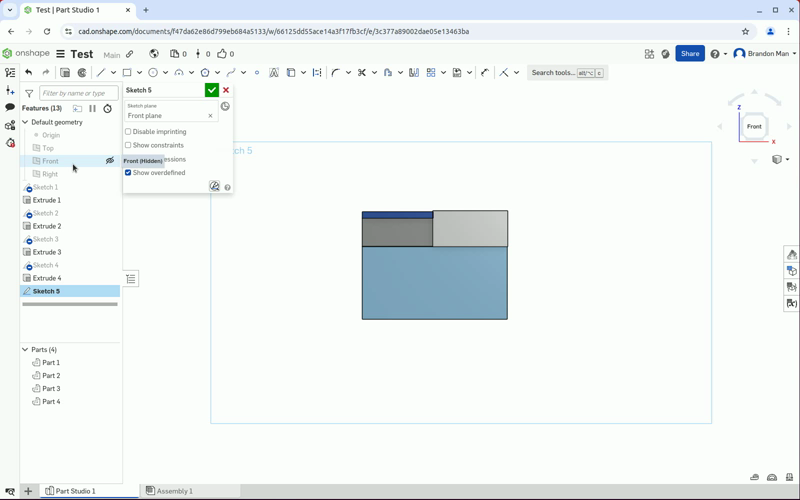
mouse_move(73, 352)
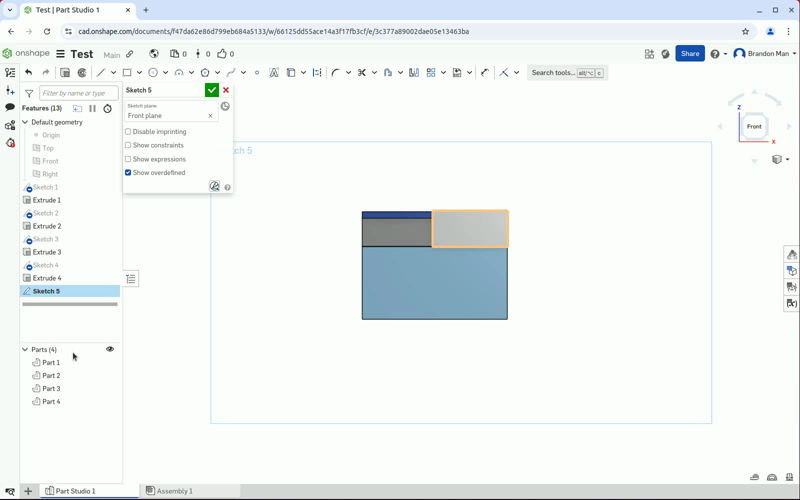
key(y)
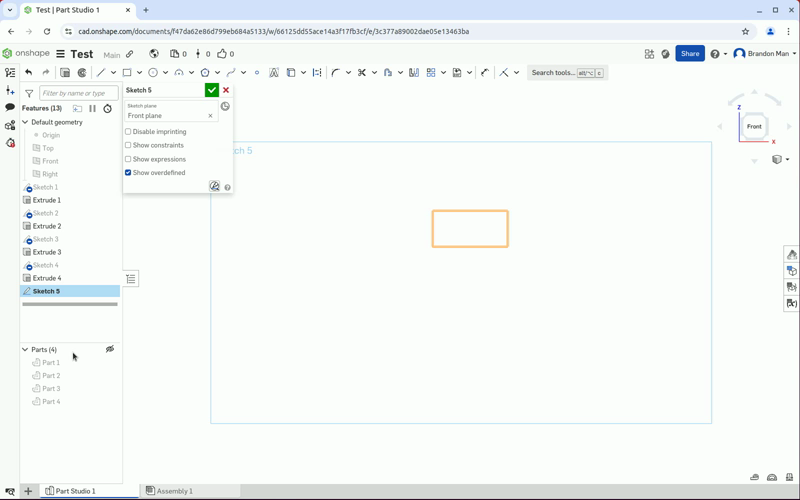
key(l)
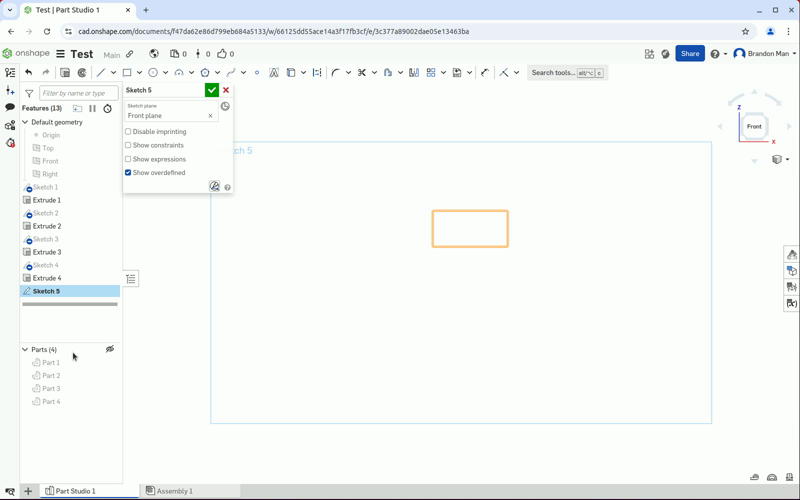
key_down(shift)
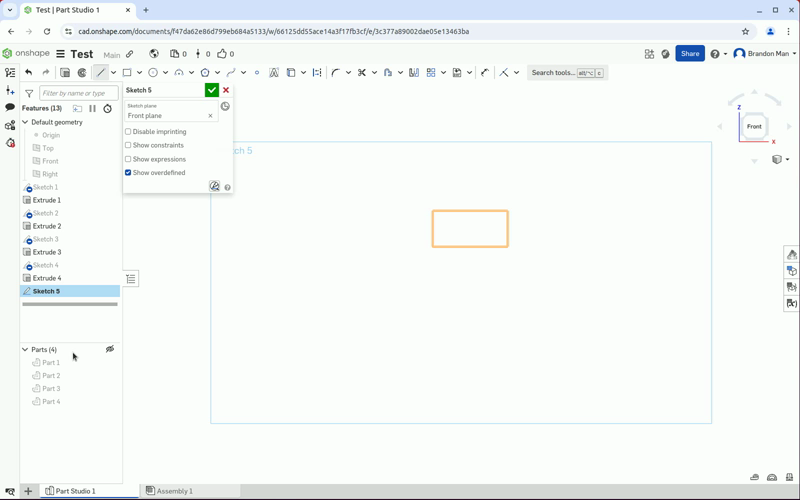
mouse_move(434, 249)
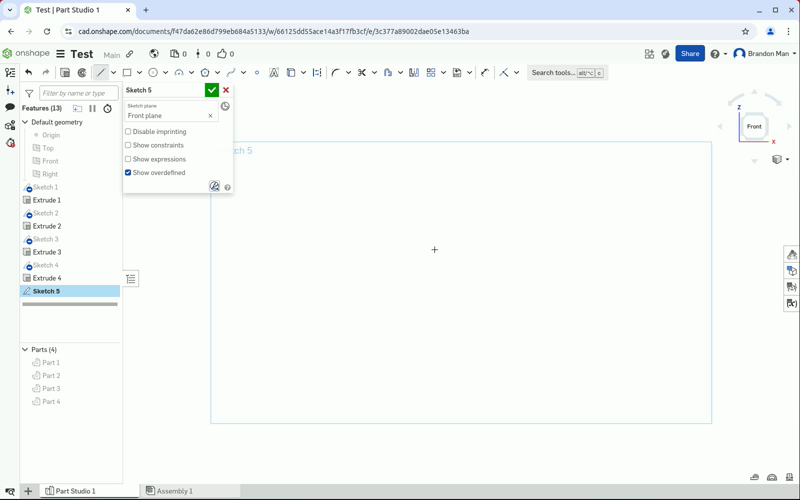
click(434, 249)
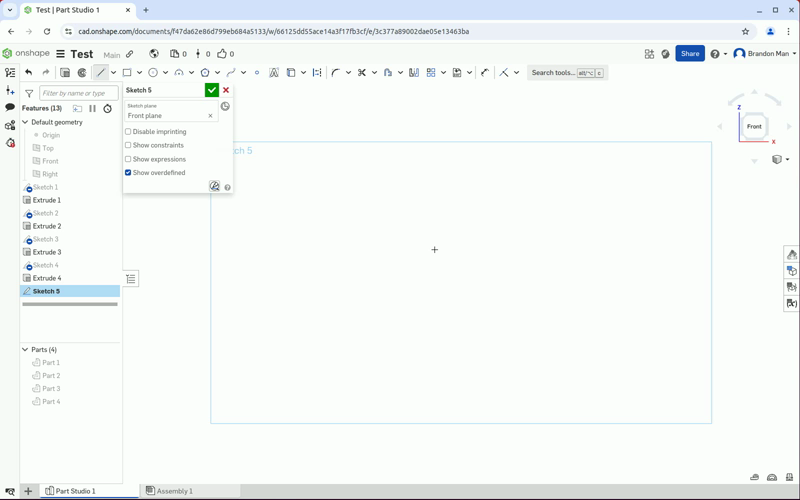
key_up(shift)
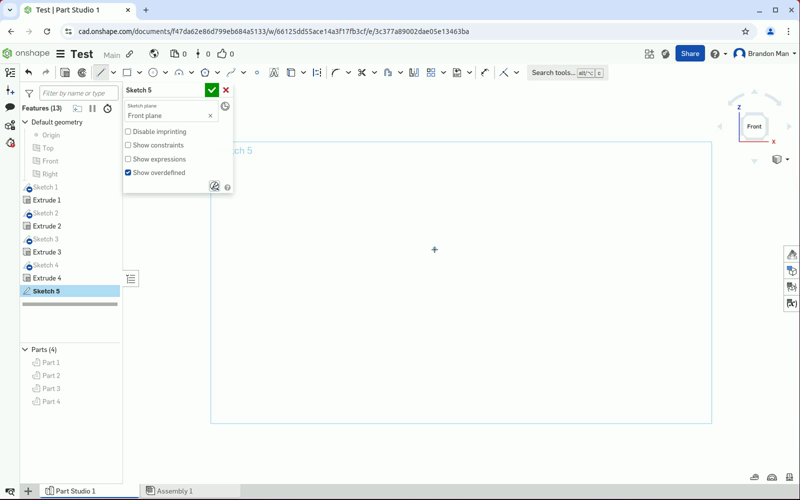
key_down(shift)
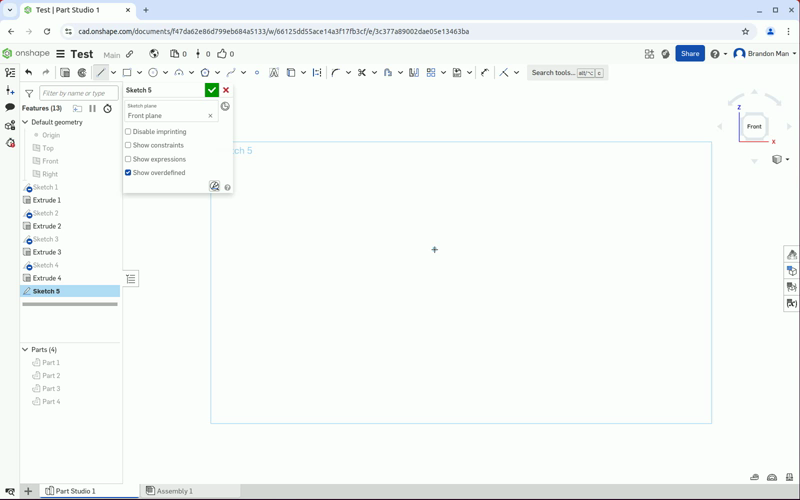
mouse_move(508, 249)
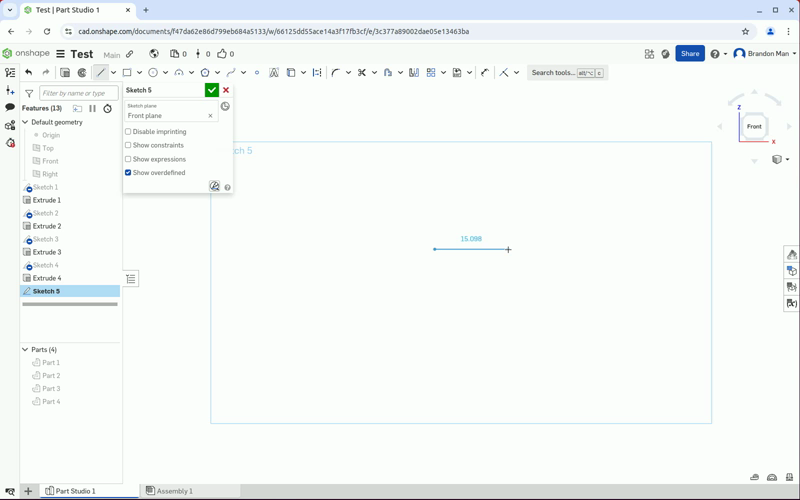
click(508, 249)
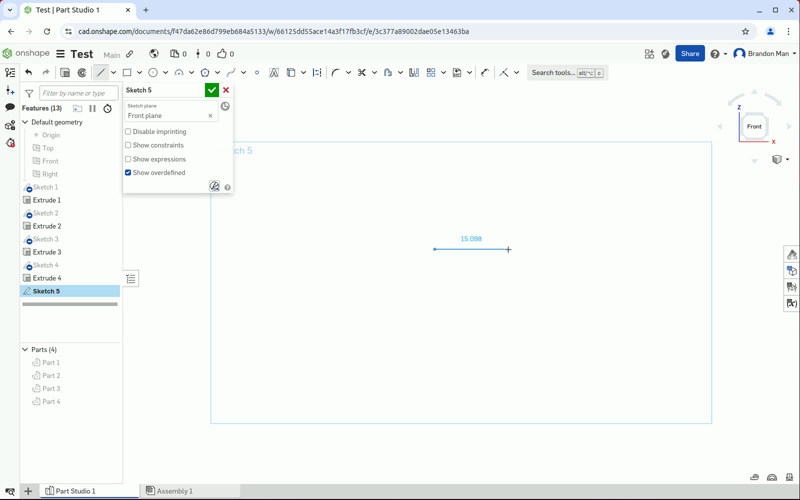
key_up(shift)
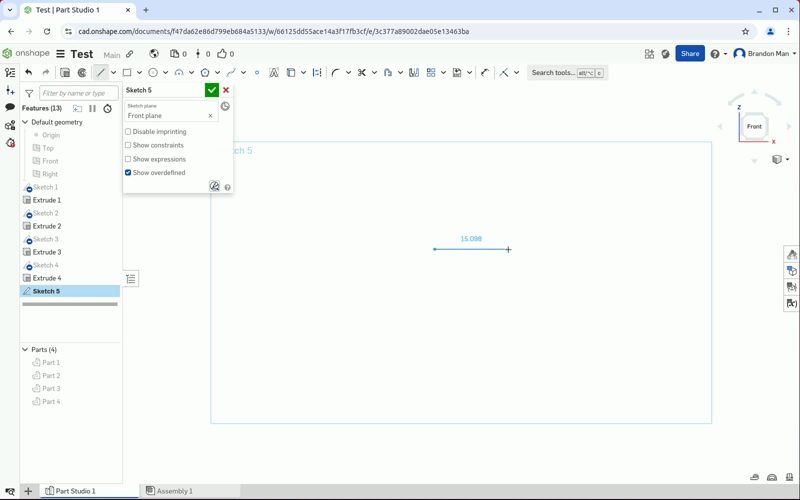
key_down(shift)
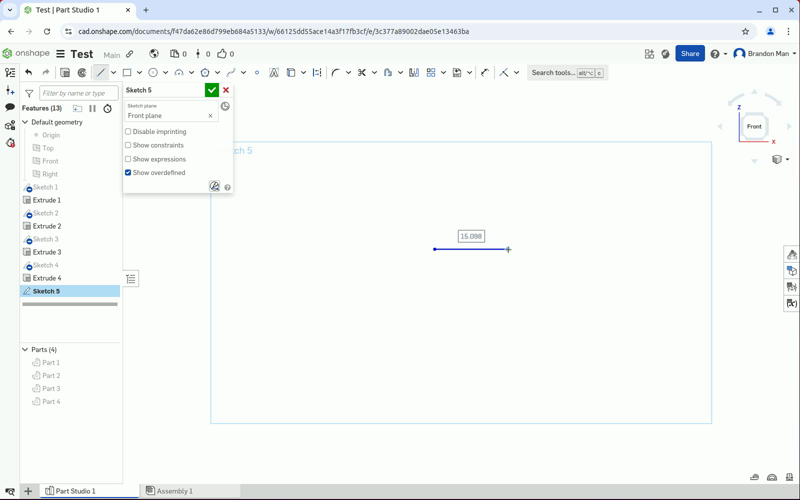
mouse_move(538, 249)
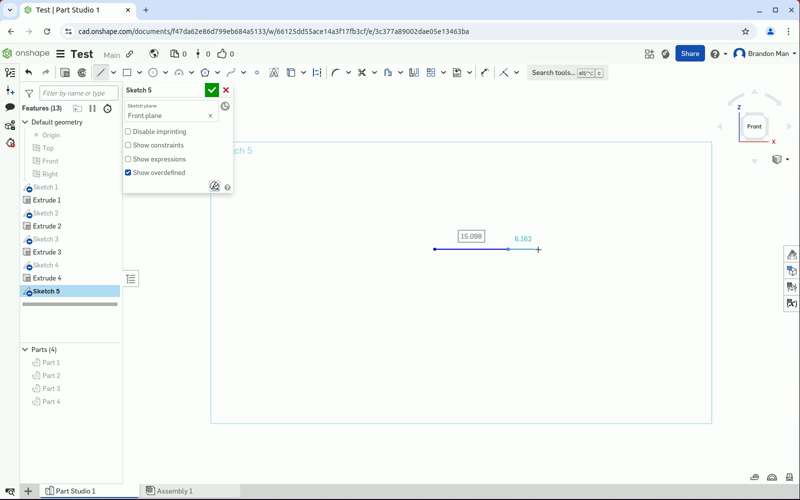
mouse_move(508, 246)
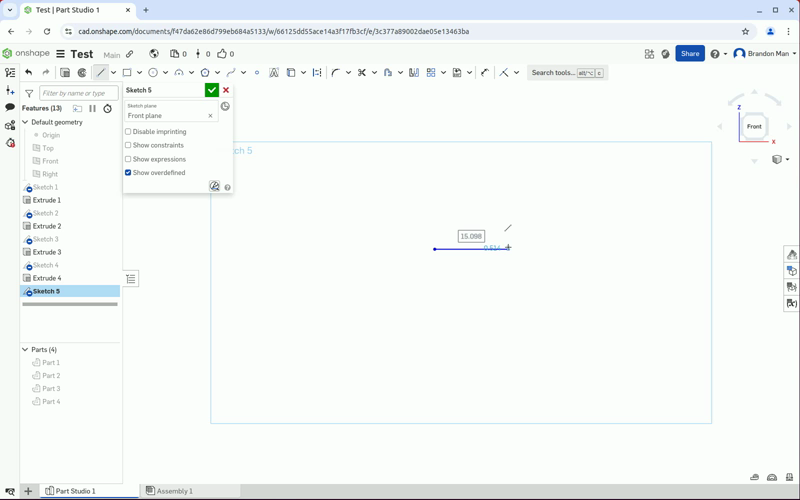
scroll(6)
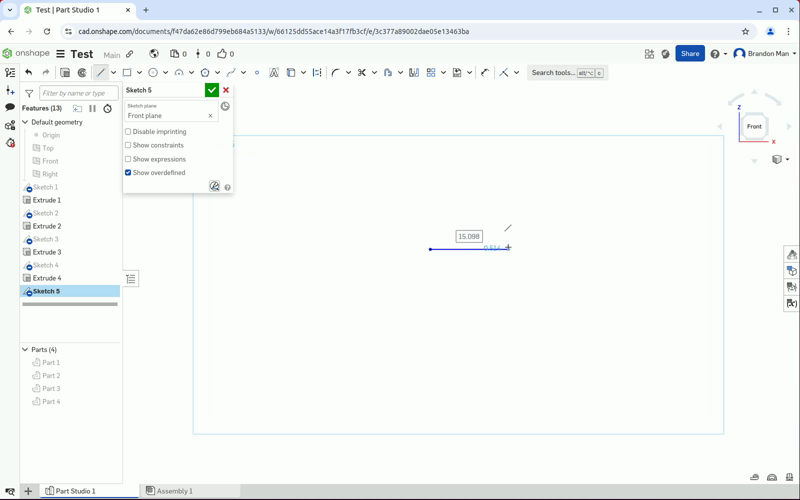
scroll(6)
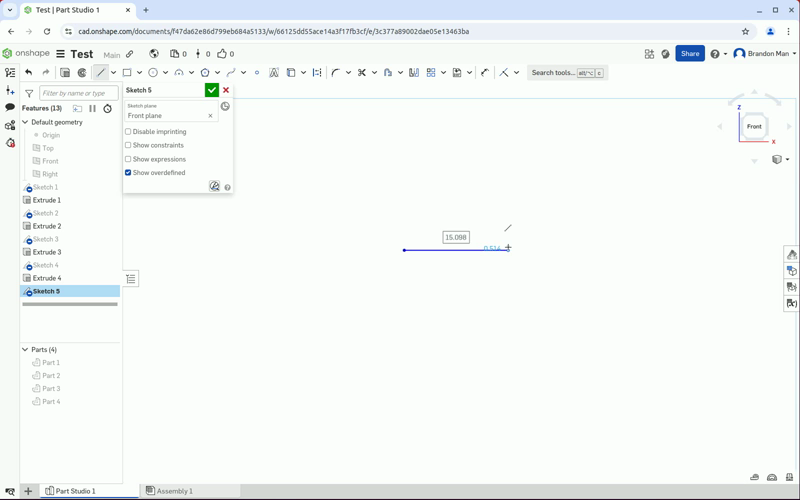
scroll(6)
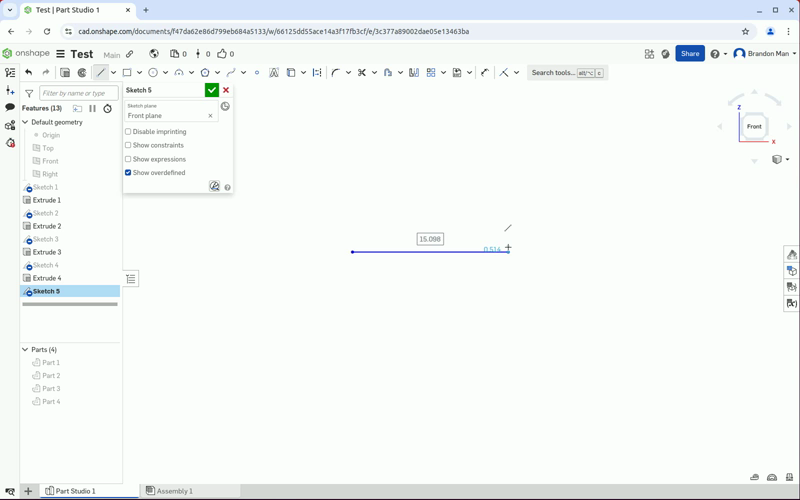
scroll(6)
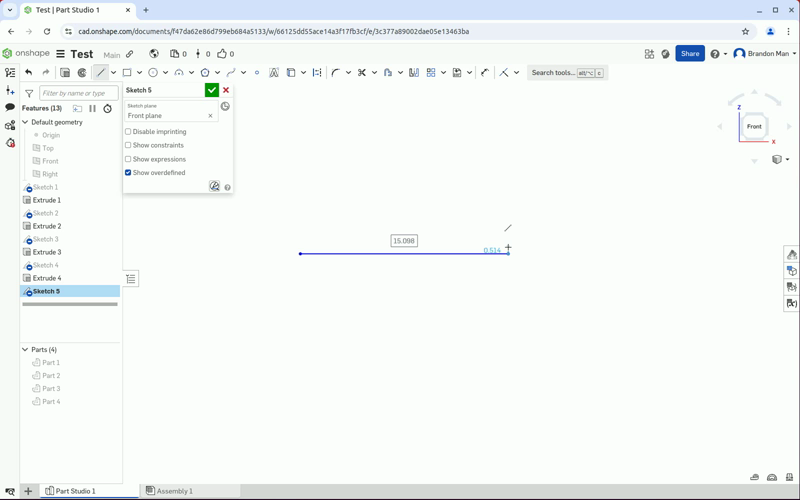
scroll(6)
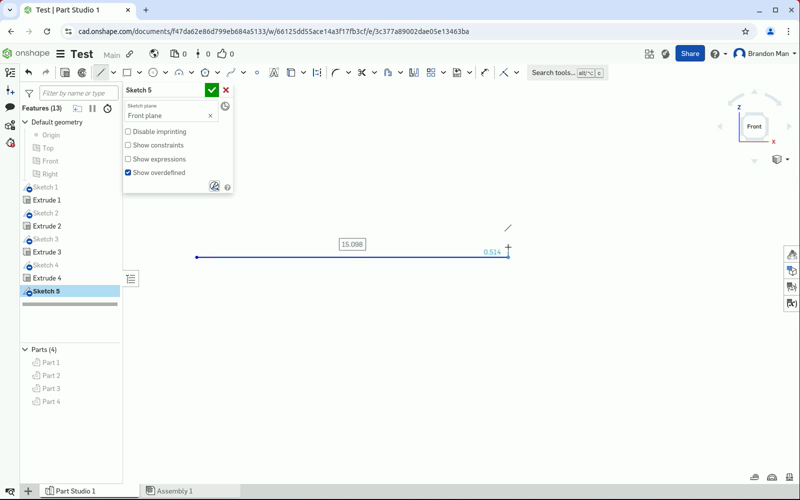
scroll(6)
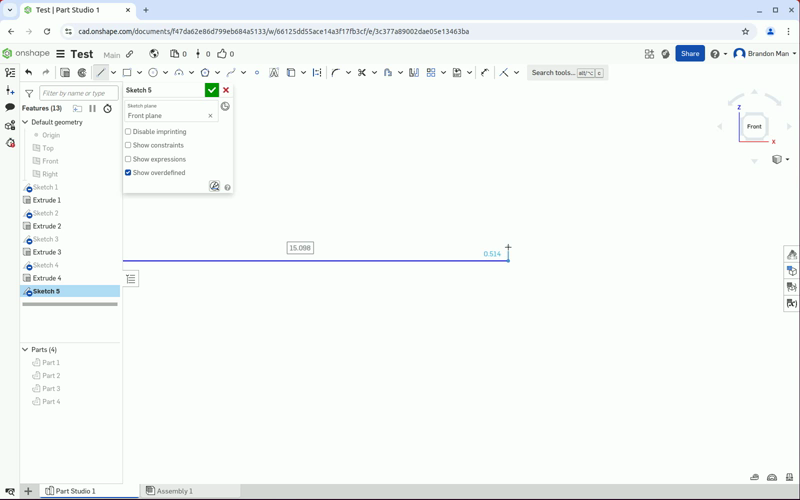
scroll(6)
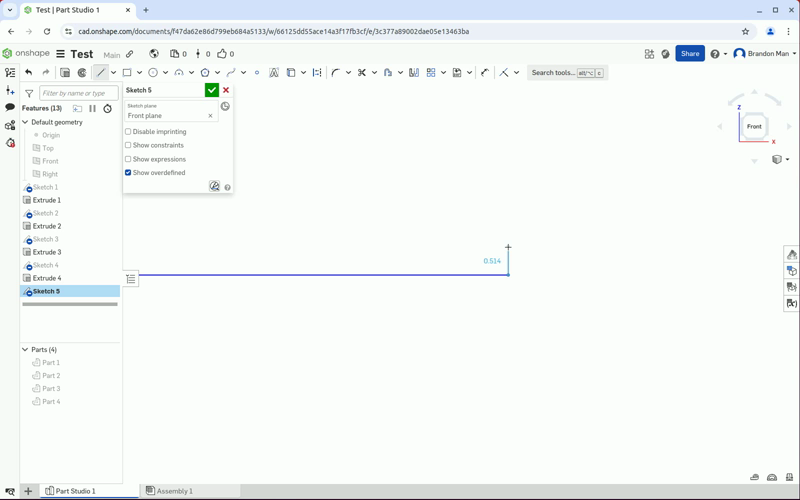
click(508, 246)
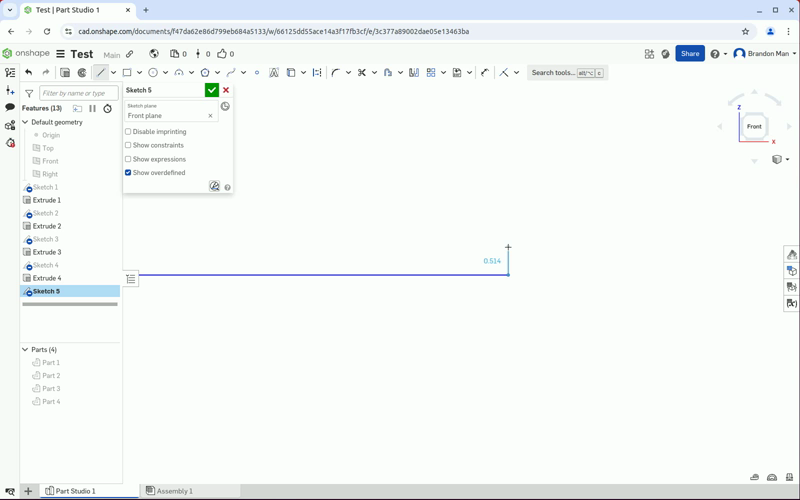
scroll(-6)
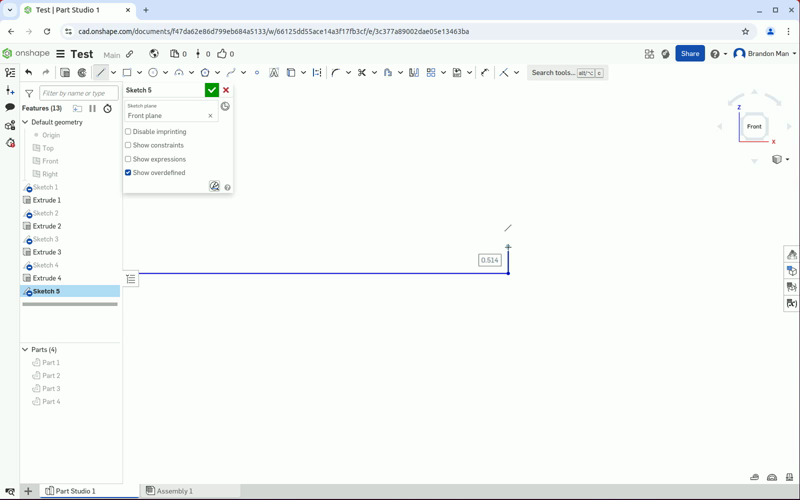
scroll(-6)
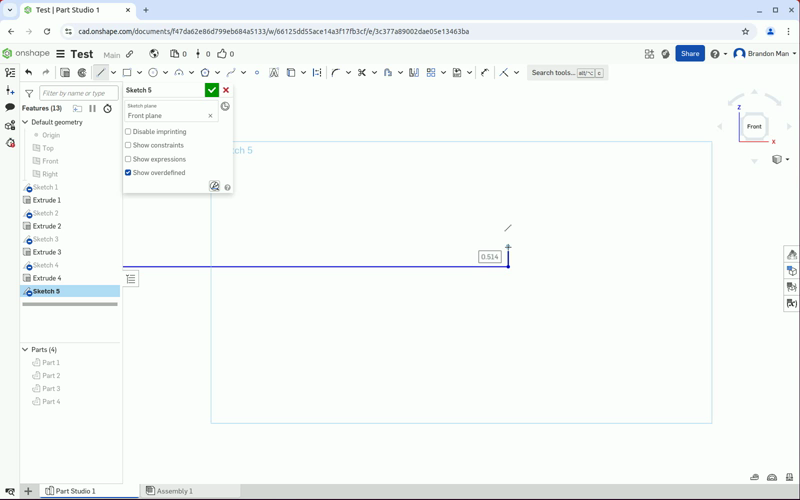
scroll(-6)
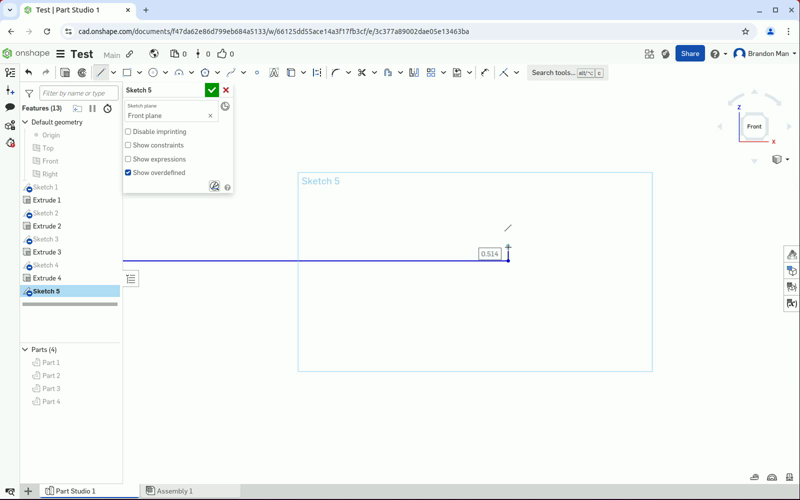
scroll(-6)
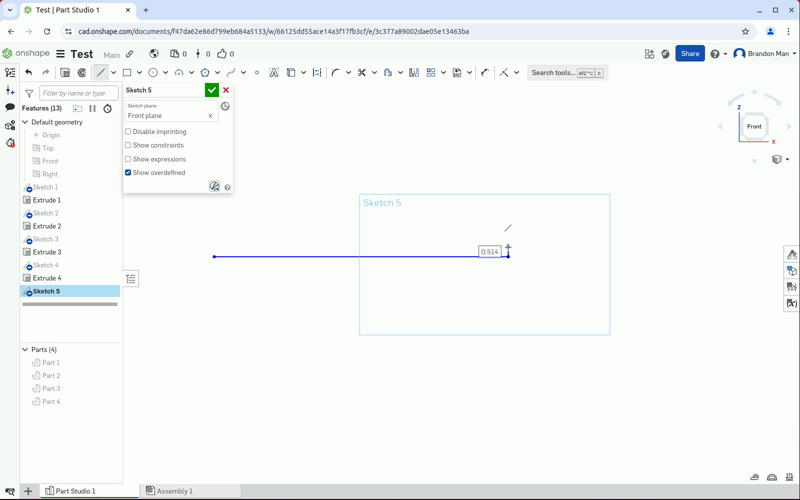
scroll(-6)
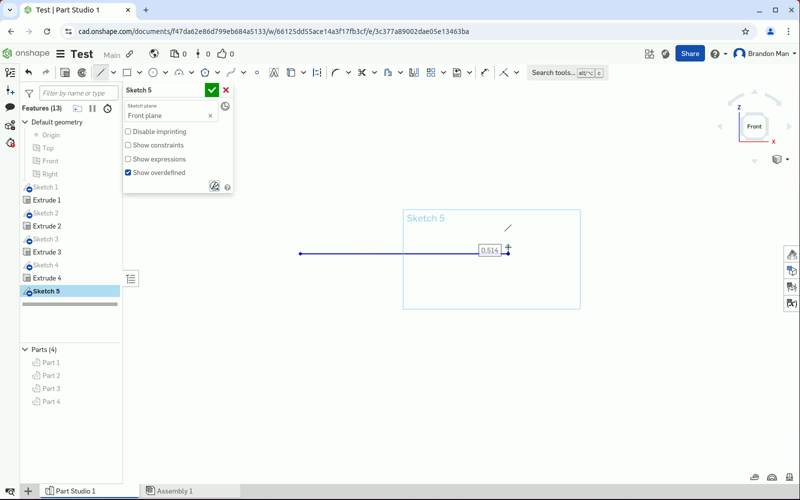
scroll(-6)
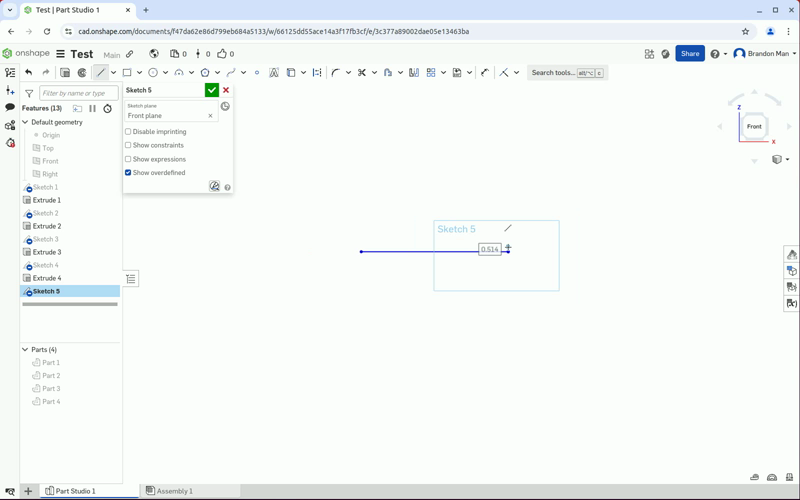
scroll(-6)
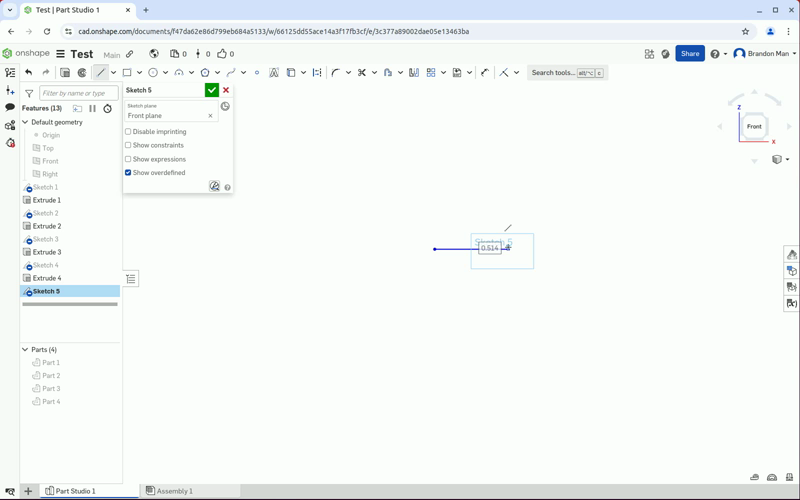
key_up(shift)
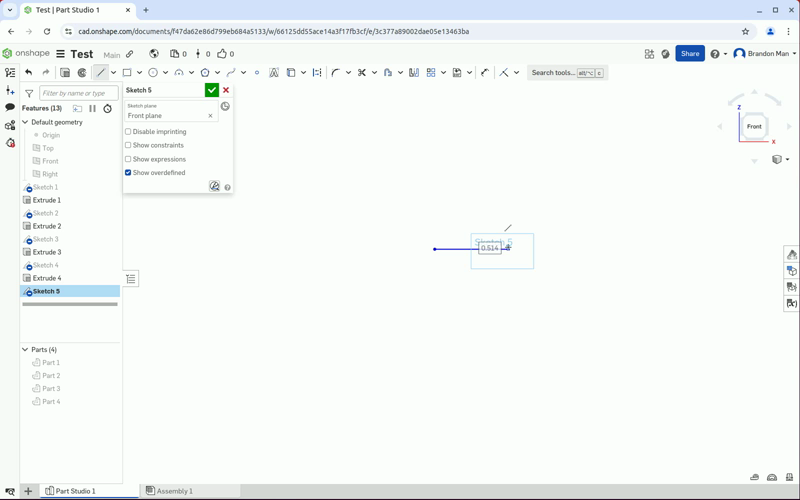
key_down(shift)
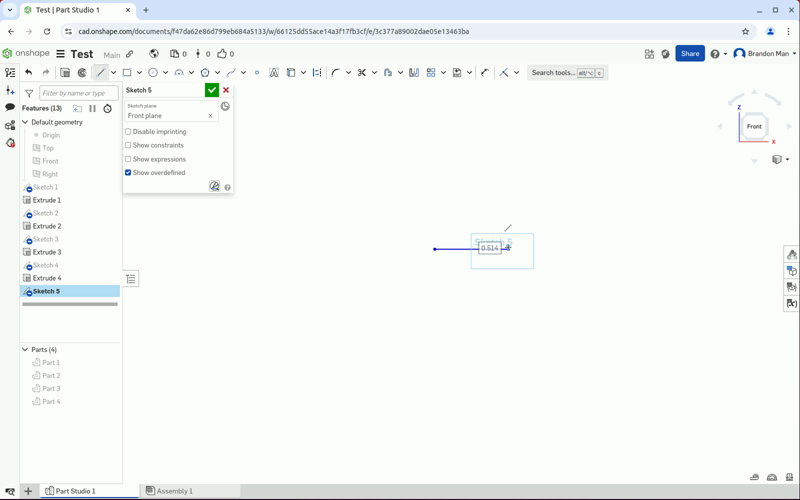
mouse_move(434, 246)
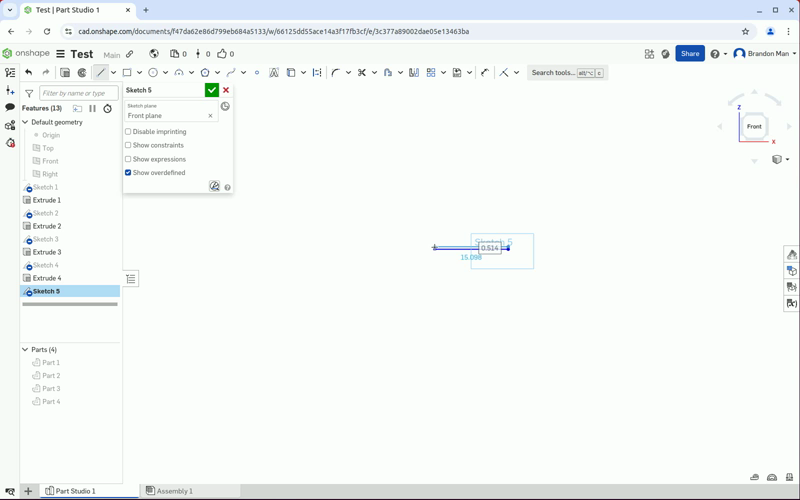
scroll(6)
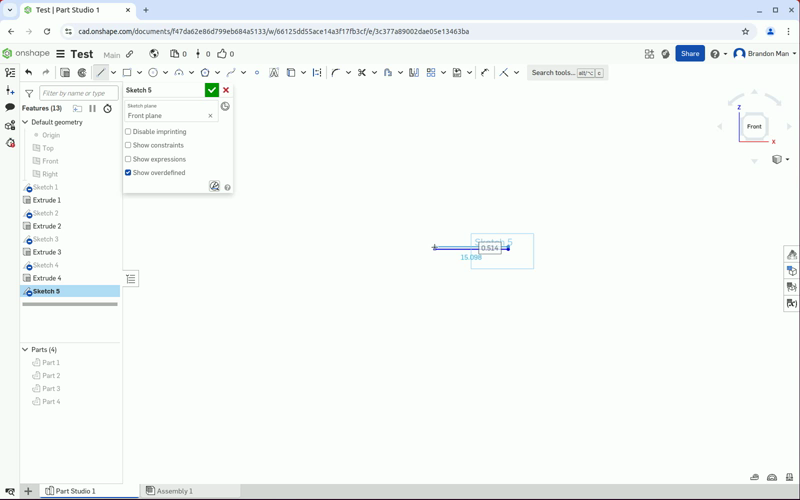
scroll(6)
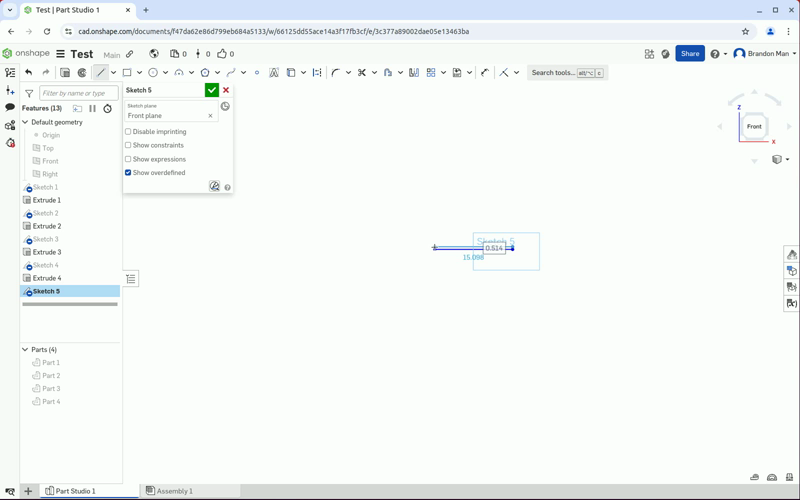
scroll(6)
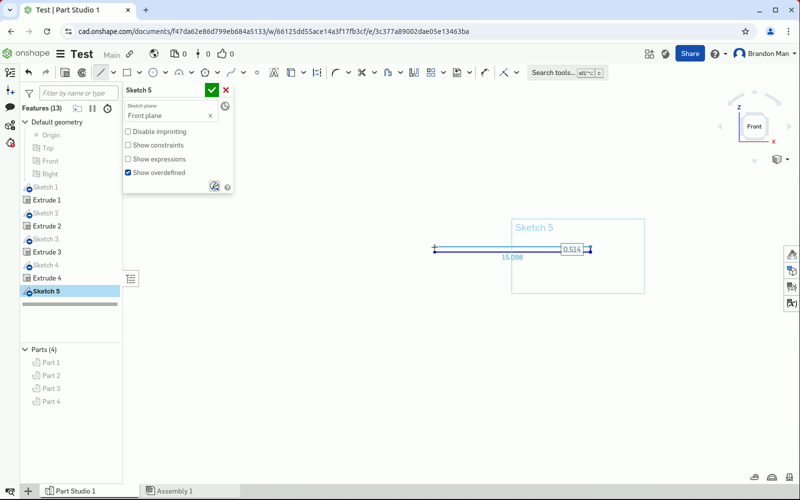
scroll(6)
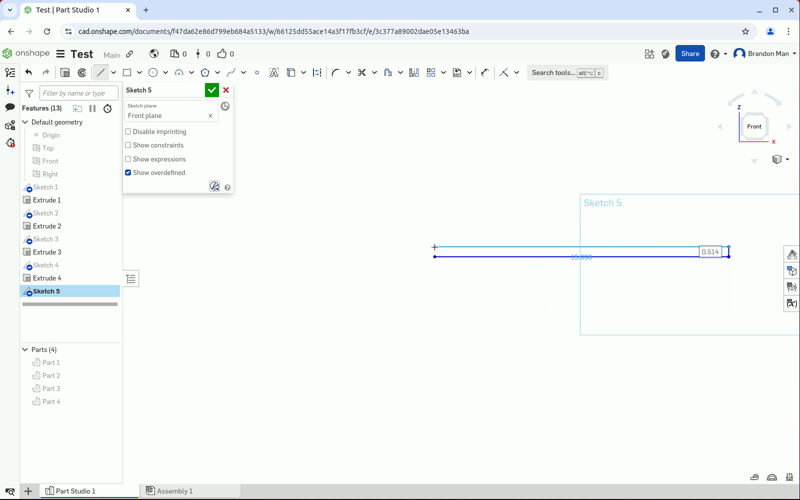
scroll(6)
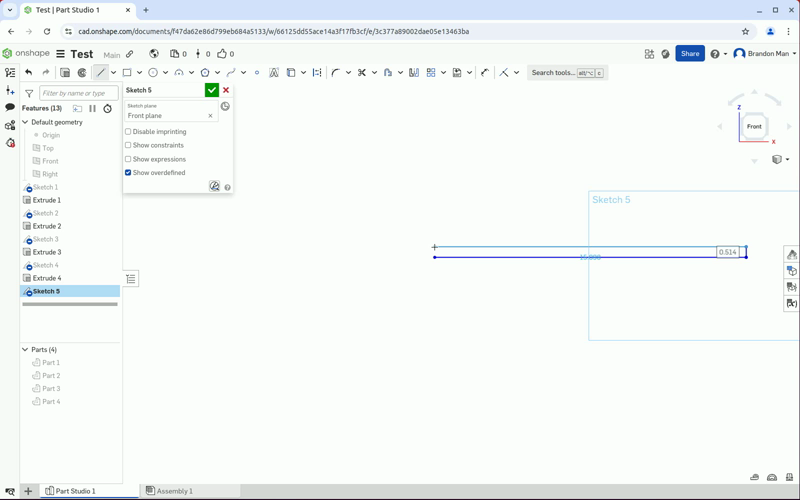
scroll(6)
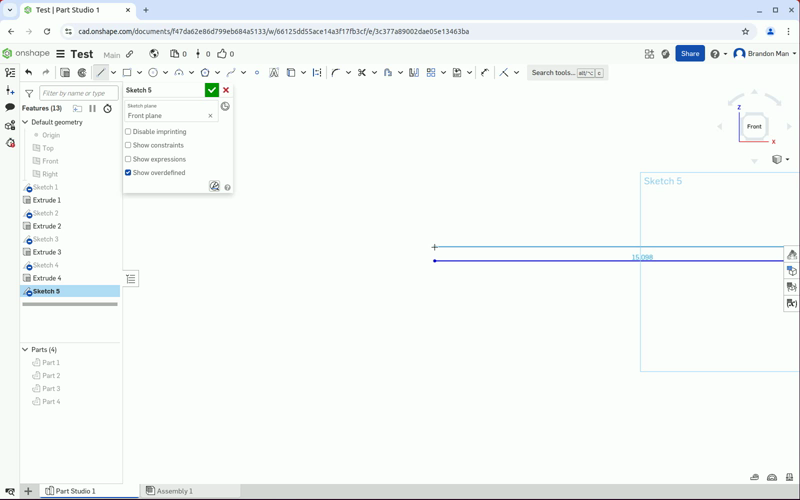
scroll(6)
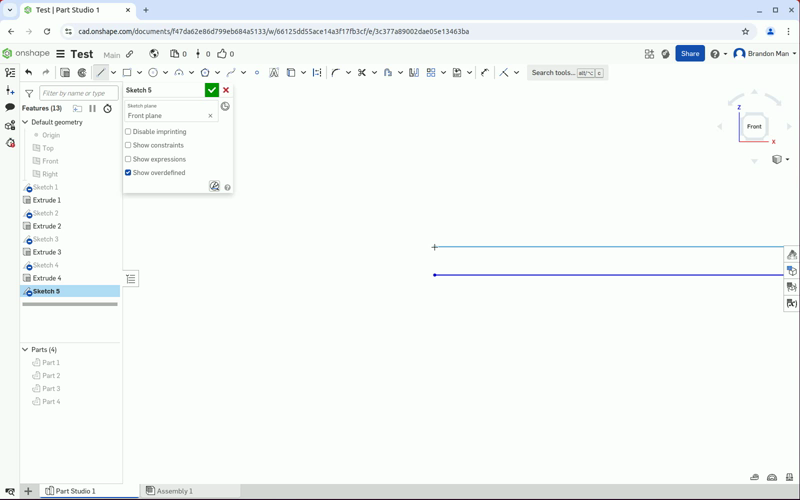
click(434, 246)
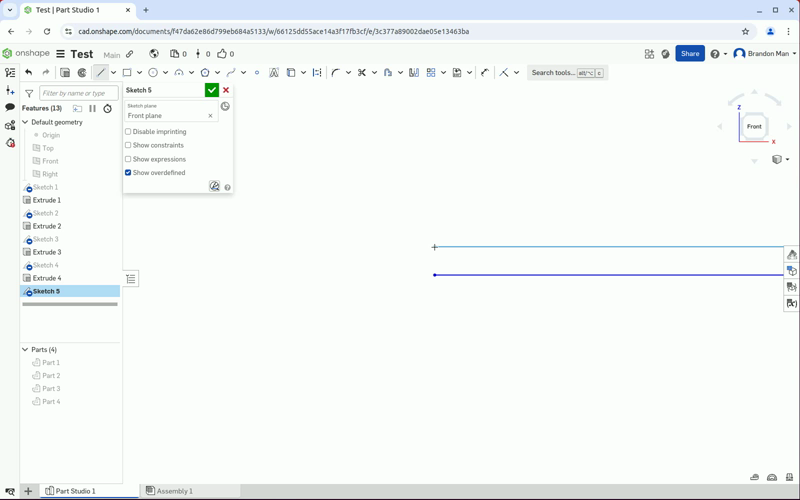
scroll(-6)
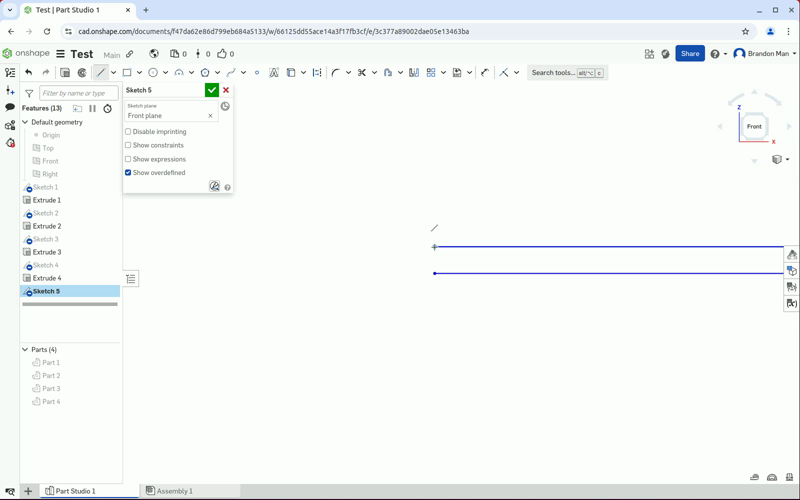
scroll(-6)
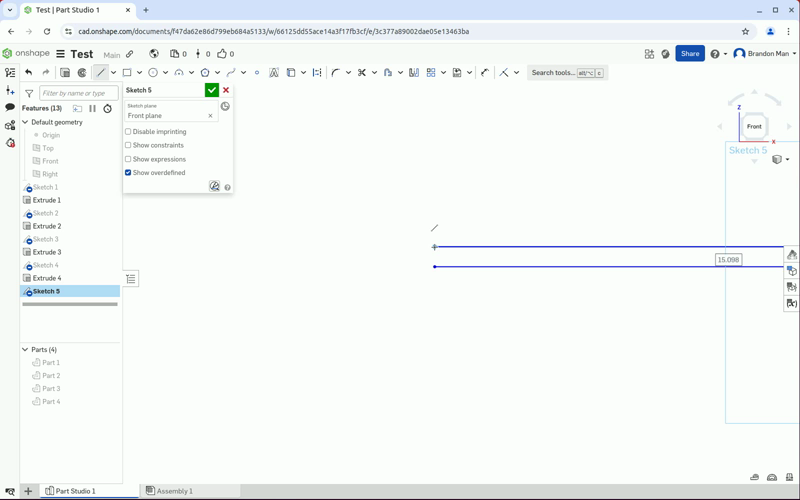
scroll(-6)
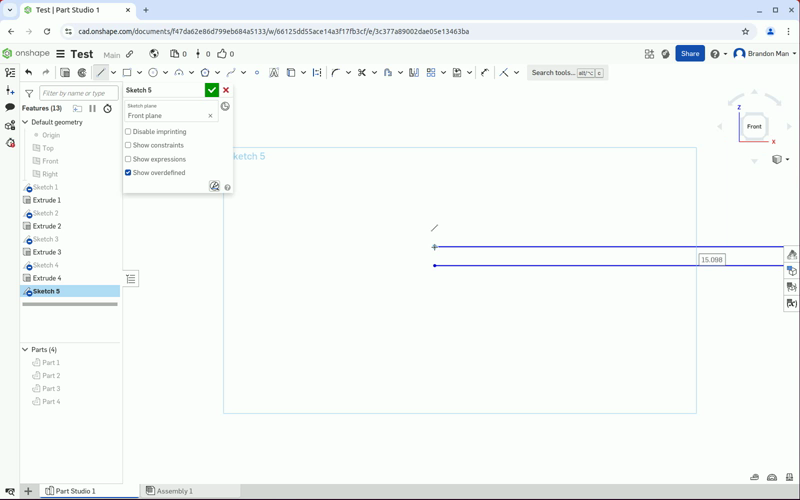
scroll(-6)
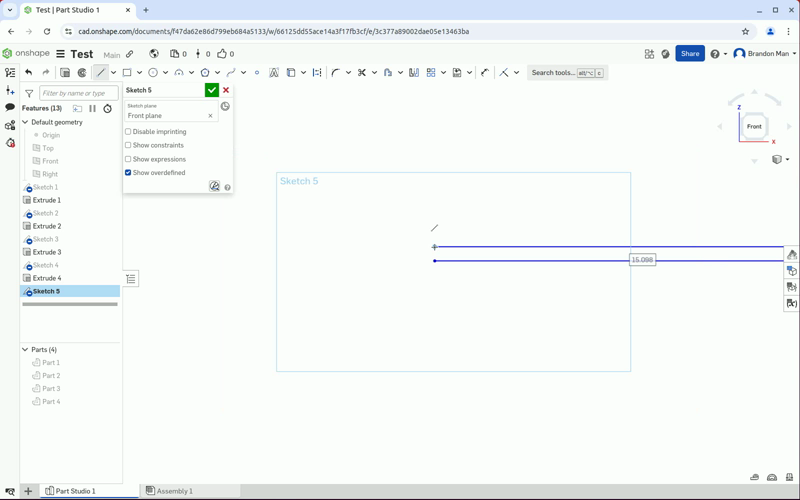
scroll(-6)
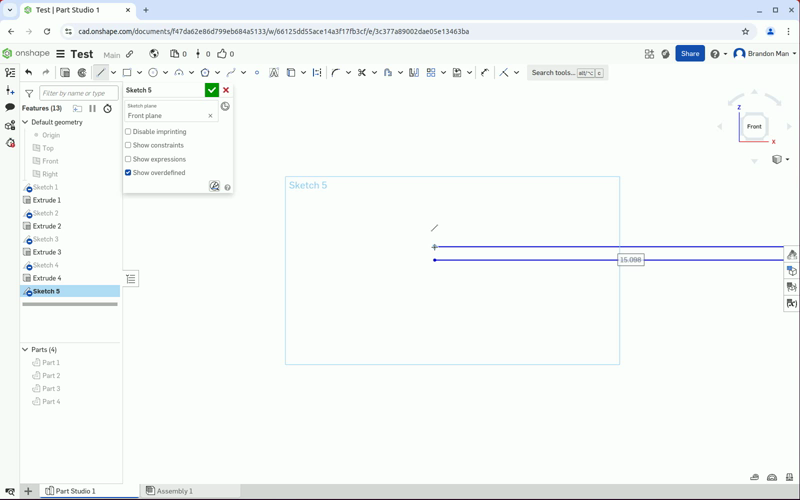
scroll(-6)
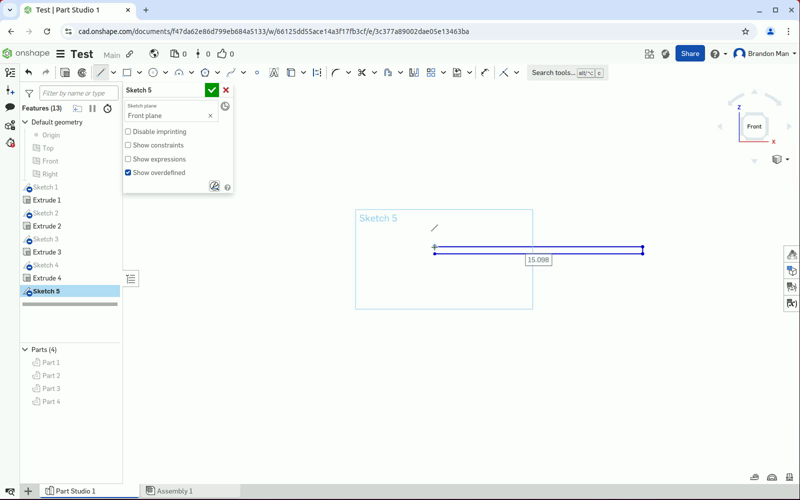
scroll(-6)
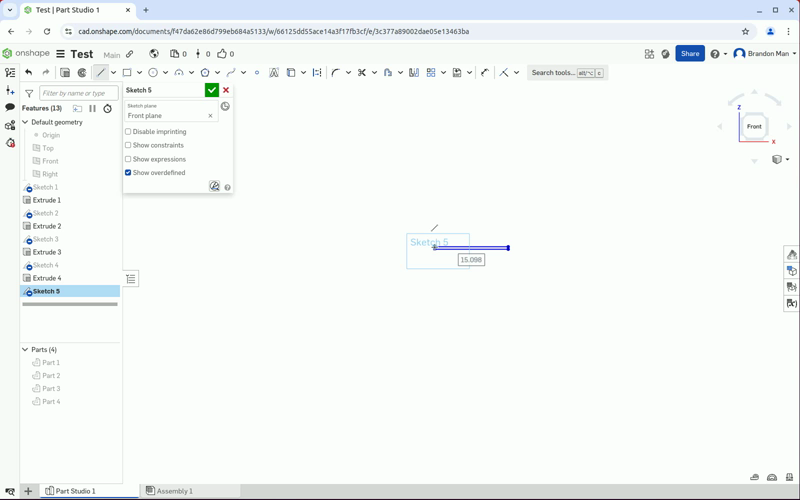
key_up(shift)
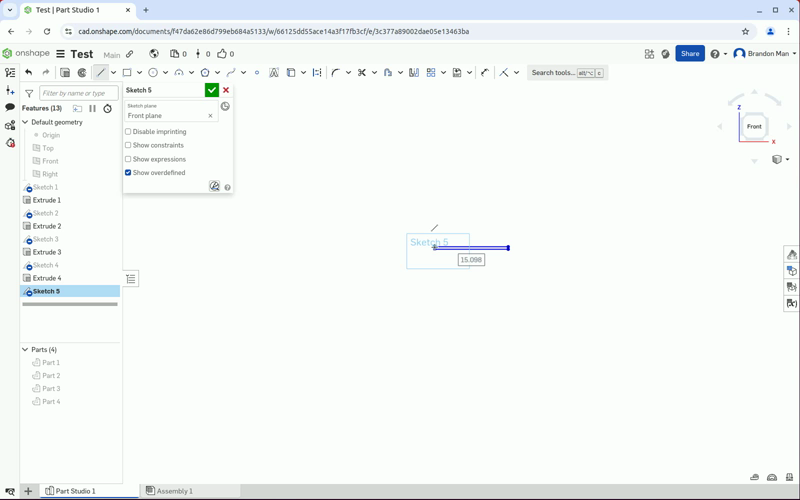
mouse_move(464, 246)
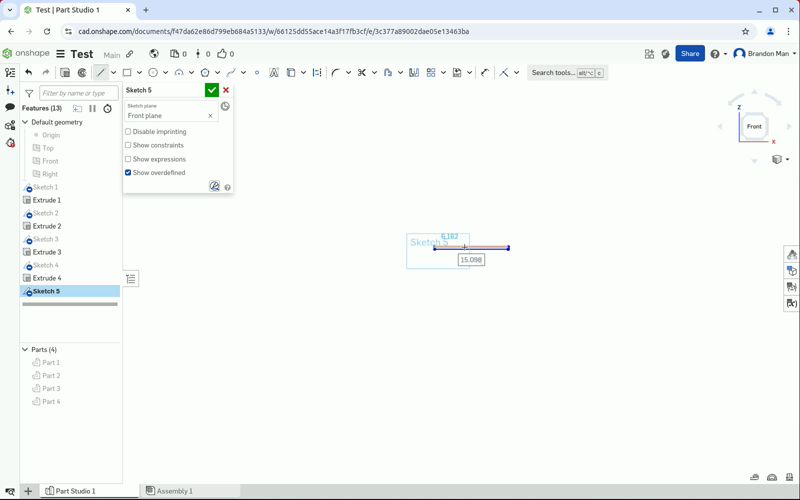
key_down(shift)
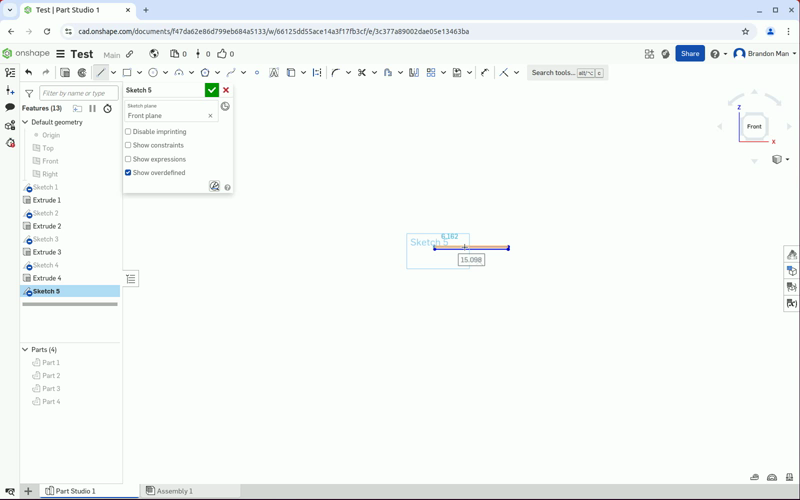
mouse_move(434, 249)
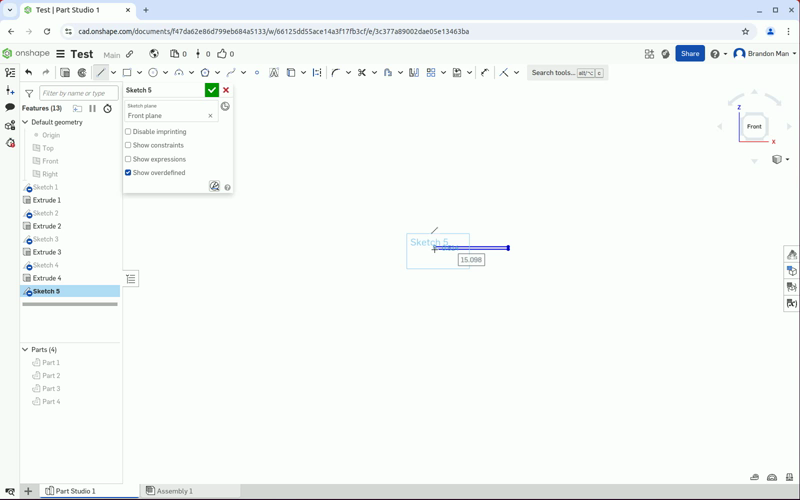
scroll(6)
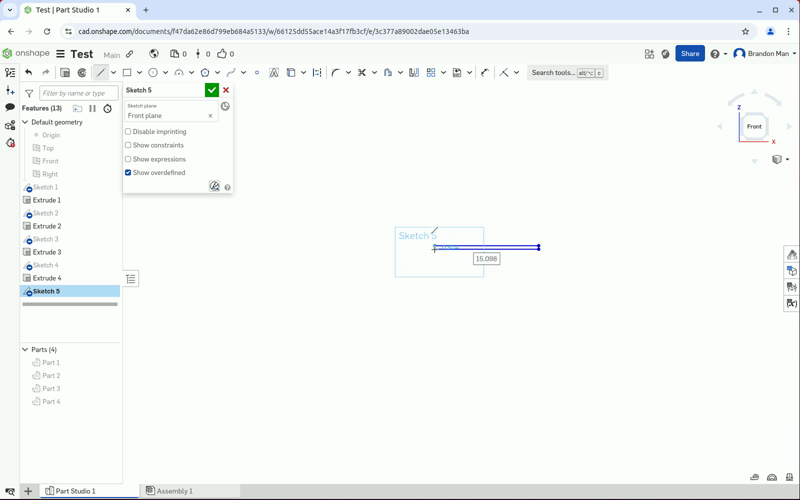
scroll(6)
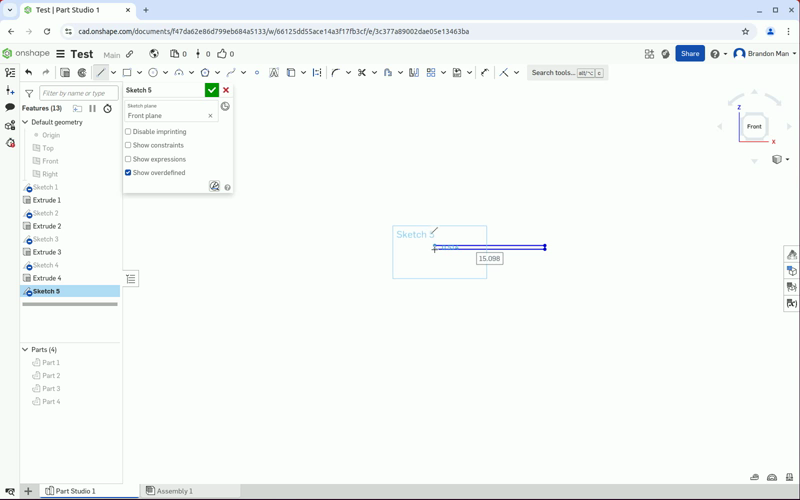
scroll(6)
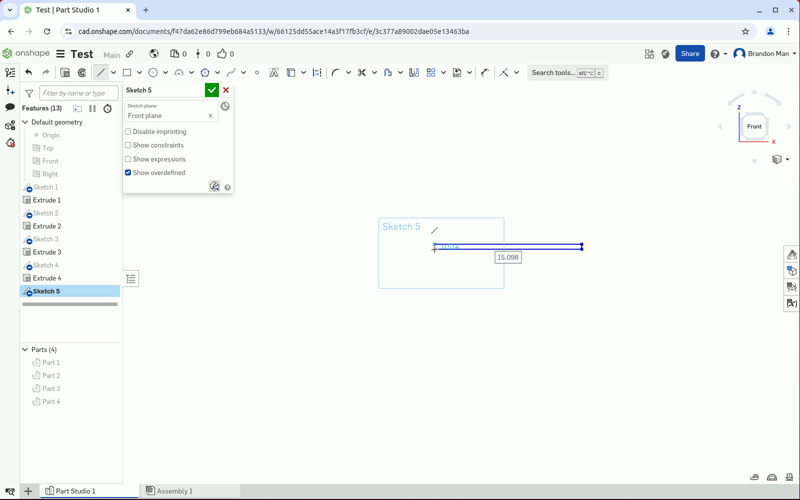
scroll(6)
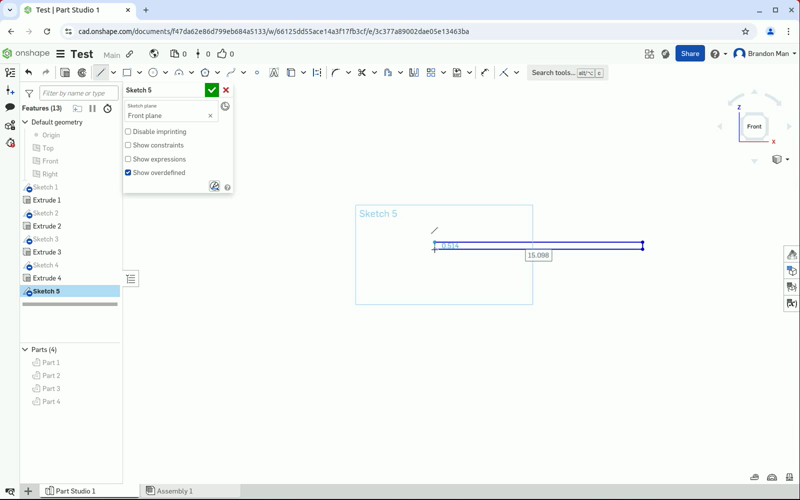
scroll(6)
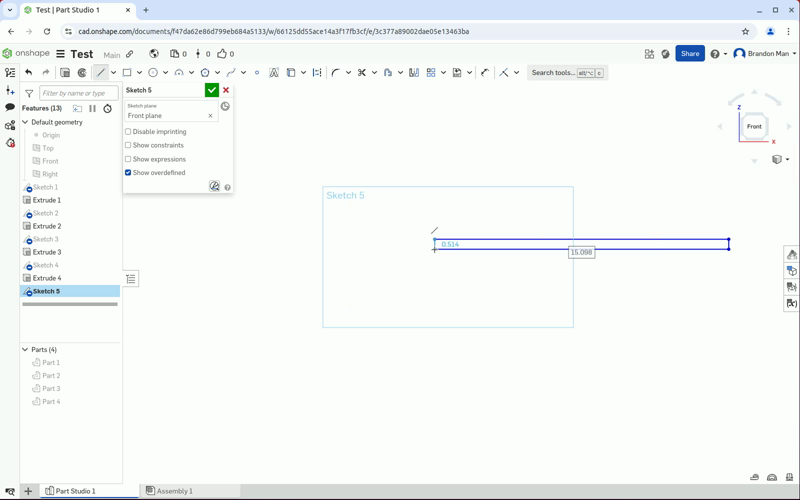
scroll(6)
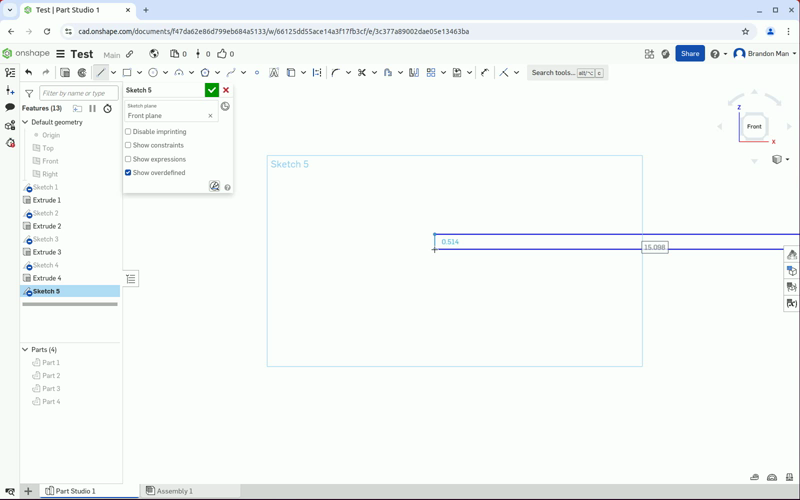
scroll(6)
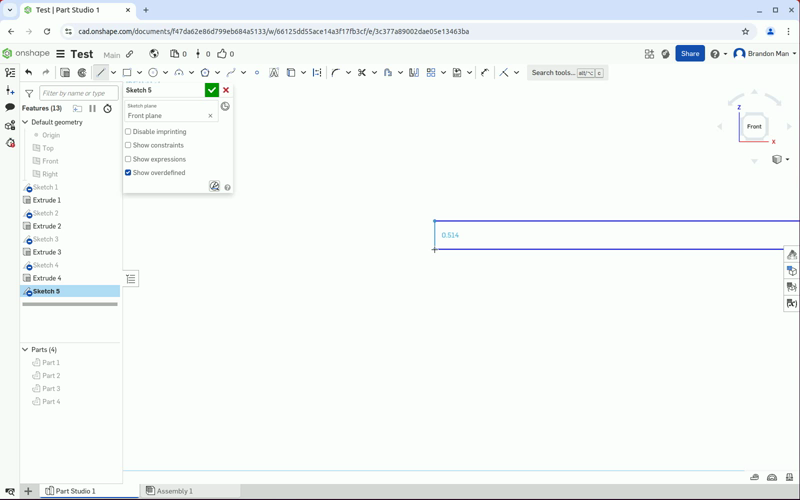
key_up(shift)
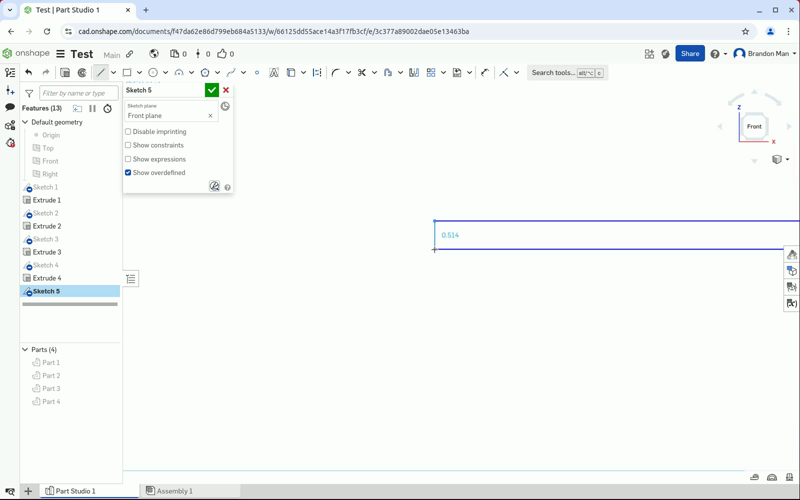
click(434, 249)
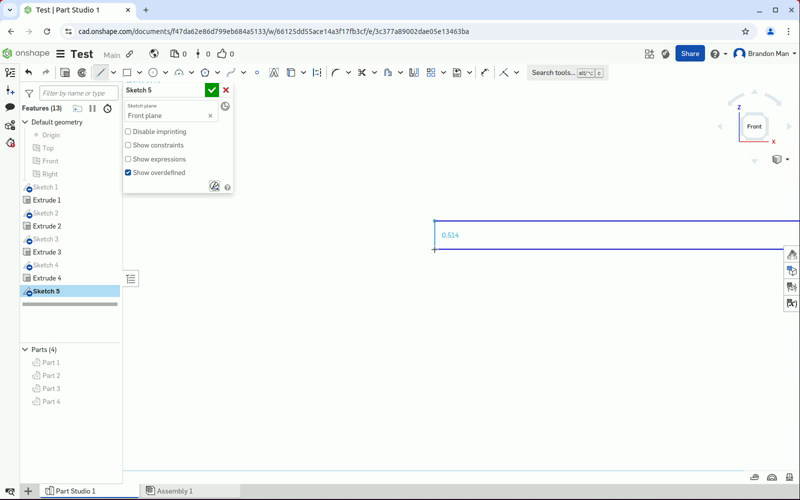
scroll(-6)
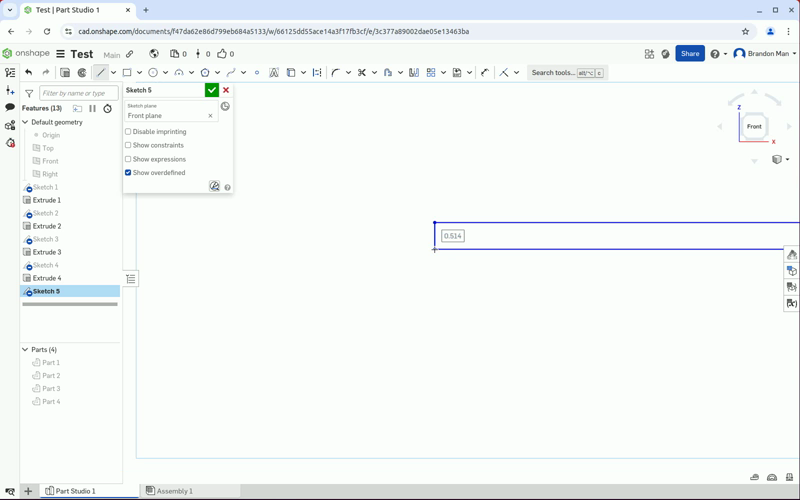
scroll(-6)
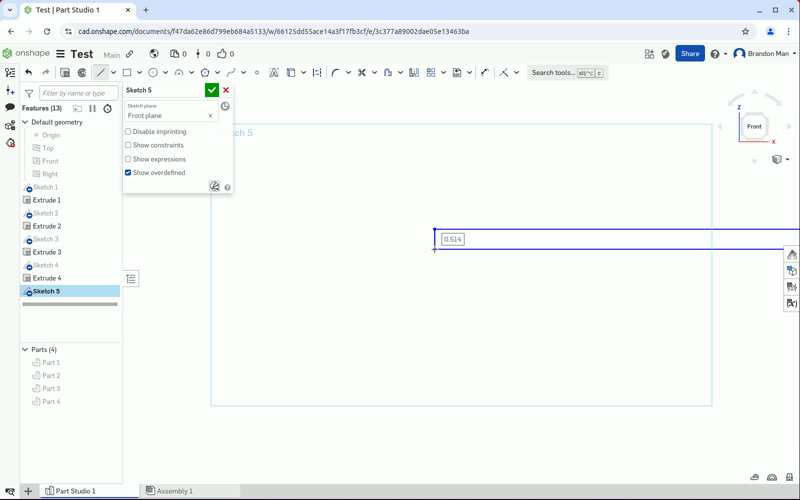
scroll(-6)
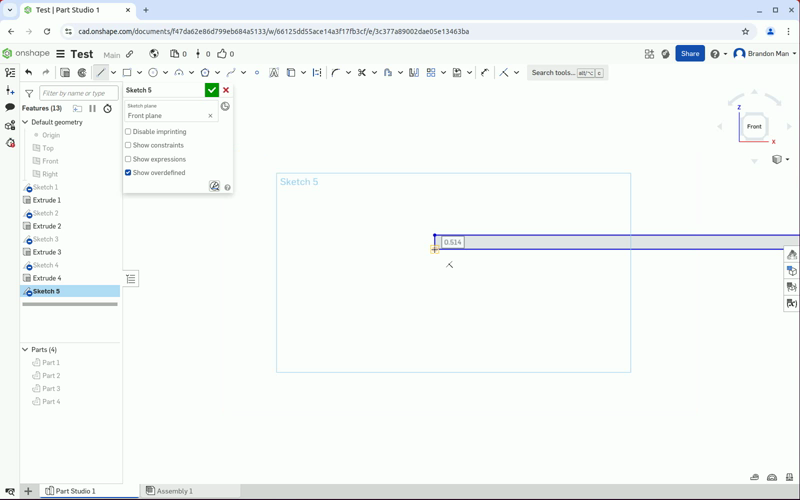
scroll(-6)
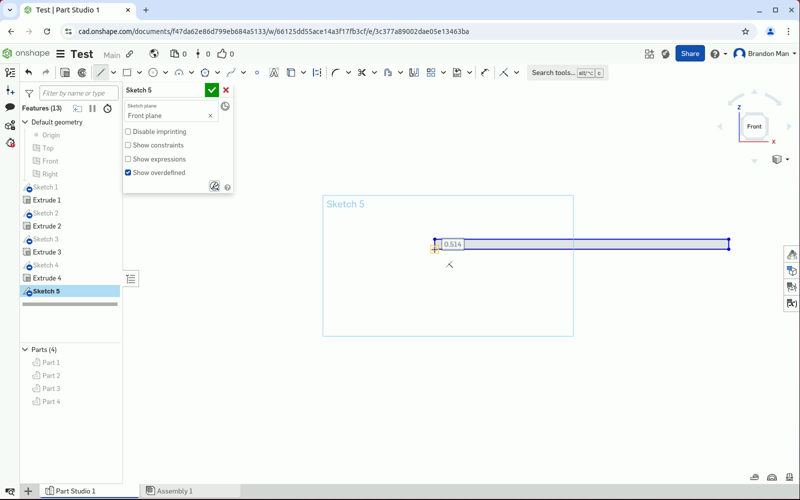
scroll(-6)
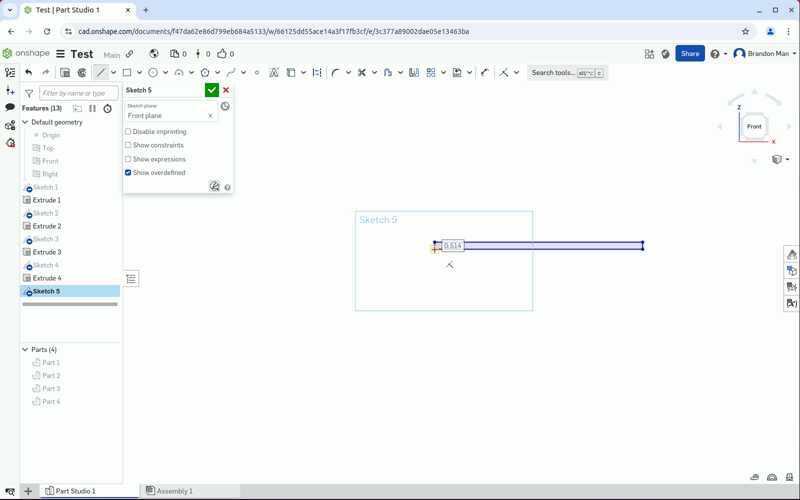
scroll(-6)
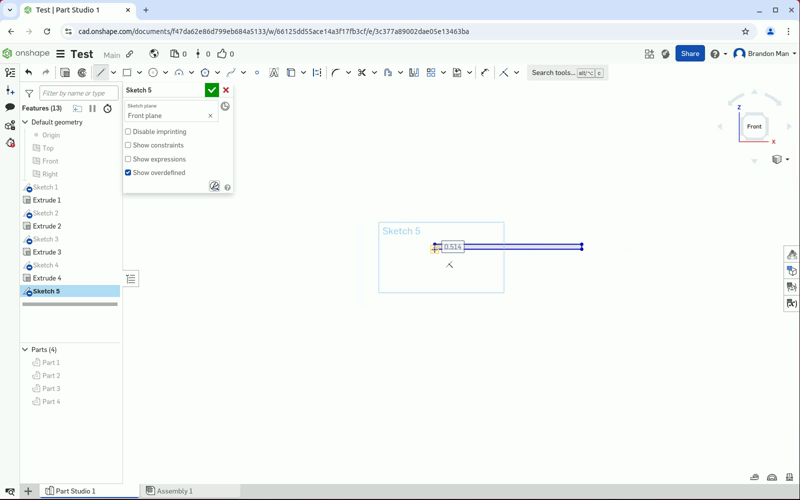
scroll(-6)
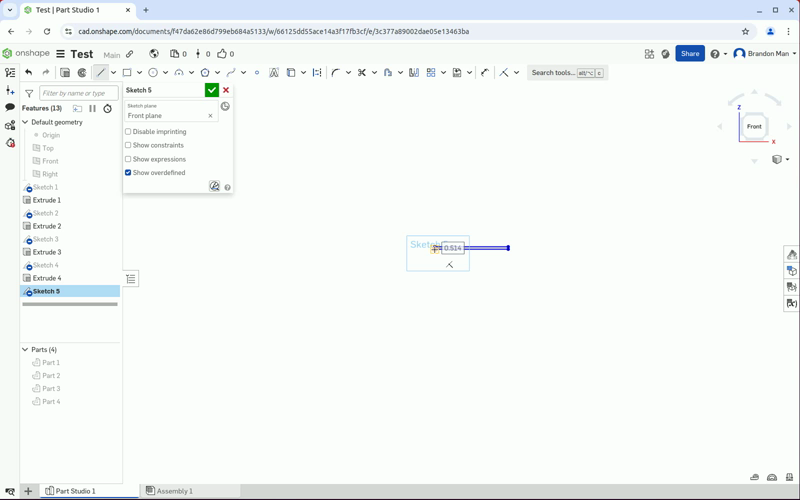
key(esc)
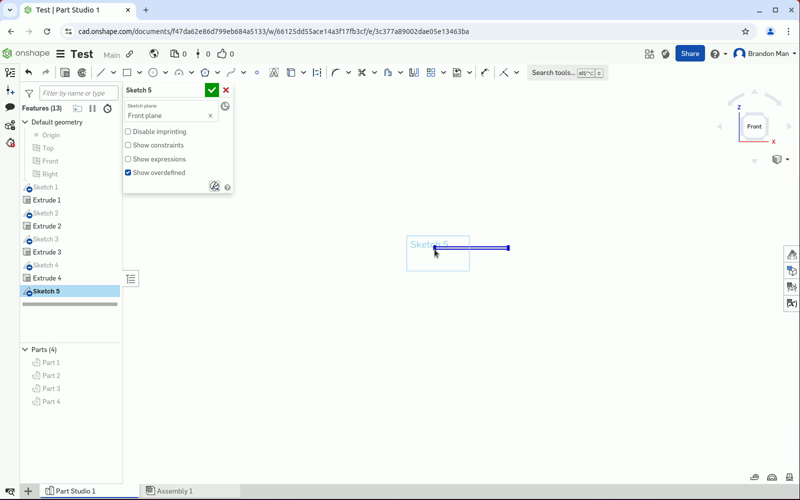
mouse_move(504, 248)
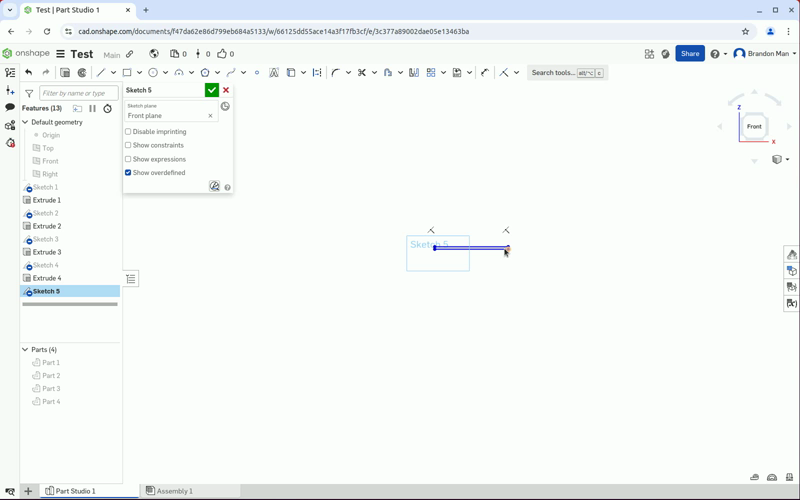
scroll(6)
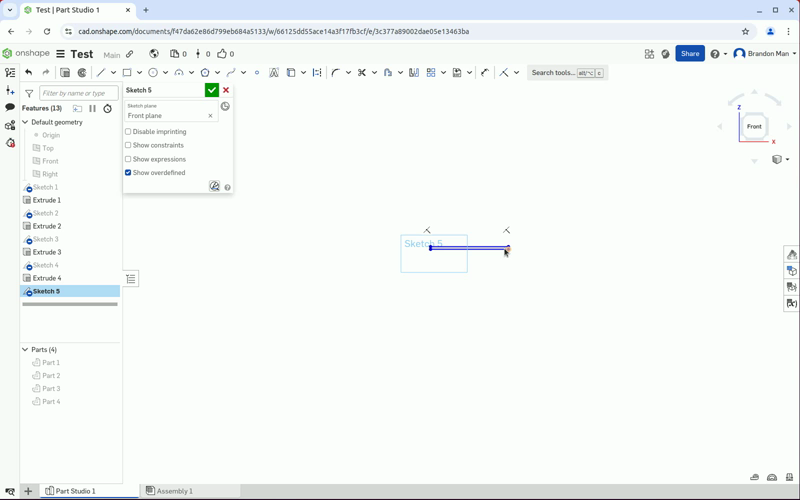
scroll(6)
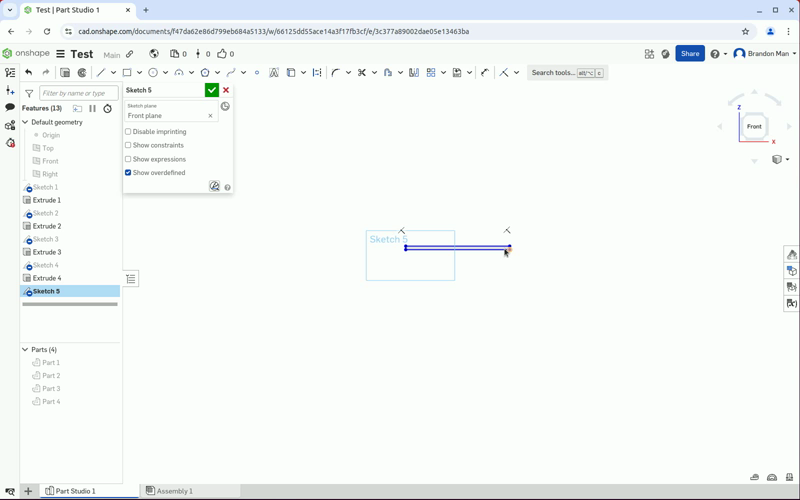
scroll(6)
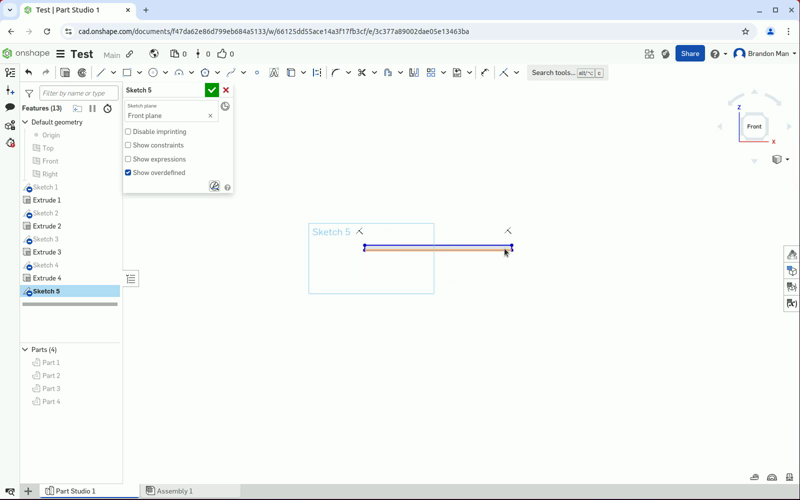
scroll(6)
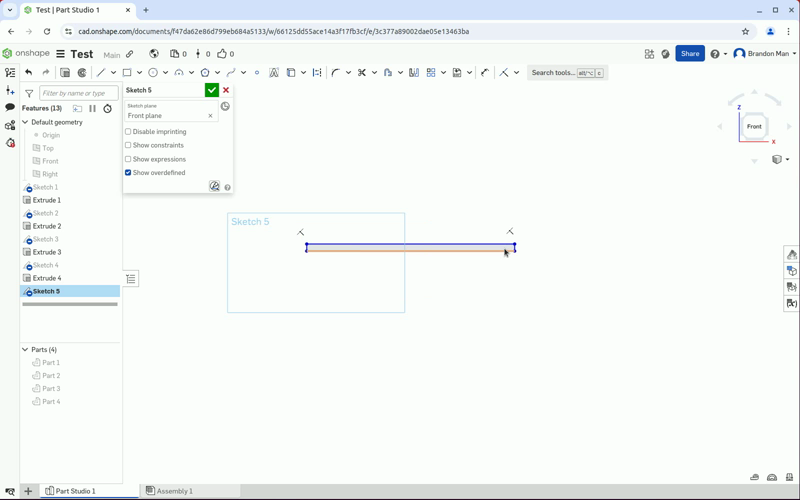
scroll(6)
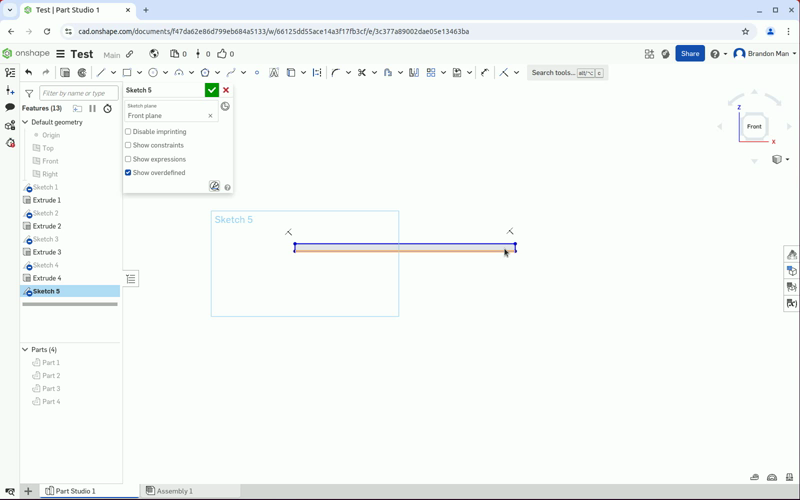
scroll(6)
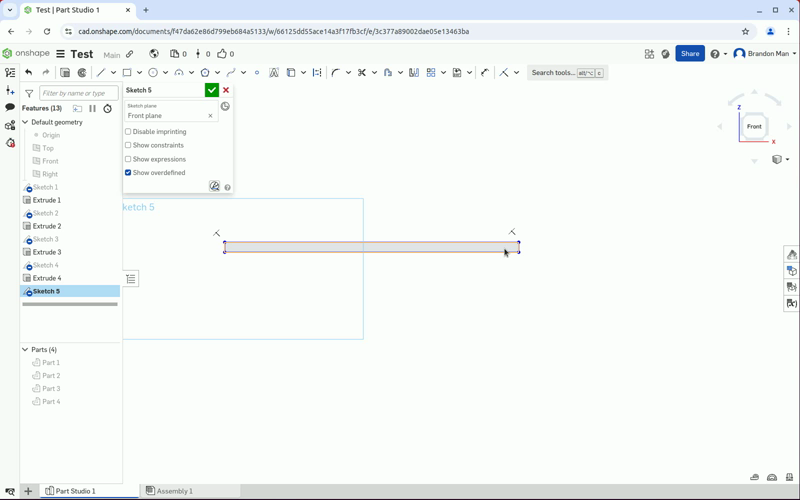
scroll(6)
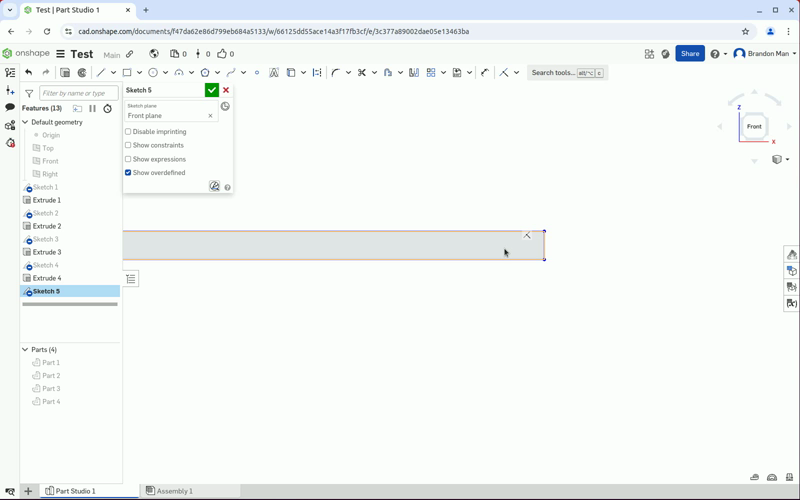
click(504, 248)
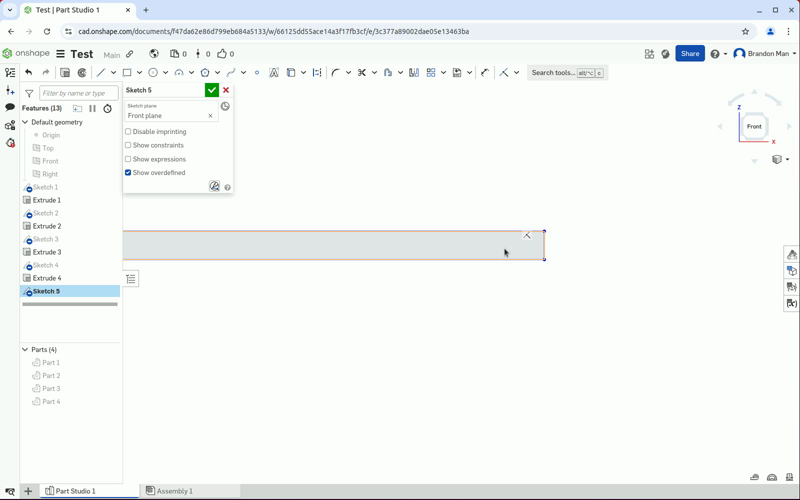
scroll(-6)
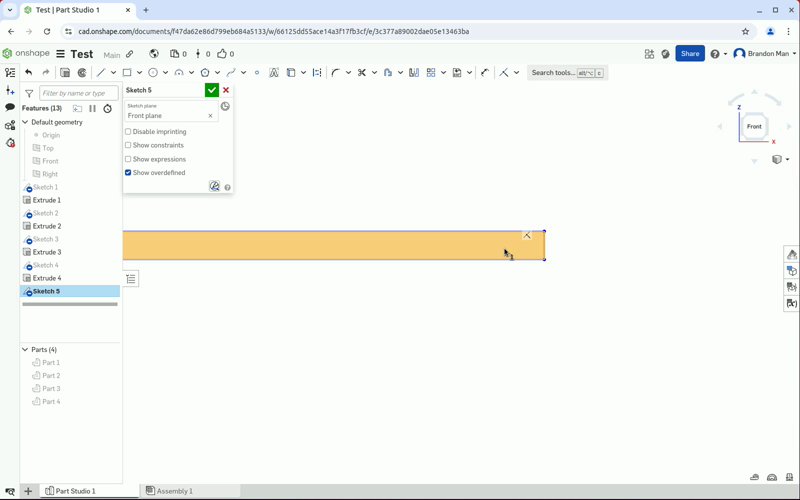
scroll(-6)
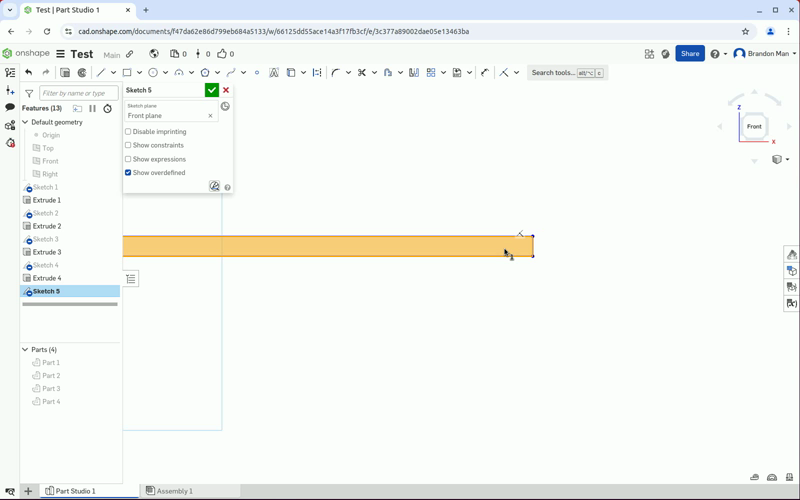
scroll(-6)
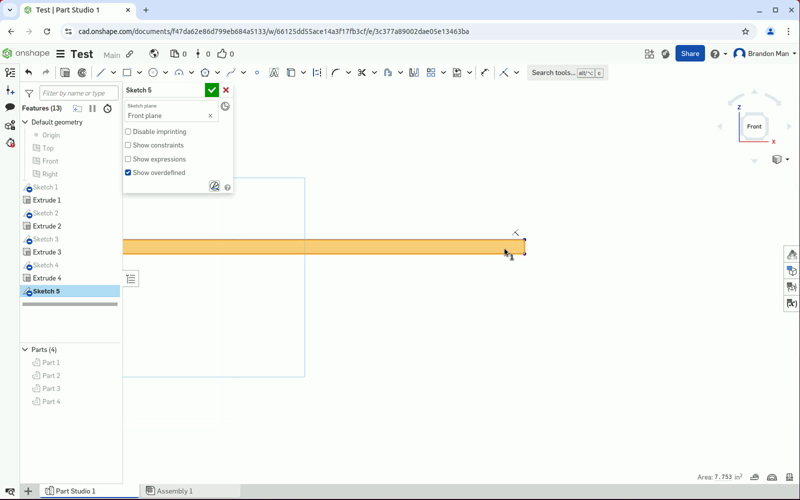
scroll(-6)
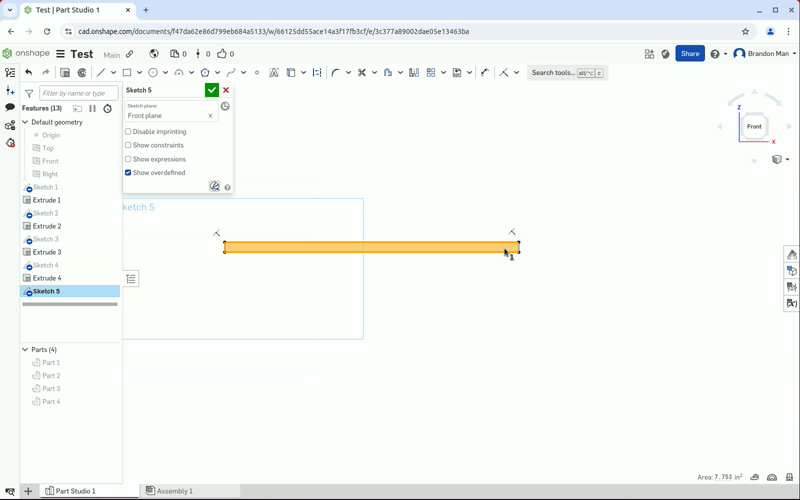
scroll(-6)
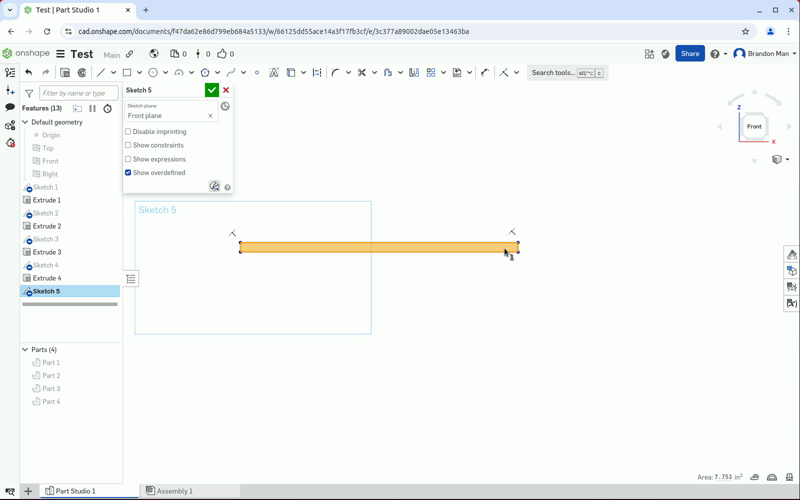
scroll(-6)
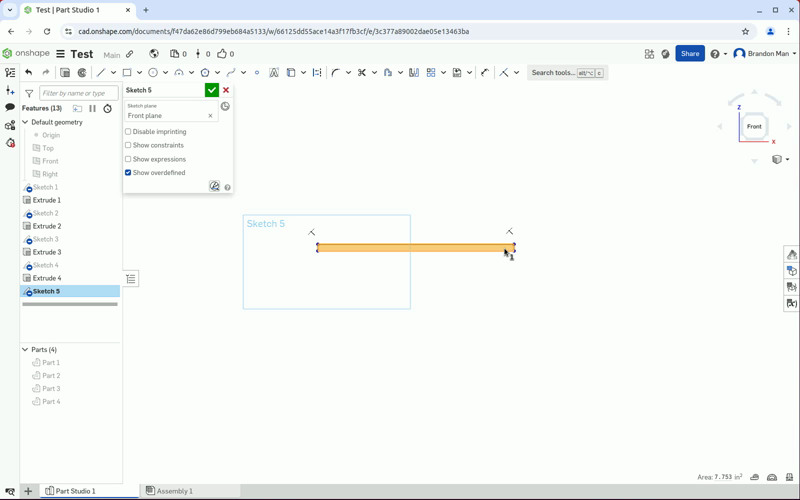
scroll(-6)
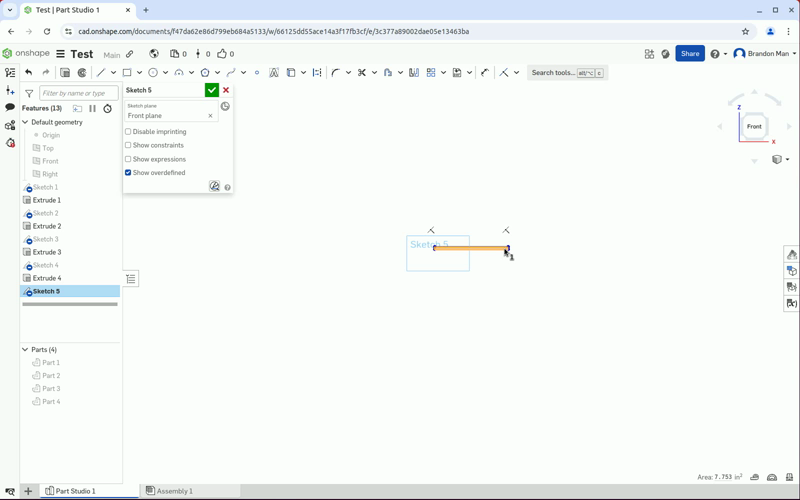
mouse_move(73, 352)
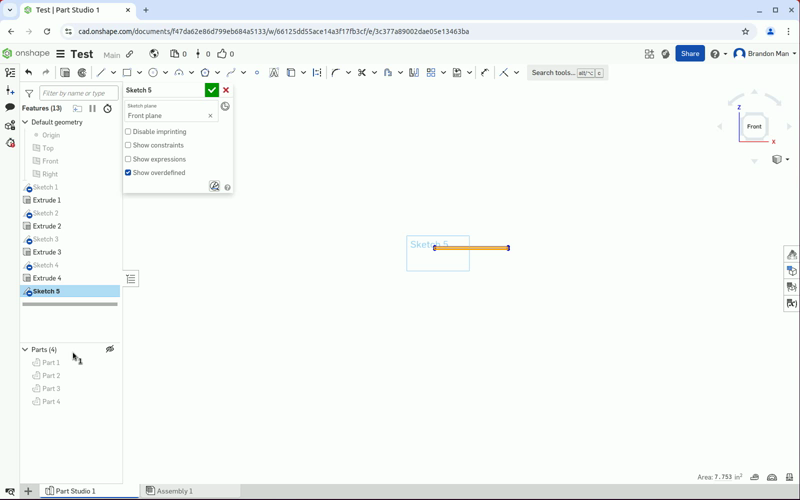
key(shift+y)
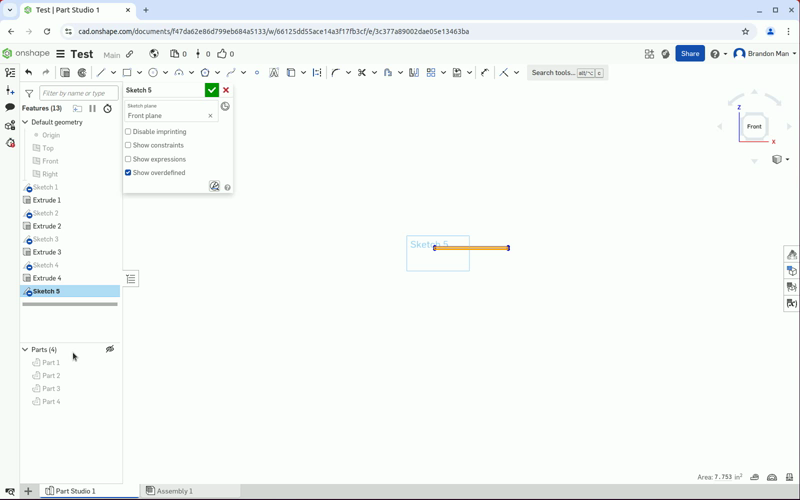
key(shift+e)
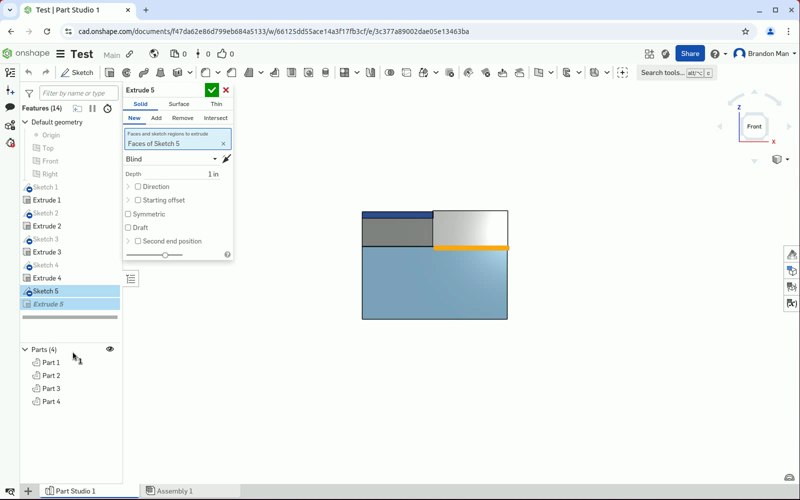
mouse_move(143, 106)
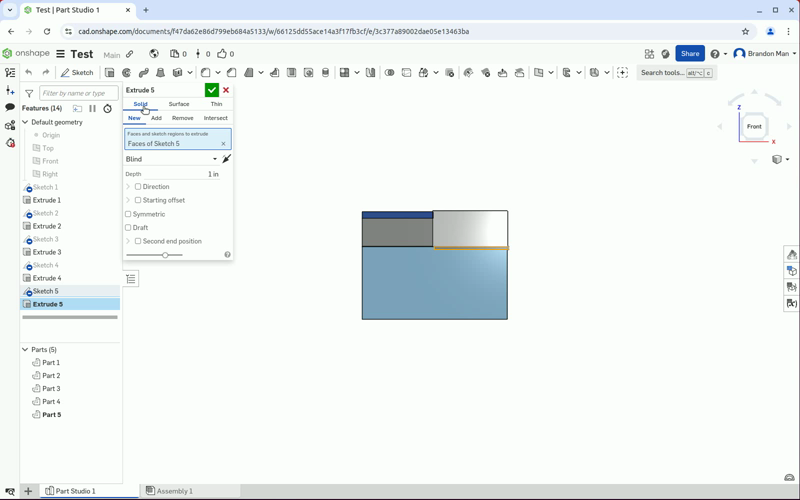
click(143, 106)
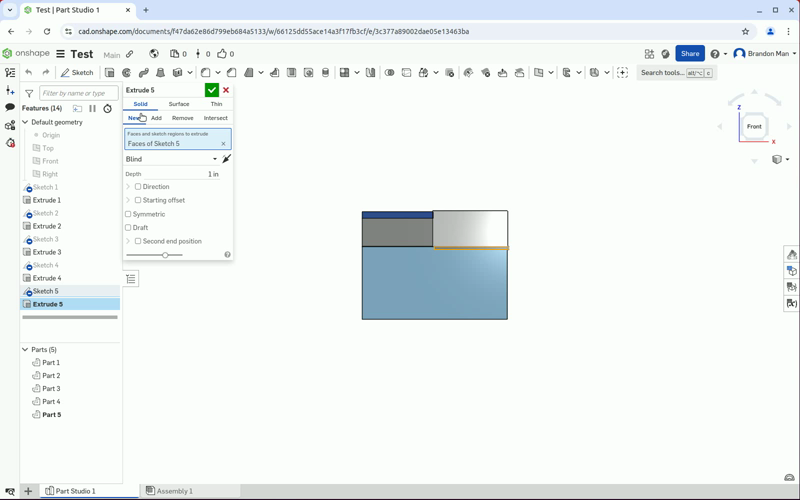
mouse_move(137, 120)
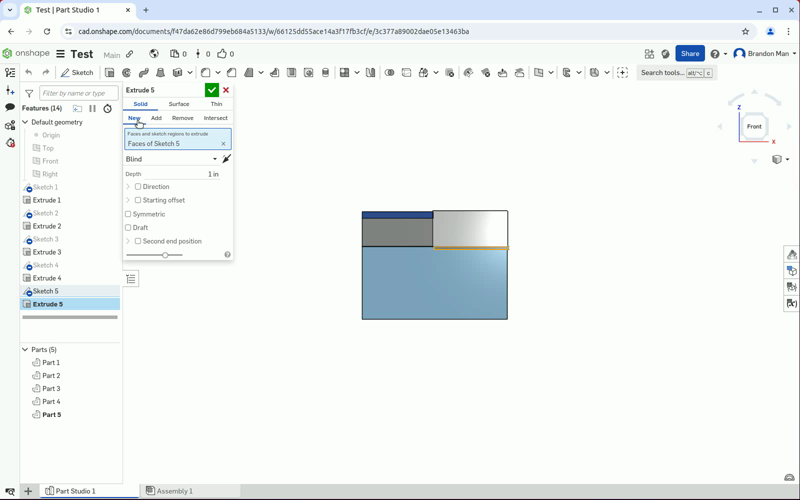
click(137, 120)
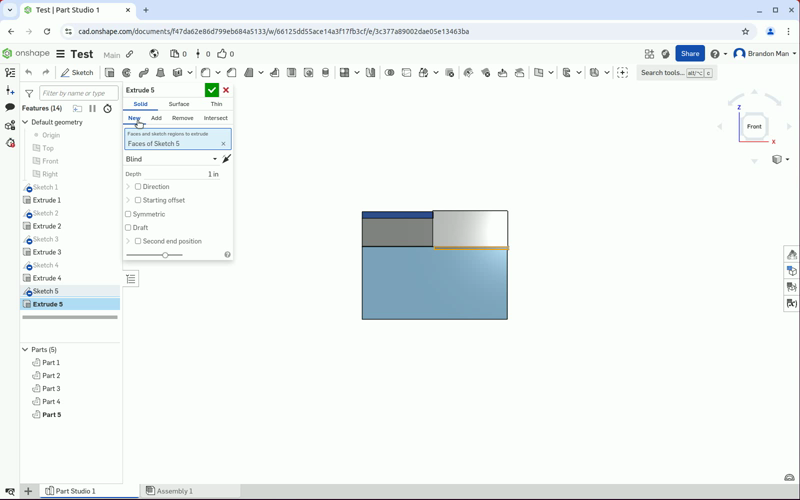
key(tab, 4)
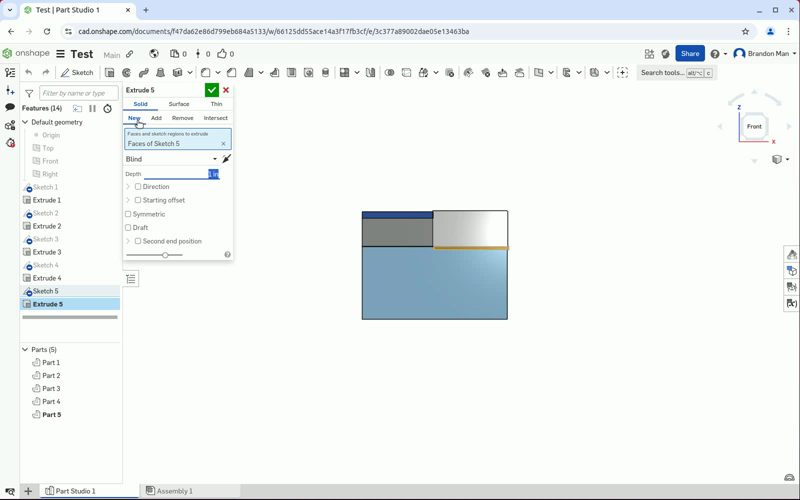
text(0.722)
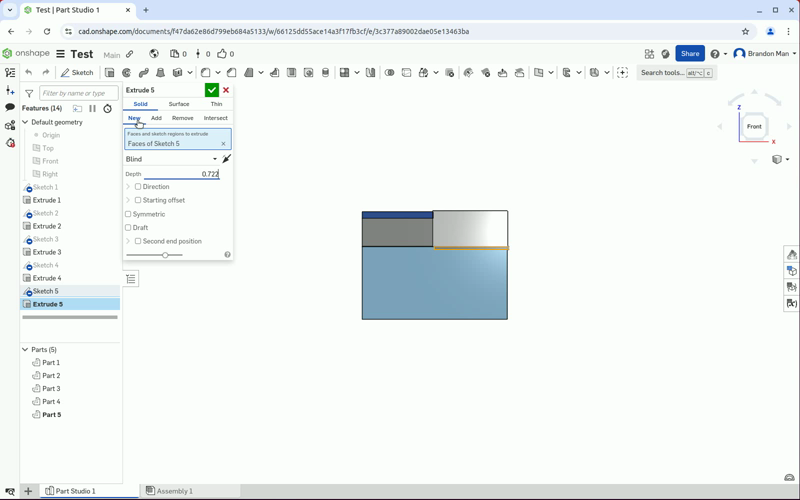
key(enter)
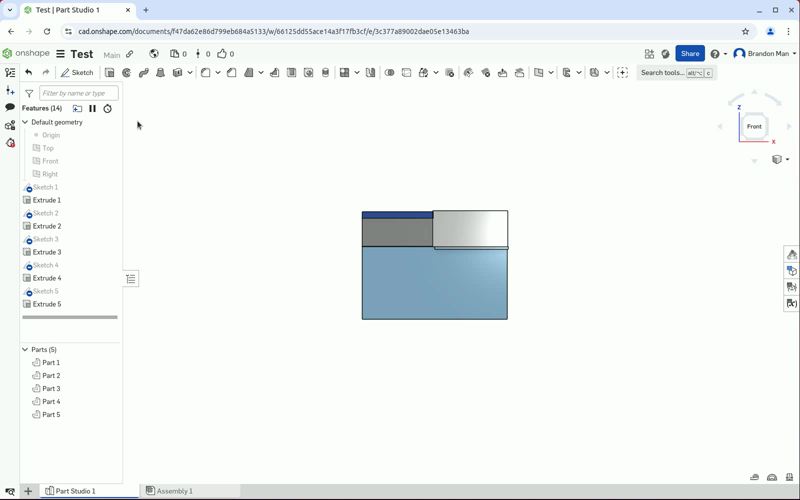
key(shift+h)
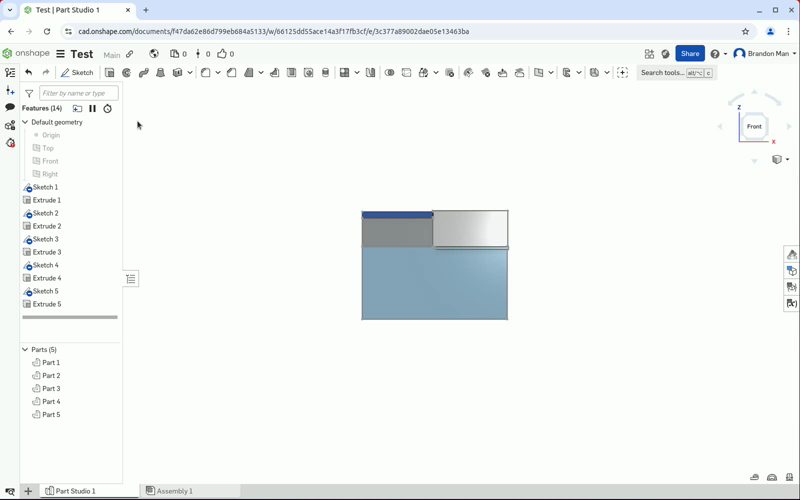
key(shift+h)
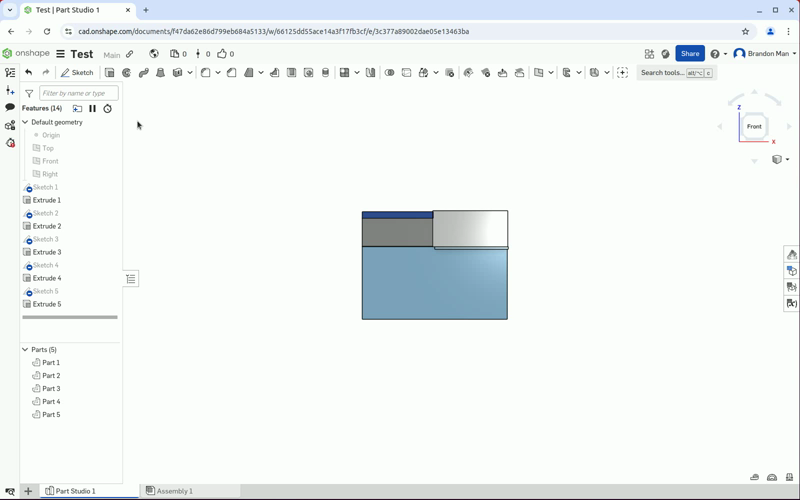
mouse_move(73, 189)
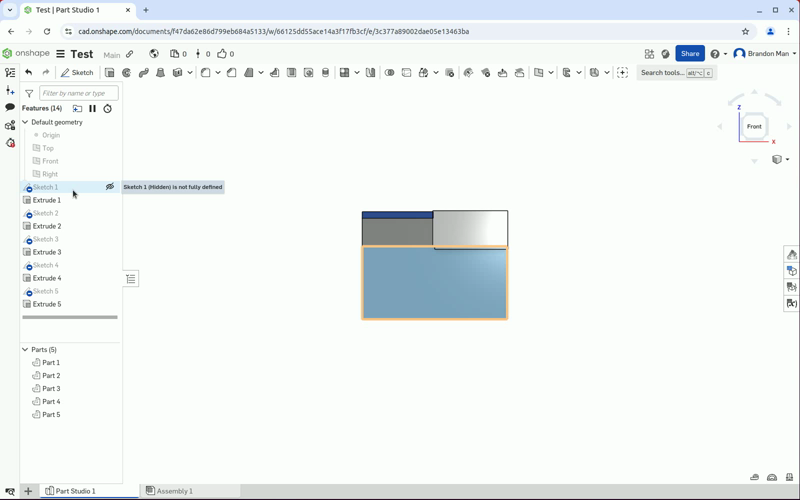
click(73, 189)
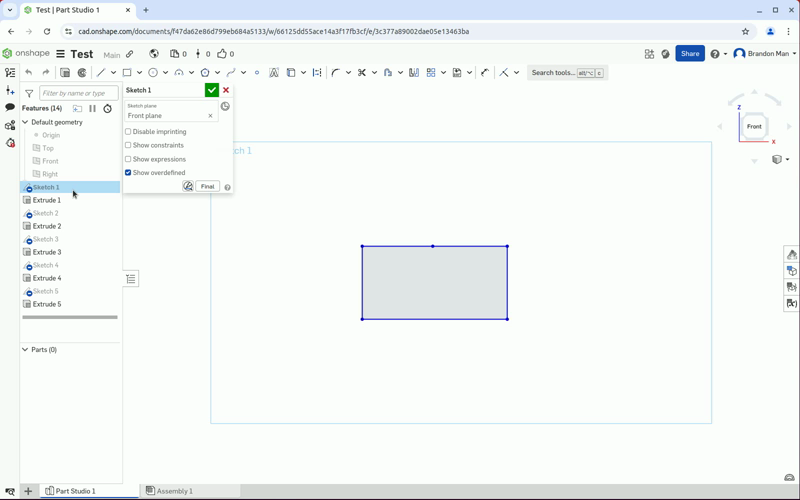
mouse_move(229, 92)
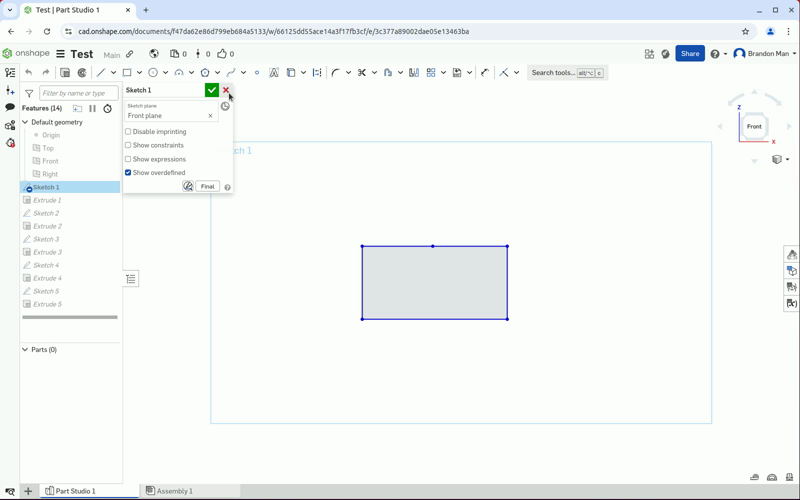
click(229, 92)
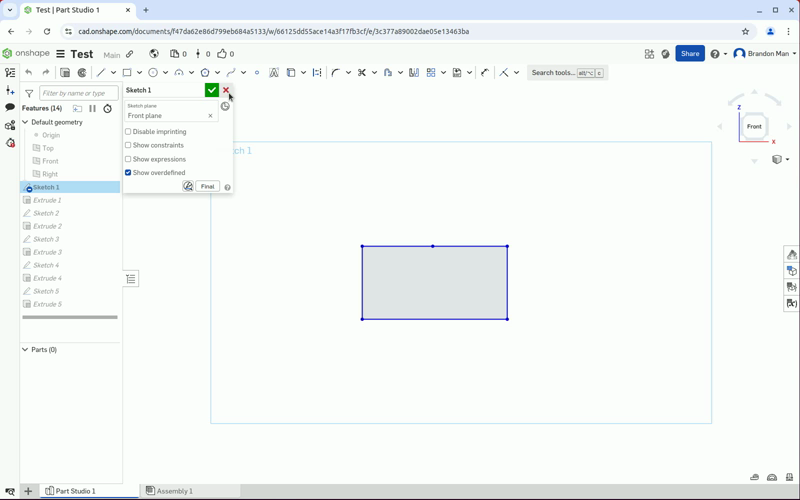
key(shift+s)
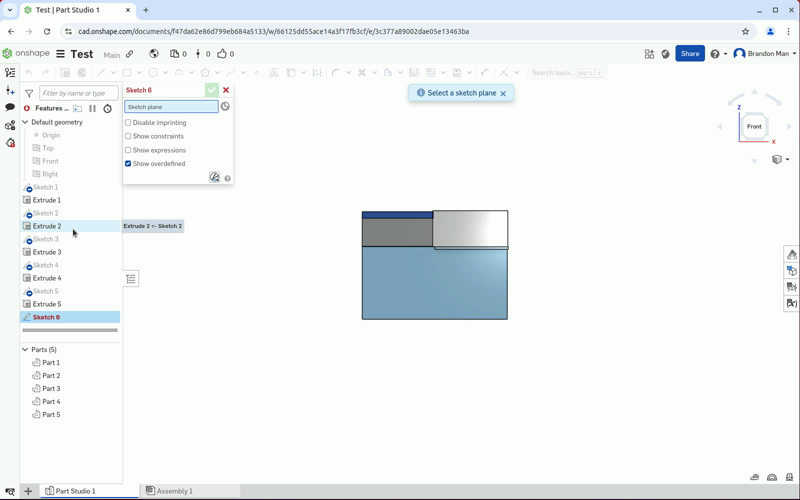
scroll(3)
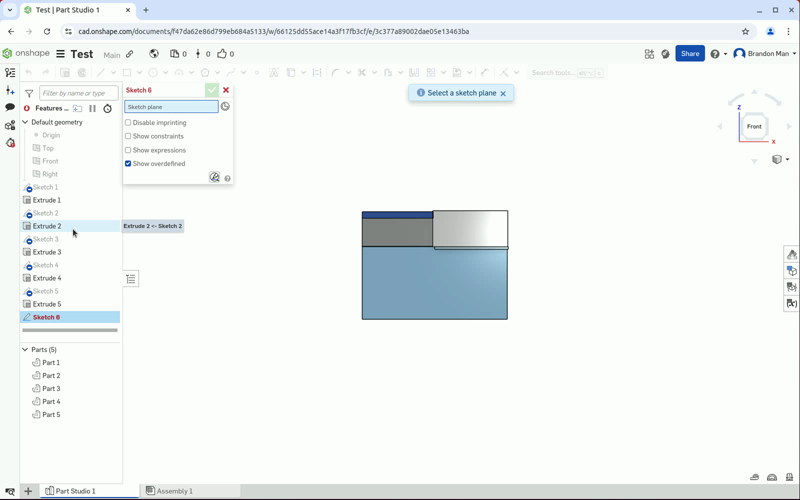
mouse_move(73, 163)
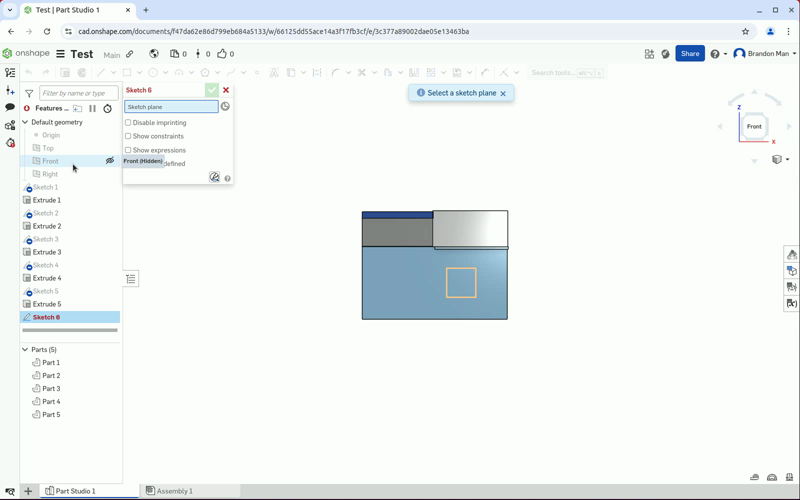
click(73, 163)
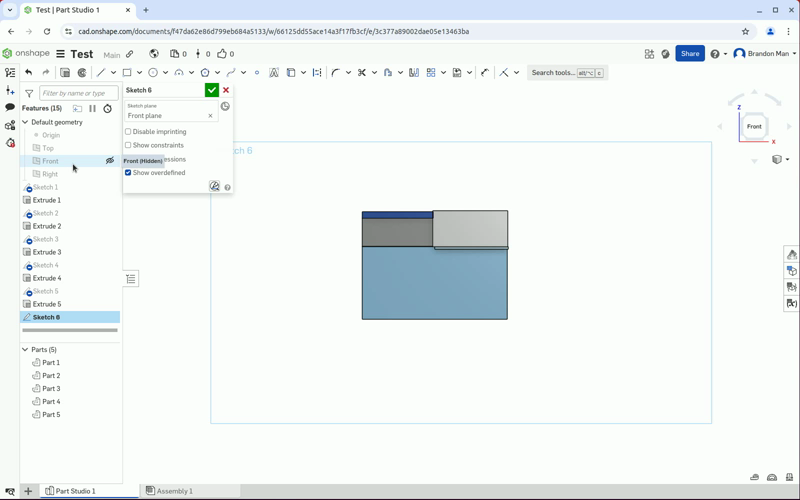
mouse_move(73, 352)
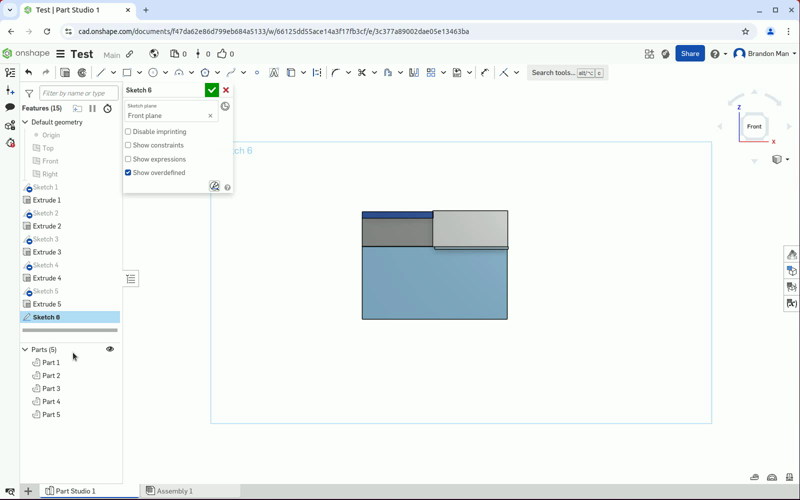
key(y)
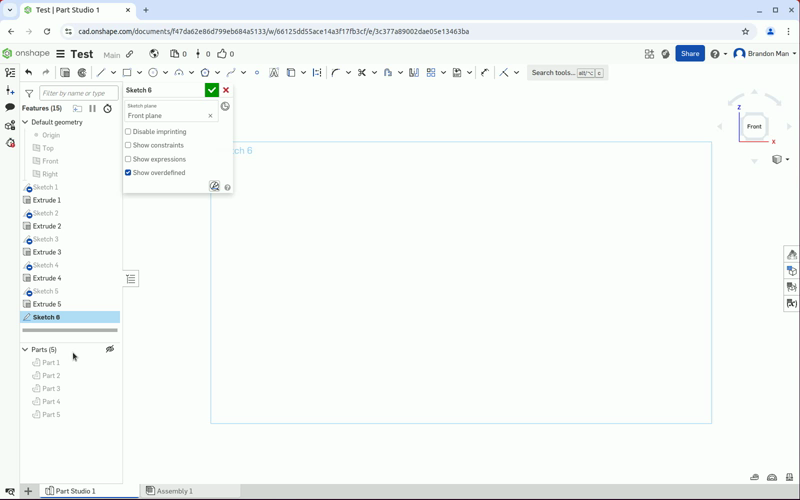
key(l)
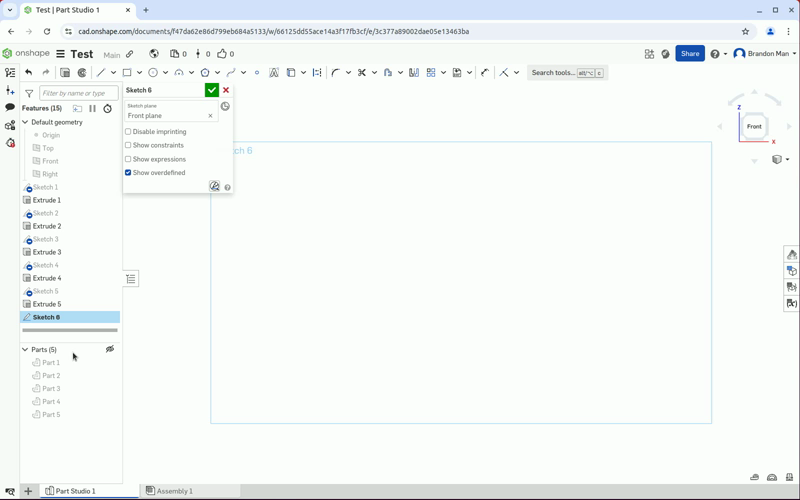
key_down(shift)
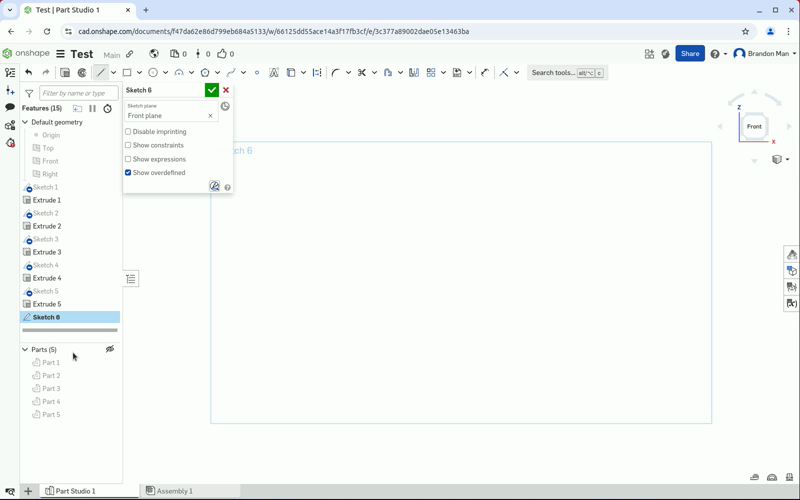
mouse_move(364, 219)
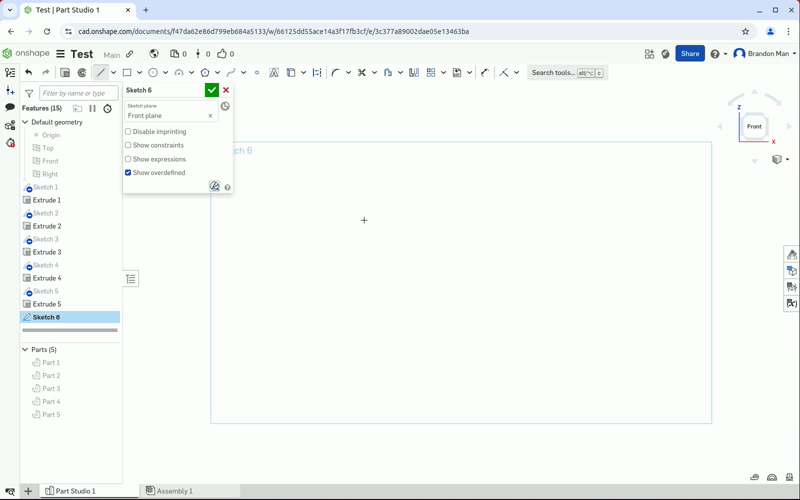
click(364, 219)
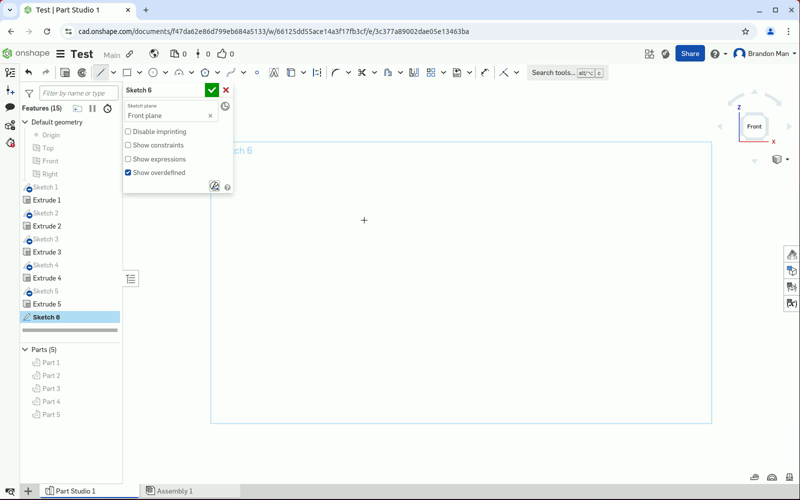
key_up(shift)
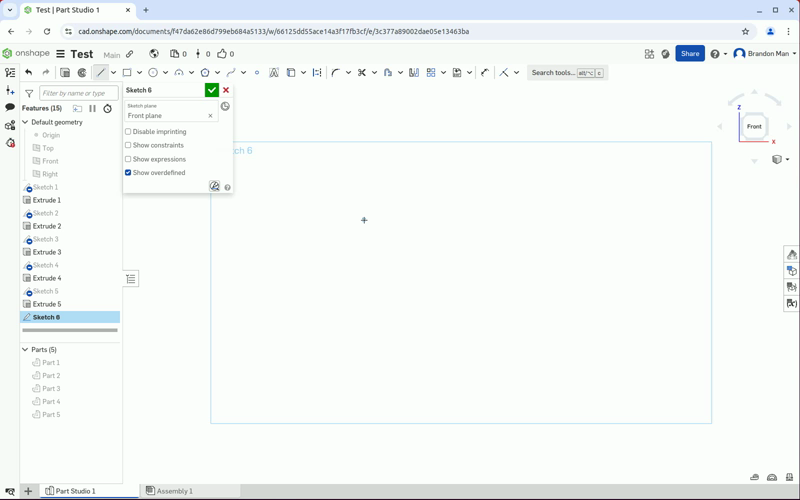
key_down(shift)
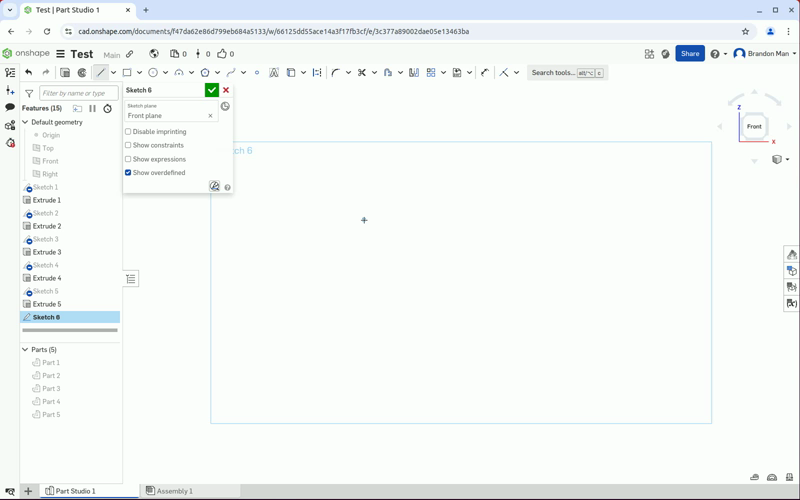
mouse_move(426, 219)
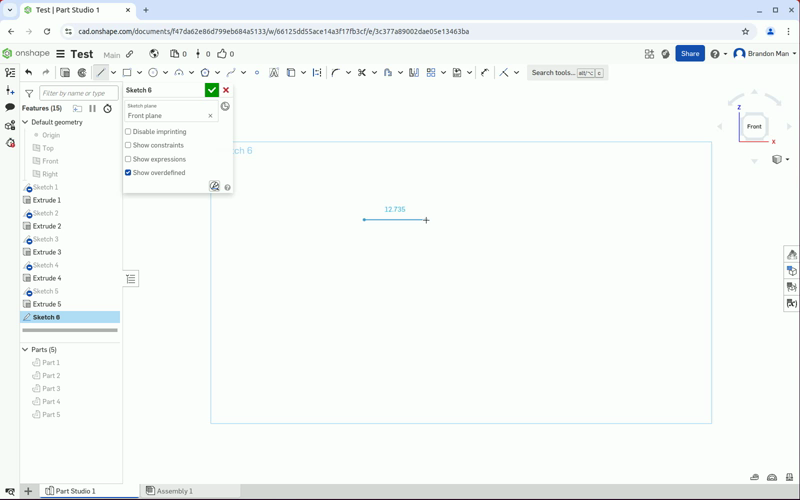
click(426, 219)
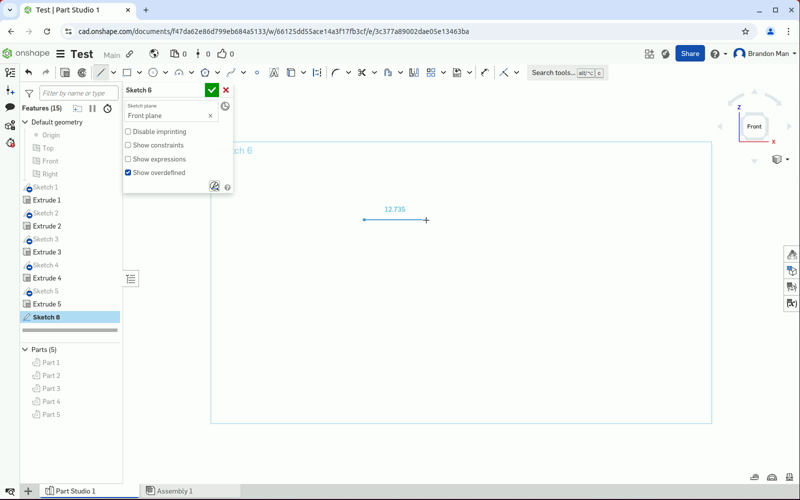
key_up(shift)
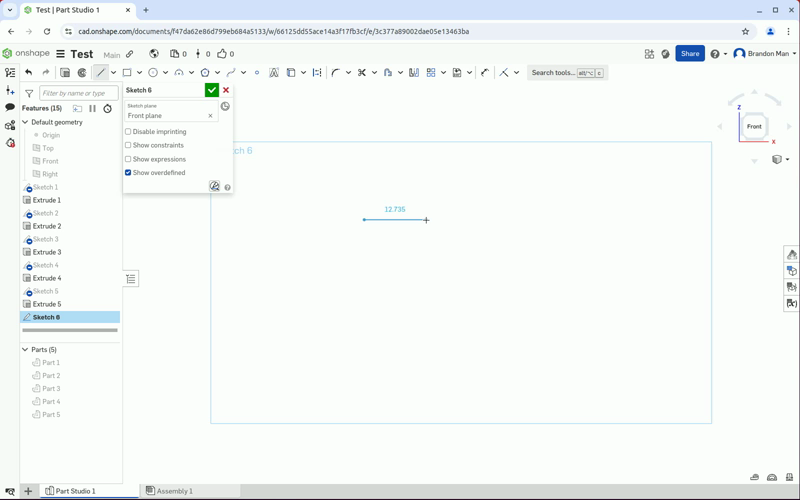
key_down(shift)
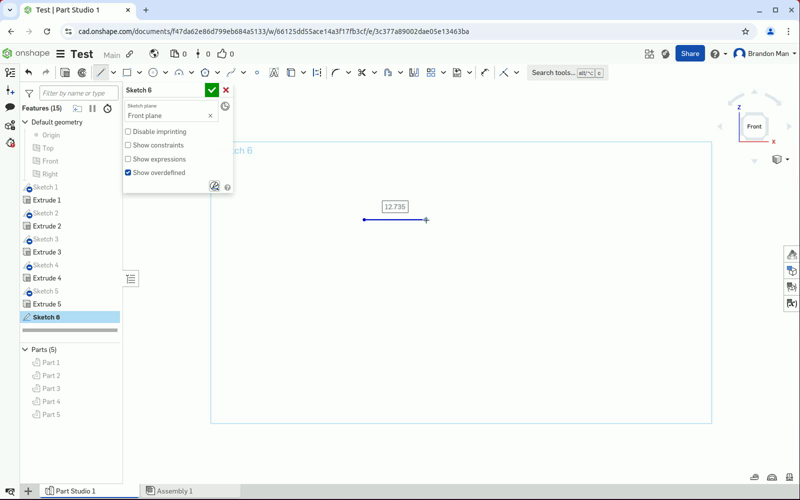
mouse_move(456, 219)
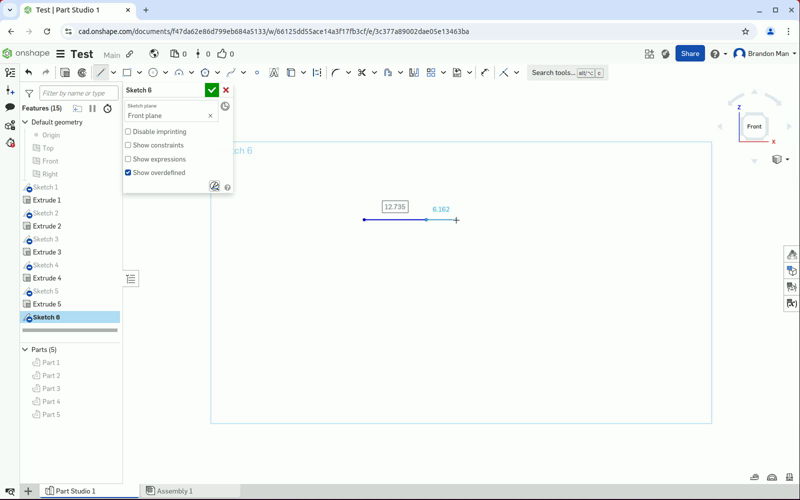
mouse_move(426, 216)
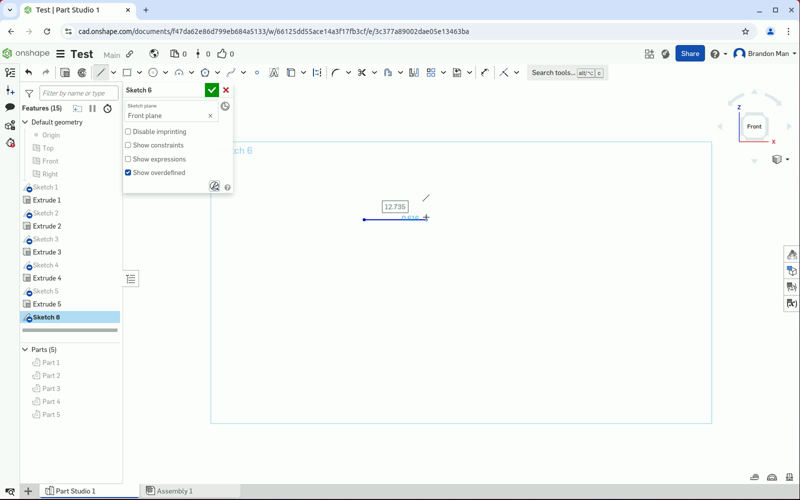
scroll(6)
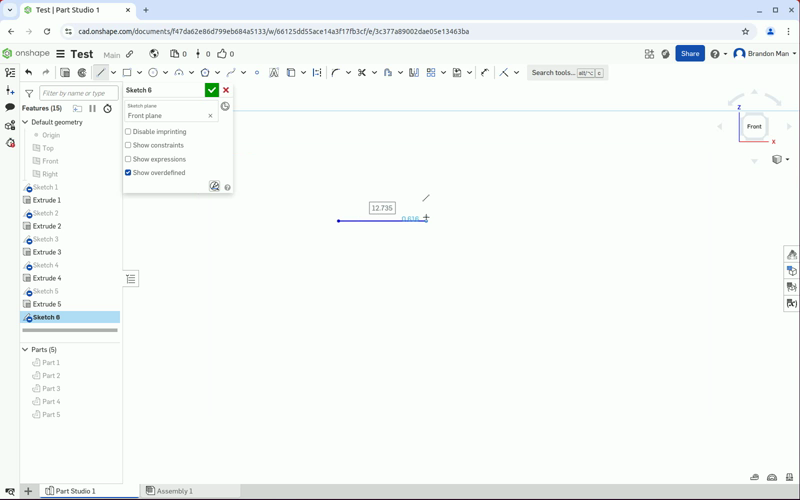
scroll(6)
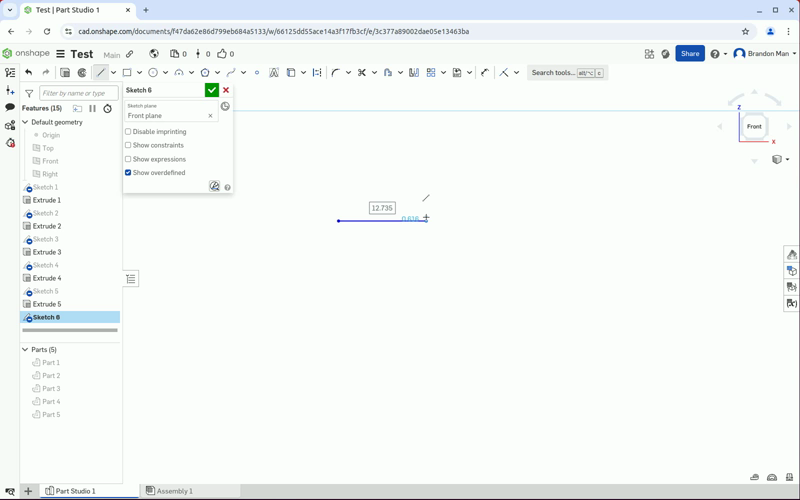
scroll(6)
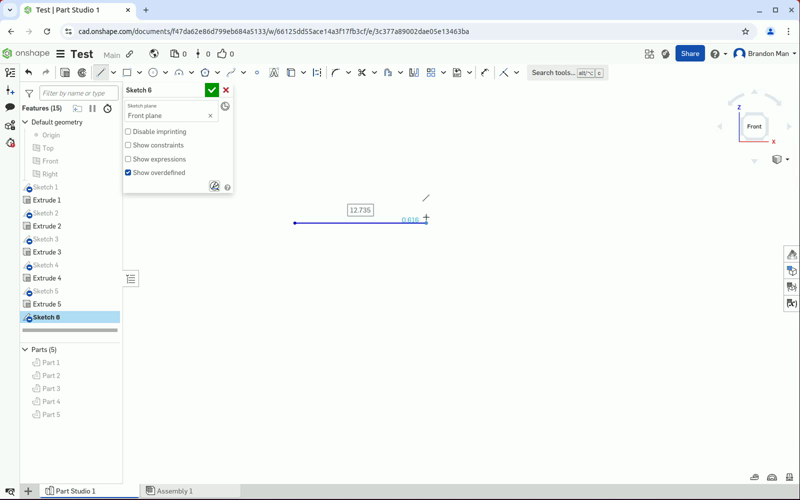
scroll(6)
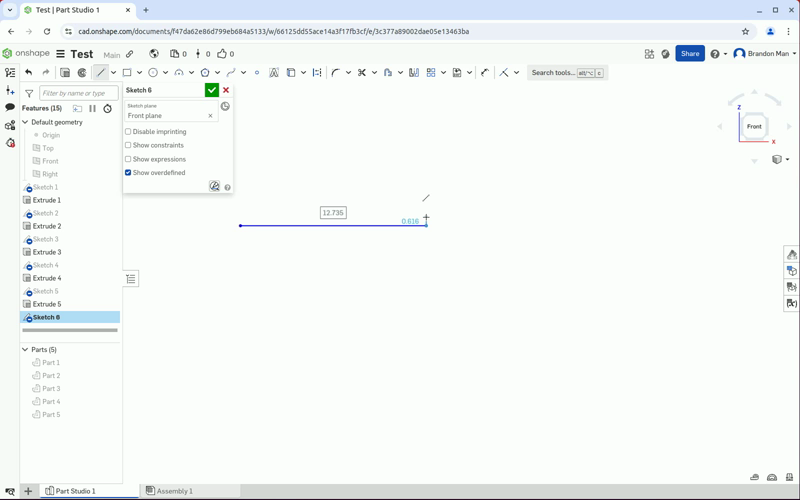
scroll(6)
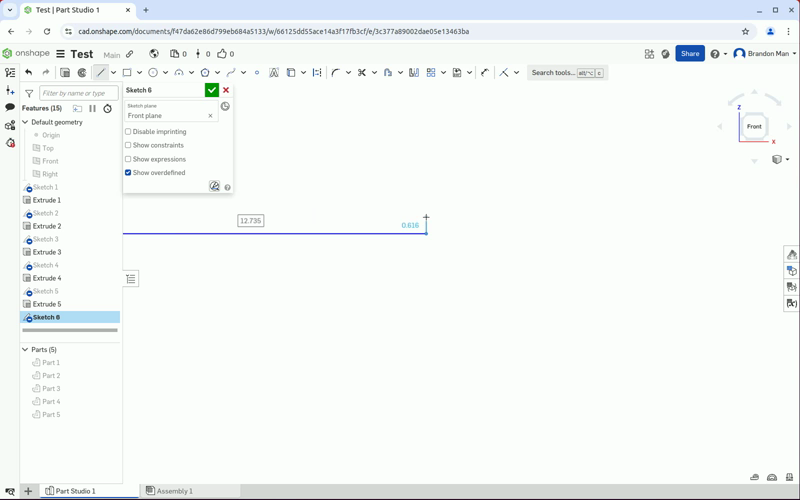
scroll(6)
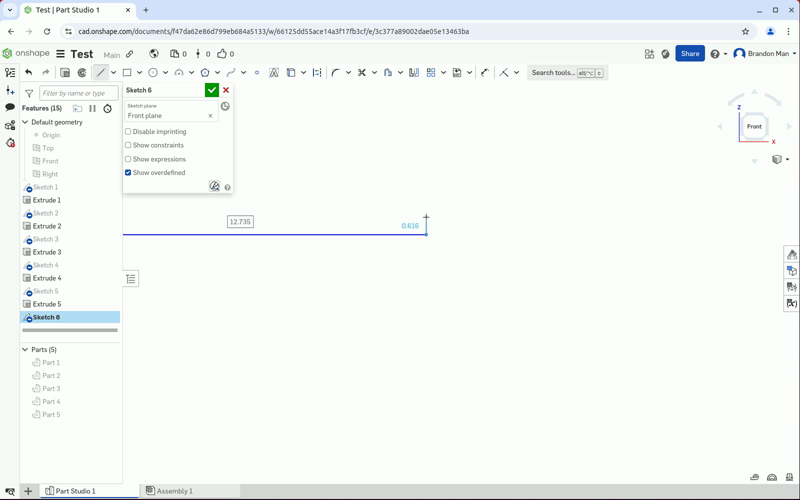
scroll(6)
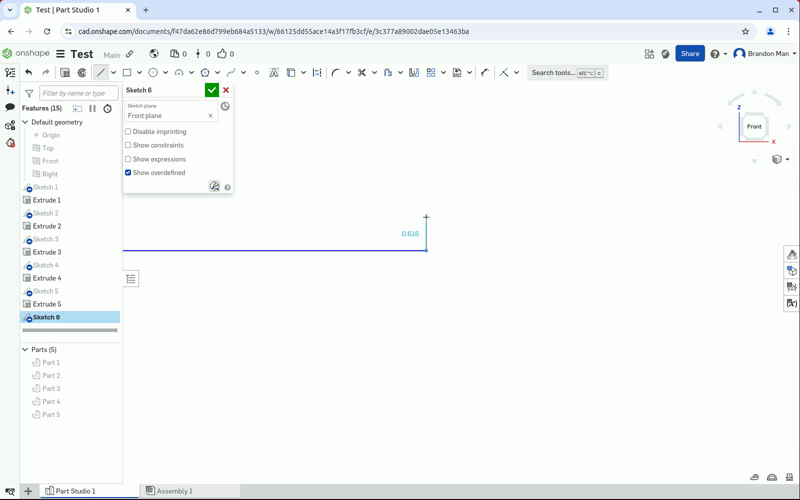
click(426, 216)
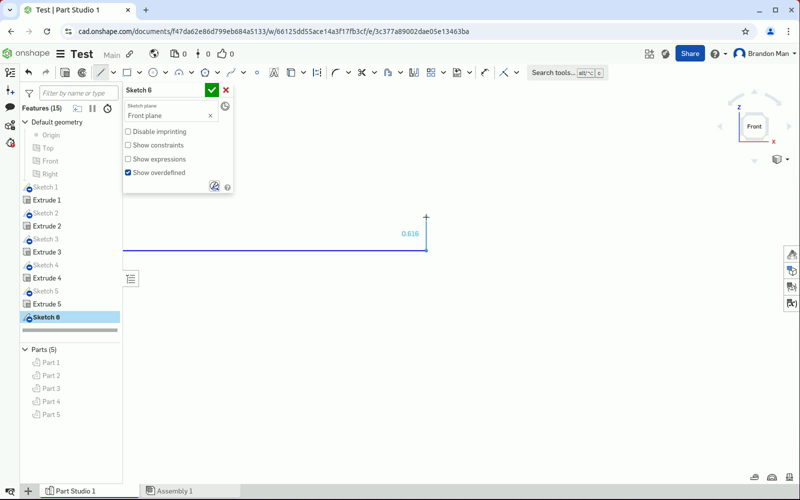
scroll(-6)
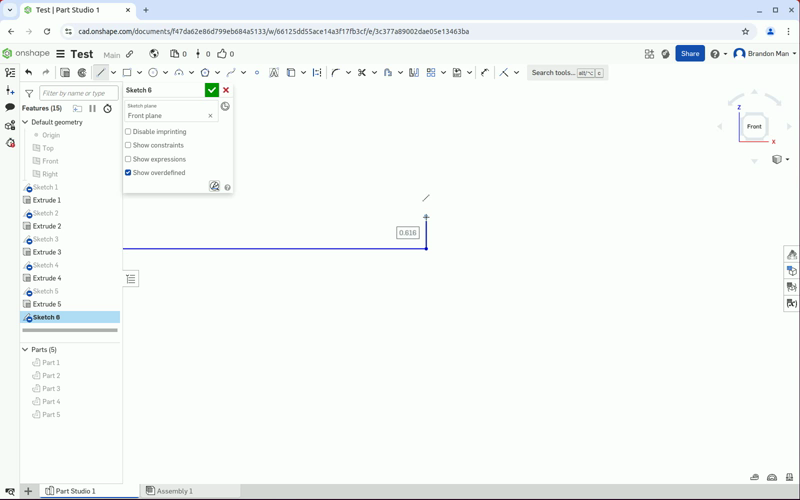
scroll(-6)
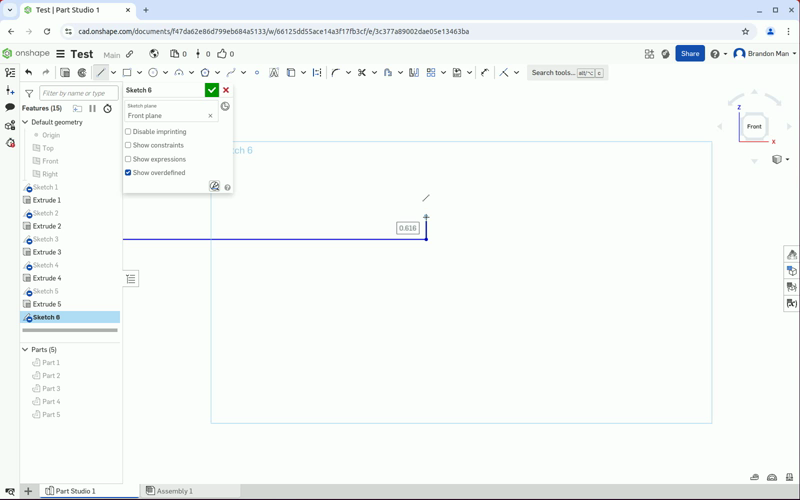
scroll(-6)
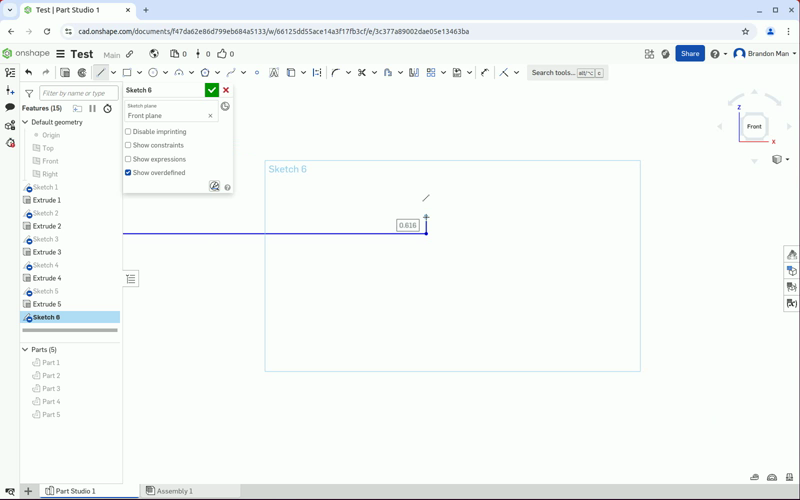
scroll(-6)
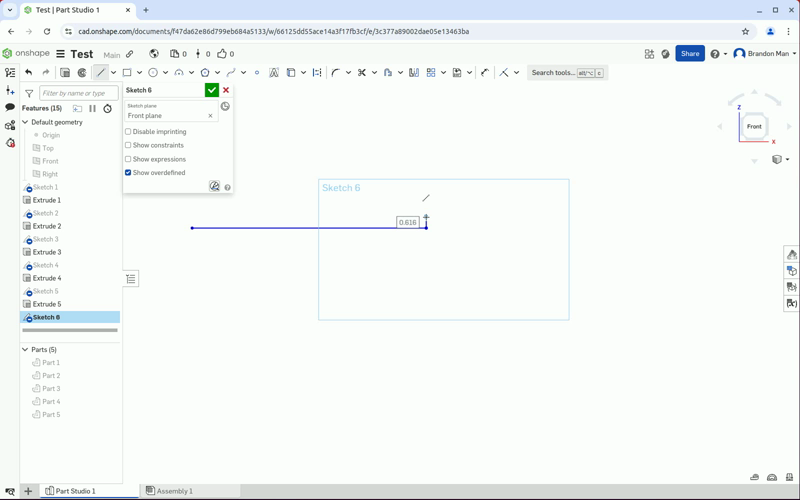
scroll(-6)
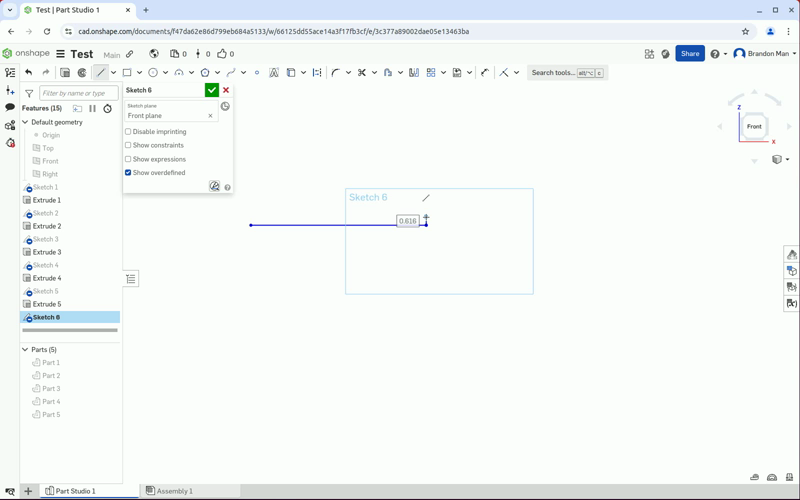
scroll(-6)
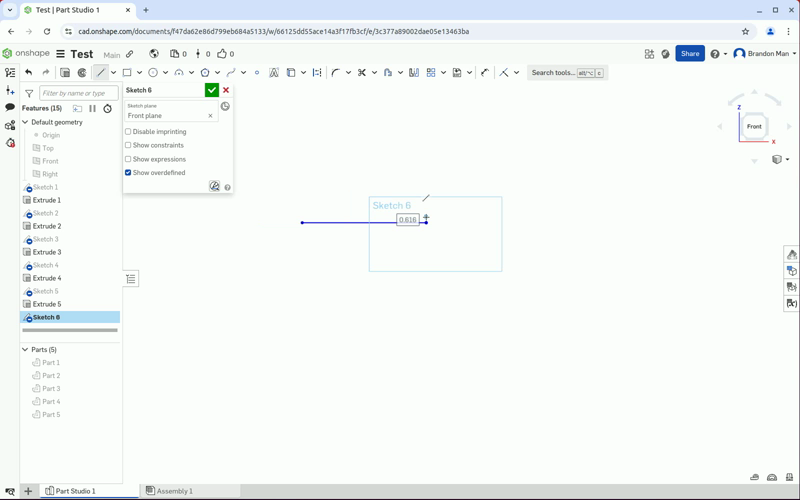
scroll(-6)
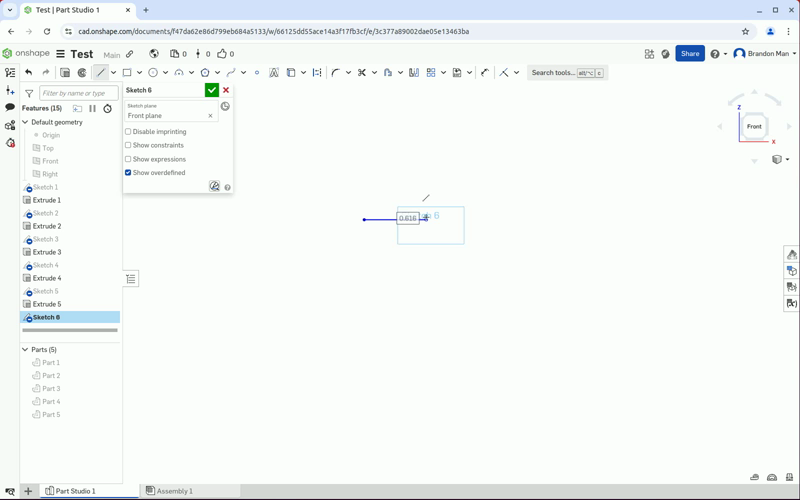
key_up(shift)
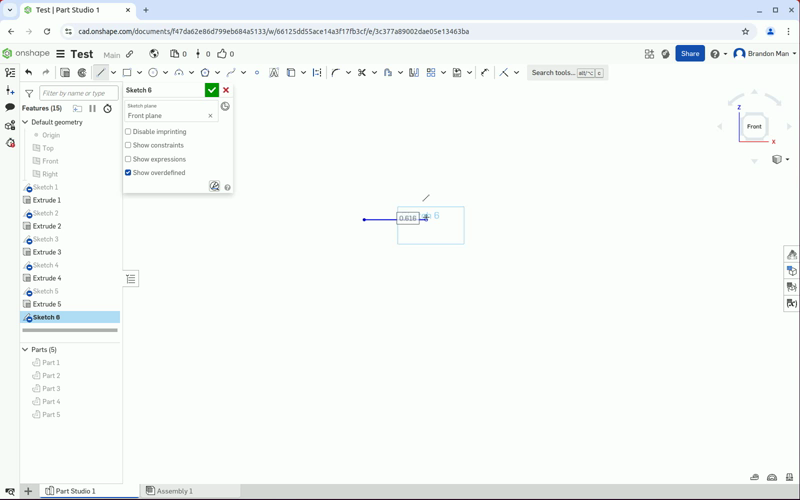
key_down(shift)
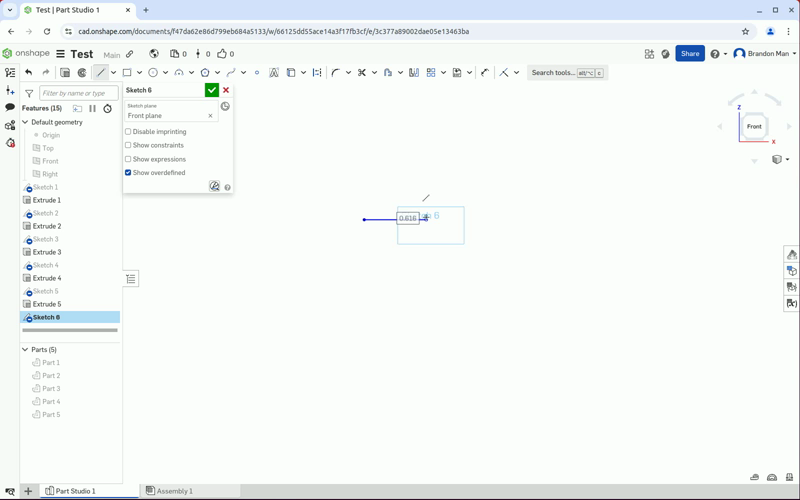
mouse_move(364, 216)
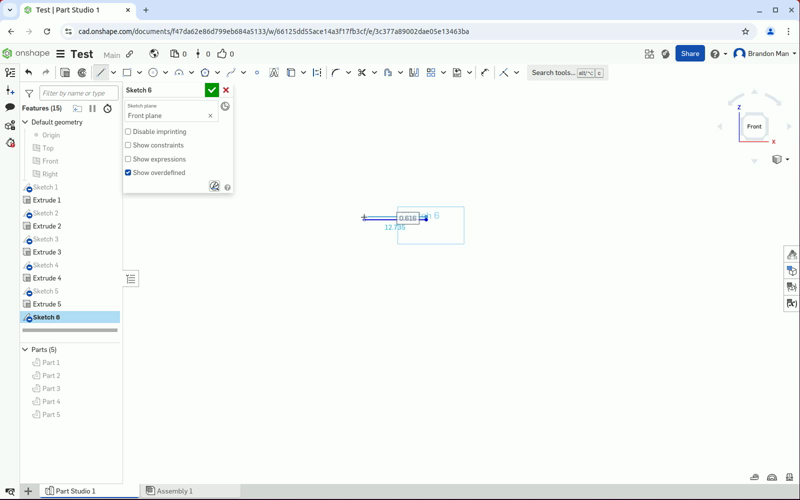
scroll(6)
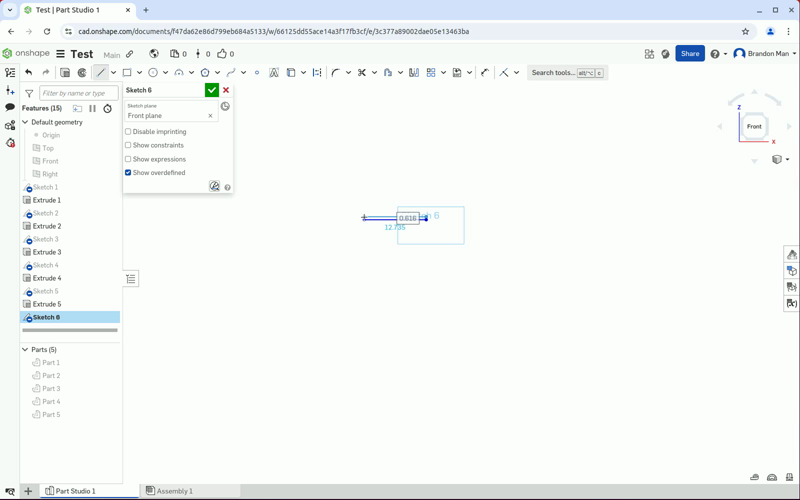
scroll(6)
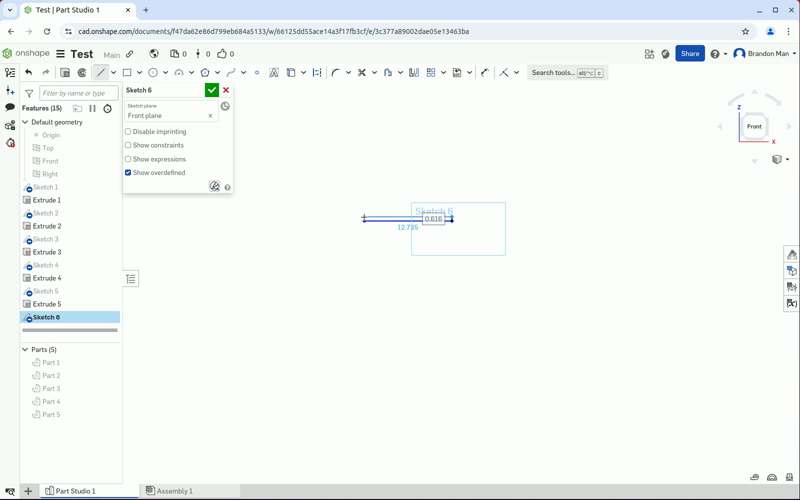
scroll(6)
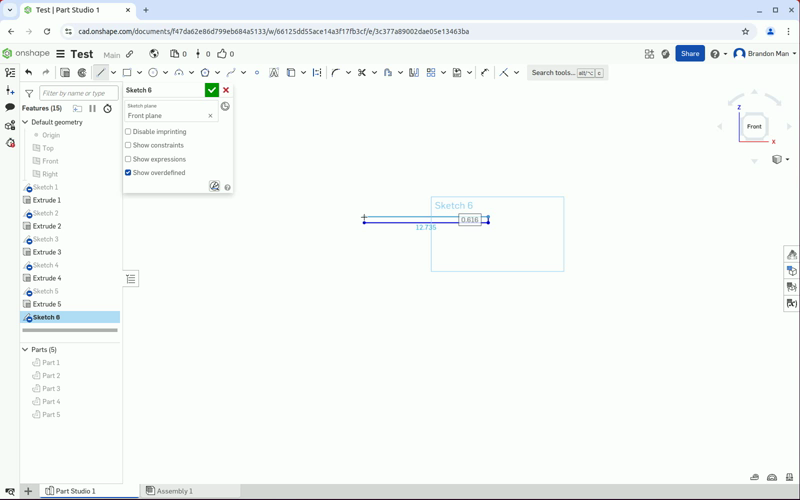
scroll(6)
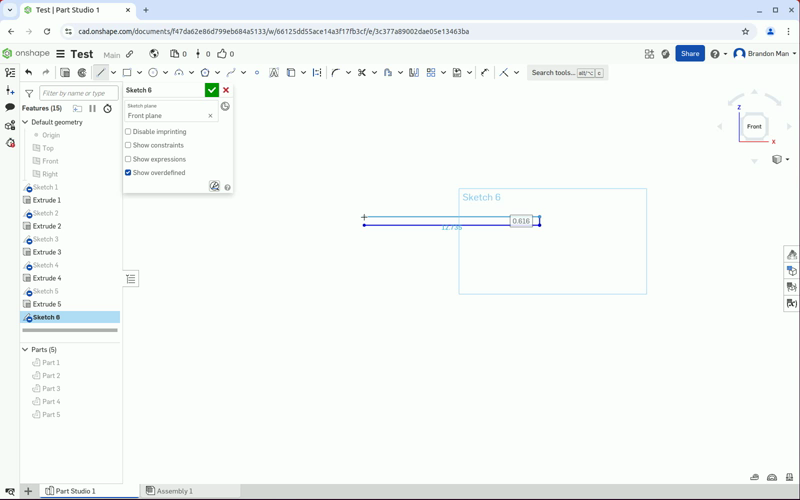
scroll(6)
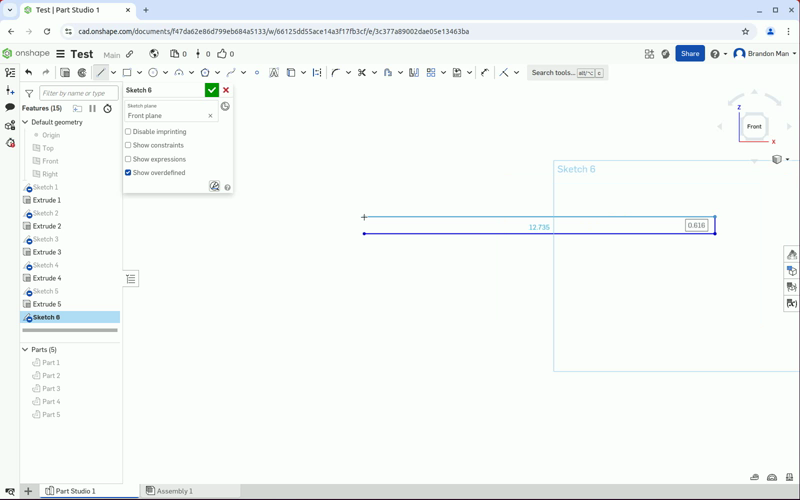
scroll(6)
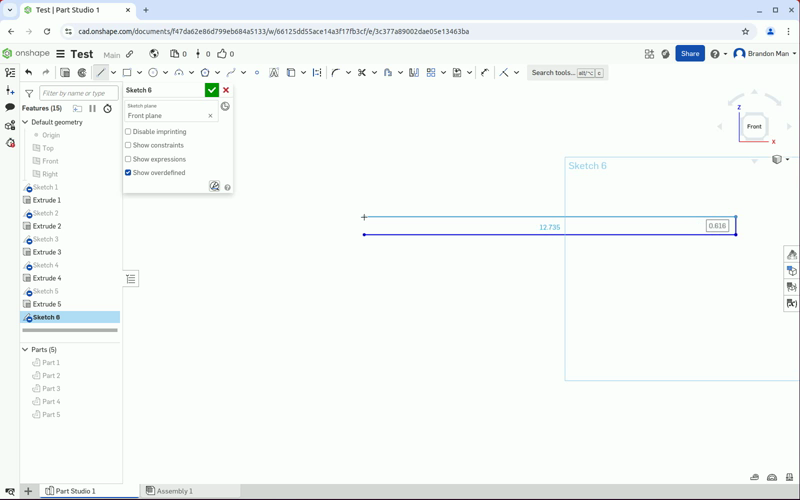
scroll(6)
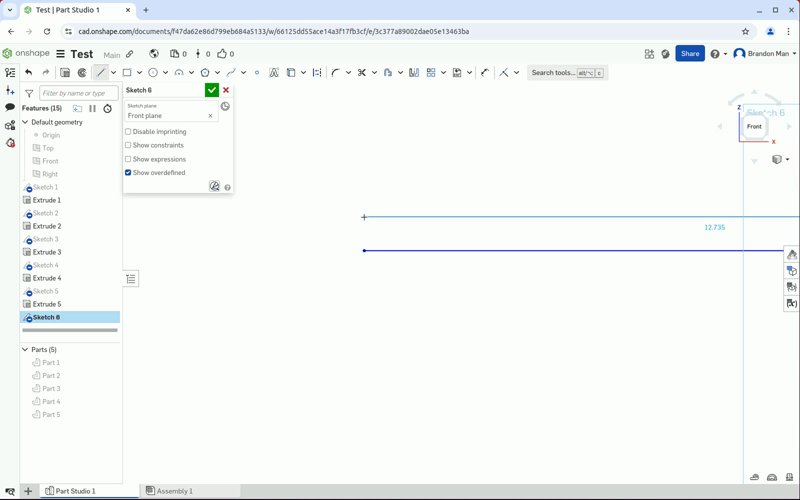
click(364, 216)
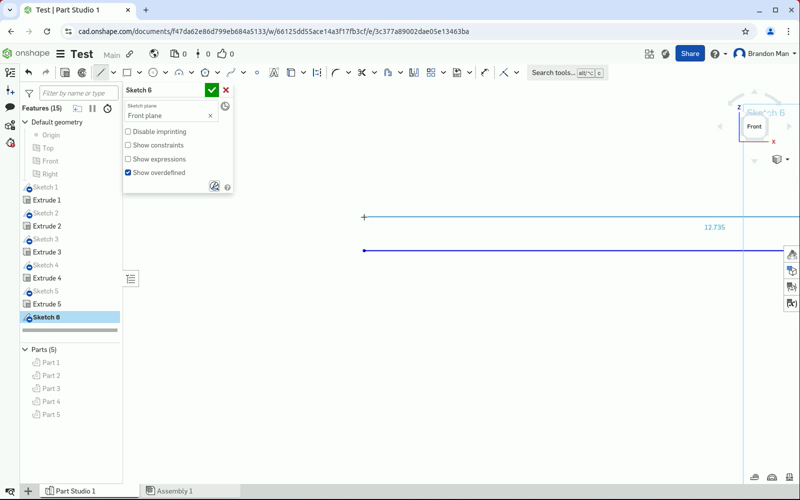
scroll(-6)
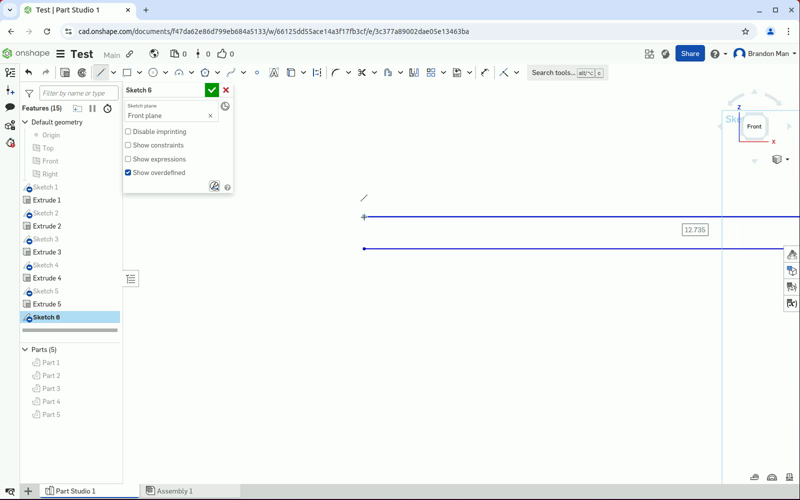
scroll(-6)
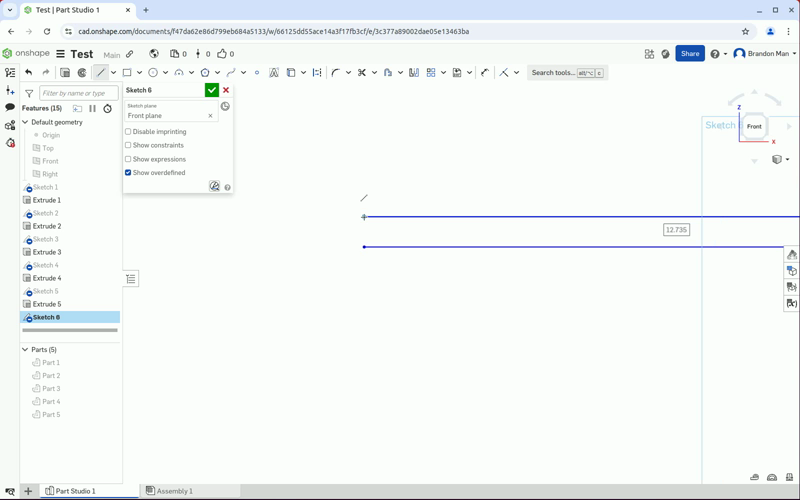
scroll(-6)
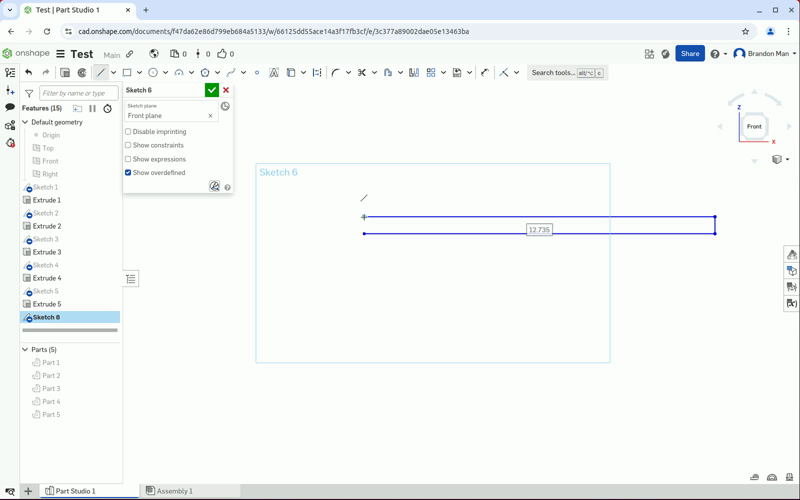
scroll(-6)
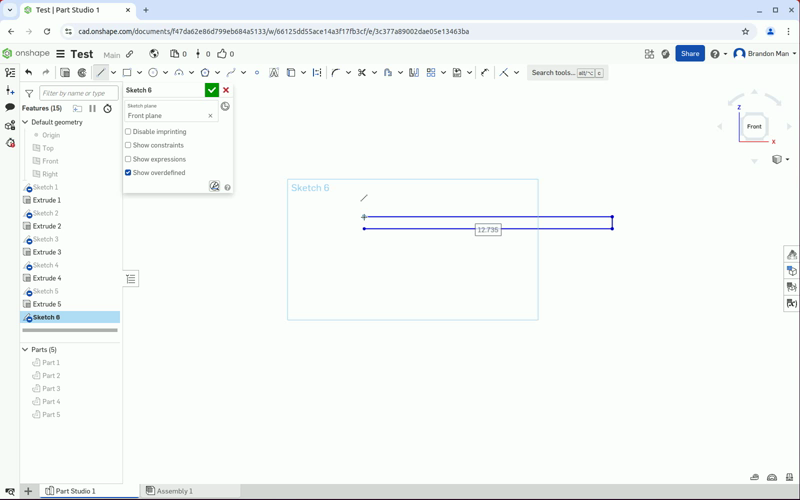
scroll(-6)
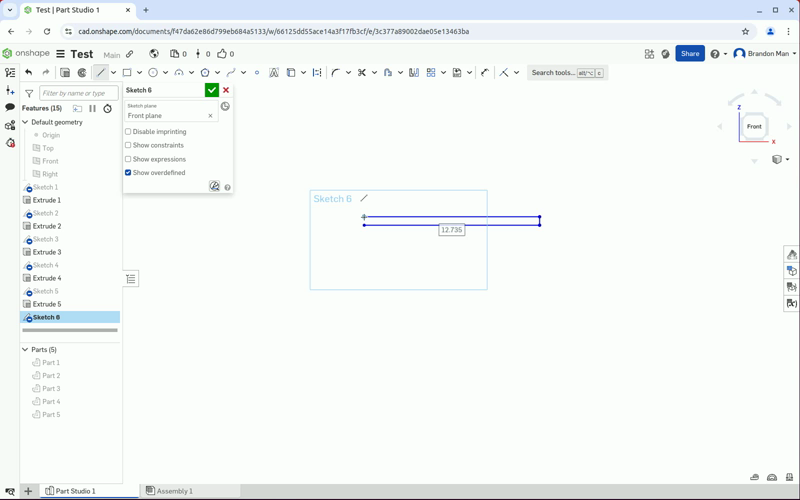
scroll(-6)
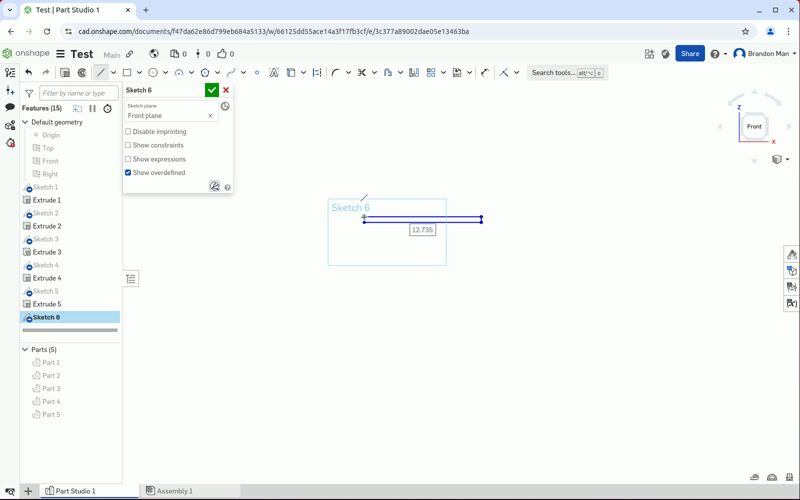
scroll(-6)
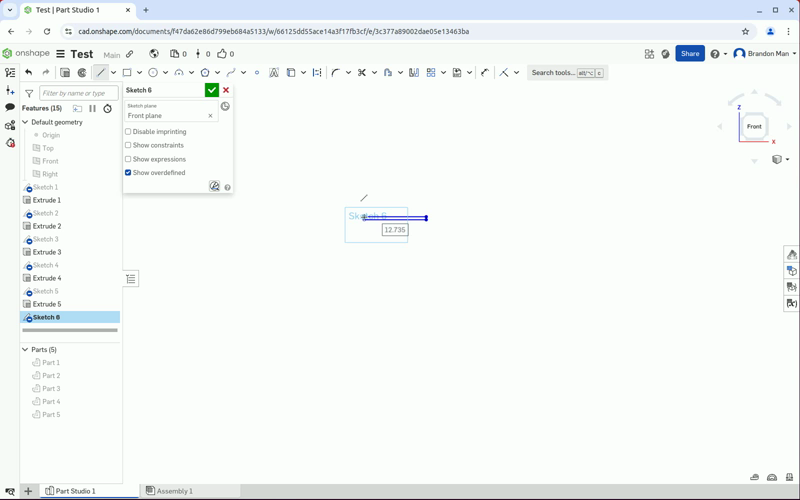
key_up(shift)
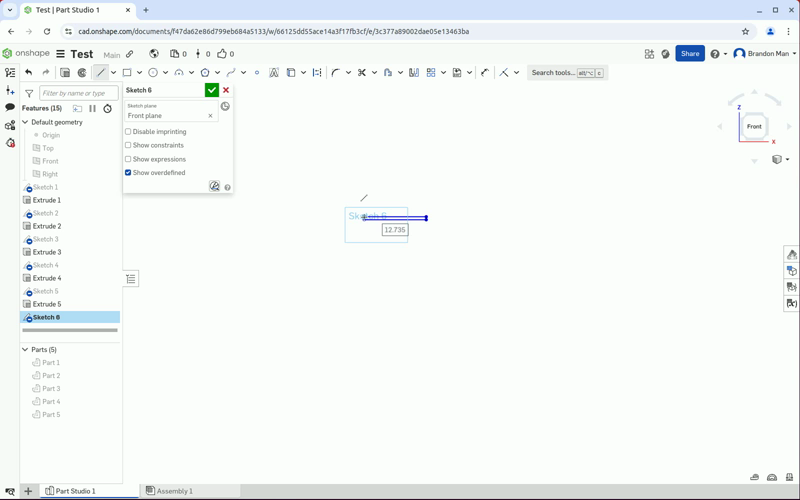
mouse_move(394, 216)
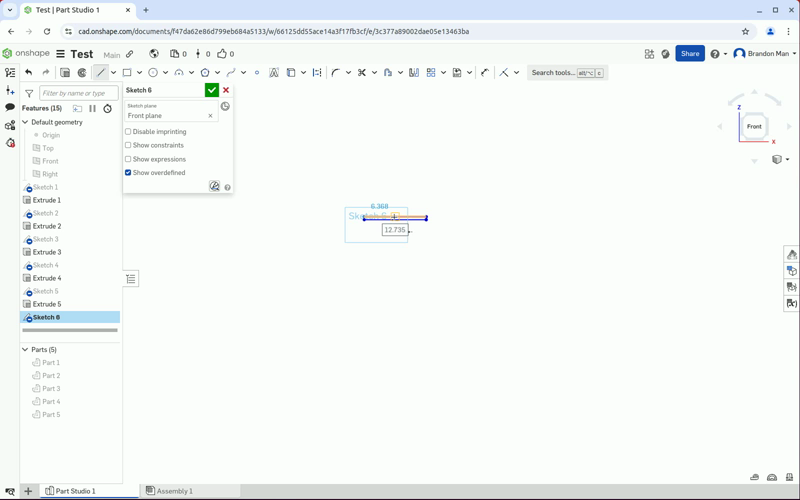
key_down(shift)
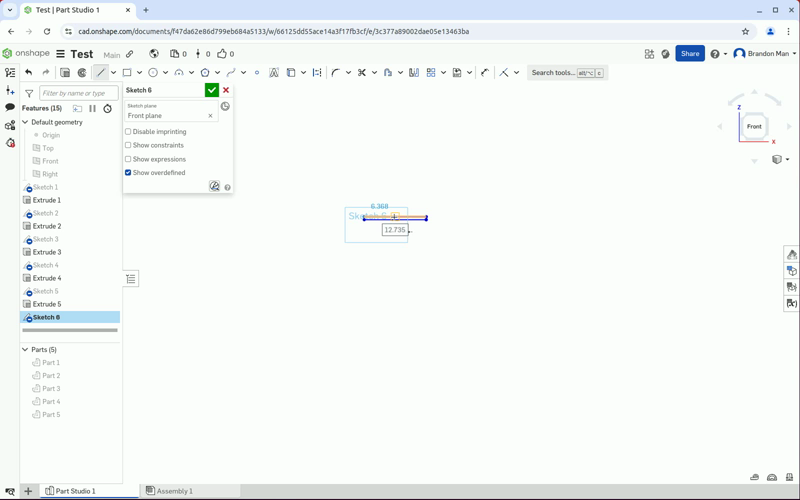
mouse_move(364, 219)
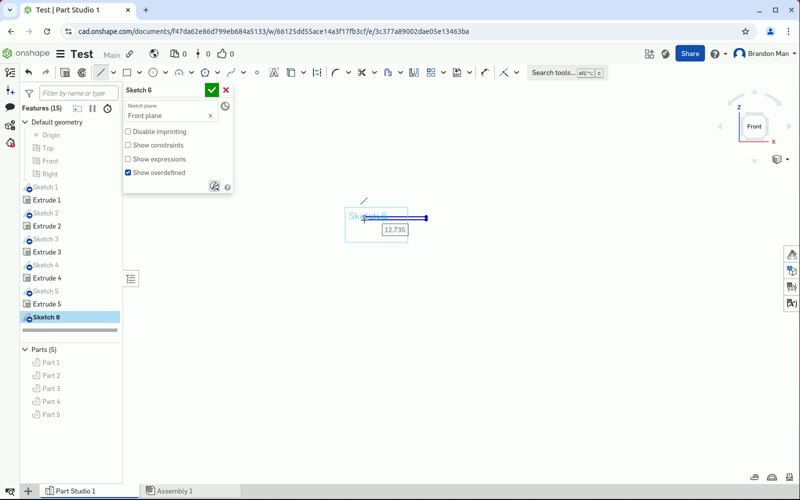
scroll(6)
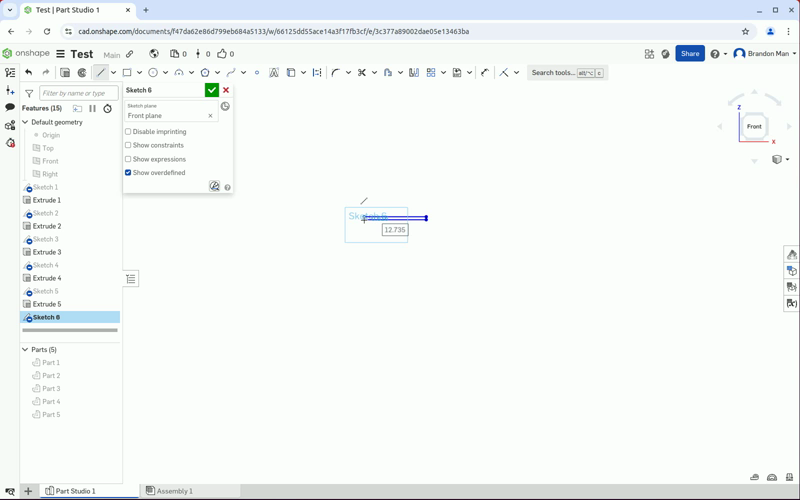
scroll(6)
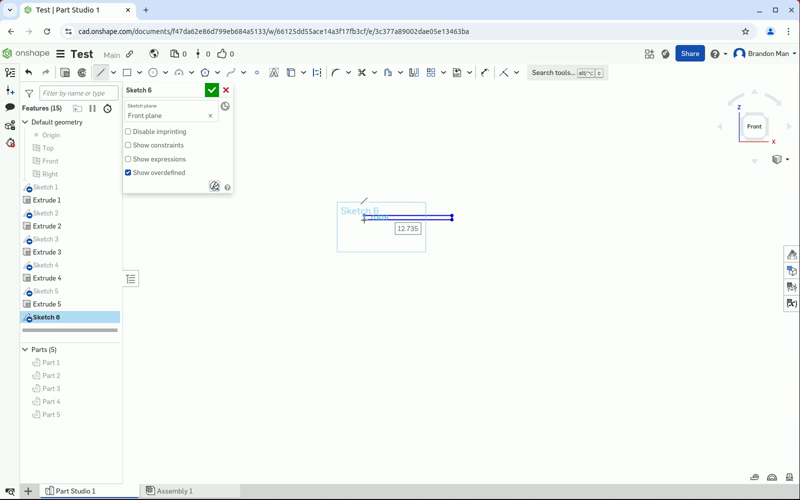
scroll(6)
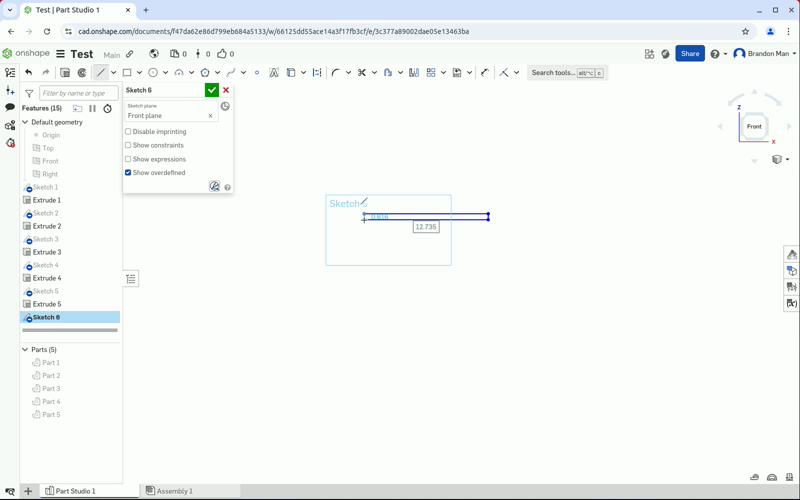
scroll(6)
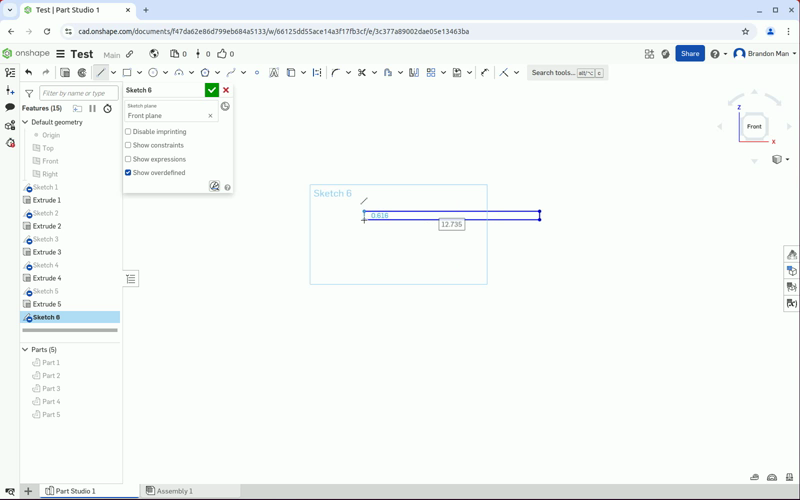
scroll(6)
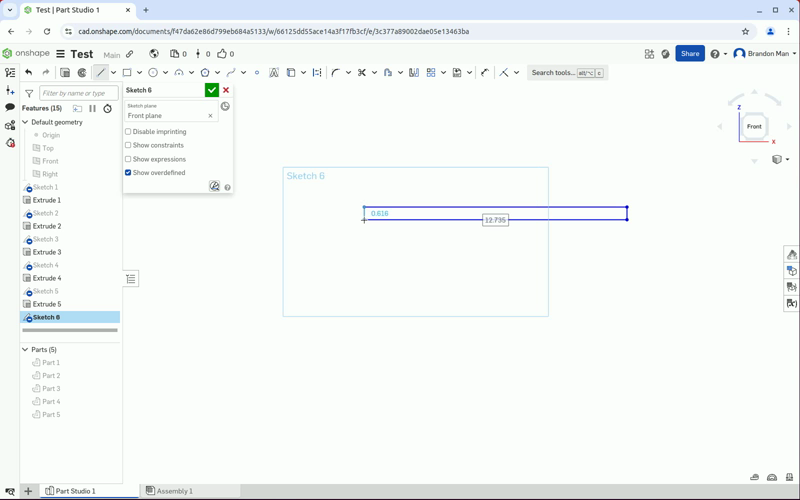
scroll(6)
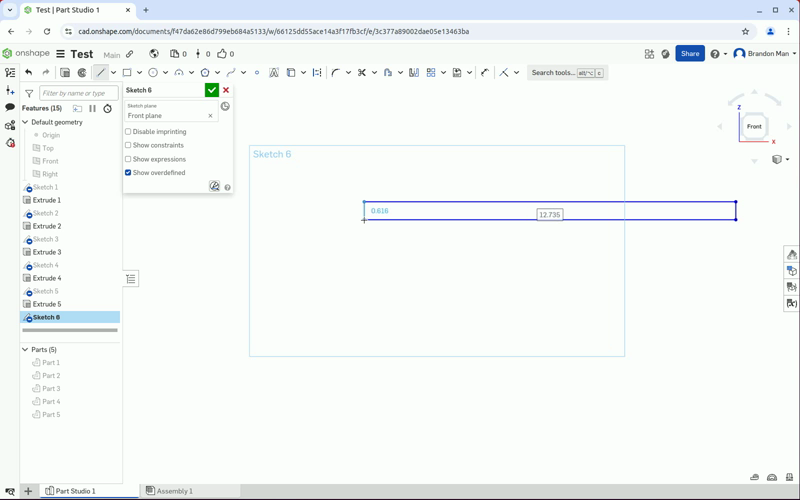
scroll(6)
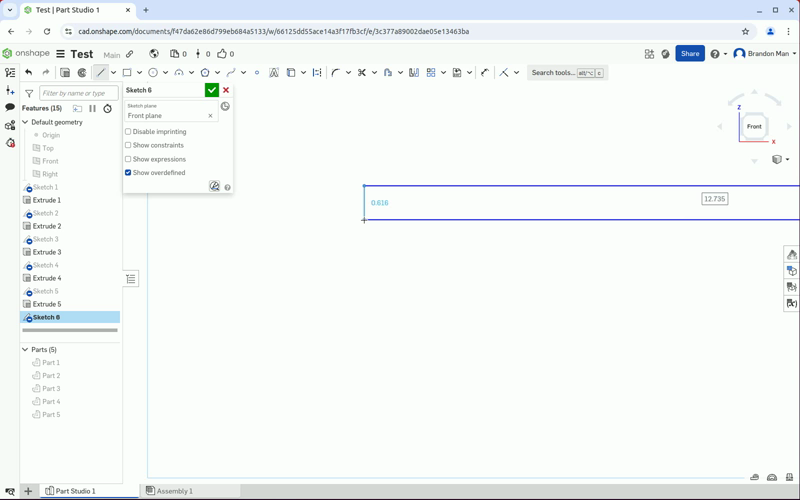
key_up(shift)
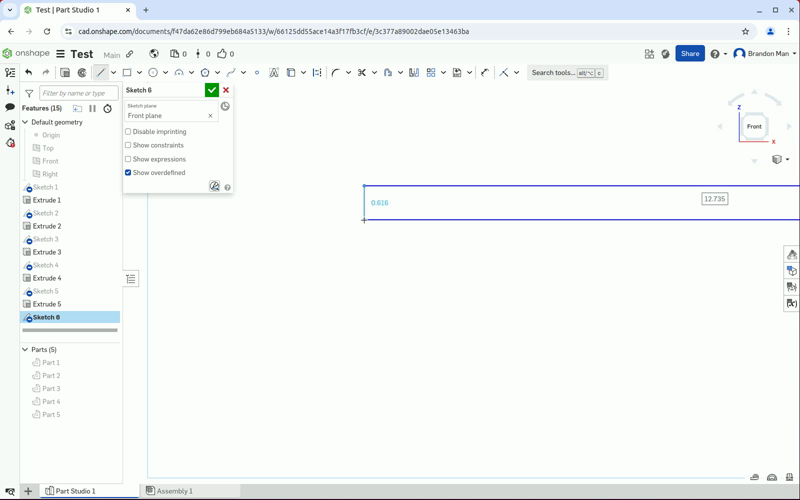
click(364, 219)
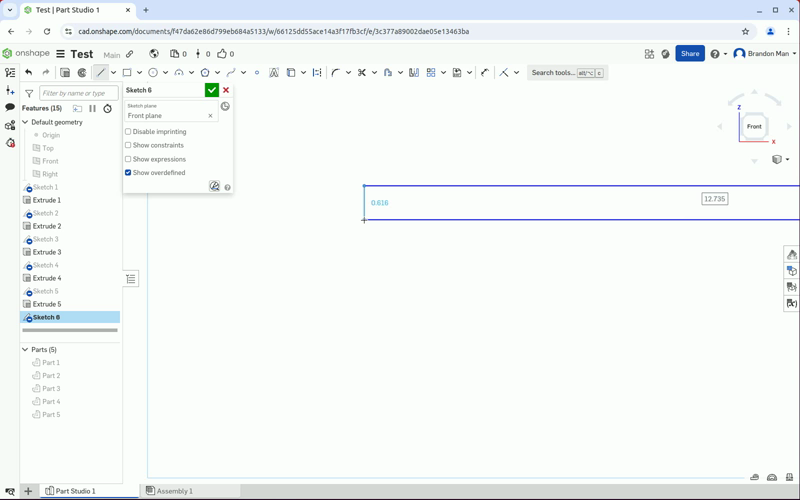
scroll(-6)
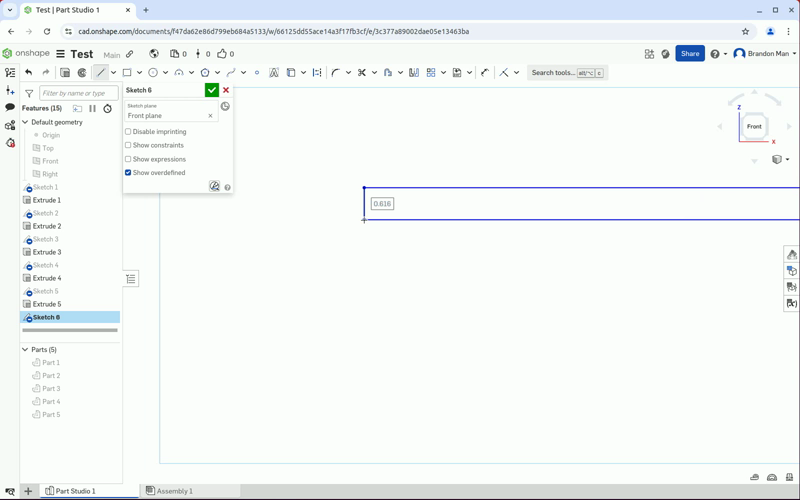
scroll(-6)
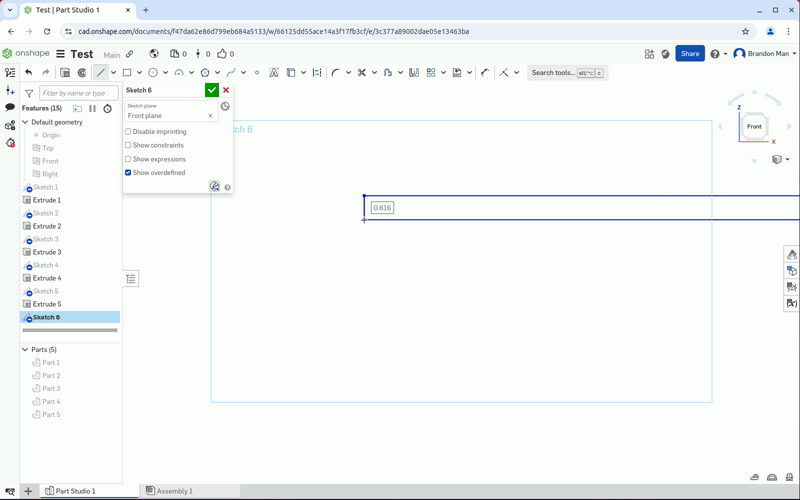
scroll(-6)
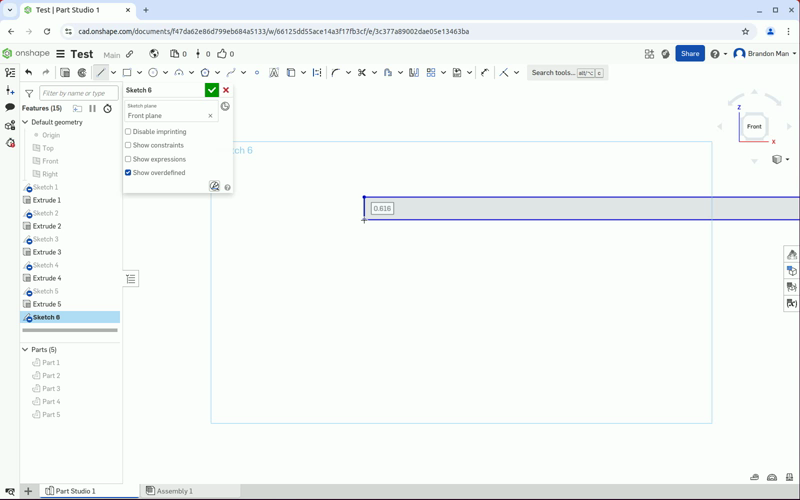
scroll(-6)
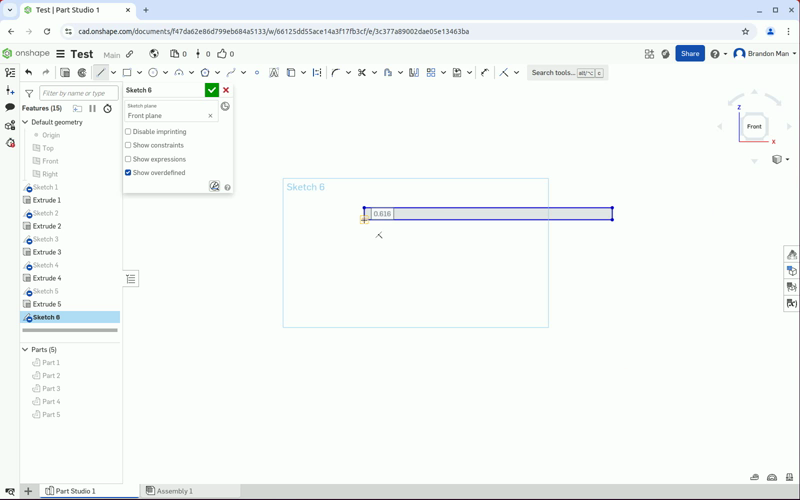
scroll(-6)
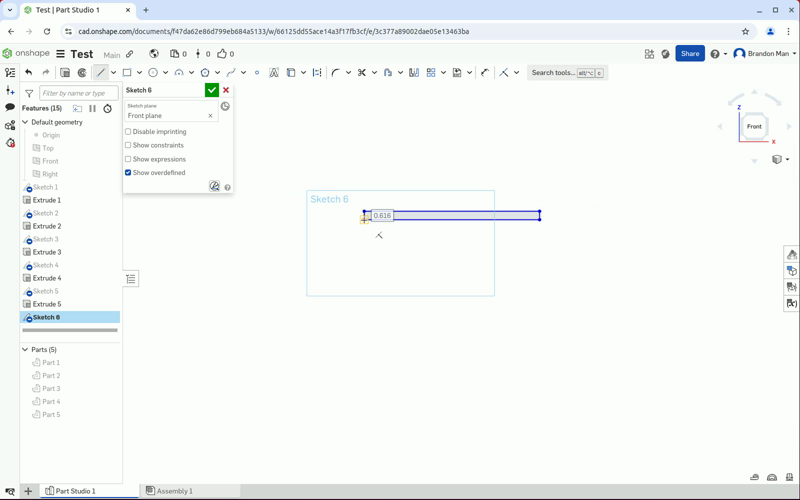
scroll(-6)
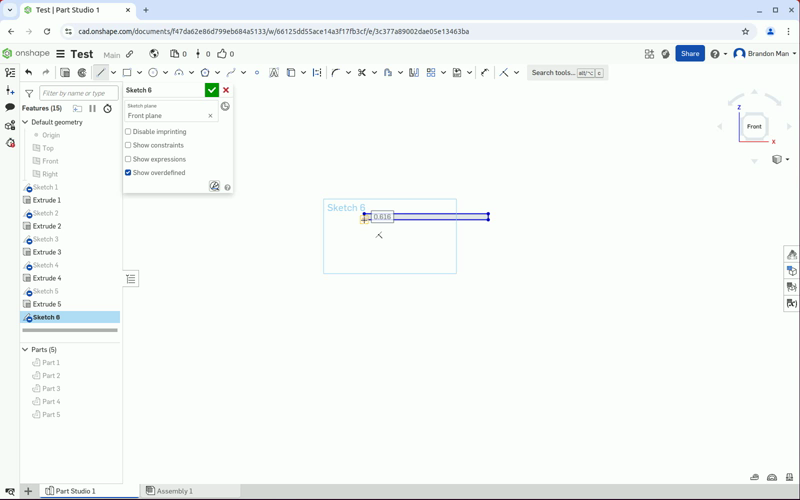
scroll(-6)
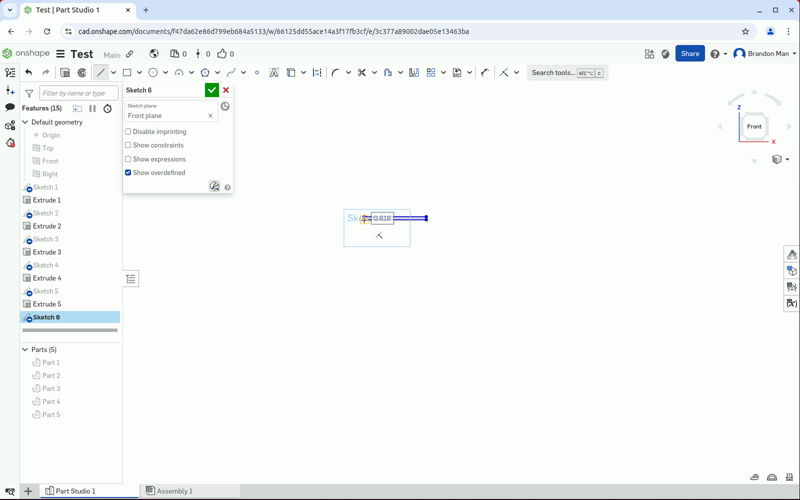
key(esc)
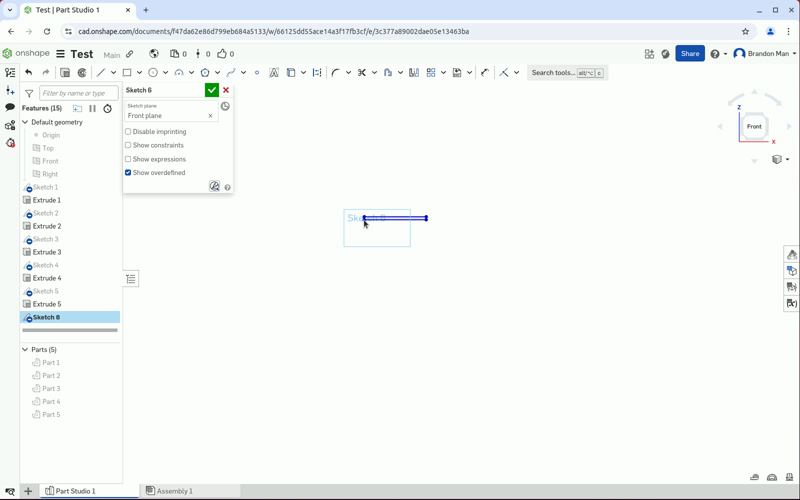
mouse_move(372, 218)
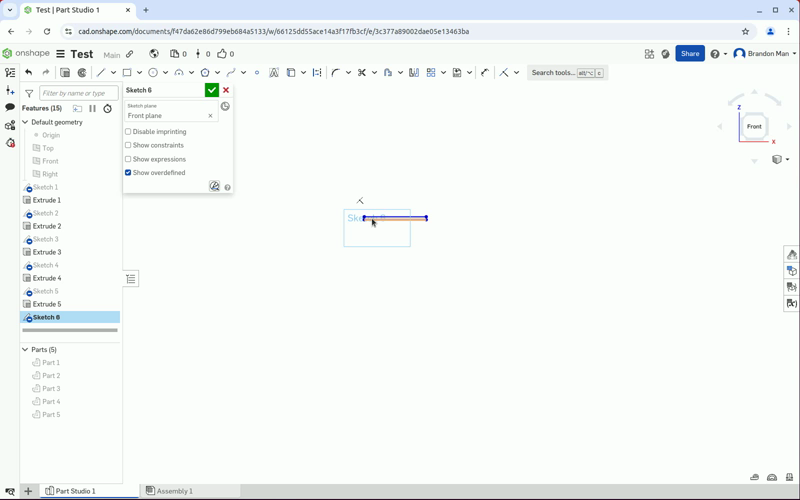
scroll(6)
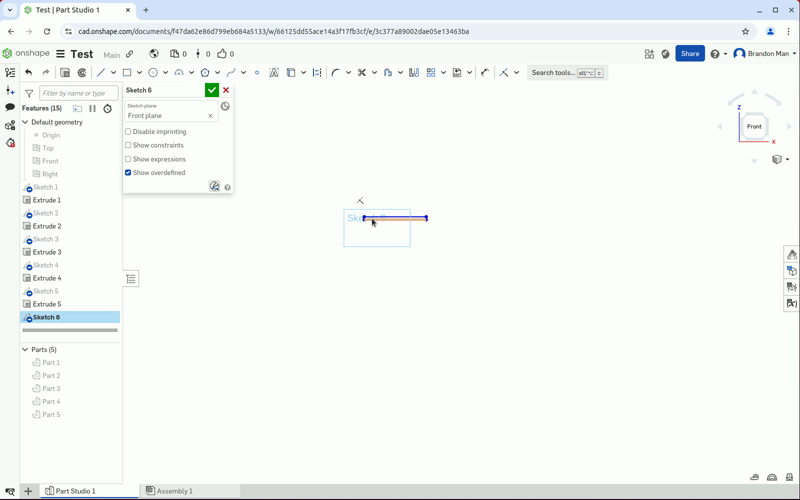
scroll(6)
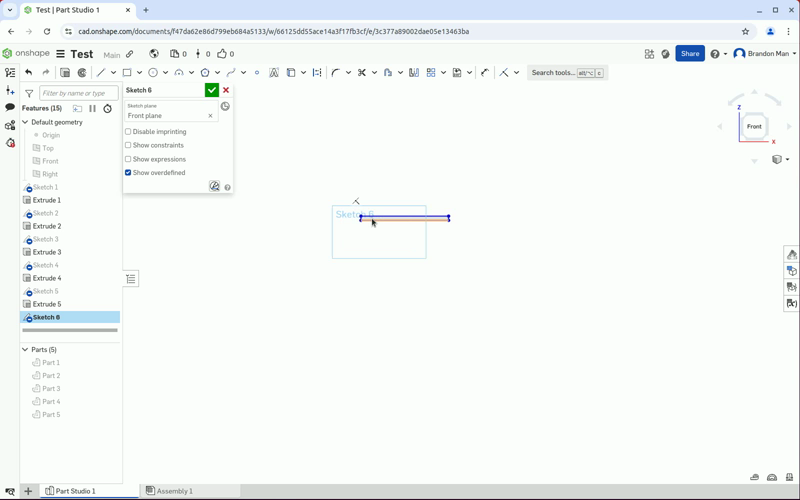
scroll(6)
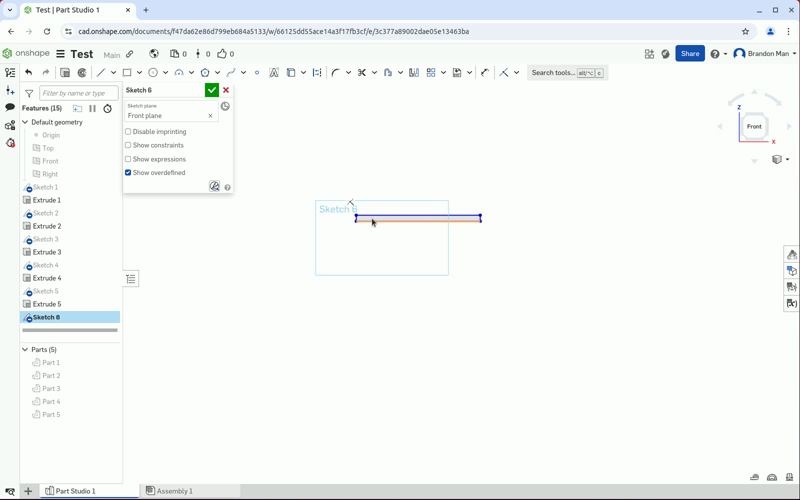
scroll(6)
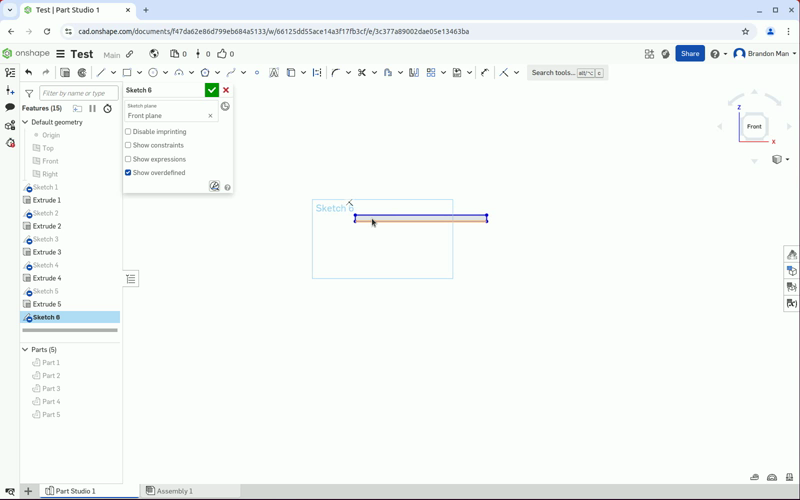
scroll(6)
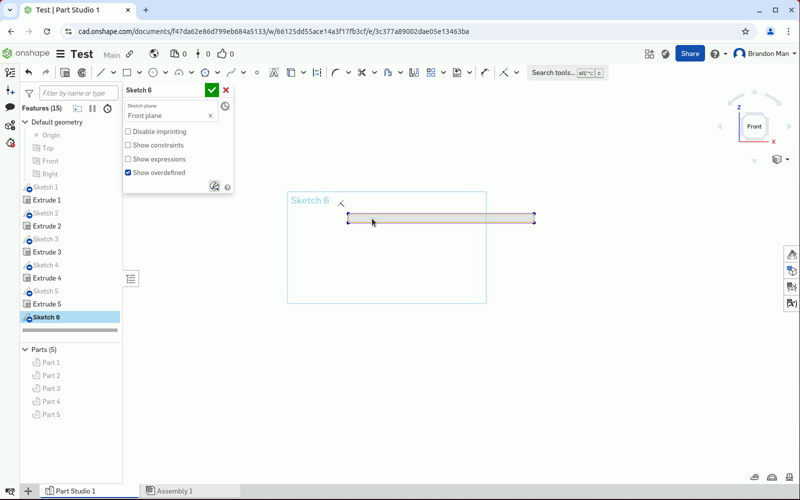
scroll(6)
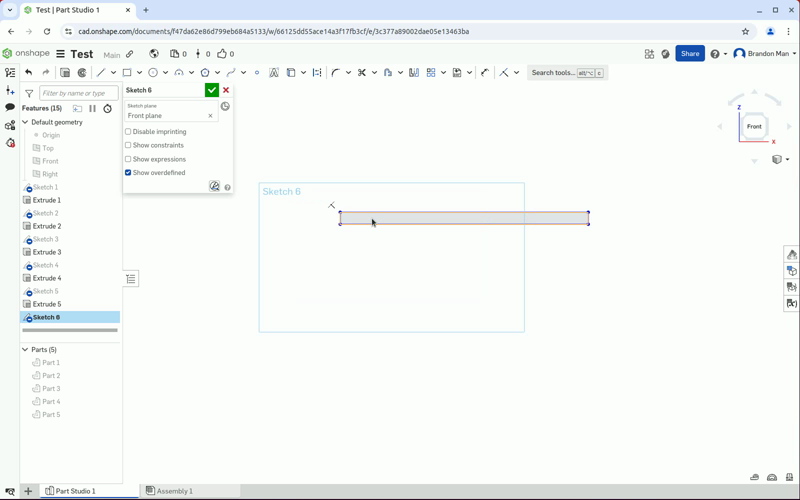
scroll(6)
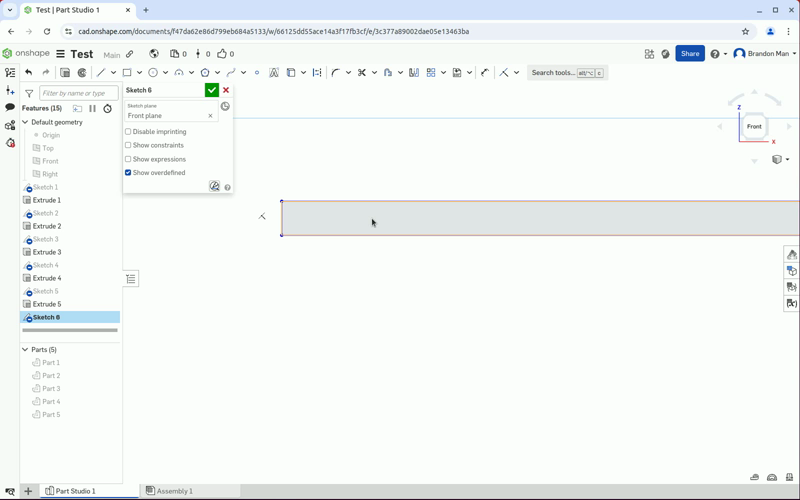
click(372, 218)
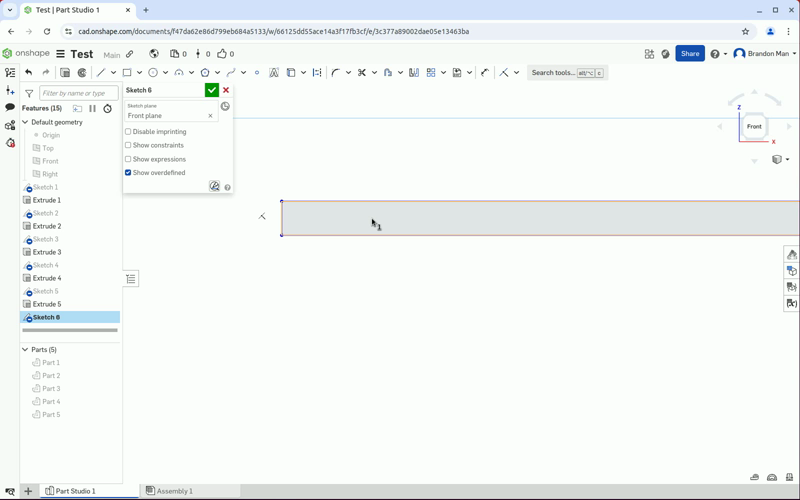
scroll(-6)
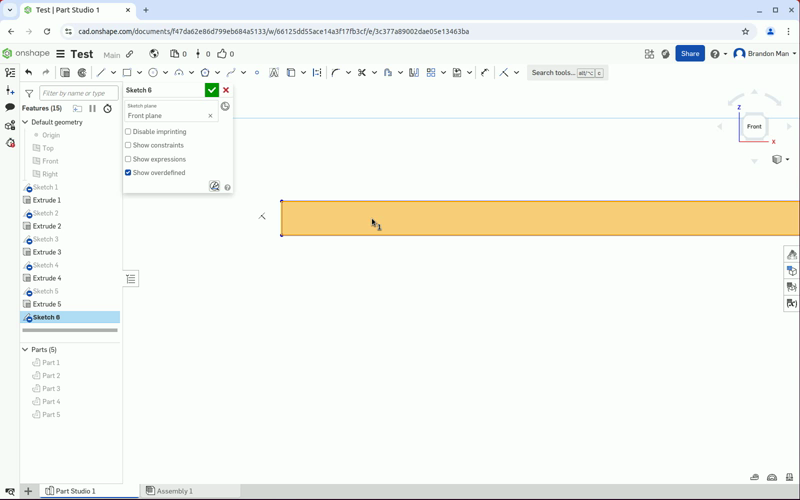
scroll(-6)
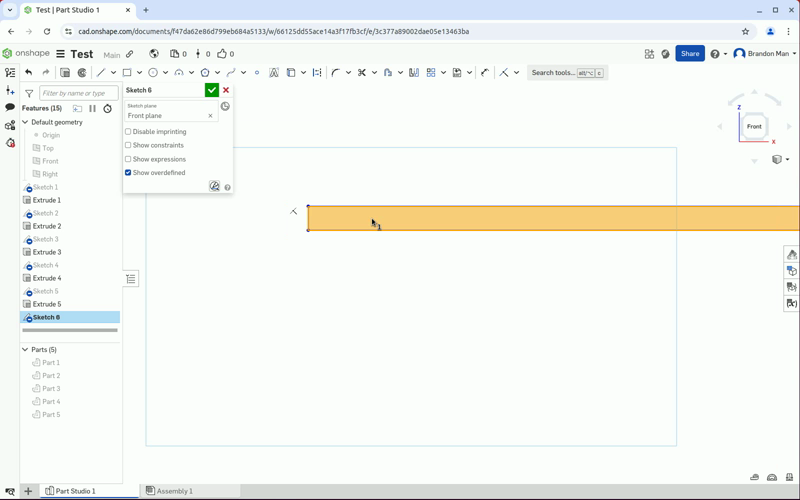
scroll(-6)
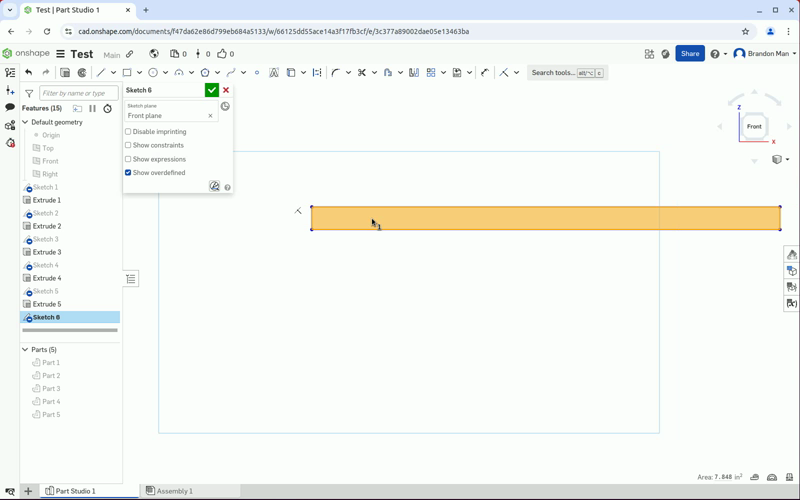
scroll(-6)
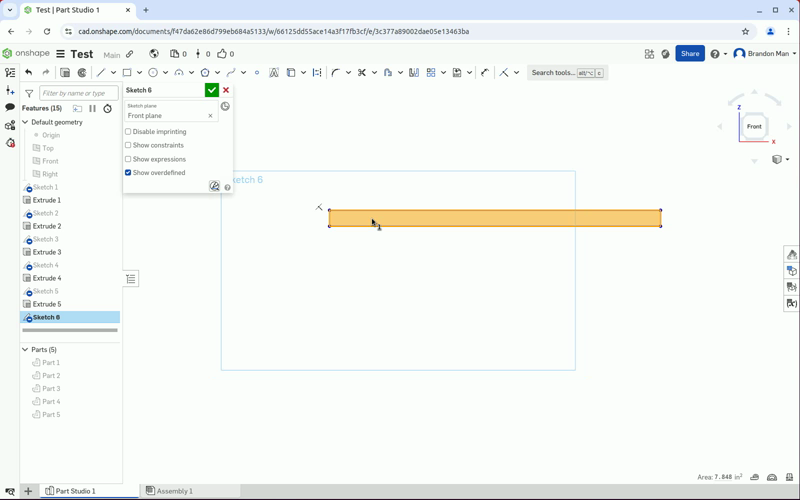
scroll(-6)
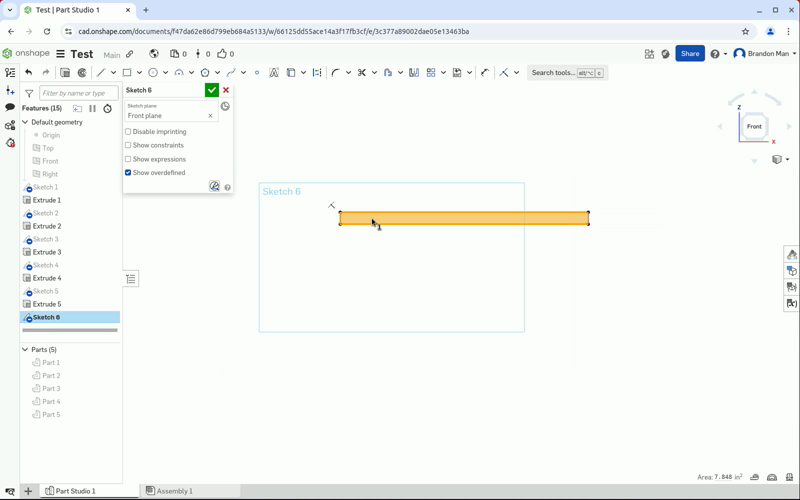
scroll(-6)
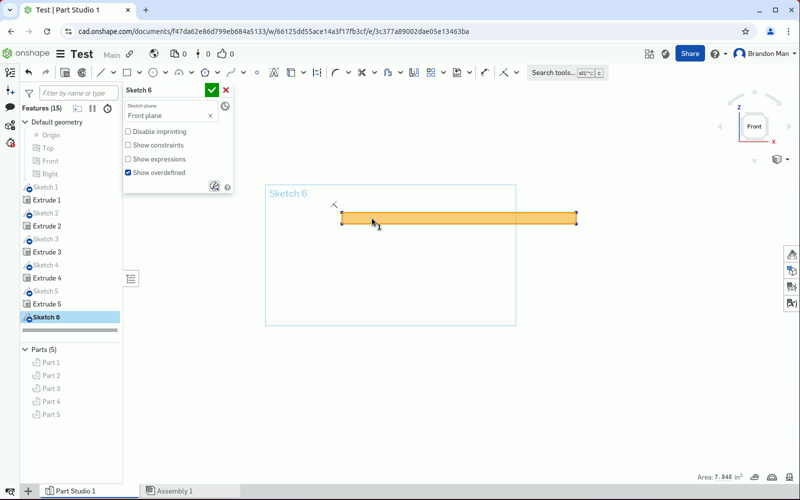
scroll(-6)
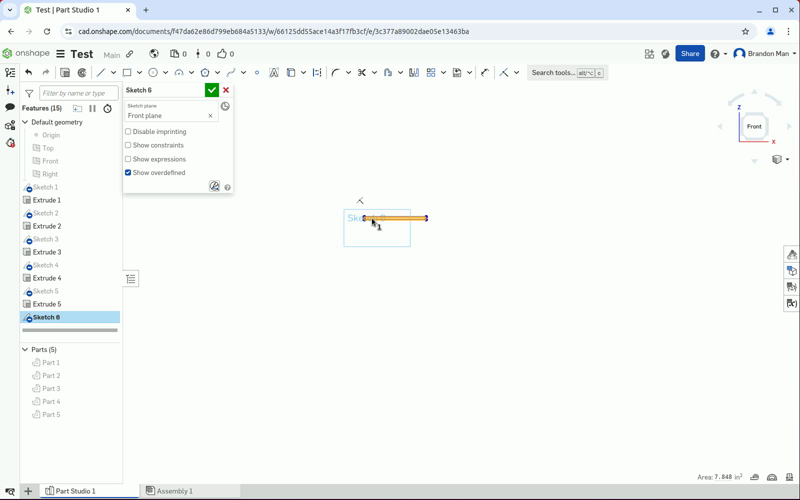
mouse_move(73, 352)
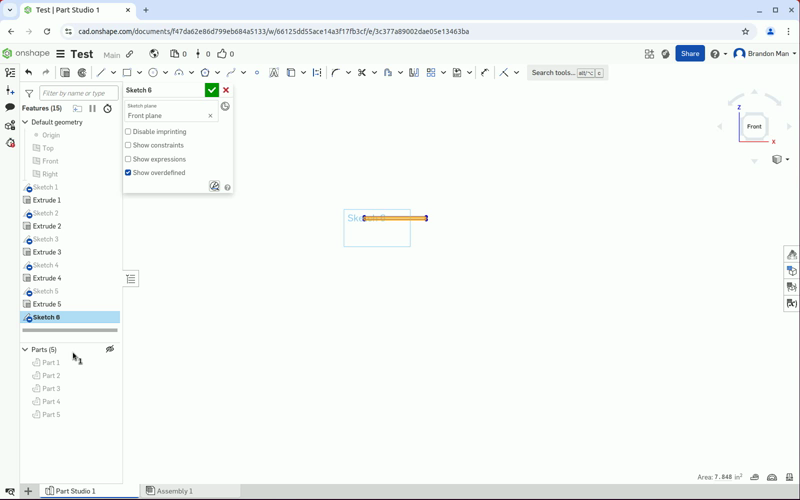
key(shift+y)
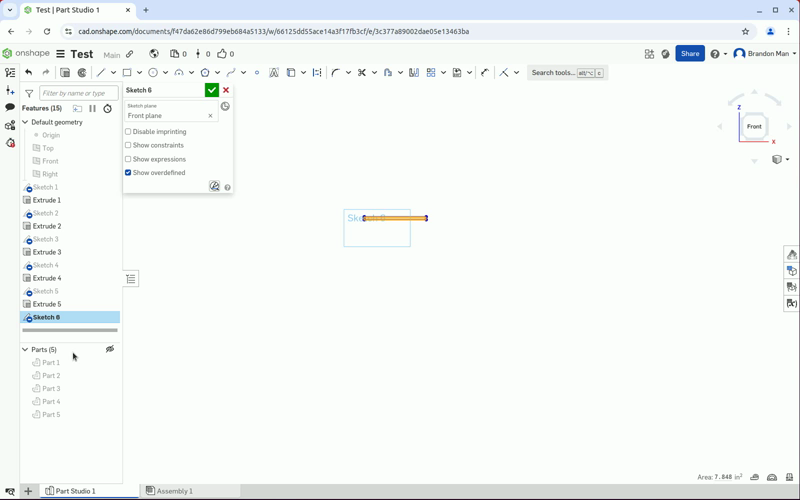
key(shift+e)
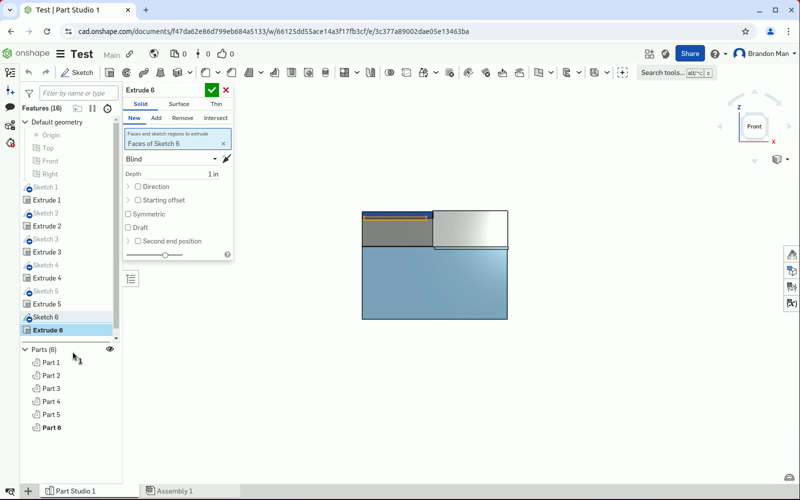
mouse_move(143, 106)
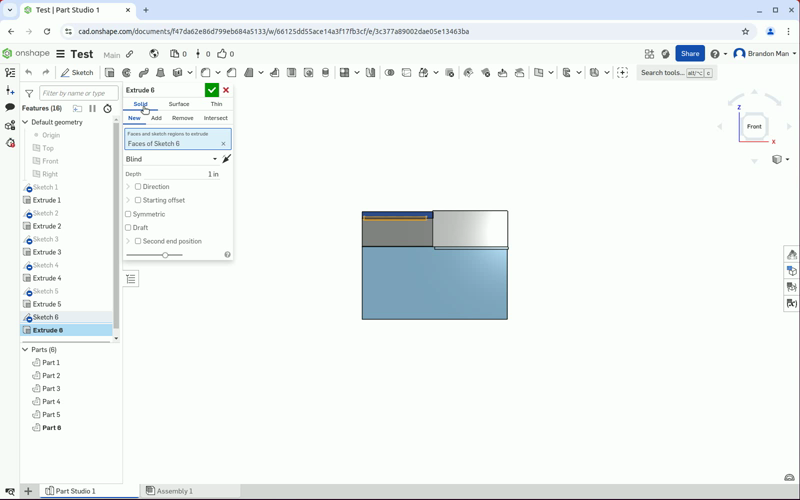
click(143, 106)
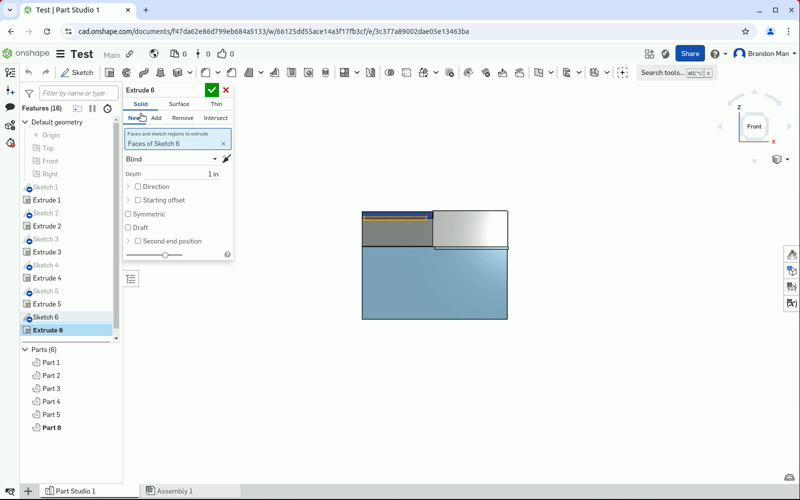
mouse_move(137, 120)
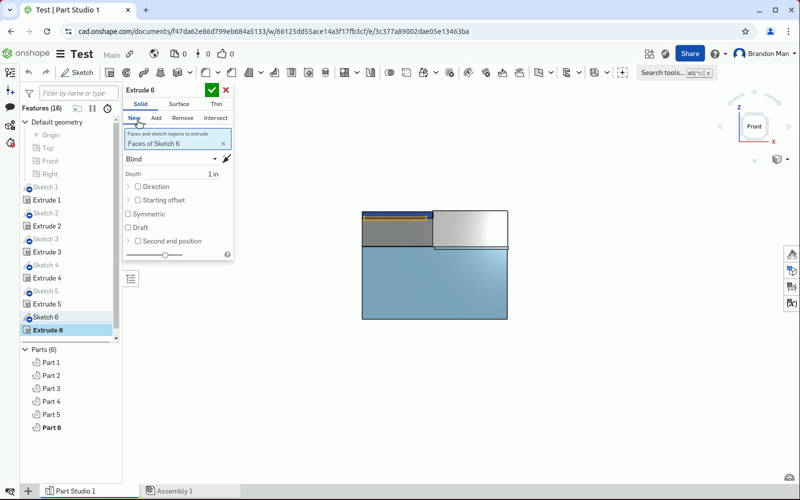
click(137, 120)
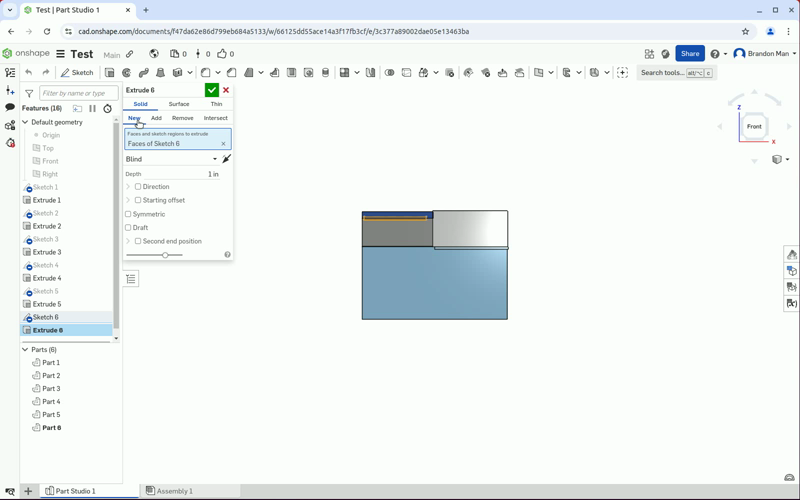
key(tab, 4)
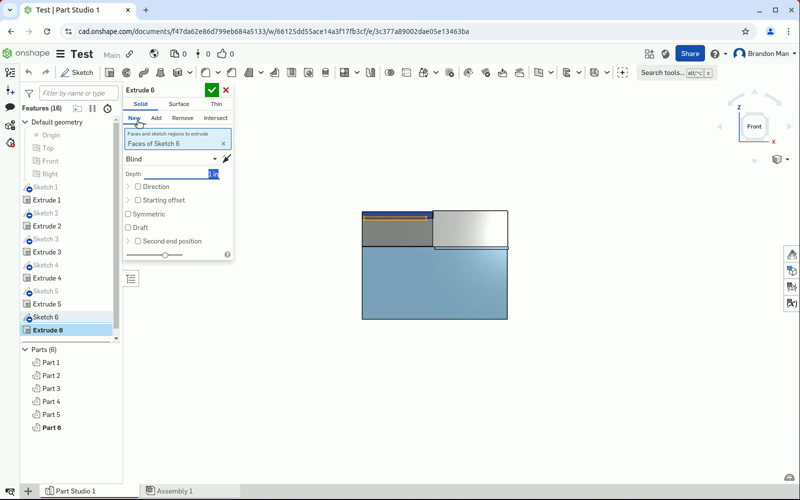
text(0.722)
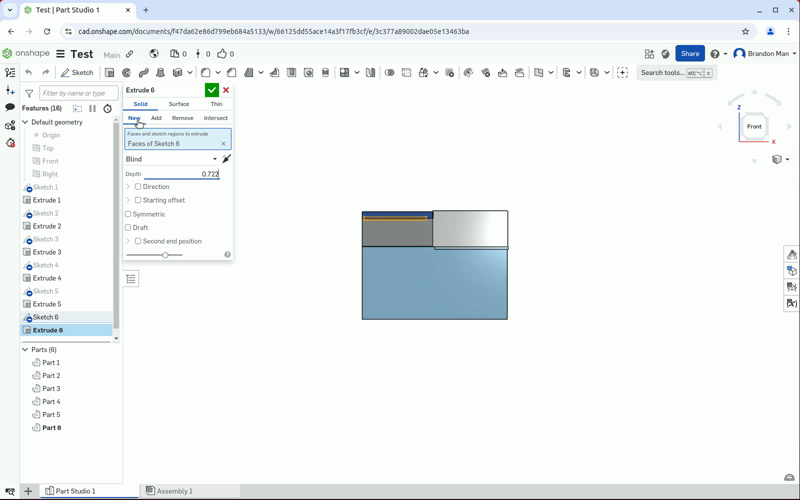
key(enter)
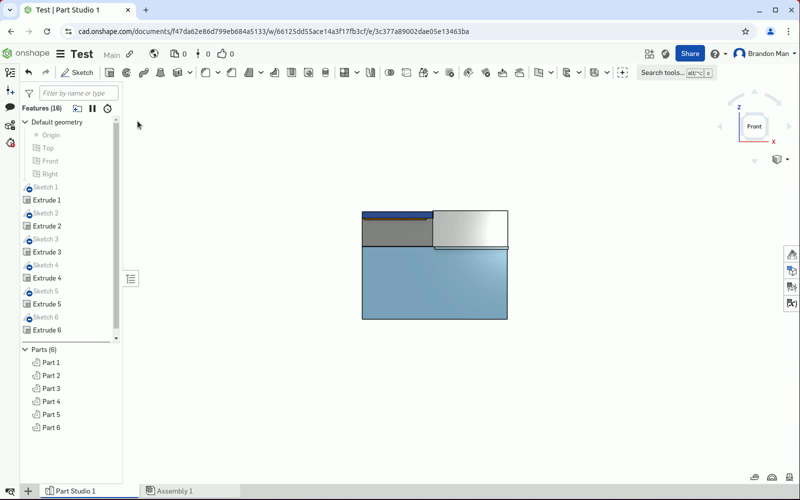
key(shift+h)
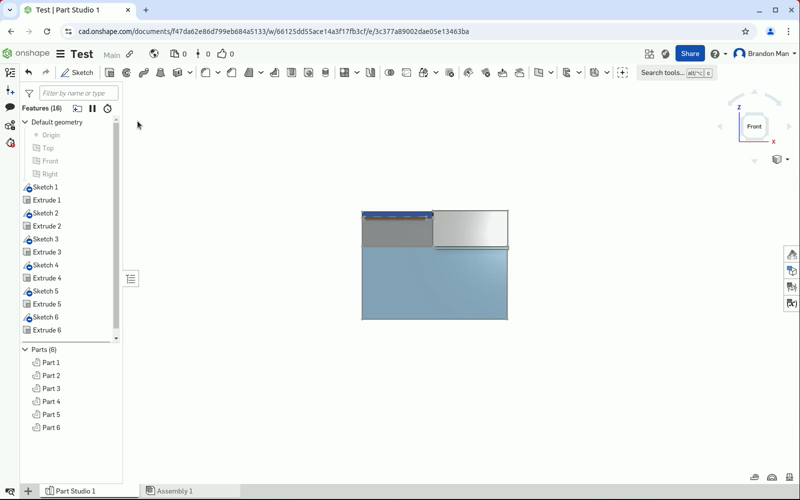
key(shift+h)
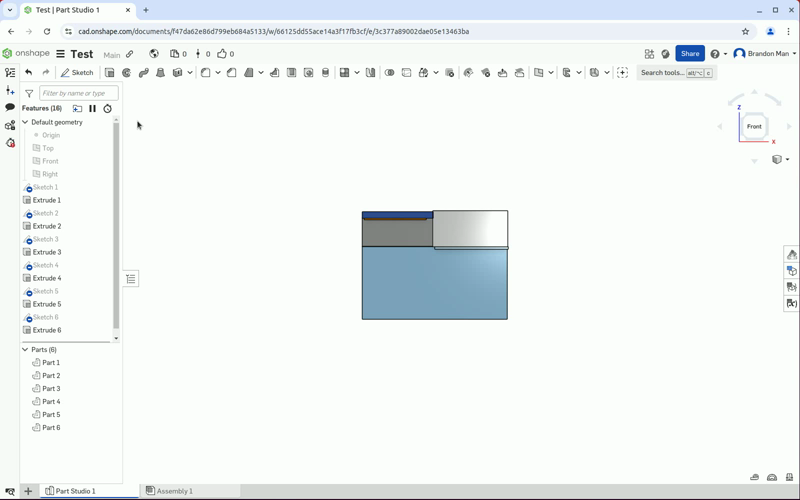
mouse_move(69, 189)
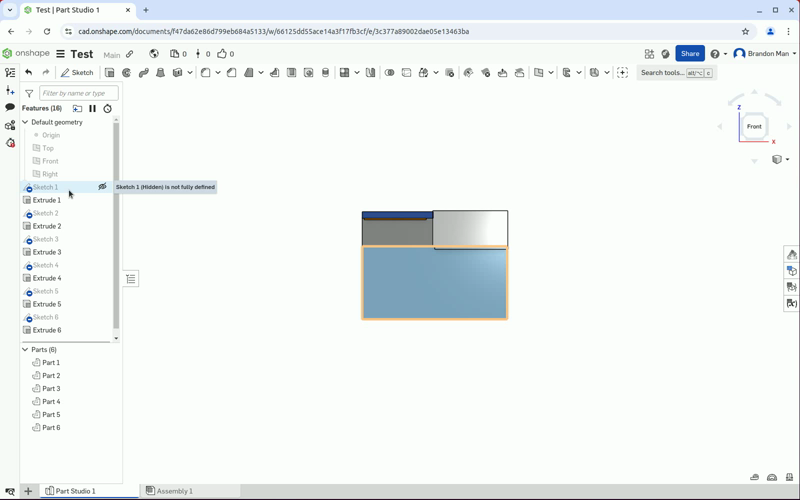
click(69, 189)
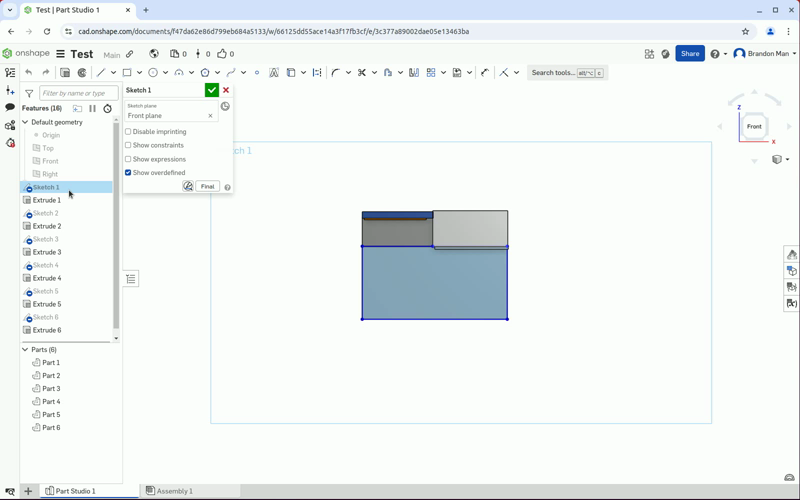
mouse_move(229, 92)
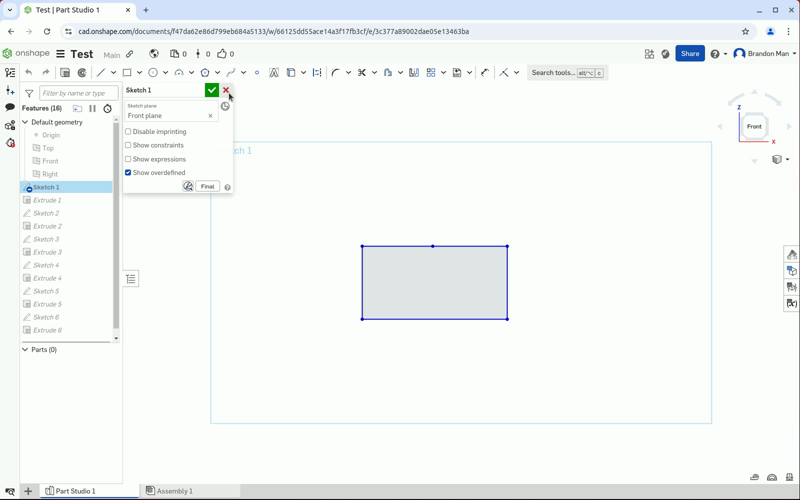
click(229, 92)
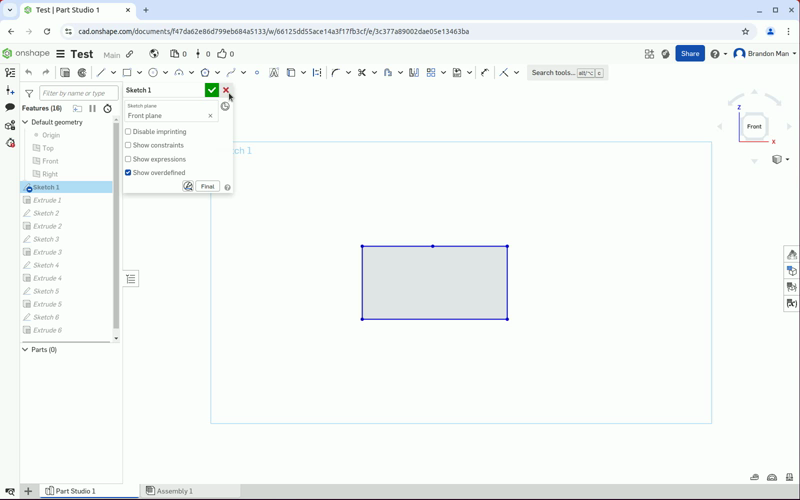
key(shift+s)
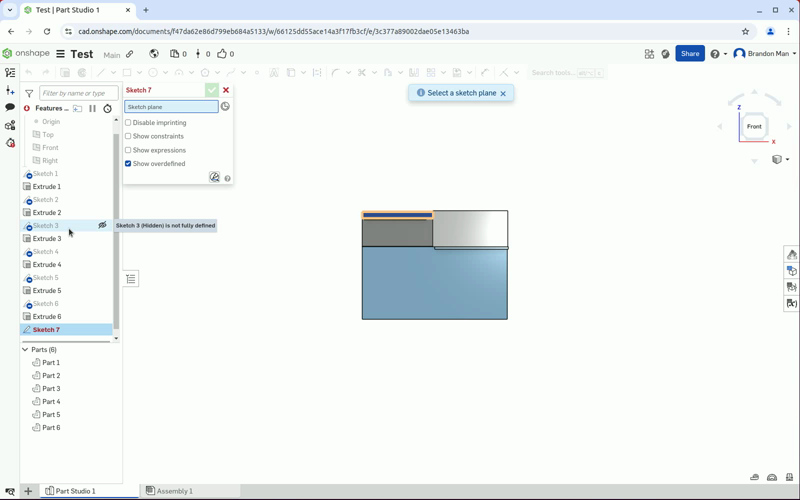
scroll(3)
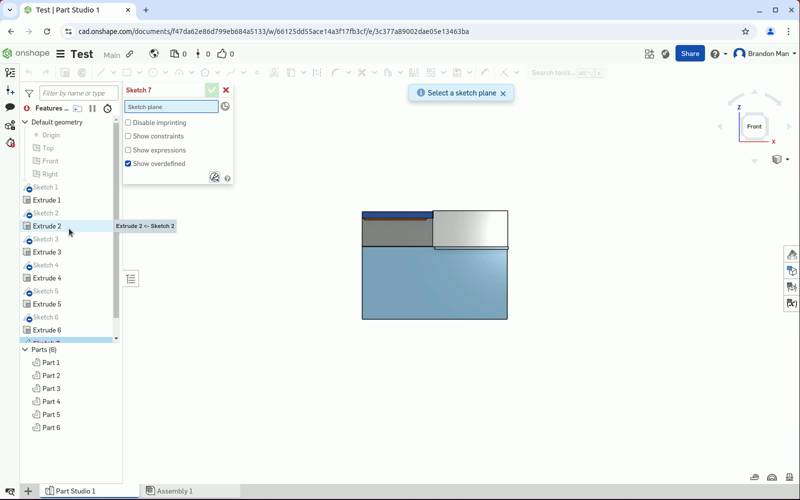
mouse_move(69, 163)
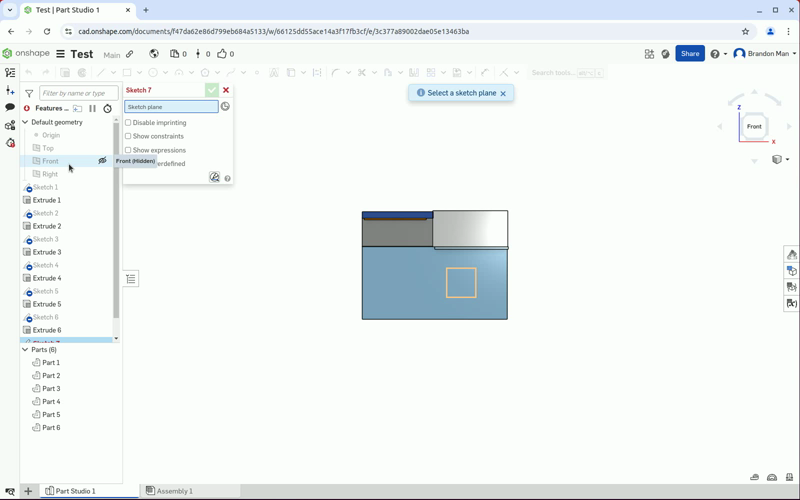
click(69, 163)
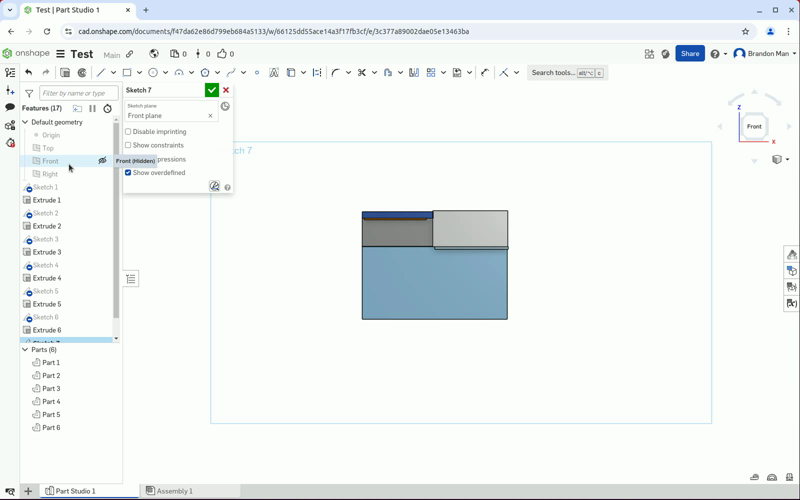
mouse_move(73, 352)
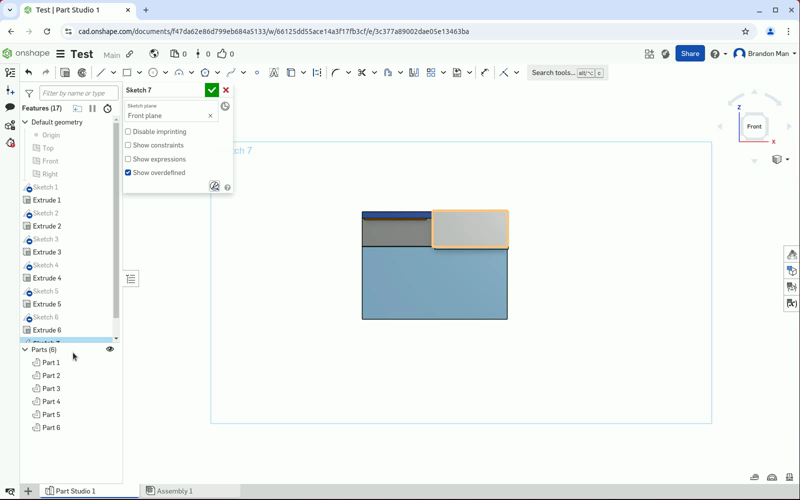
key(y)
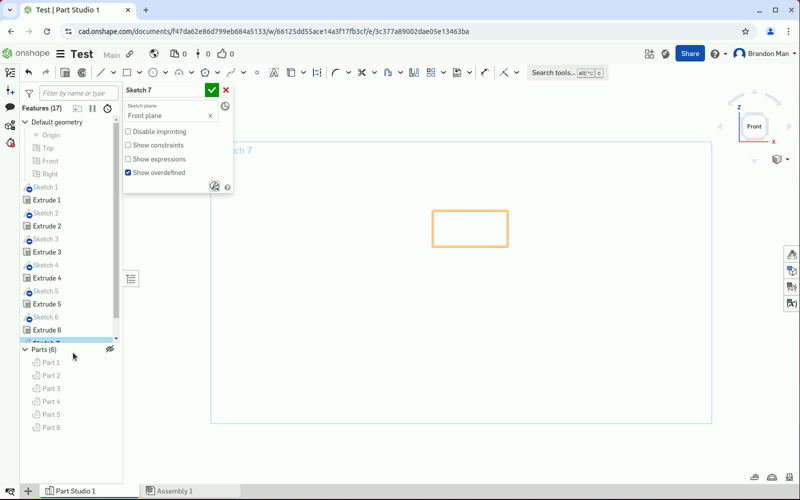
key(l)
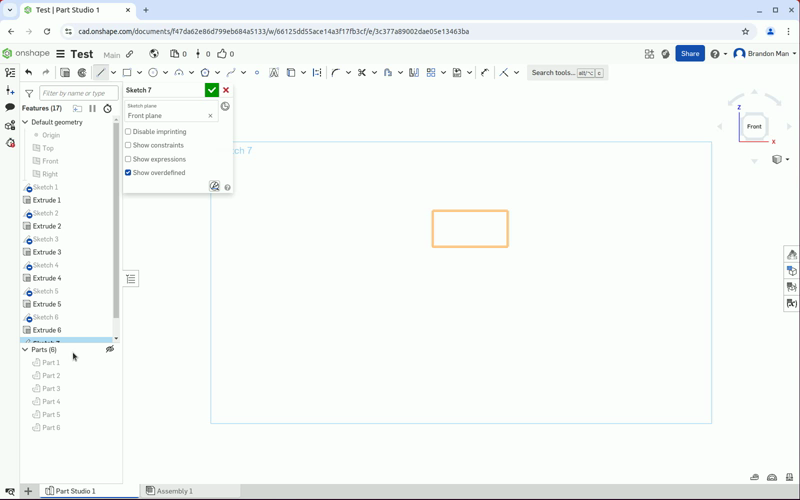
key_down(shift)
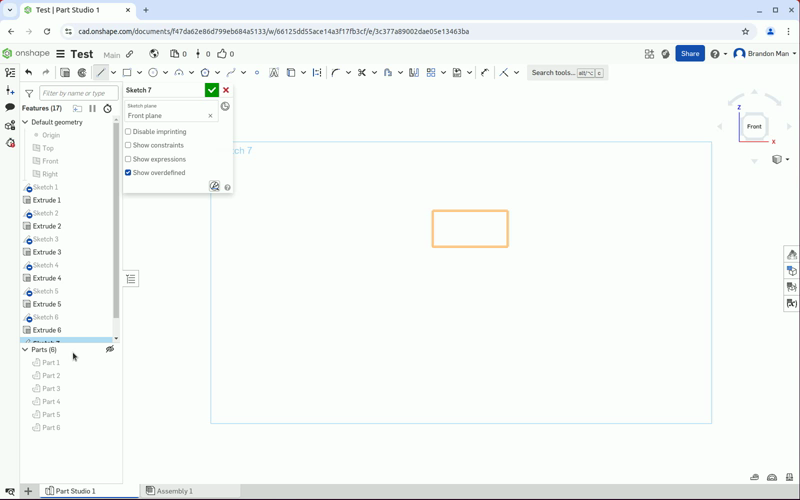
mouse_move(430, 245)
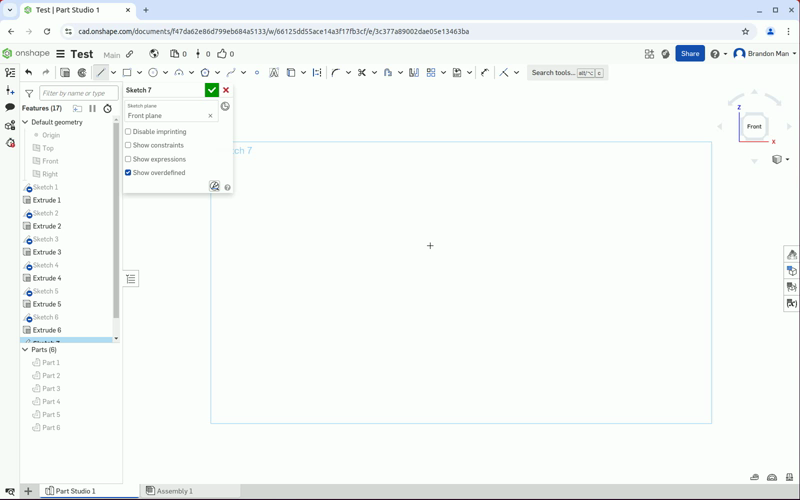
click(430, 245)
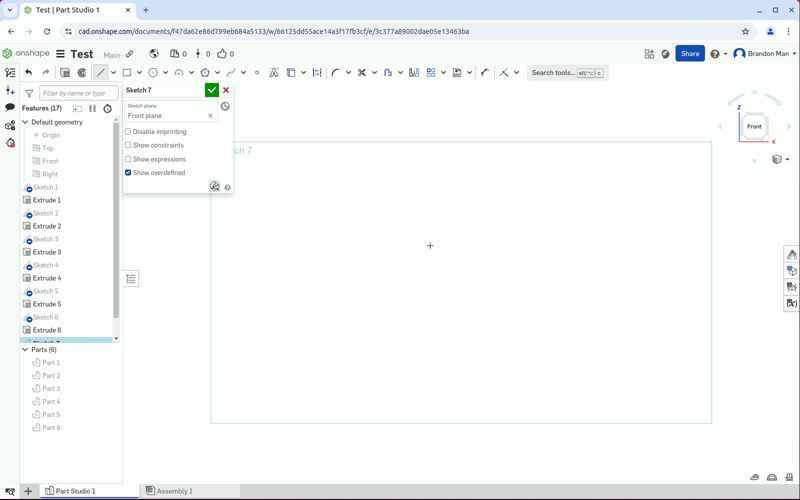
key_up(shift)
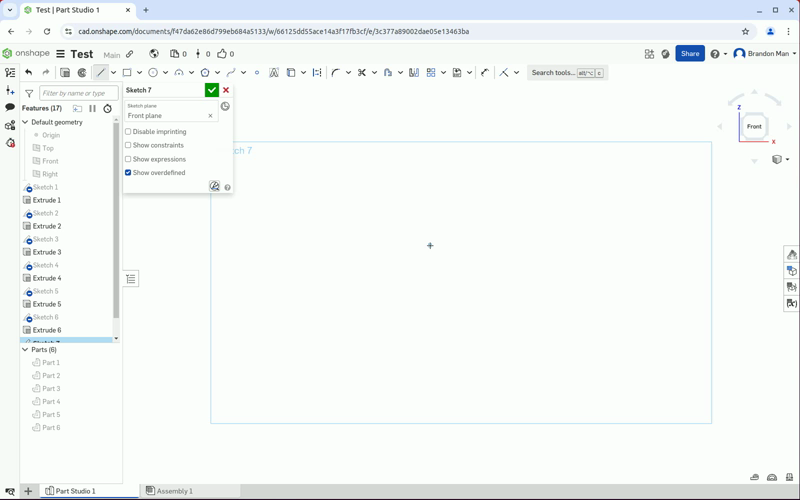
key_down(shift)
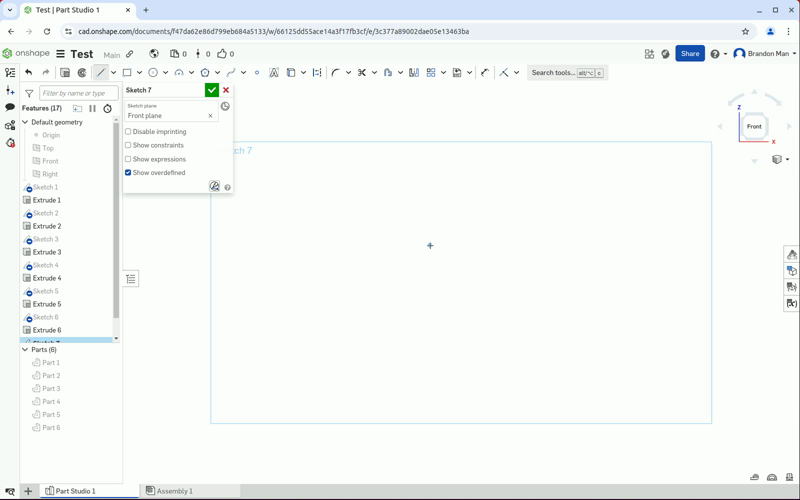
mouse_move(460, 245)
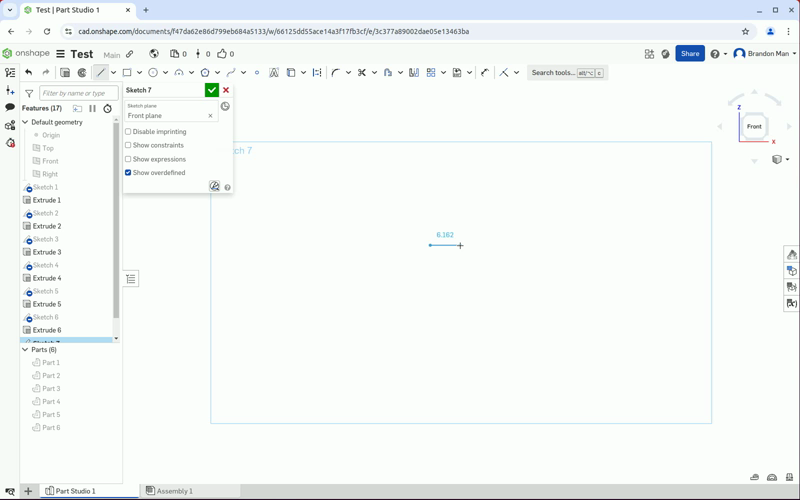
mouse_move(432, 245)
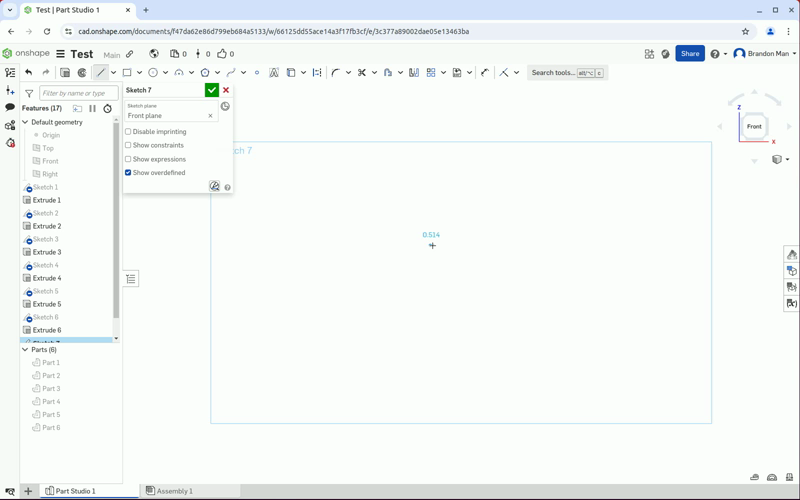
scroll(6)
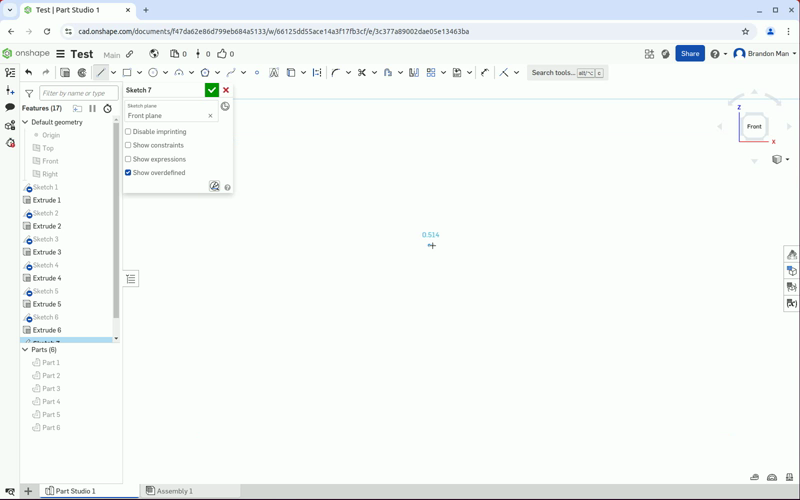
scroll(6)
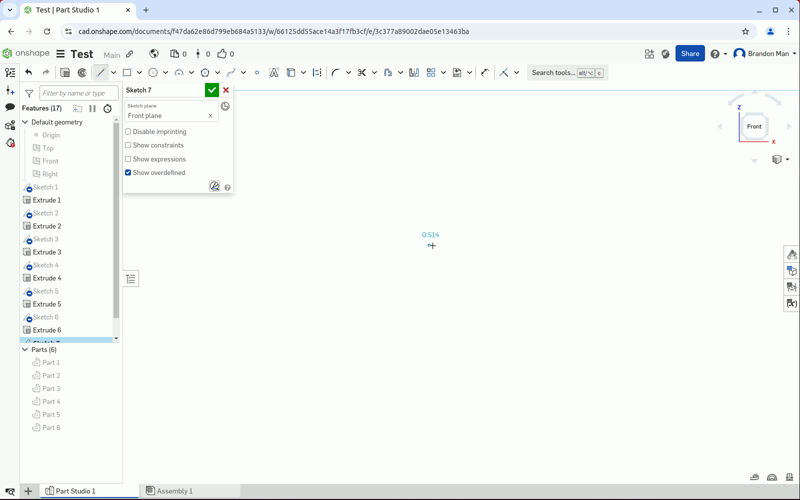
scroll(6)
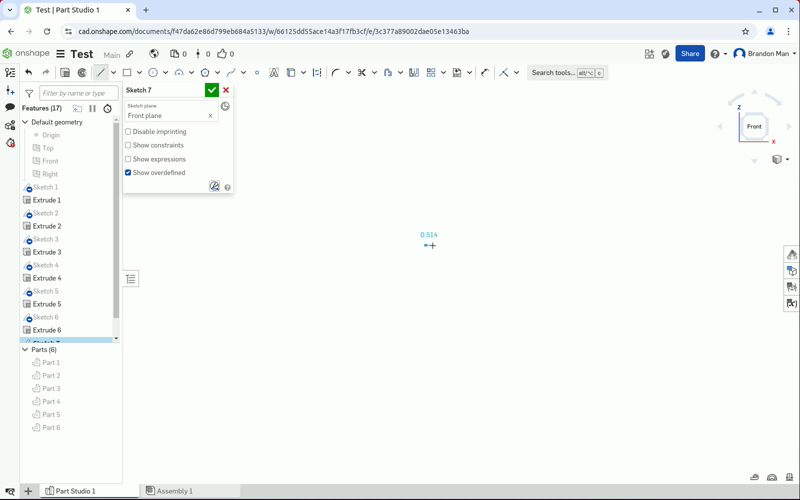
scroll(6)
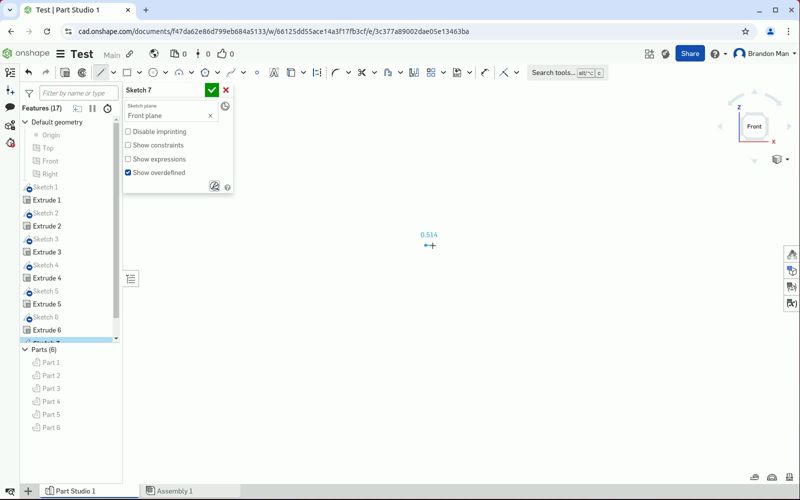
scroll(6)
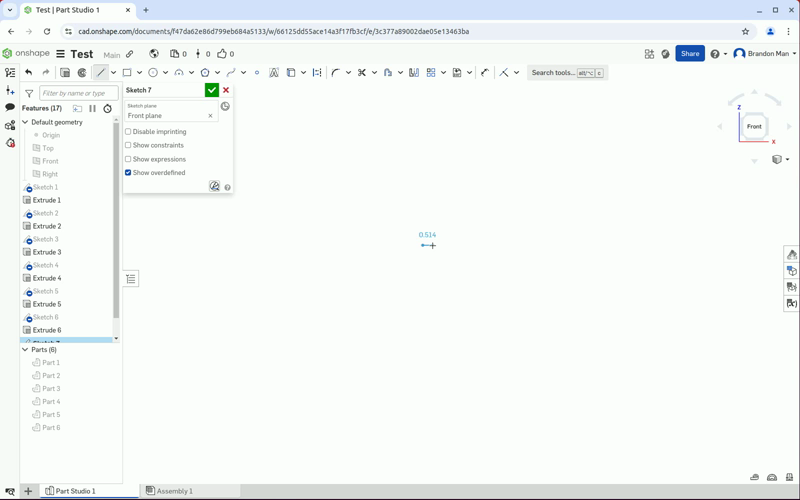
scroll(6)
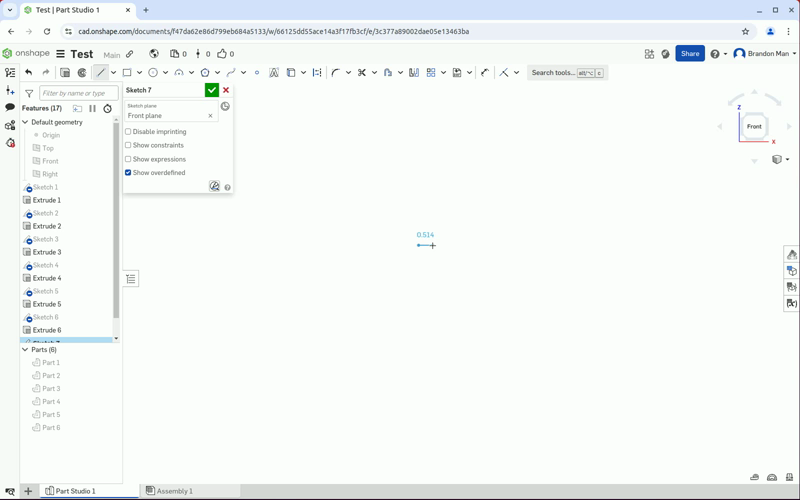
scroll(6)
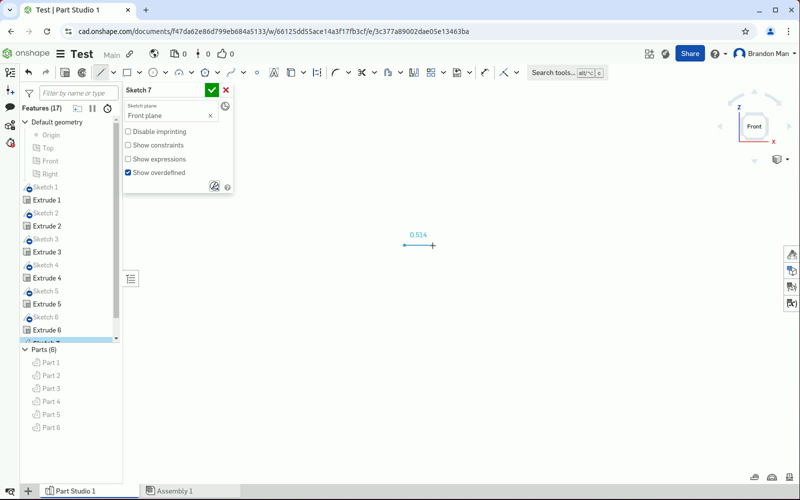
click(432, 245)
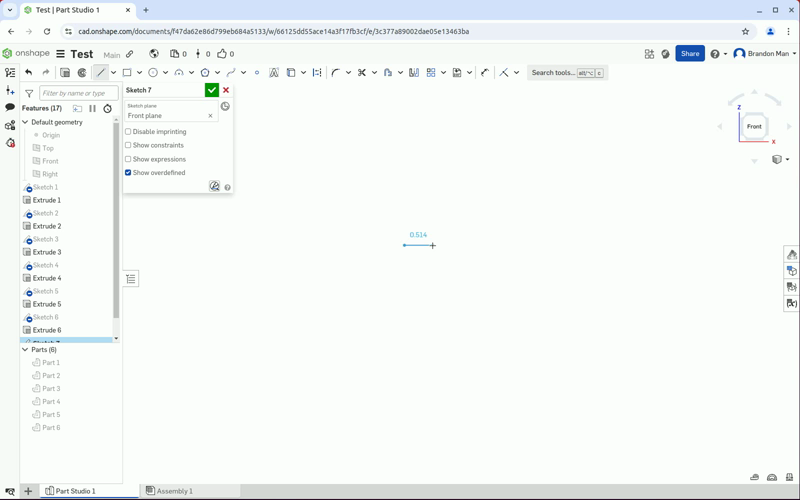
scroll(-6)
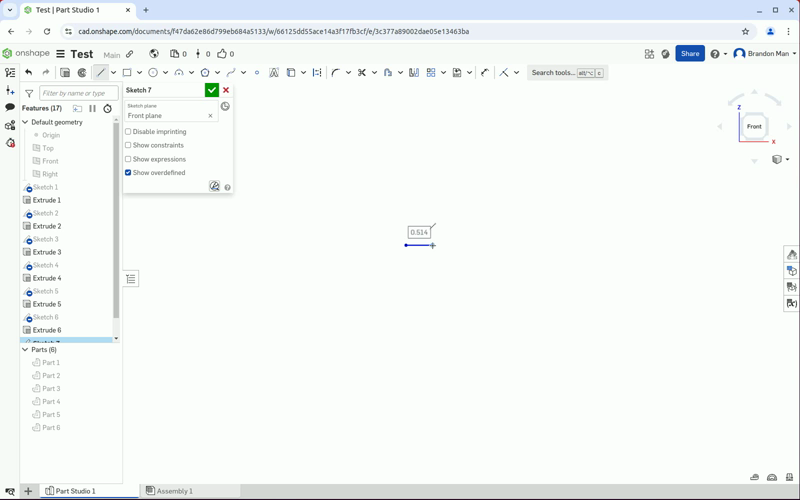
scroll(-6)
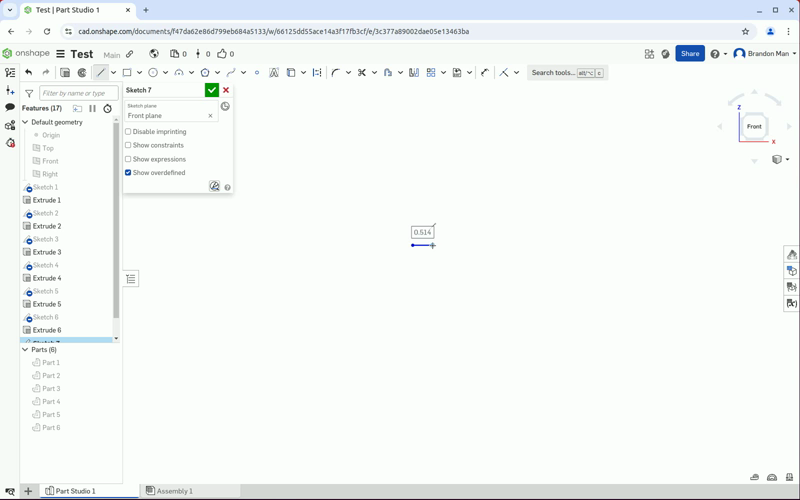
scroll(-6)
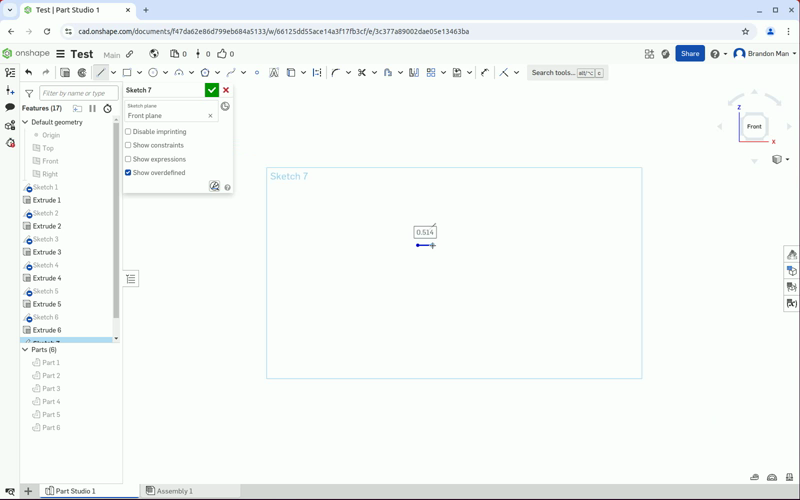
scroll(-6)
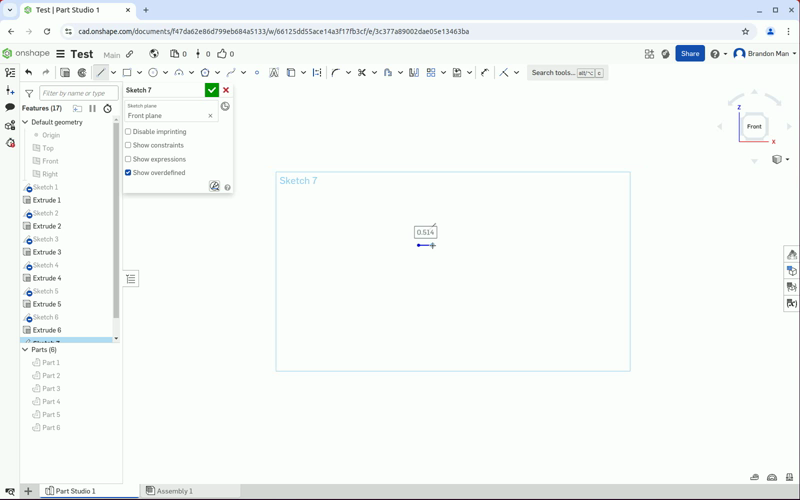
scroll(-6)
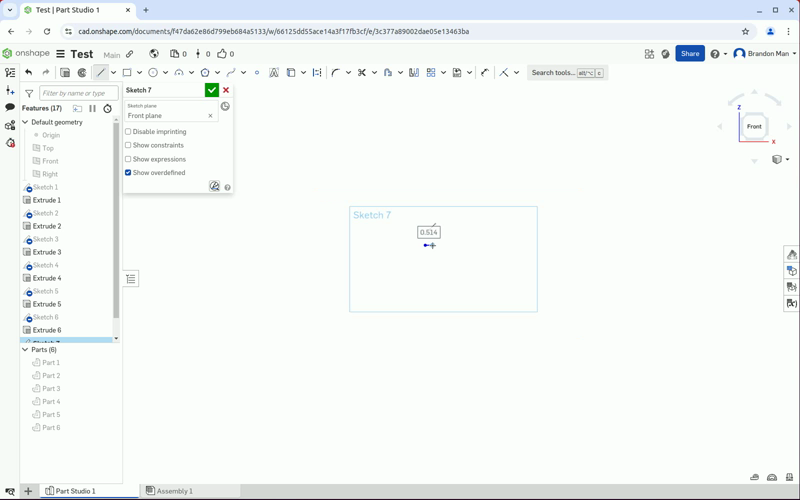
scroll(-6)
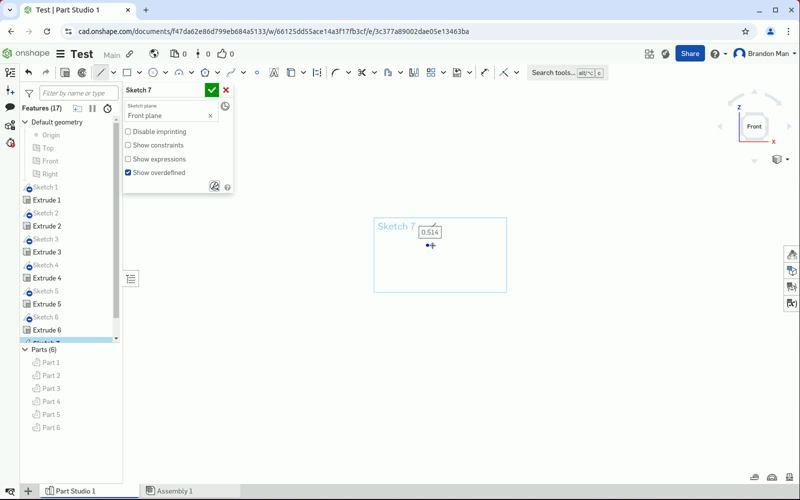
scroll(-6)
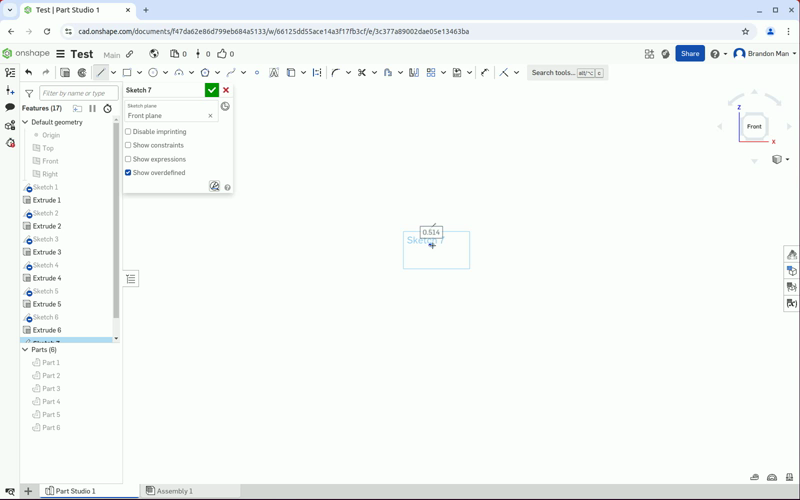
key_up(shift)
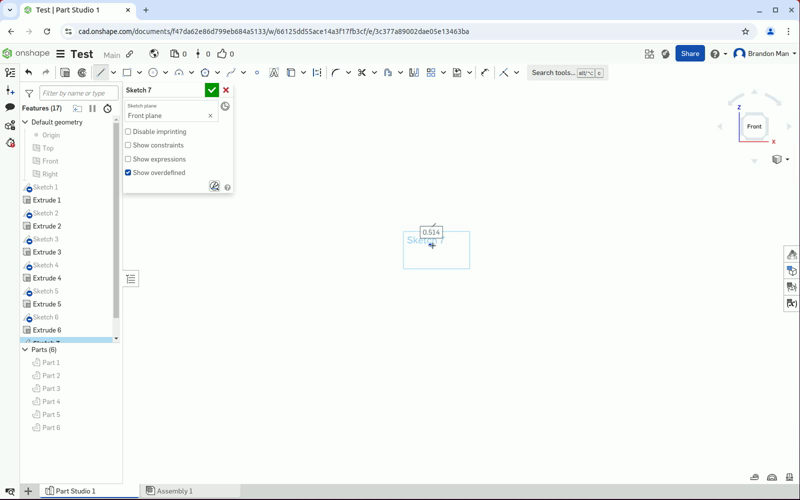
key_down(shift)
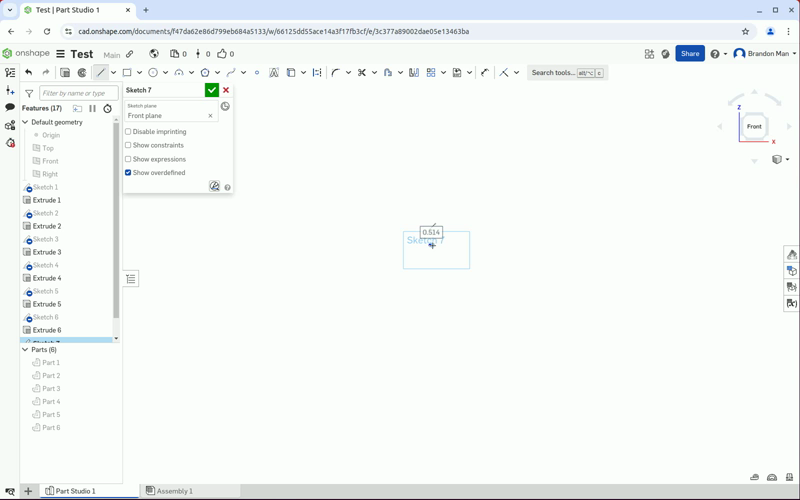
mouse_move(462, 245)
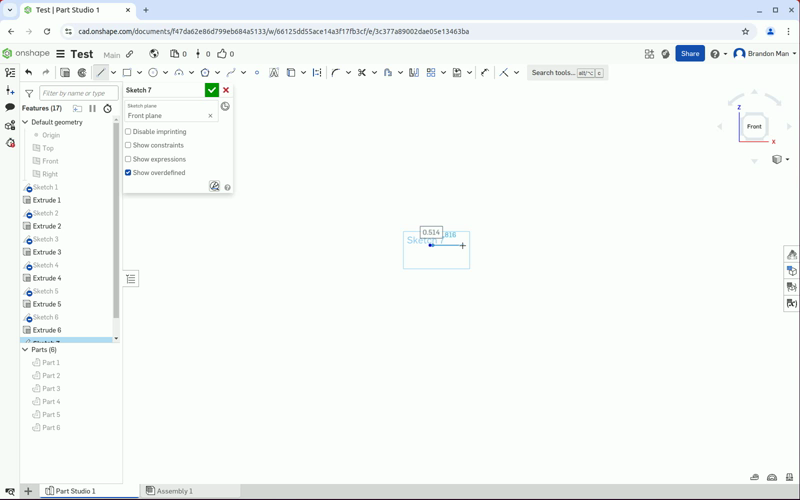
mouse_move(432, 223)
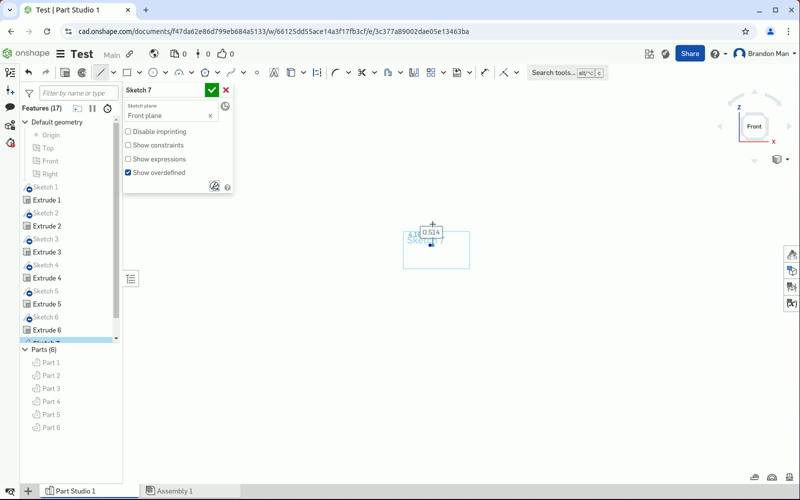
click(432, 223)
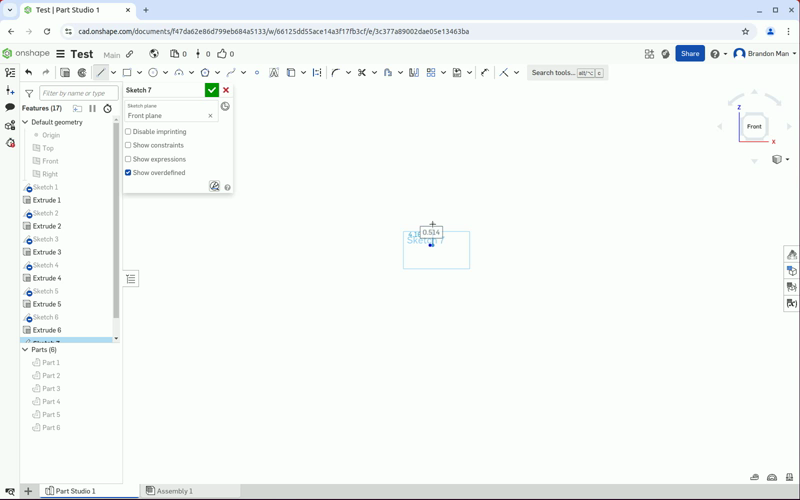
key_up(shift)
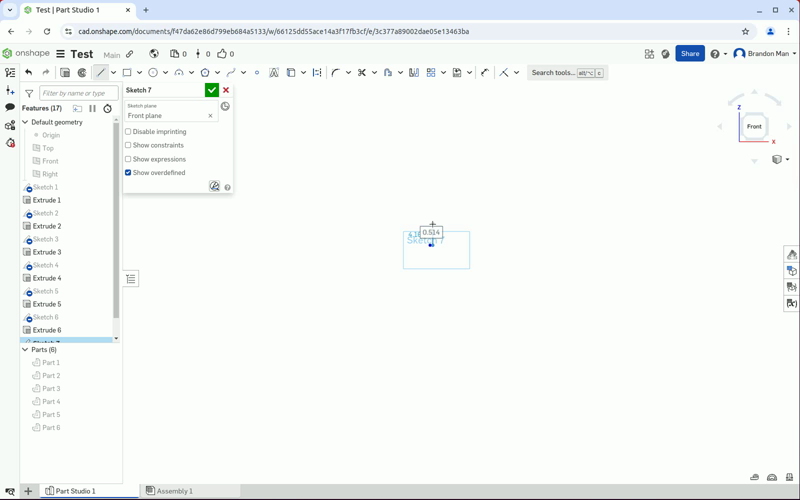
key_down(shift)
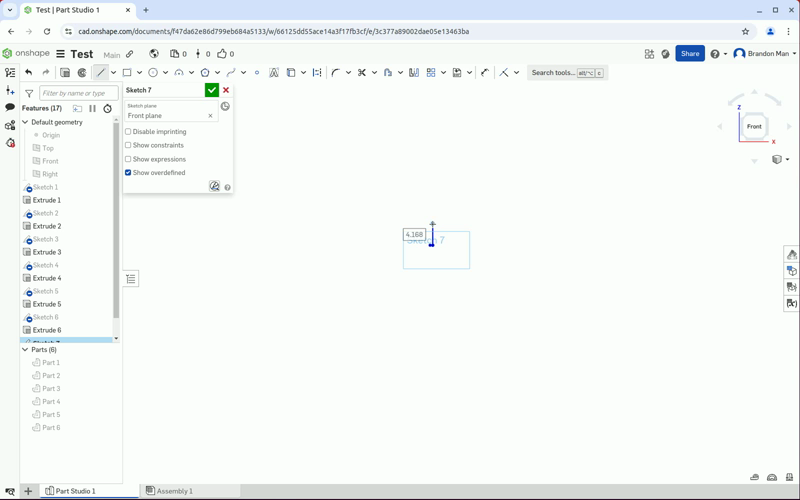
mouse_move(462, 223)
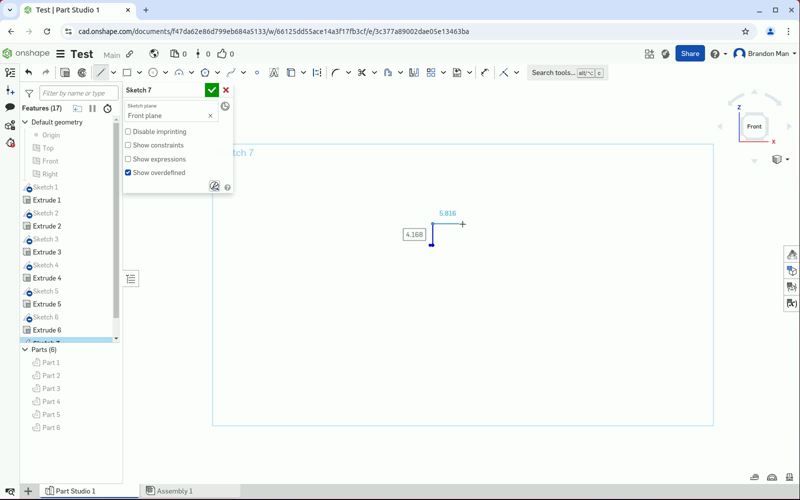
mouse_move(430, 223)
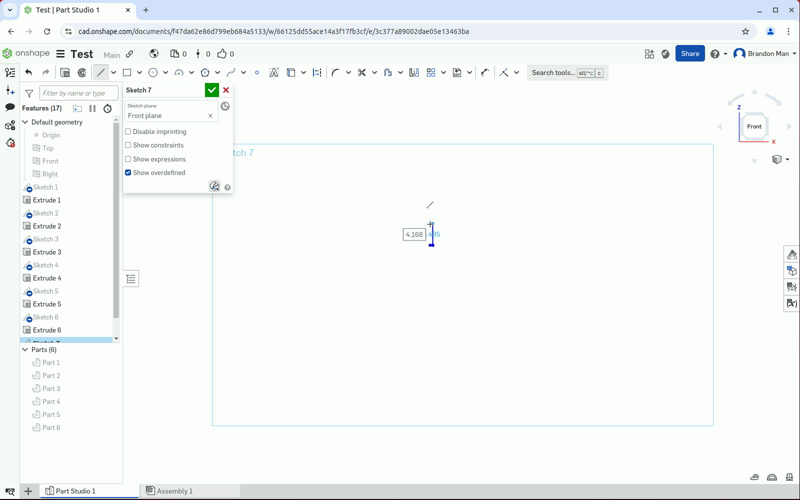
scroll(6)
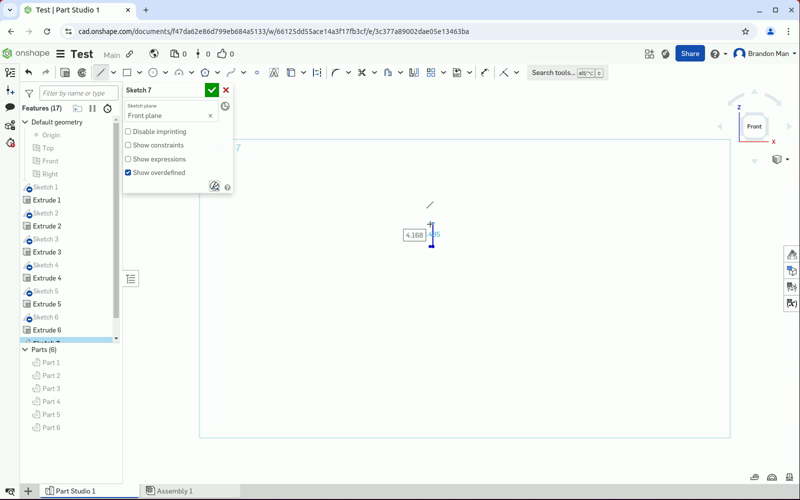
scroll(6)
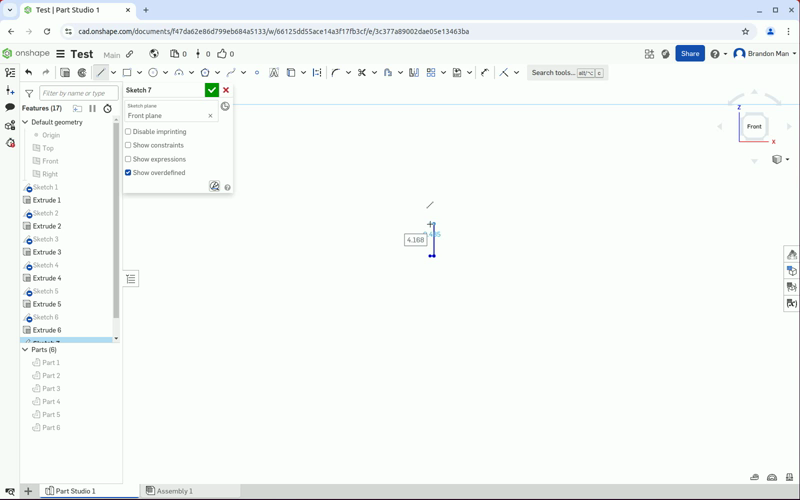
scroll(6)
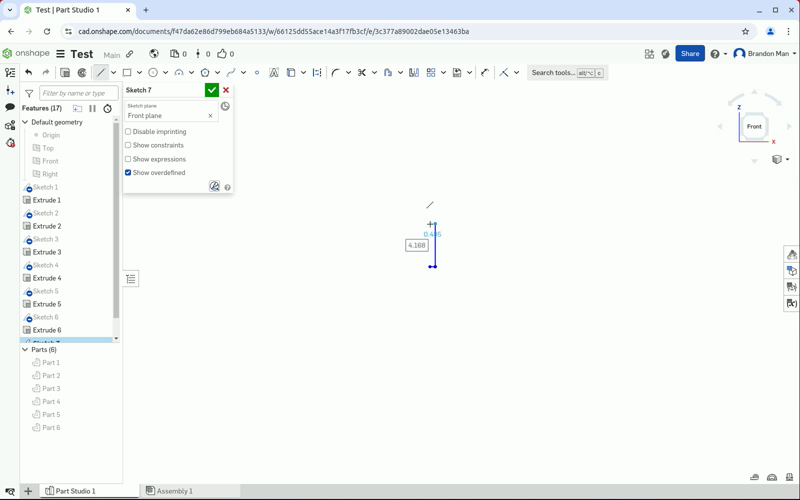
scroll(6)
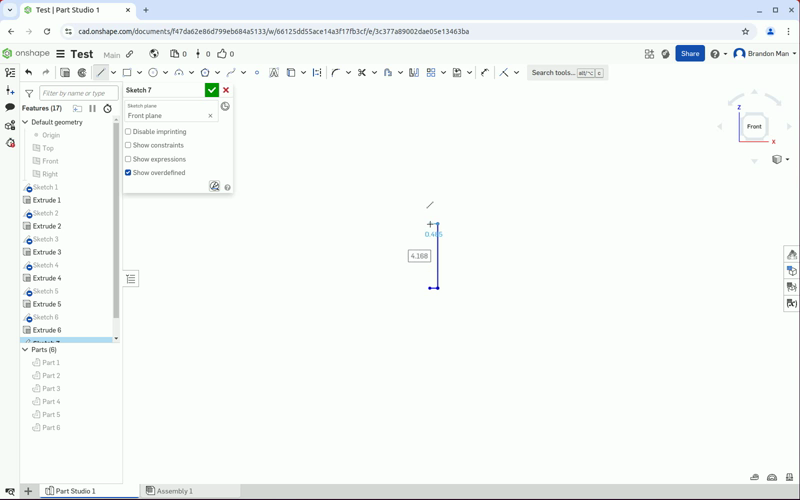
scroll(6)
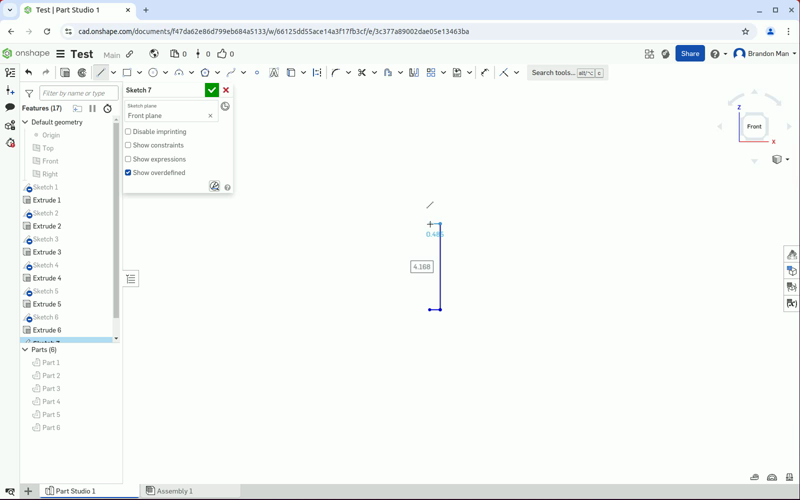
scroll(6)
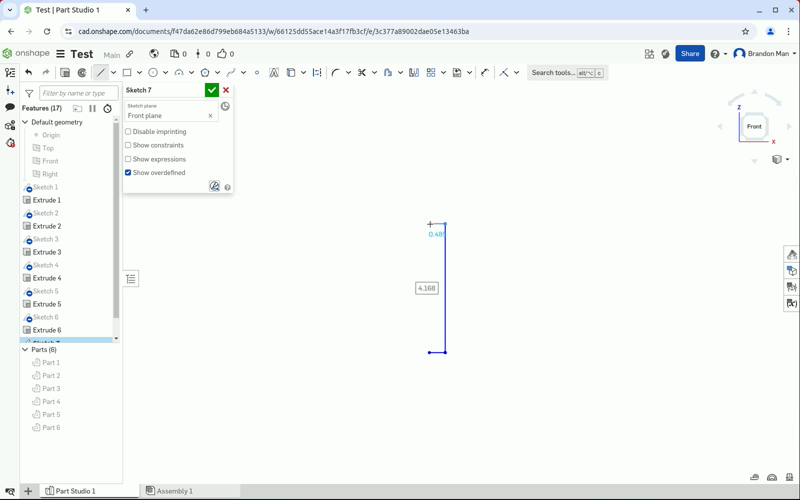
scroll(6)
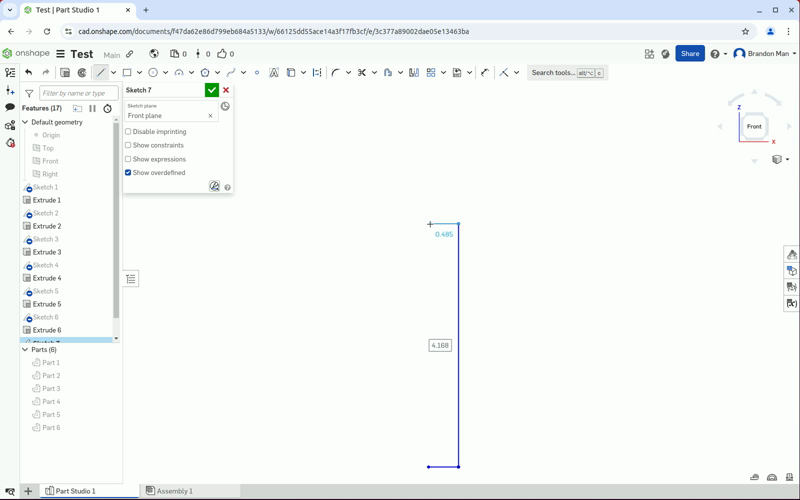
click(430, 223)
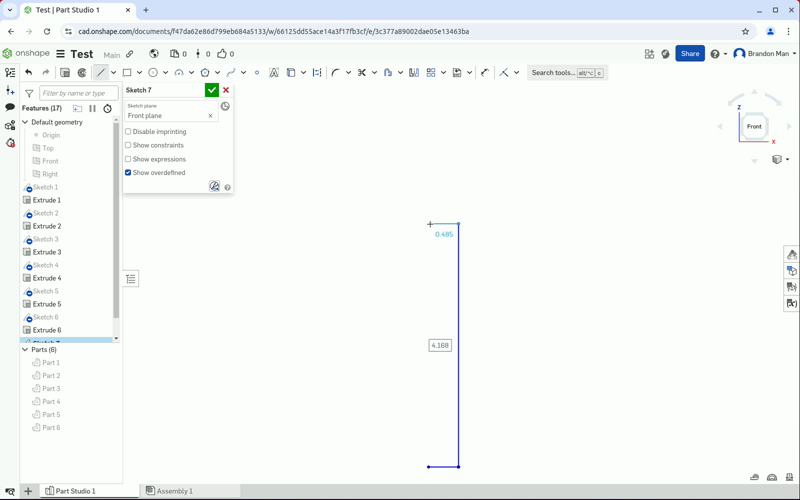
scroll(-6)
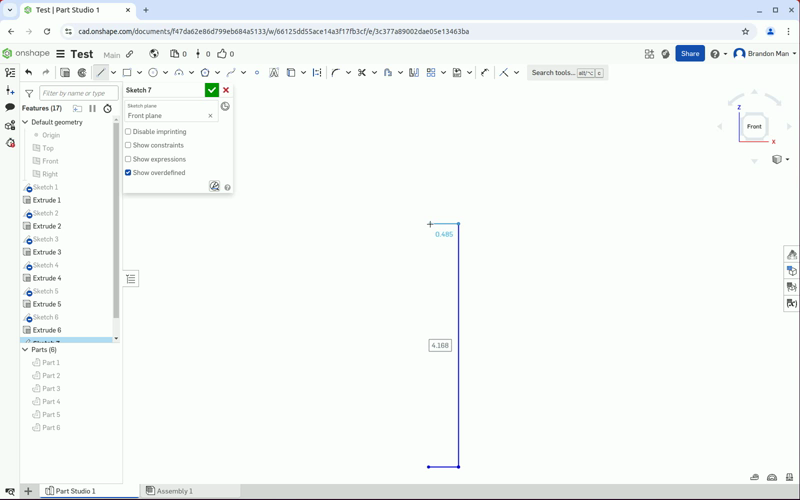
scroll(-6)
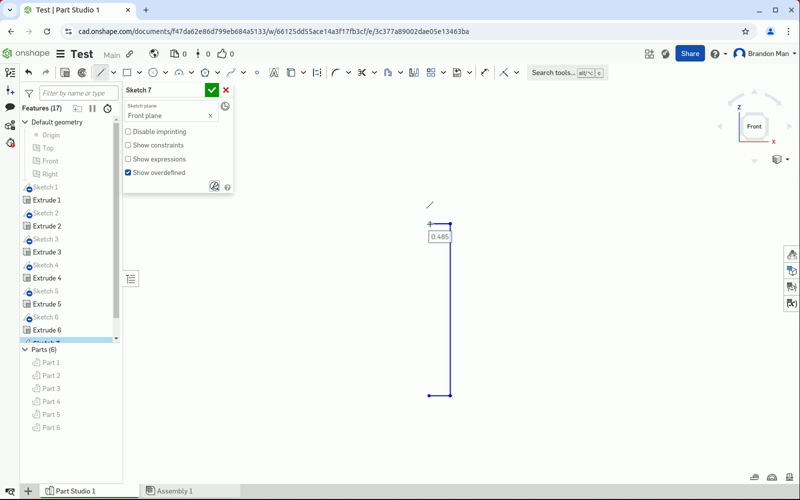
scroll(-6)
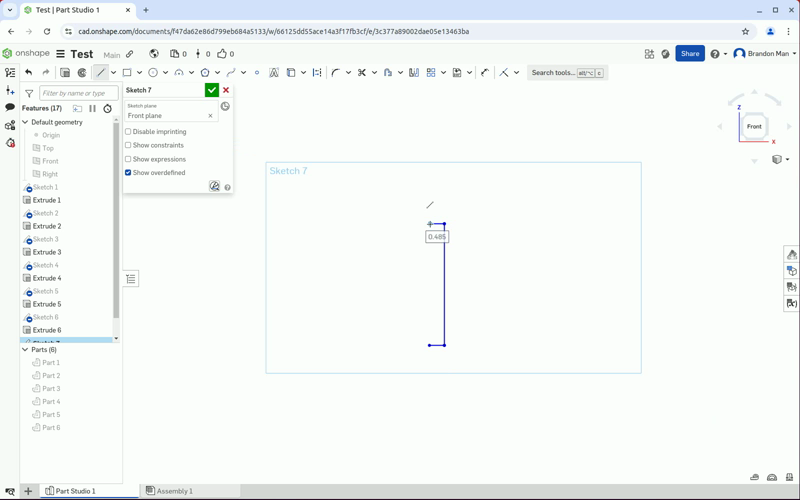
scroll(-6)
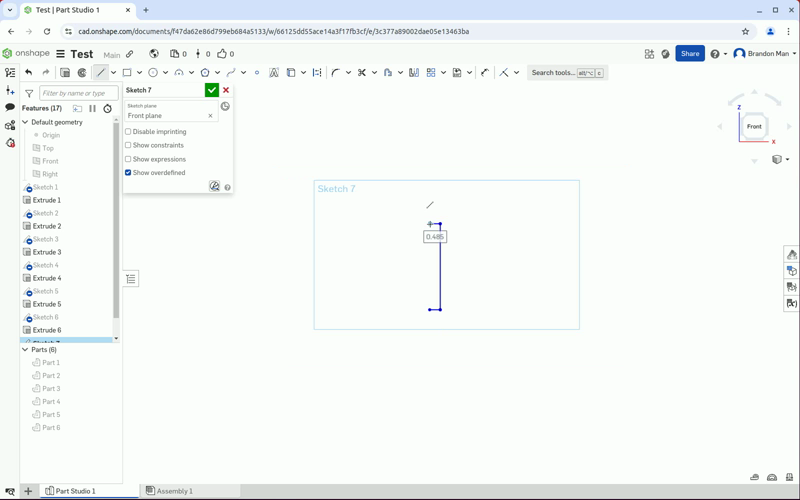
scroll(-6)
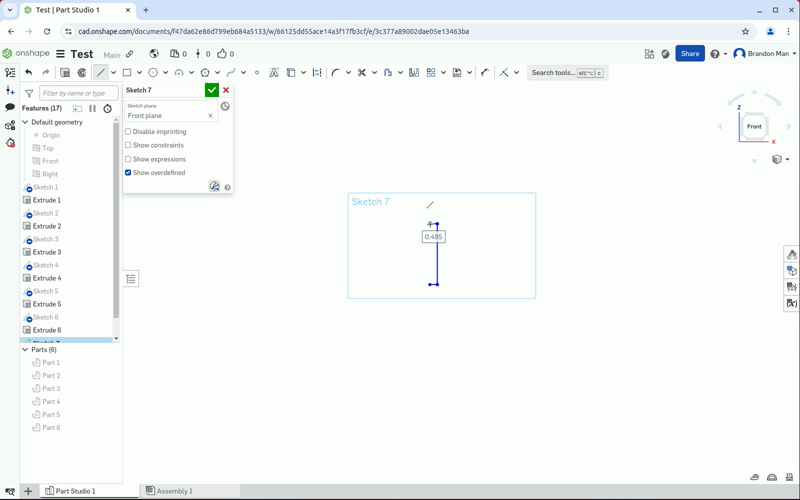
scroll(-6)
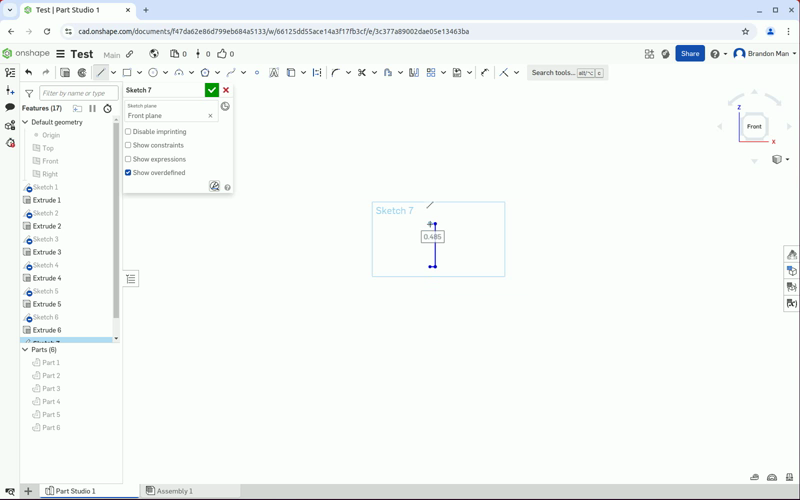
scroll(-6)
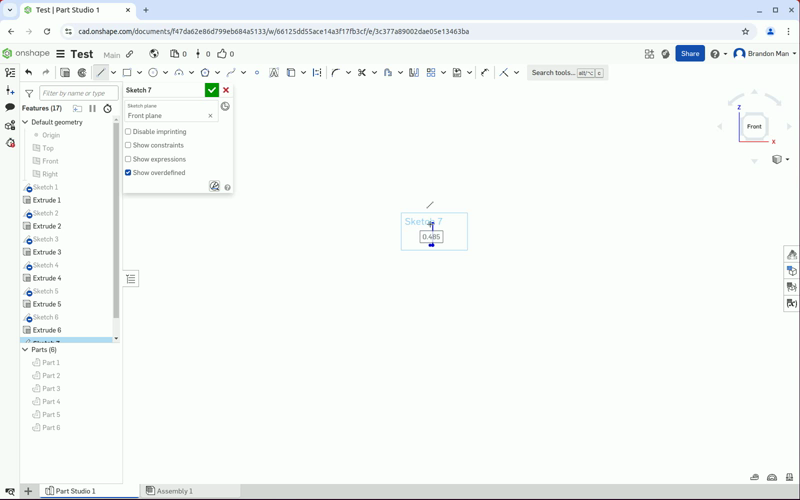
key_up(shift)
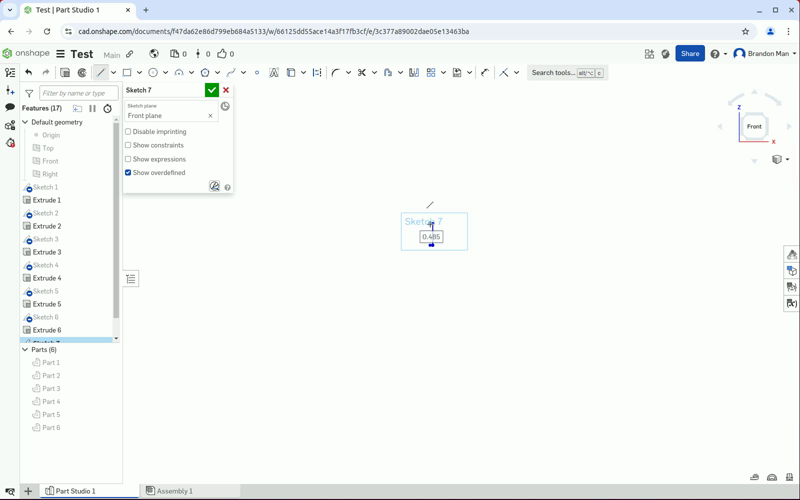
mouse_move(460, 223)
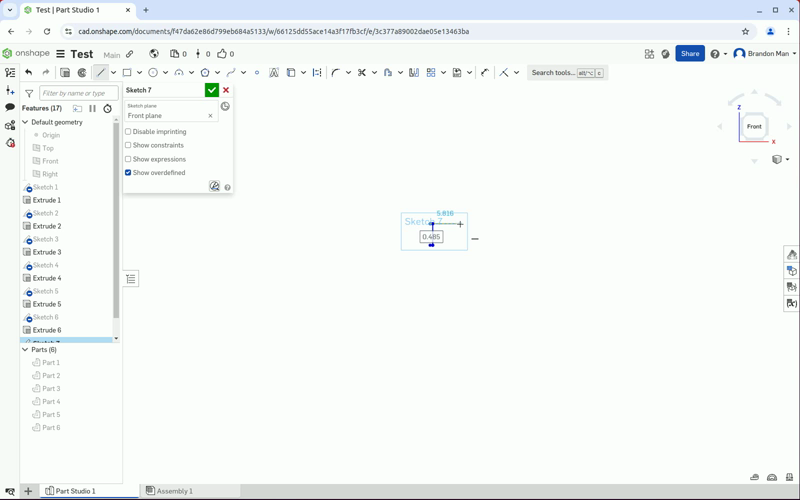
key_down(shift)
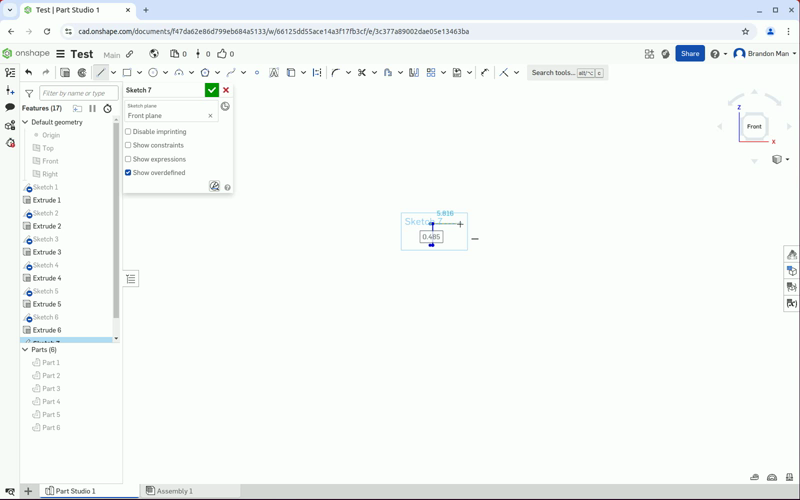
mouse_move(430, 245)
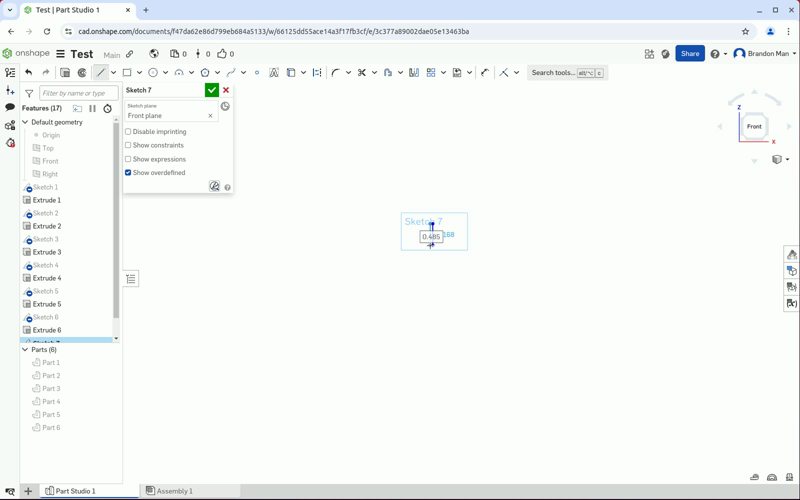
scroll(6)
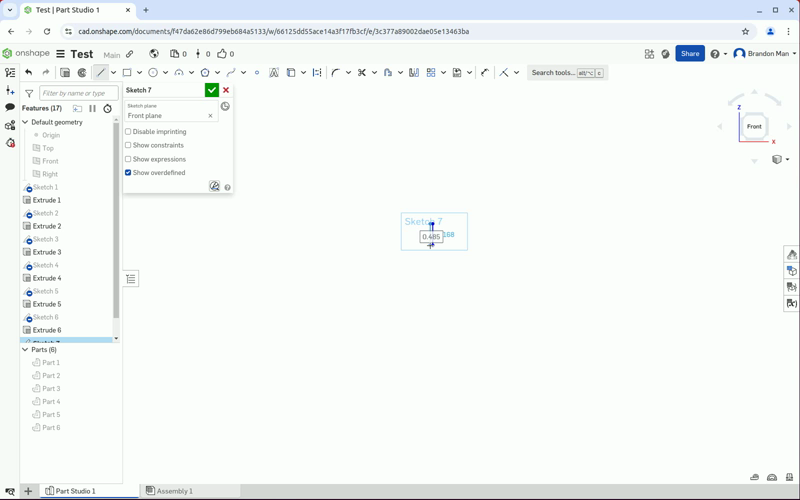
scroll(6)
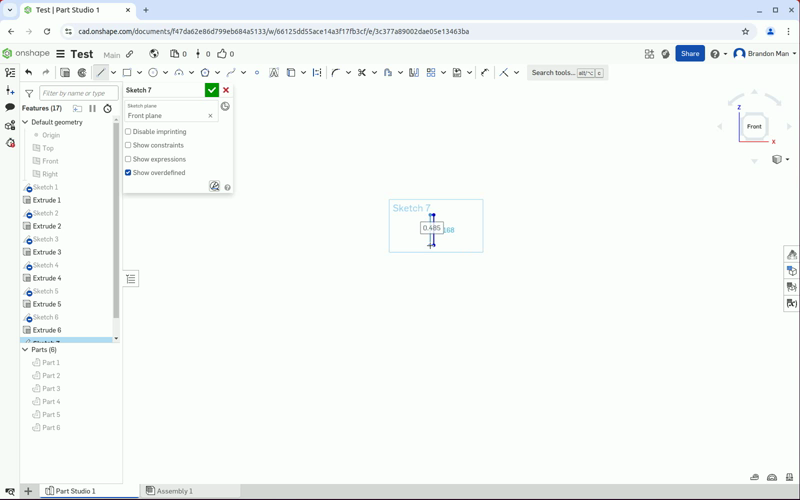
scroll(6)
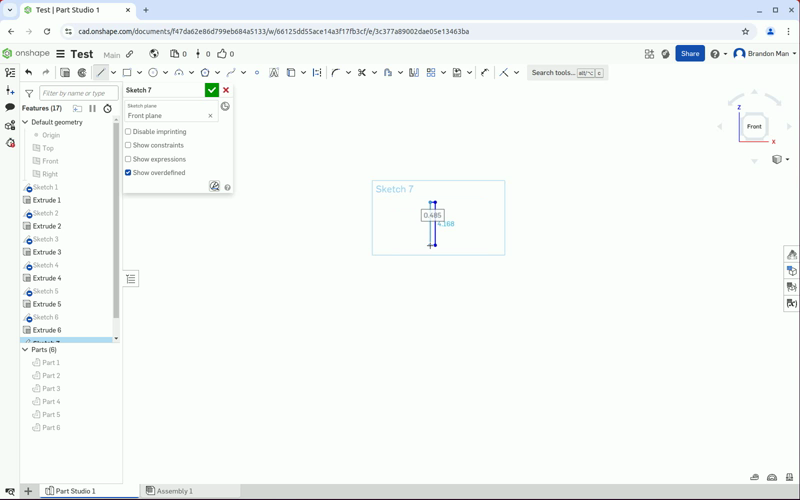
scroll(6)
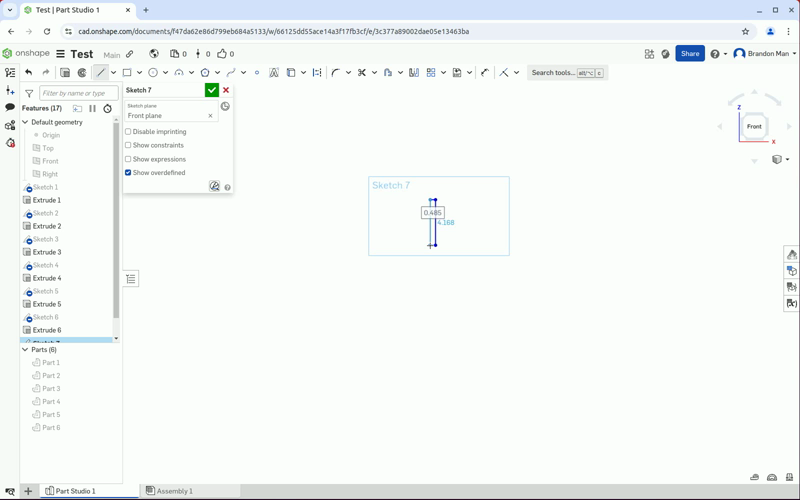
scroll(6)
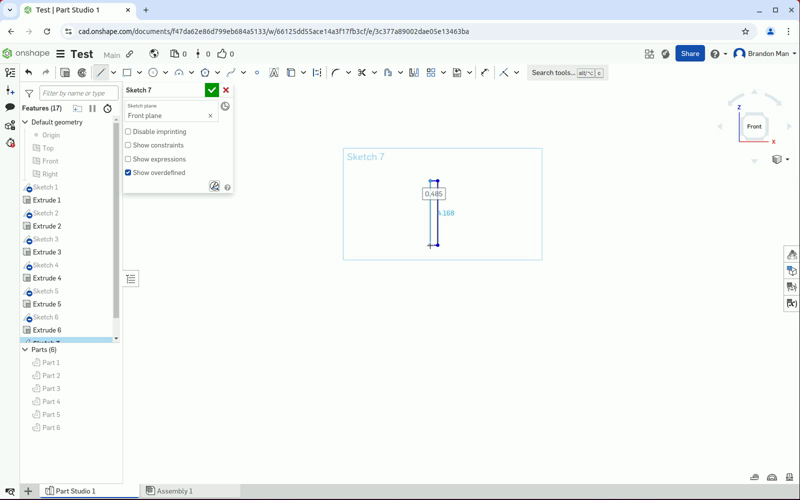
scroll(6)
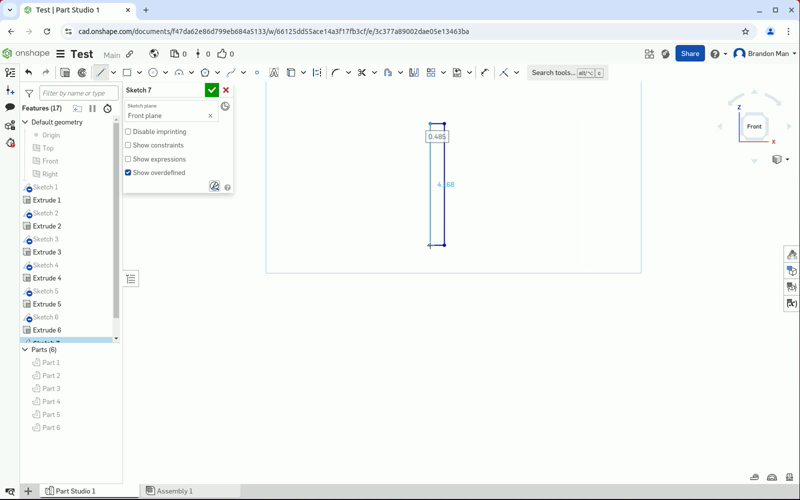
scroll(6)
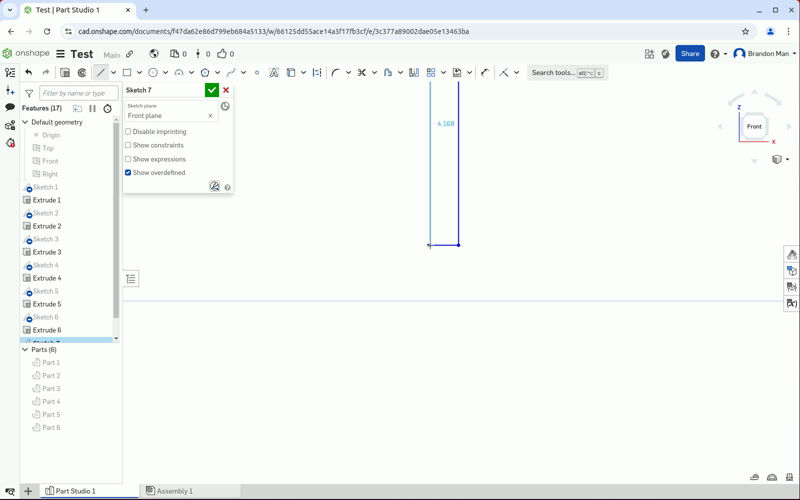
key_up(shift)
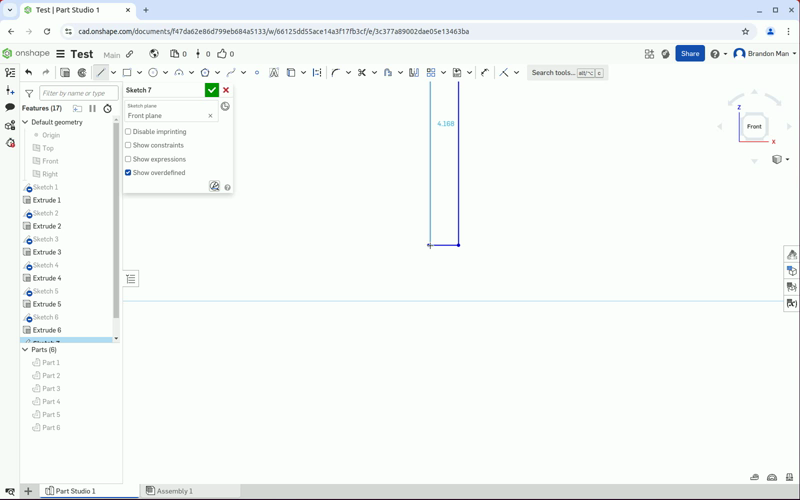
click(430, 245)
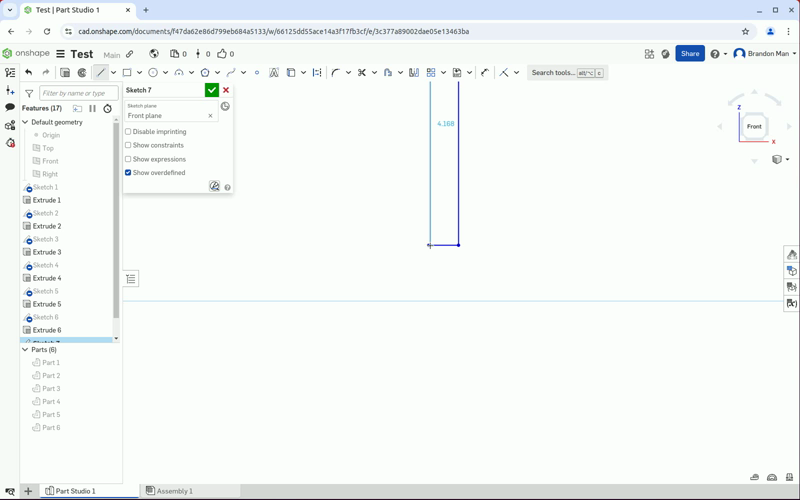
scroll(-6)
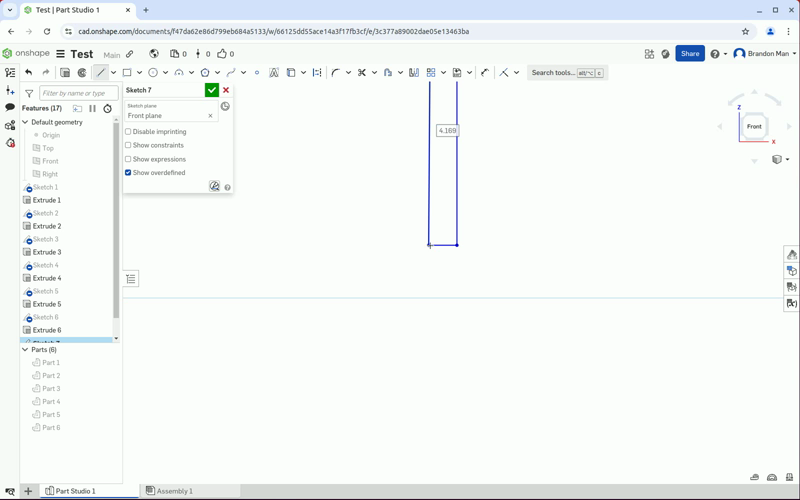
scroll(-6)
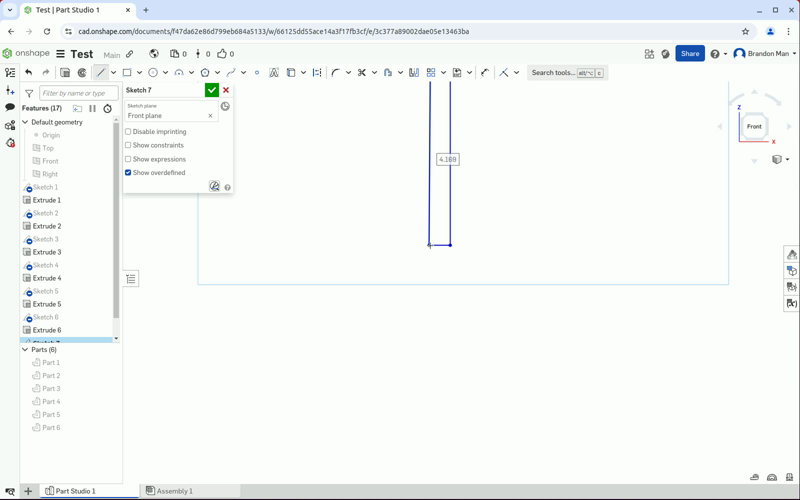
scroll(-6)
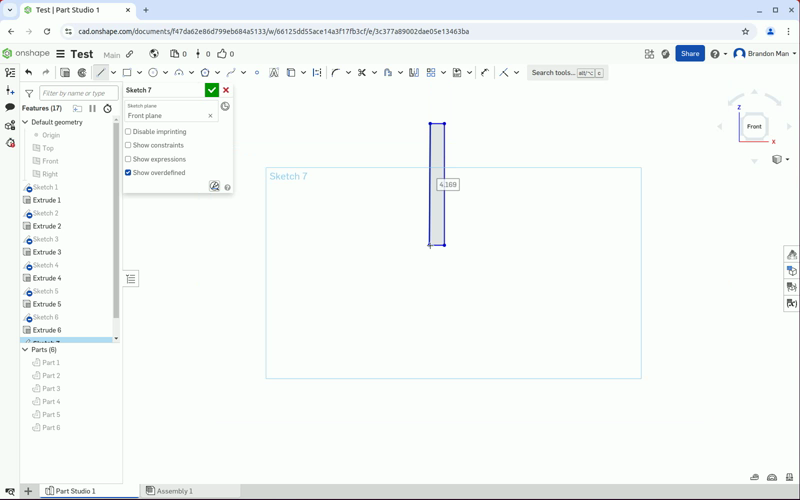
scroll(-6)
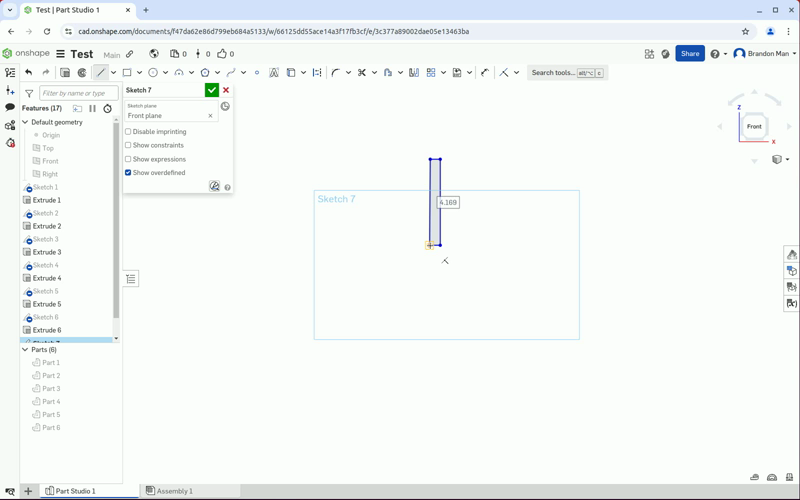
scroll(-6)
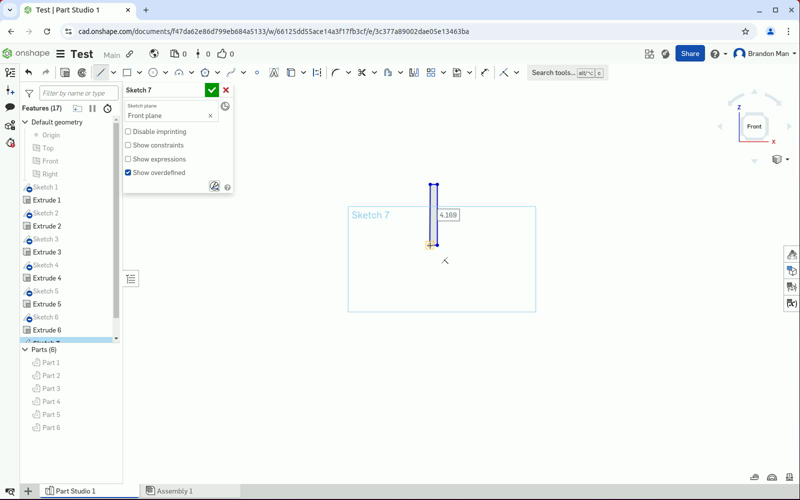
scroll(-6)
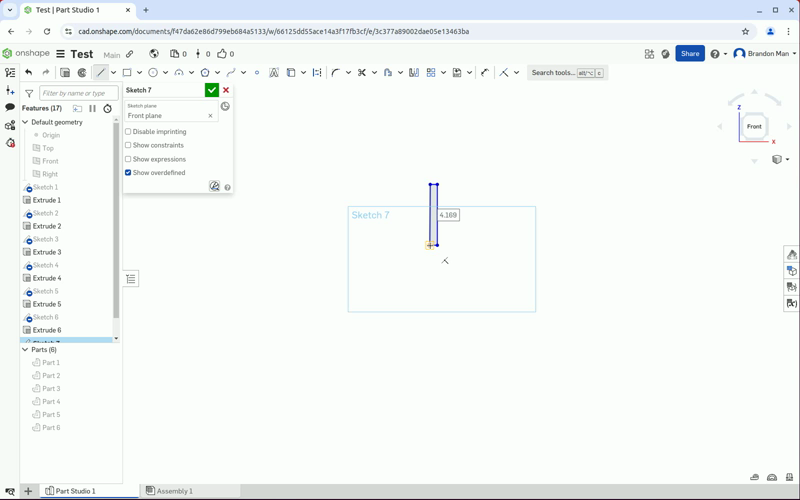
scroll(-6)
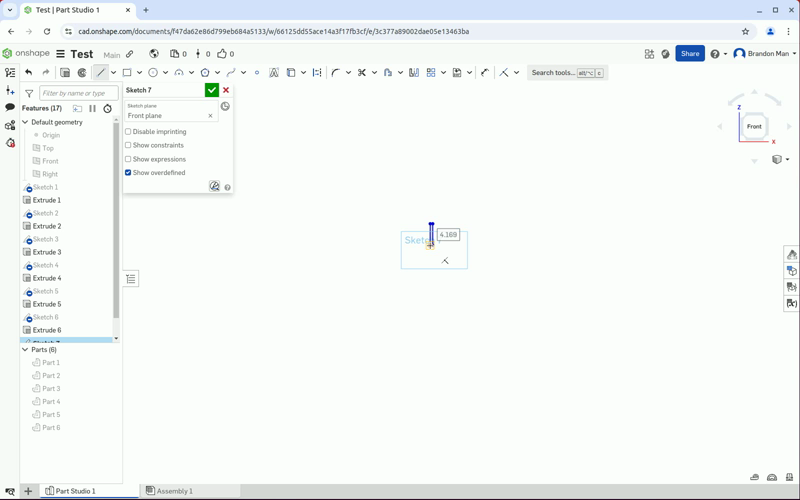
key(esc)
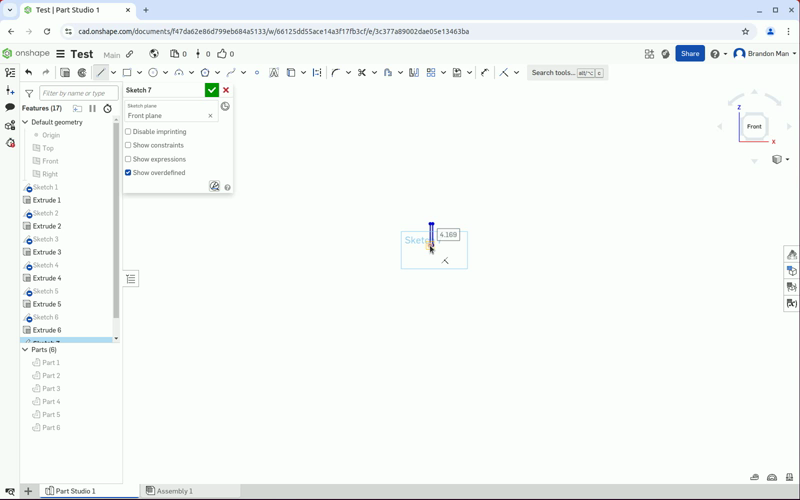
mouse_move(430, 229)
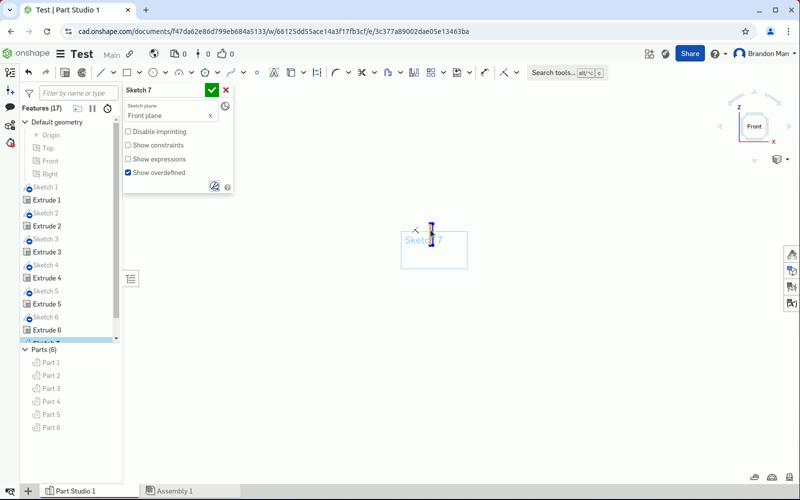
scroll(6)
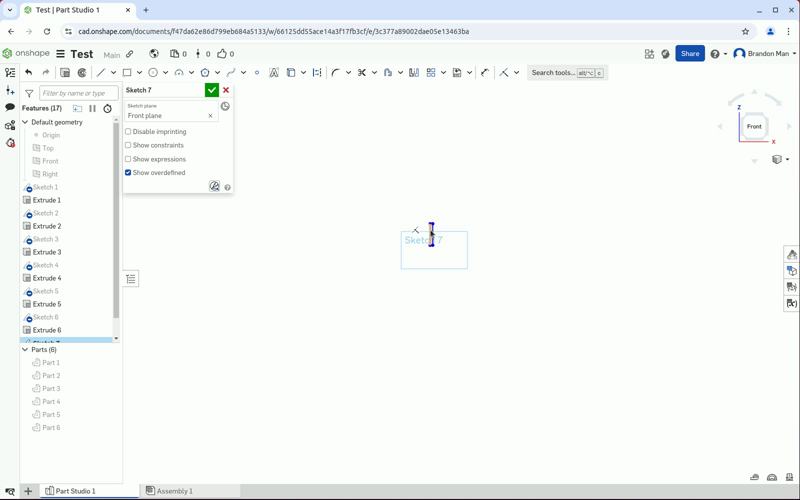
scroll(6)
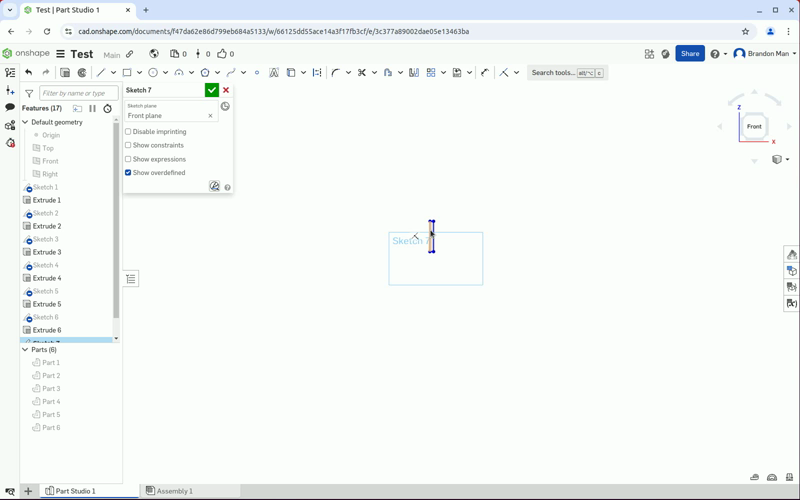
scroll(6)
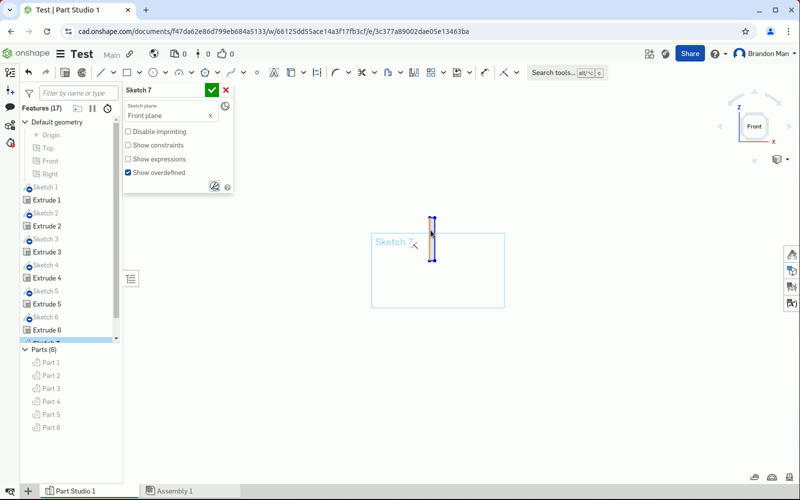
scroll(6)
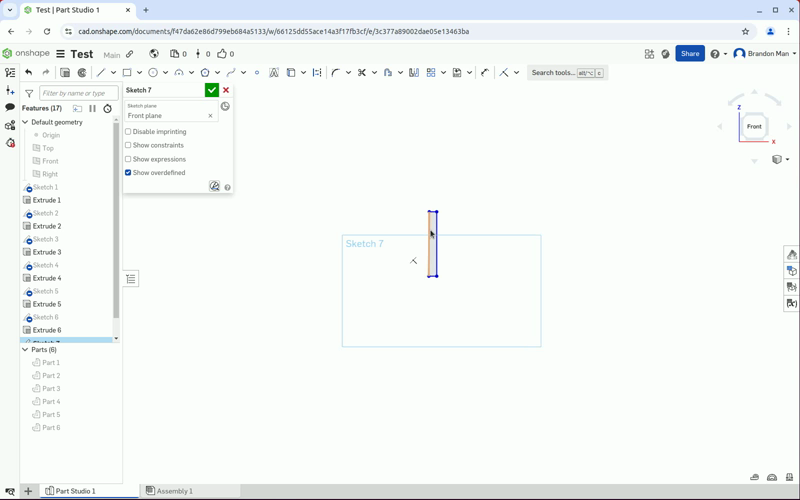
scroll(6)
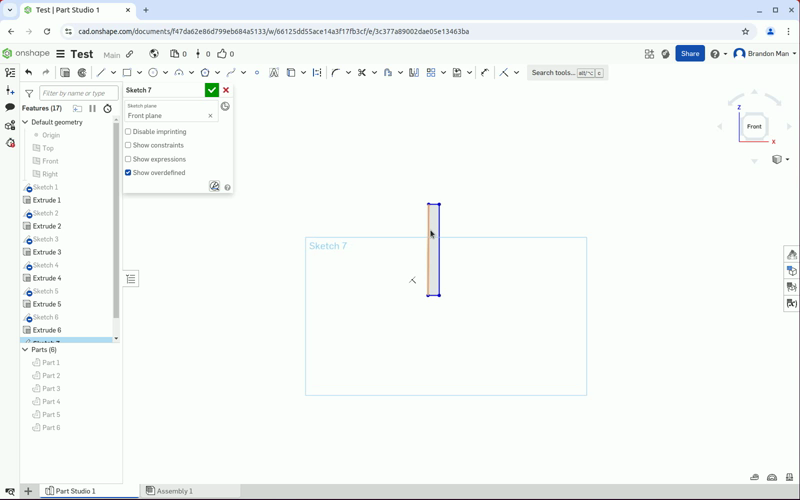
scroll(6)
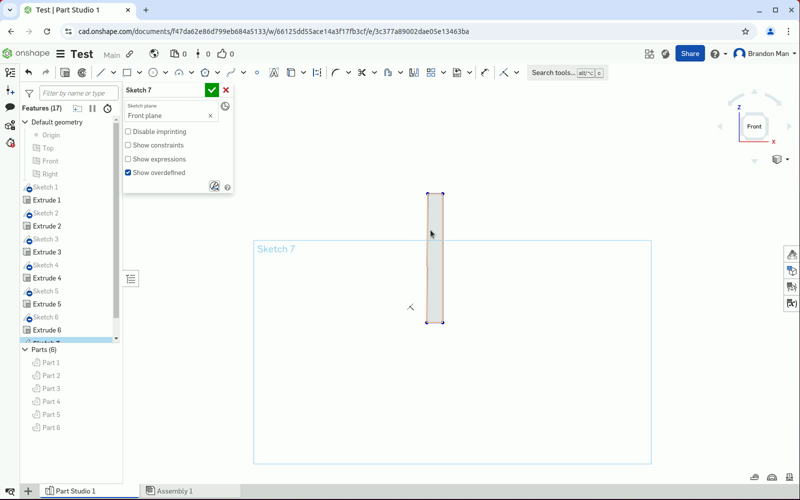
scroll(6)
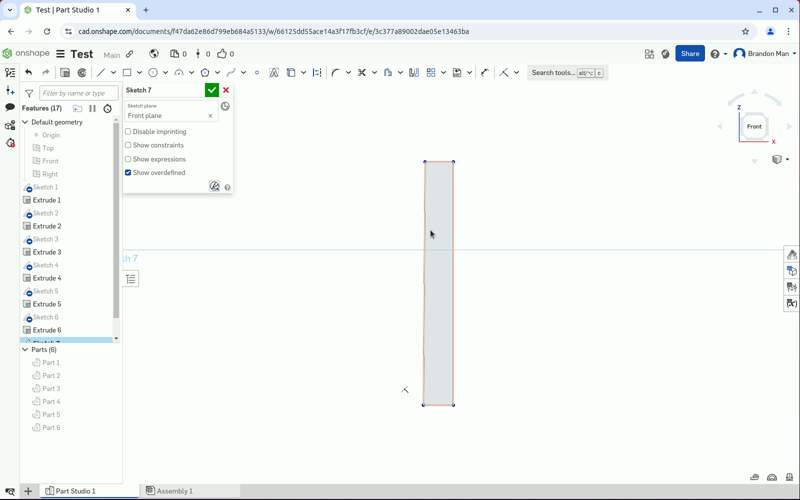
click(430, 229)
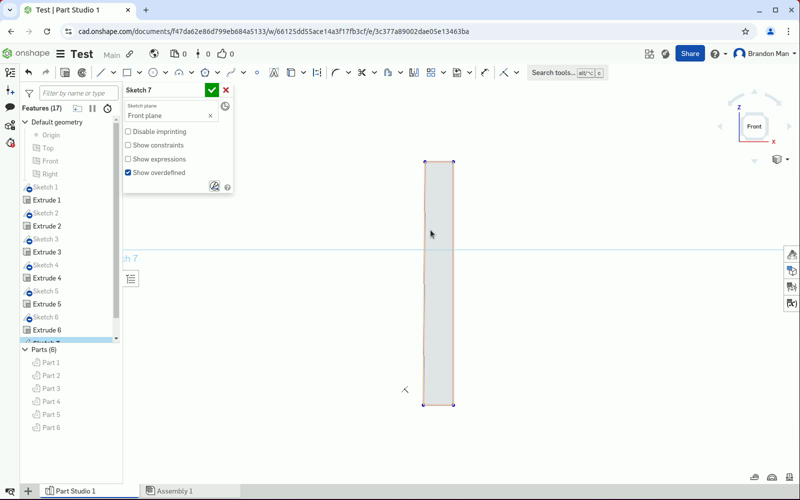
scroll(-6)
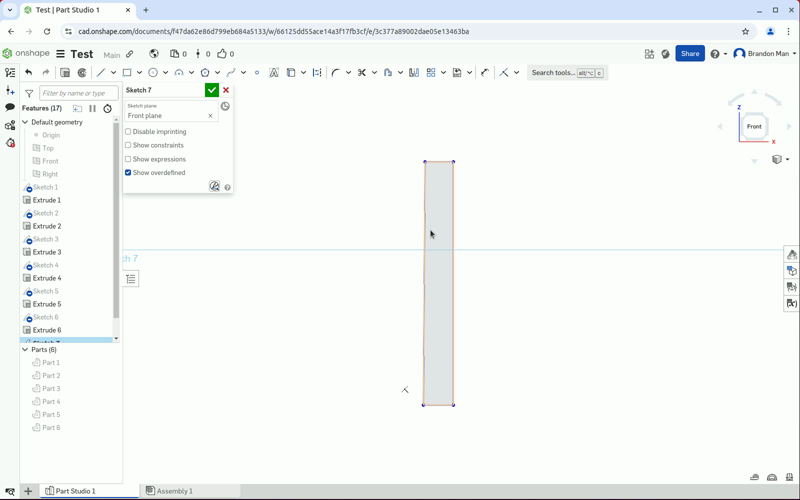
scroll(-6)
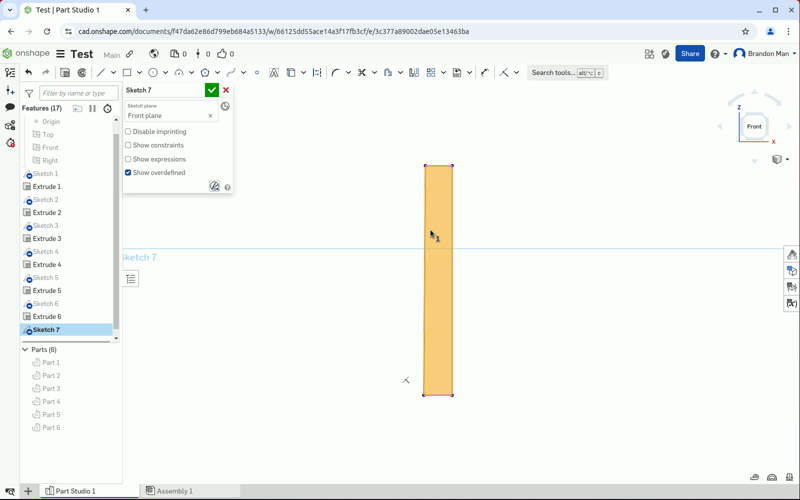
scroll(-6)
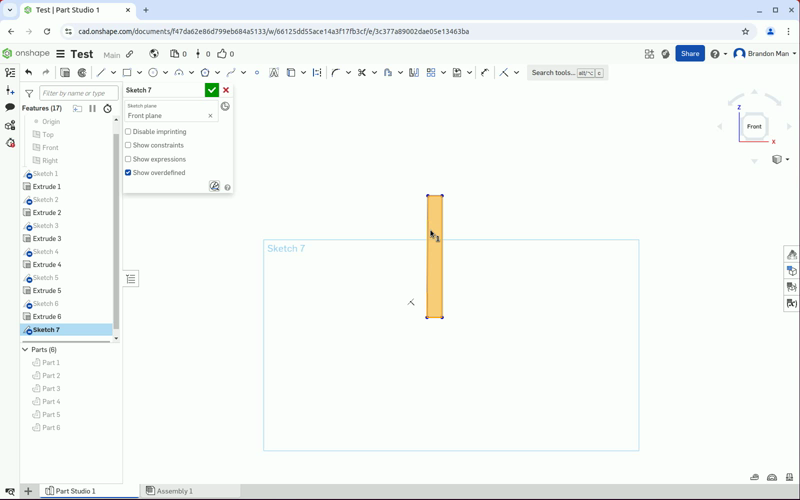
scroll(-6)
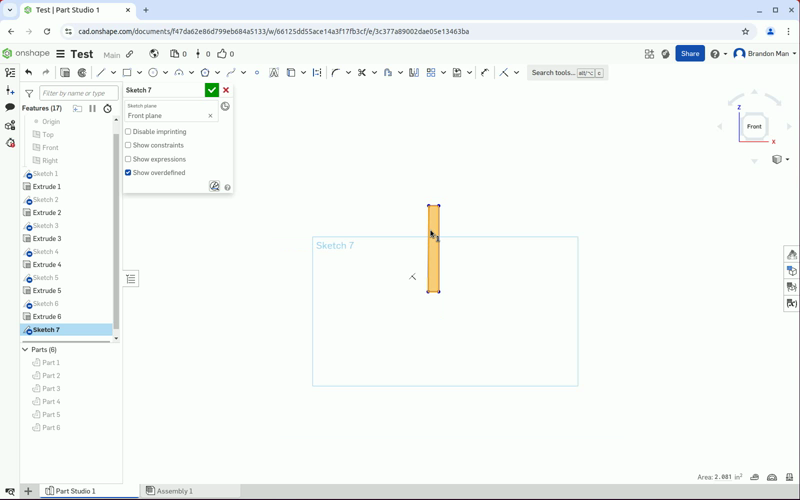
scroll(-6)
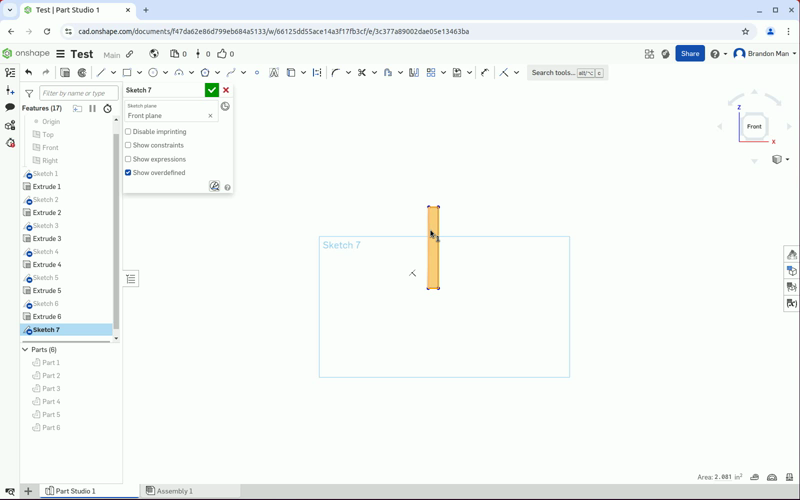
scroll(-6)
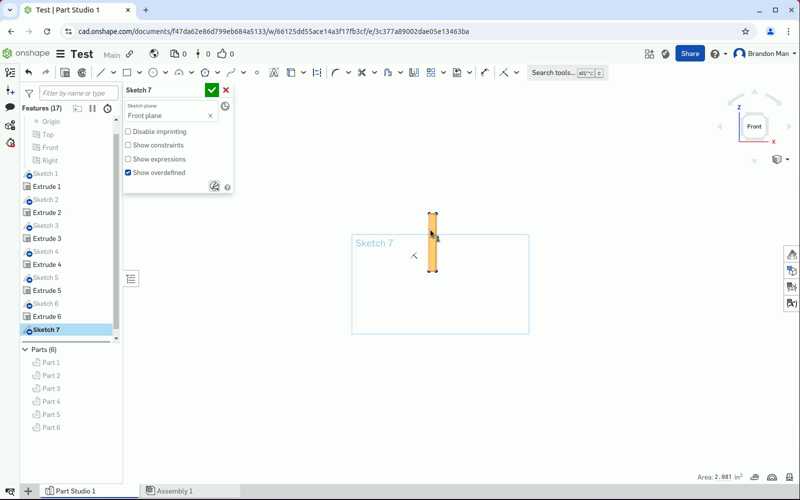
scroll(-6)
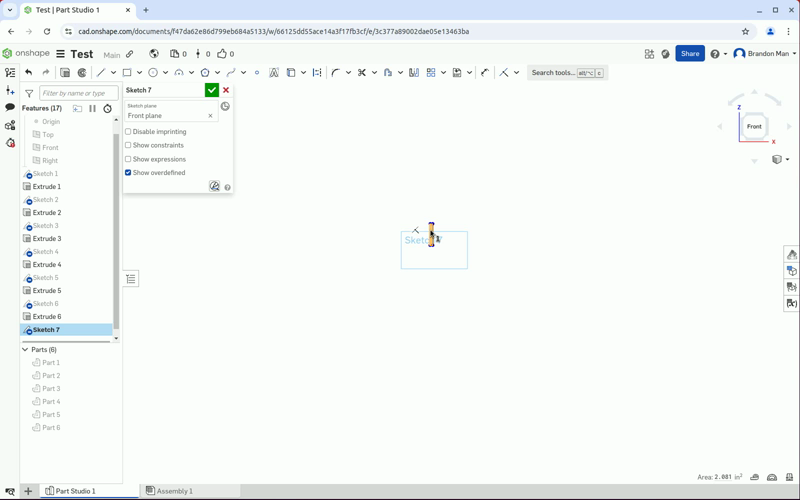
mouse_move(73, 352)
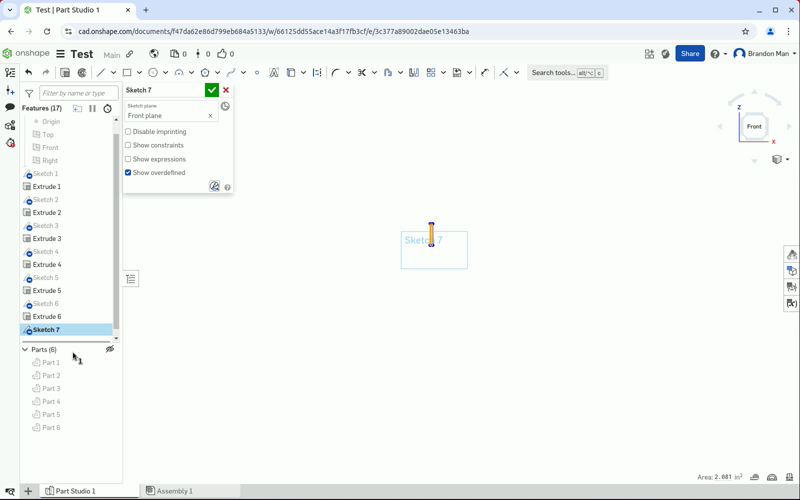
key(shift+y)
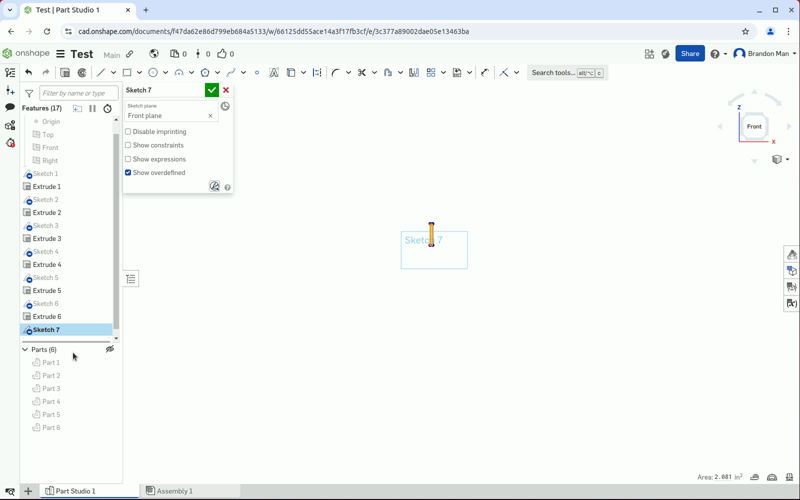
key(shift+e)
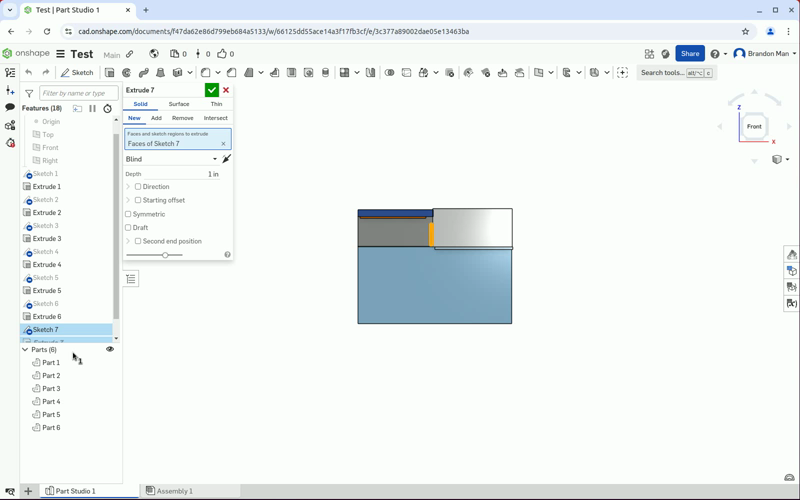
mouse_move(143, 106)
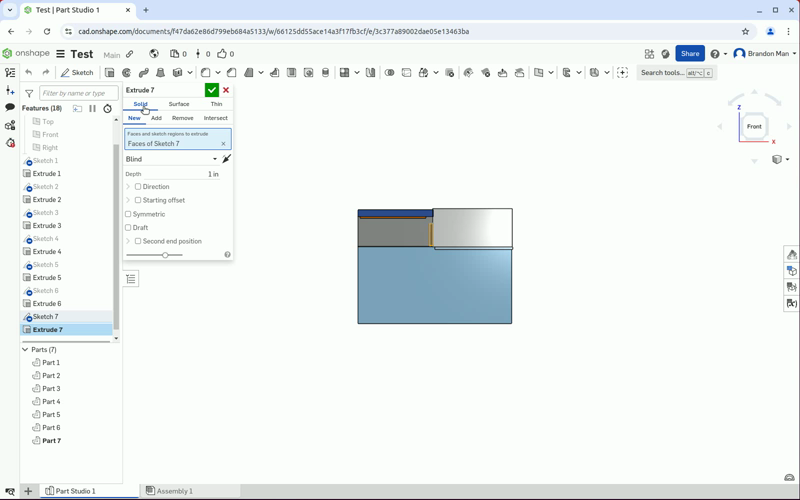
click(143, 106)
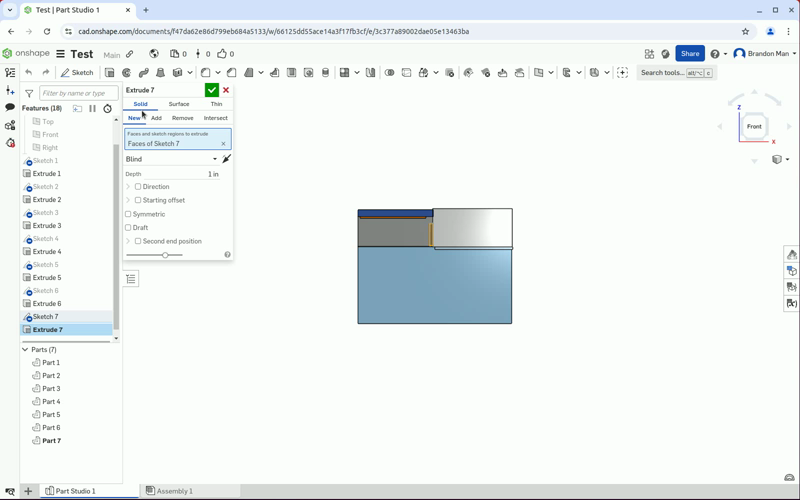
mouse_move(137, 120)
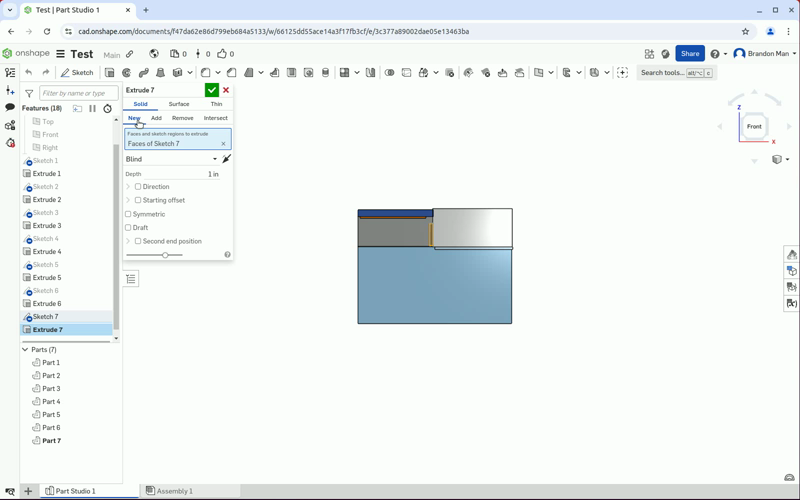
click(137, 120)
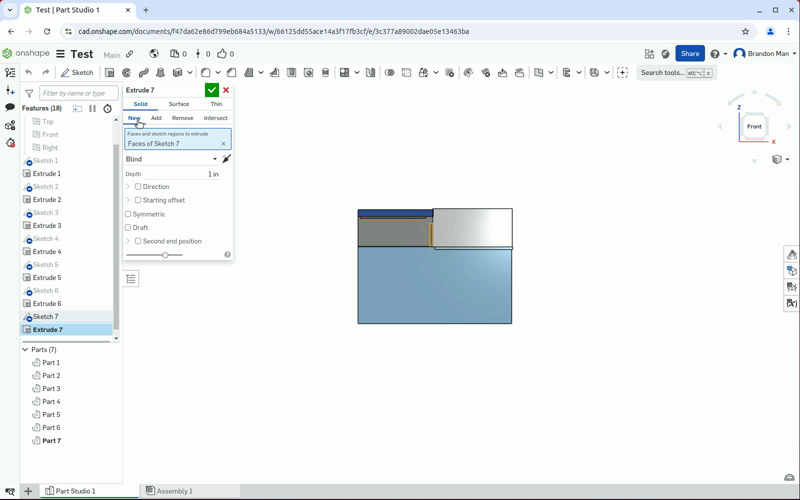
key(tab, 4)
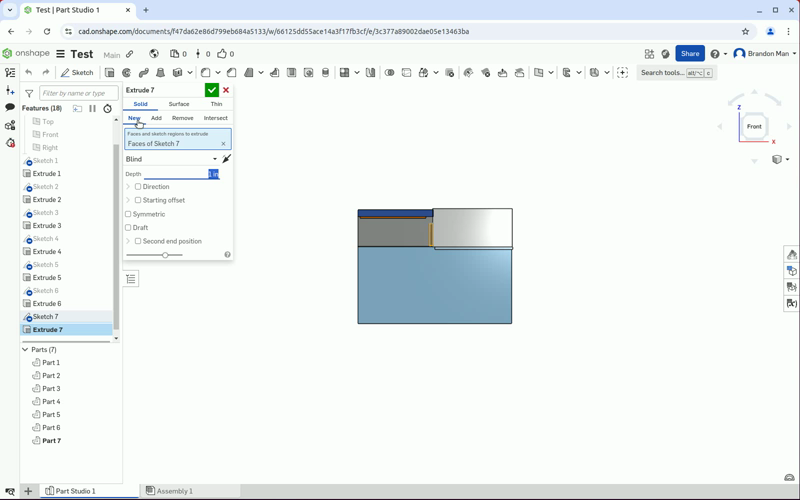
text(0.722)
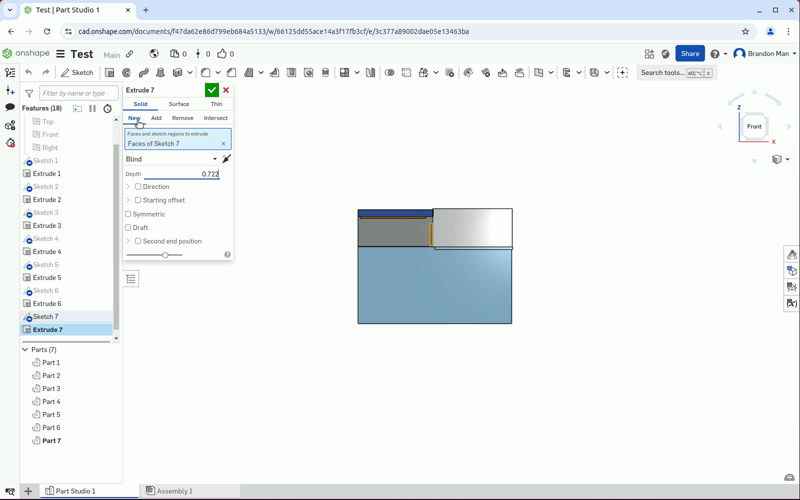
key(enter)
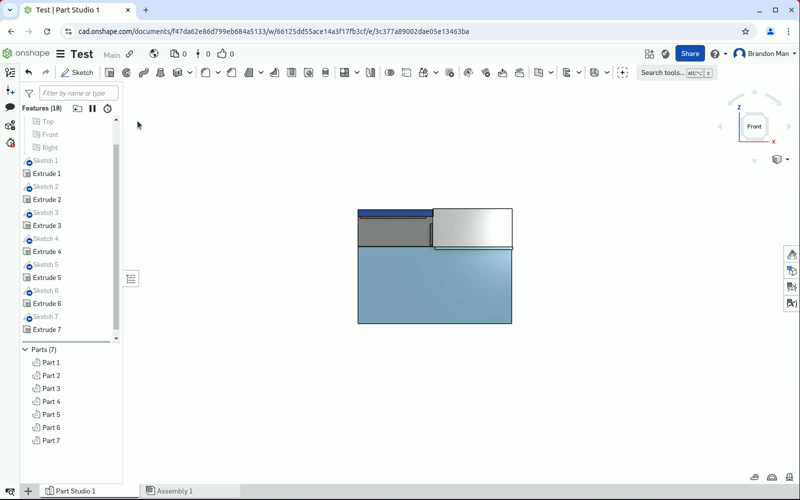
key(shift+h)
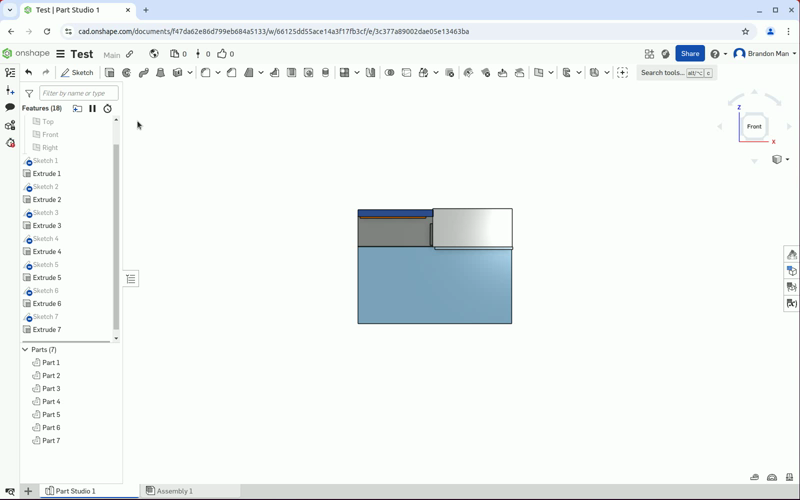
key(shift+h)
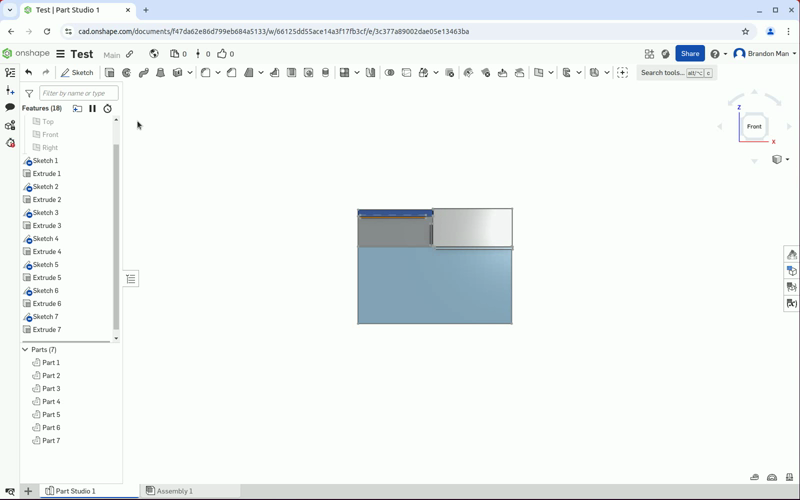
key(shift+7)
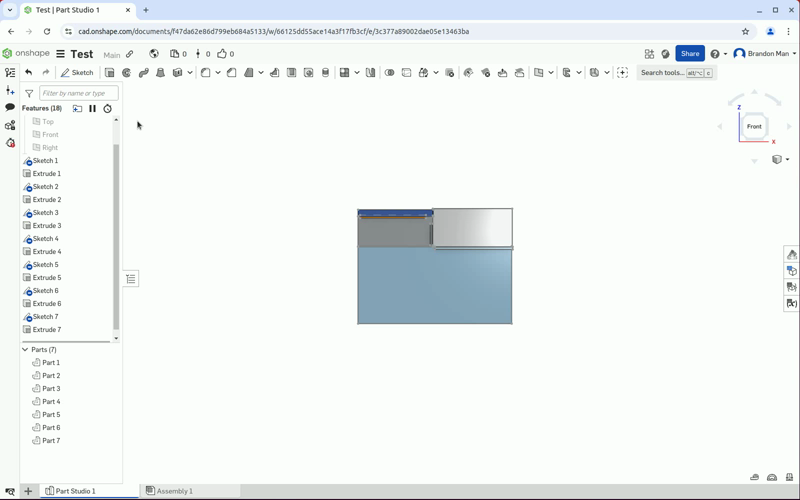
key(left, 2)
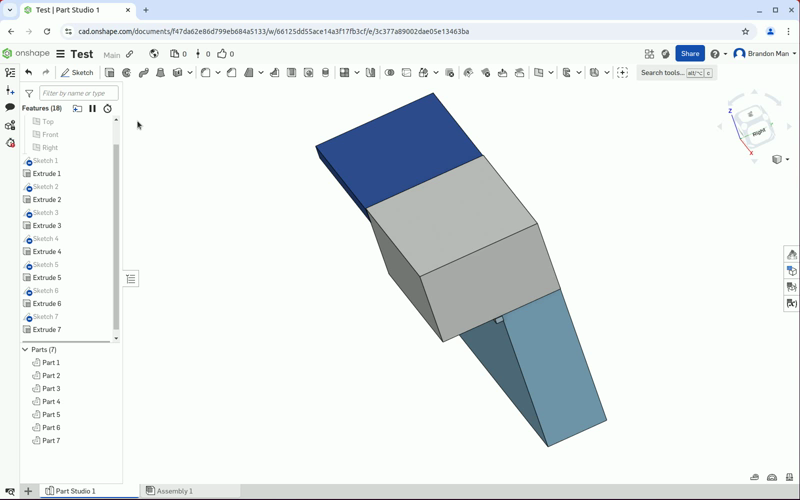
key(down, 2)
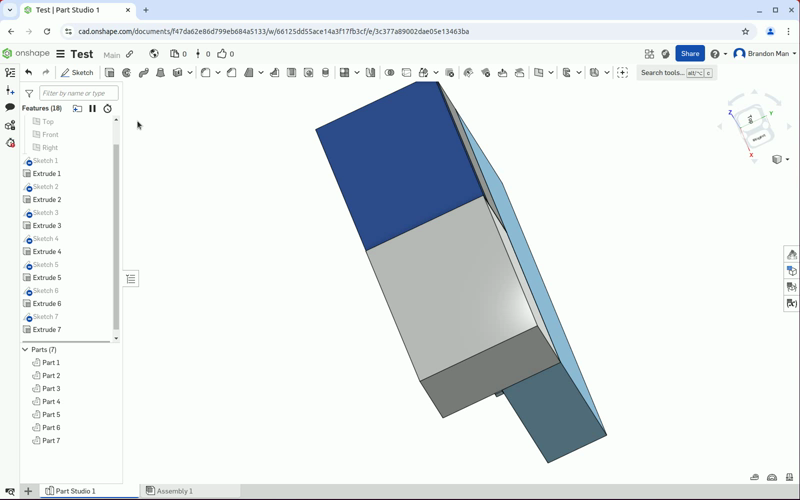
key(up, 2)
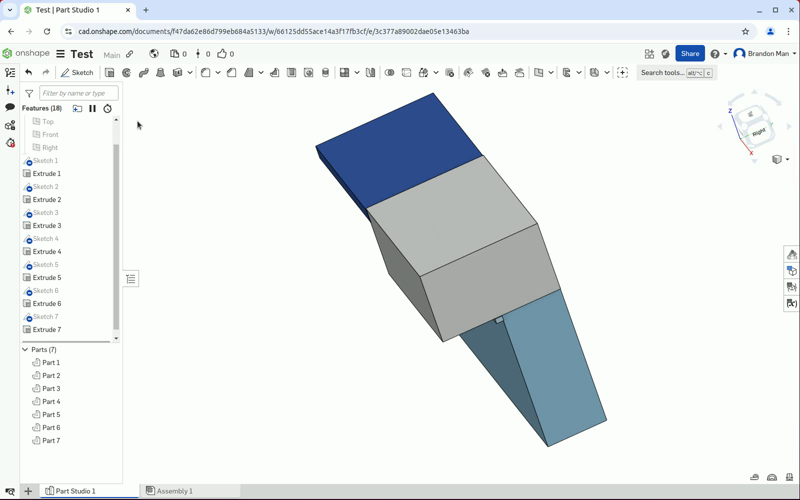
key(right, 2)
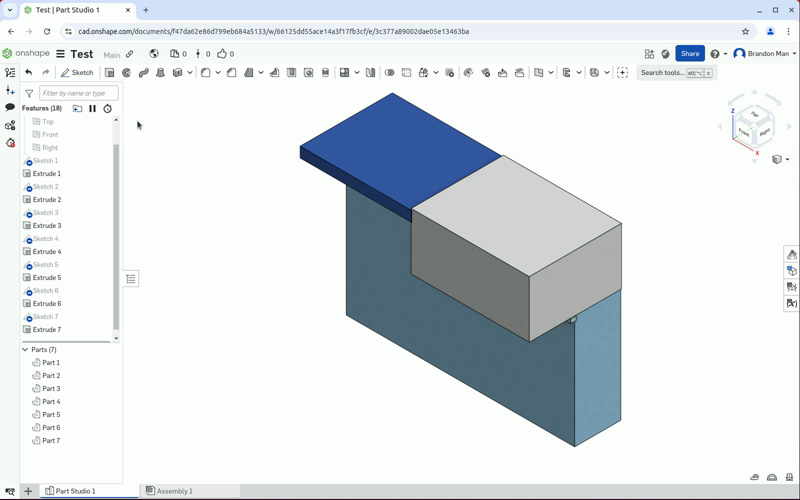
mouse_move(69, 163)
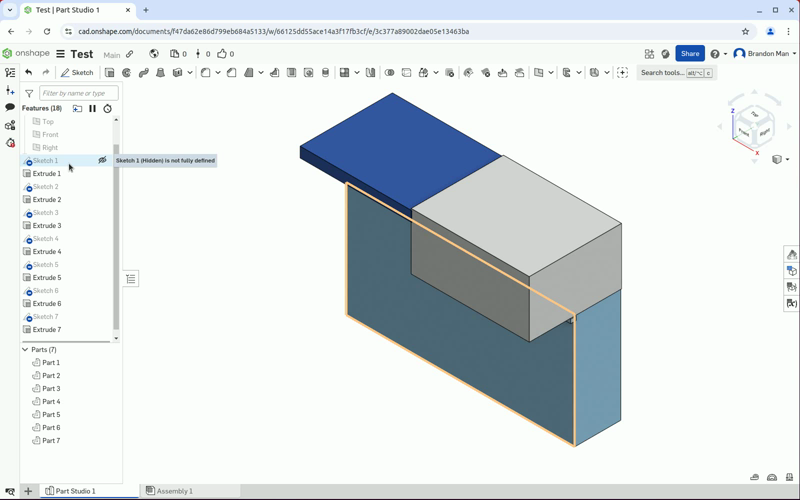
click(69, 163)